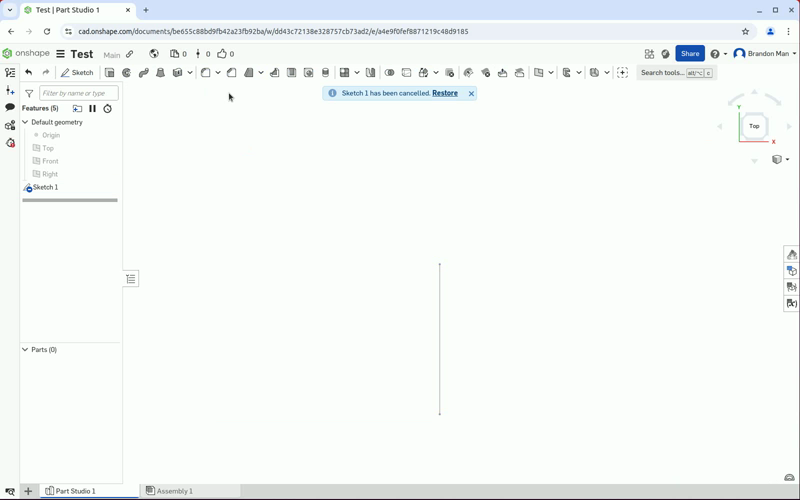
key(shift+h)
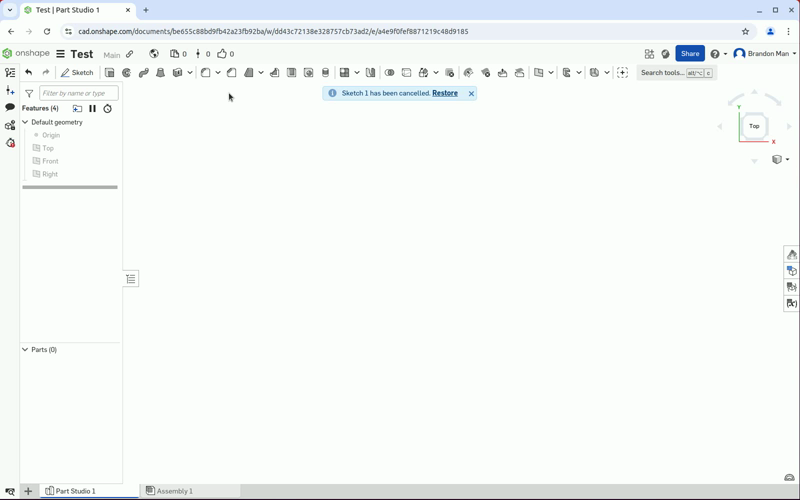
mouse_move(73, 352)
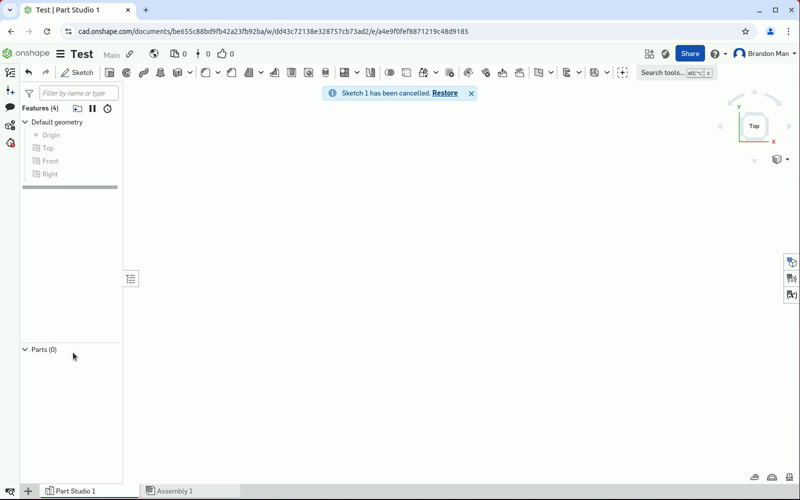
key(y)
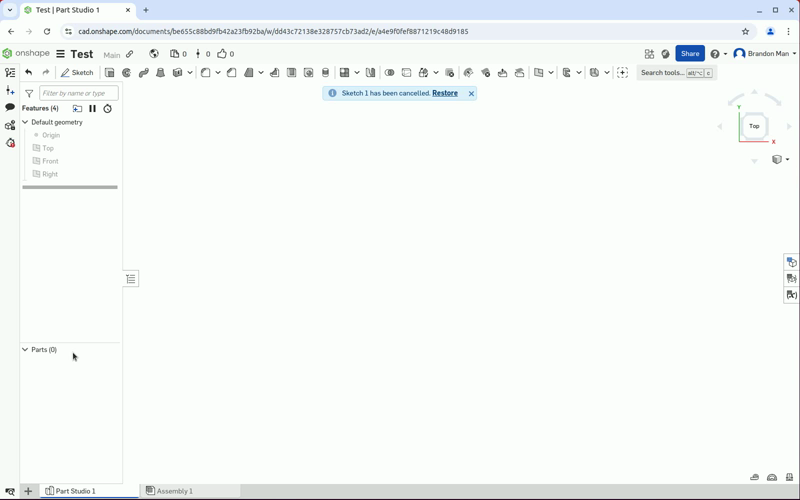
key(shift+p)
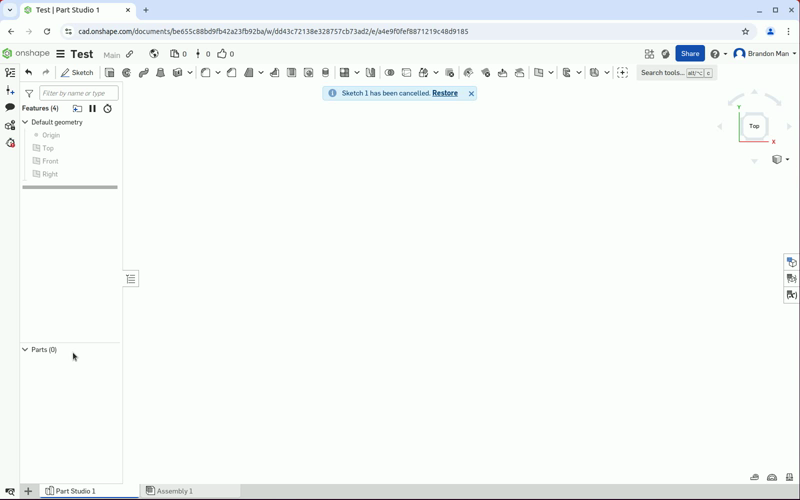
key(space)
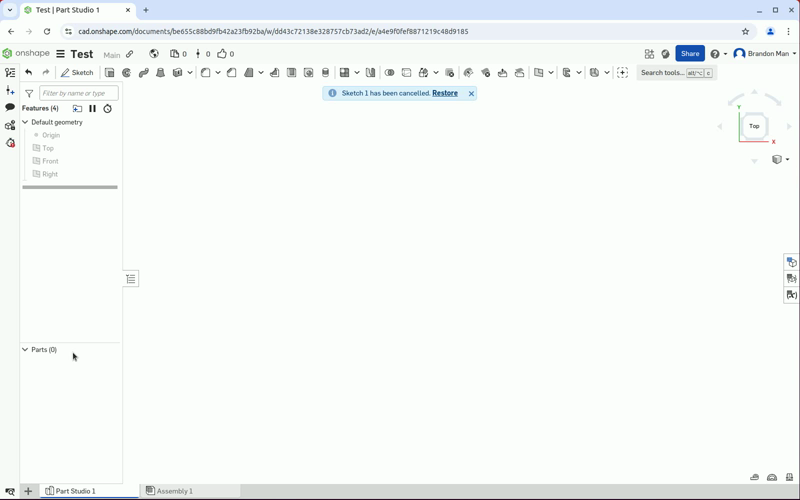
key_down(shift)
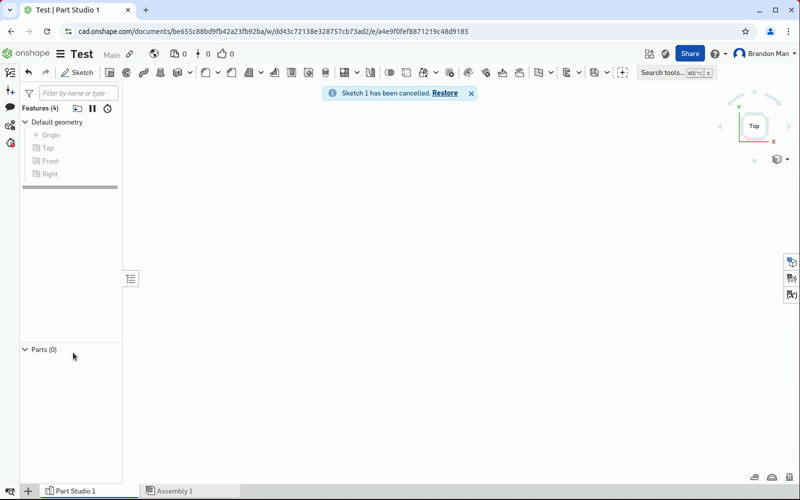
key(up)
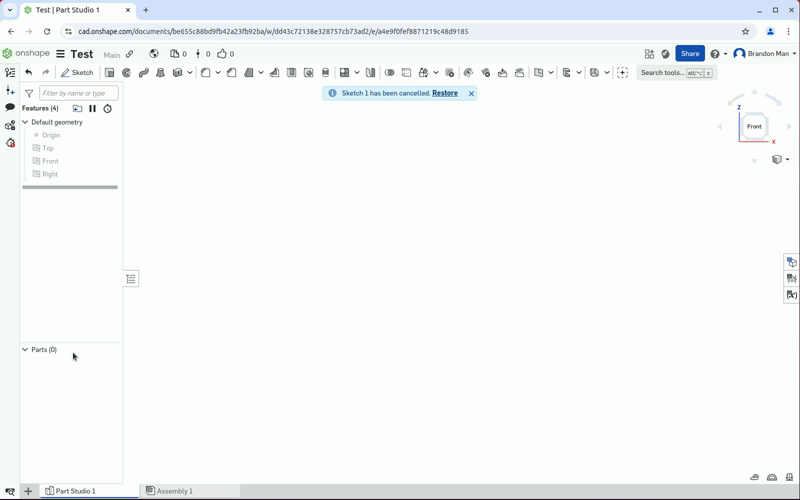
key_up(shift)
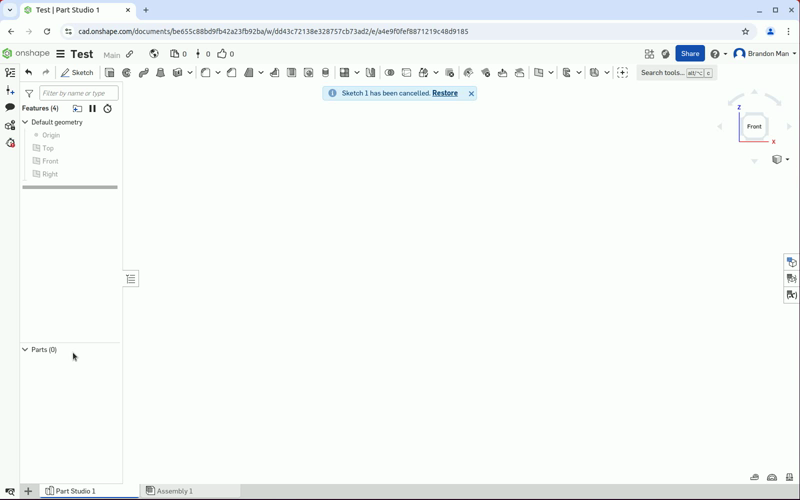
mouse_move(73, 352)
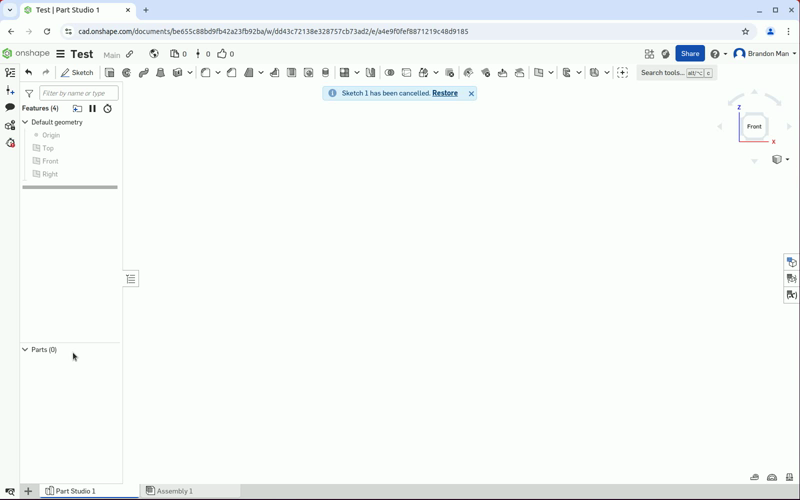
key(shift+y)
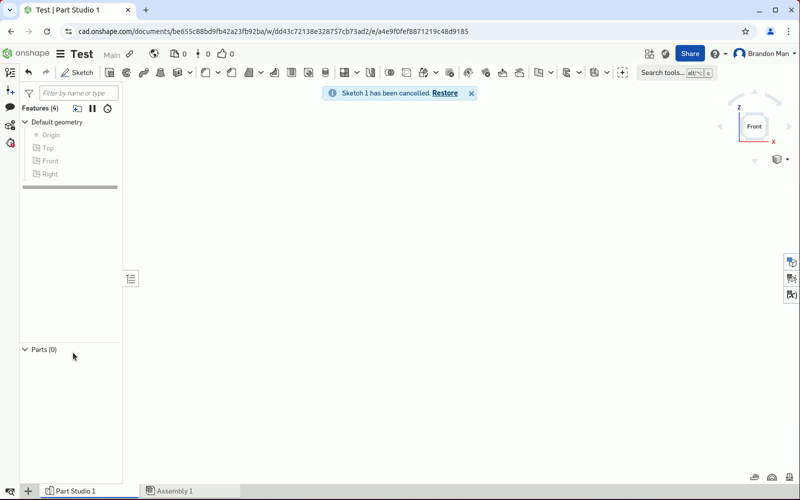
key(shift+s)
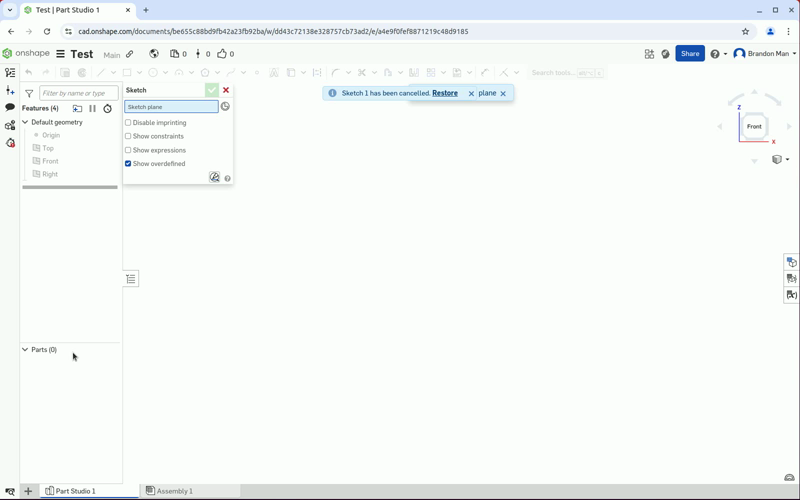
mouse_move(73, 163)
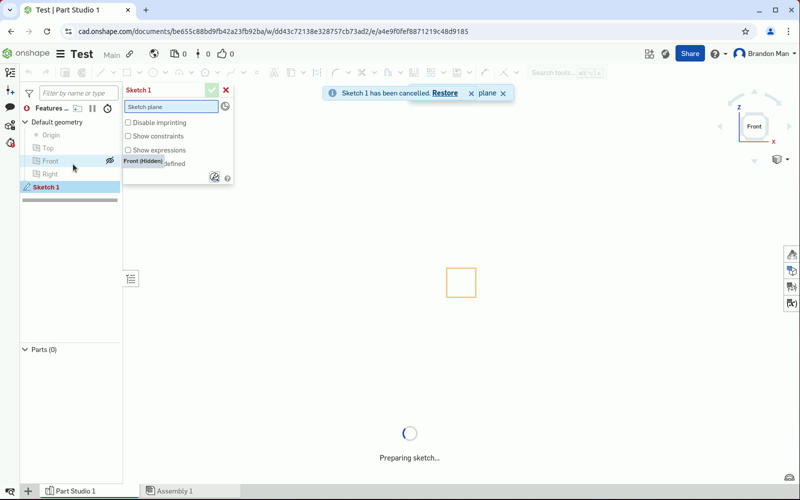
click(73, 163)
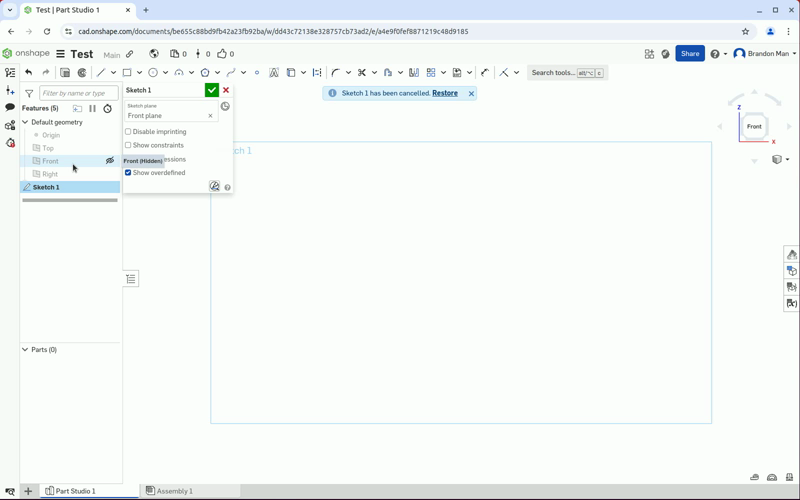
mouse_move(73, 352)
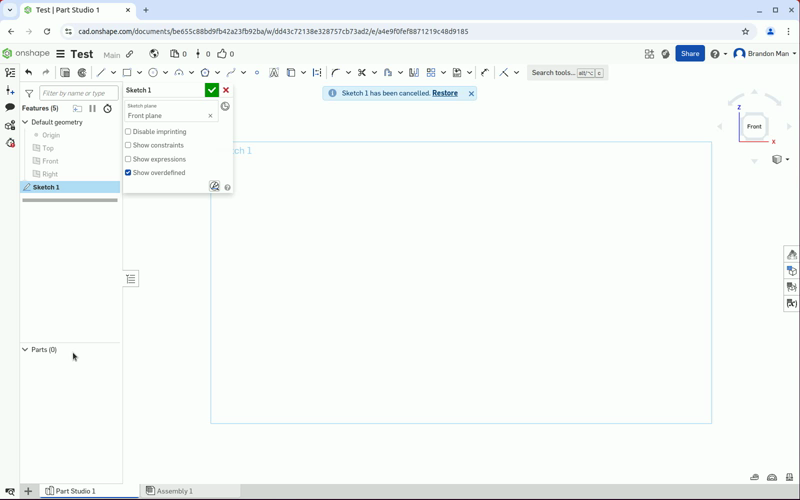
key(y)
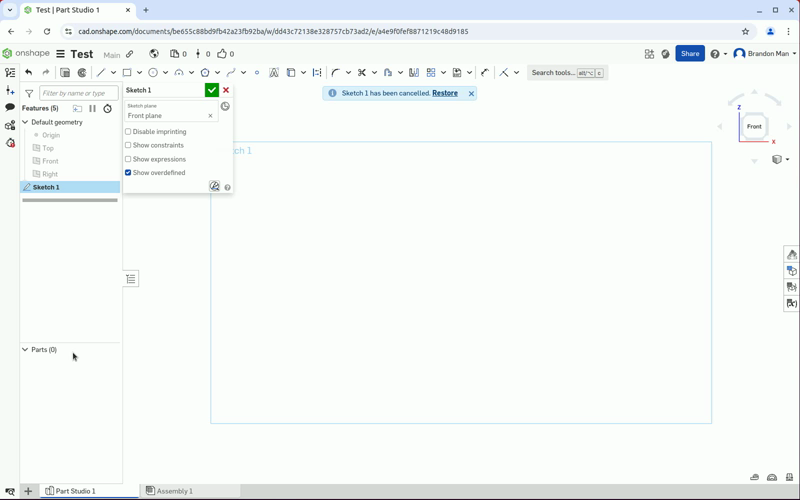
key(l)
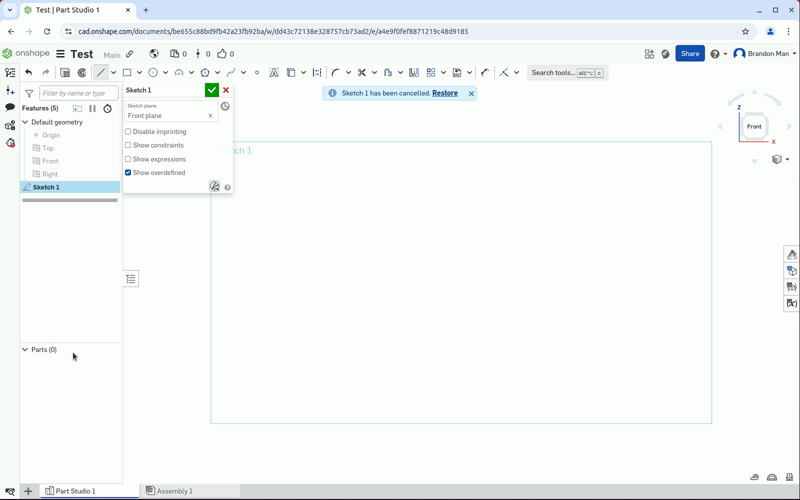
key_down(shift)
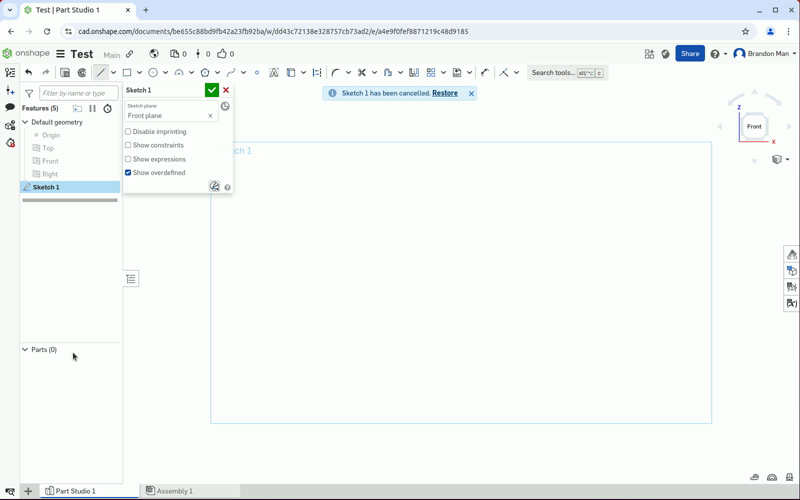
mouse_move(460, 282)
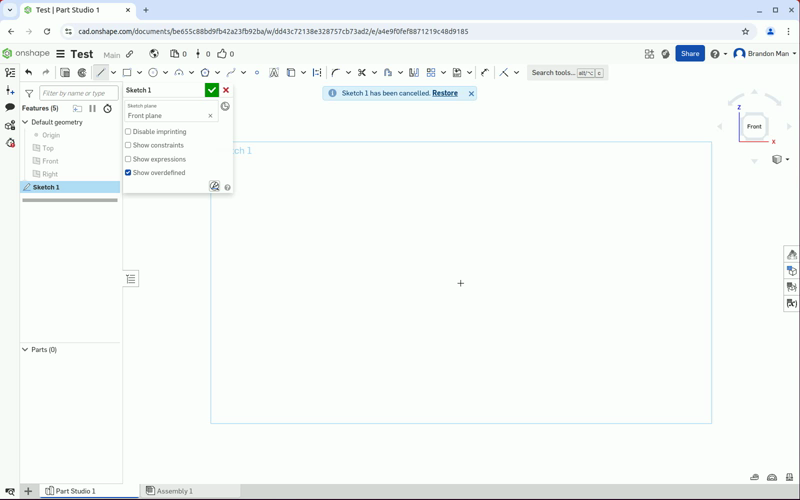
click(460, 282)
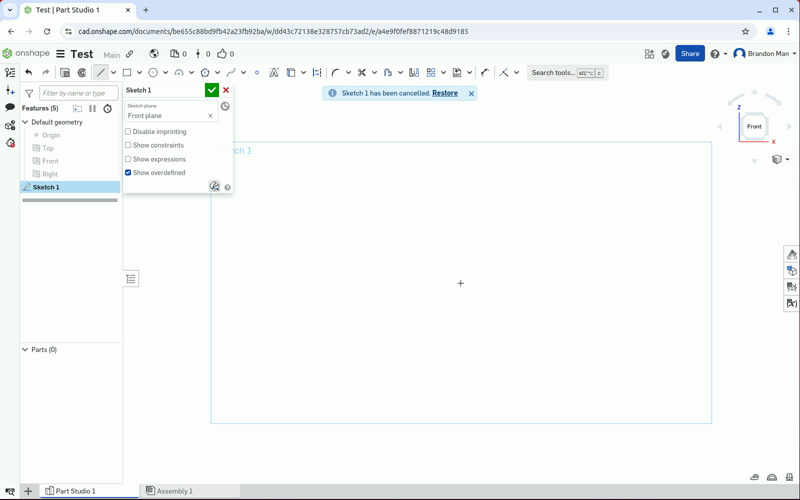
key_up(shift)
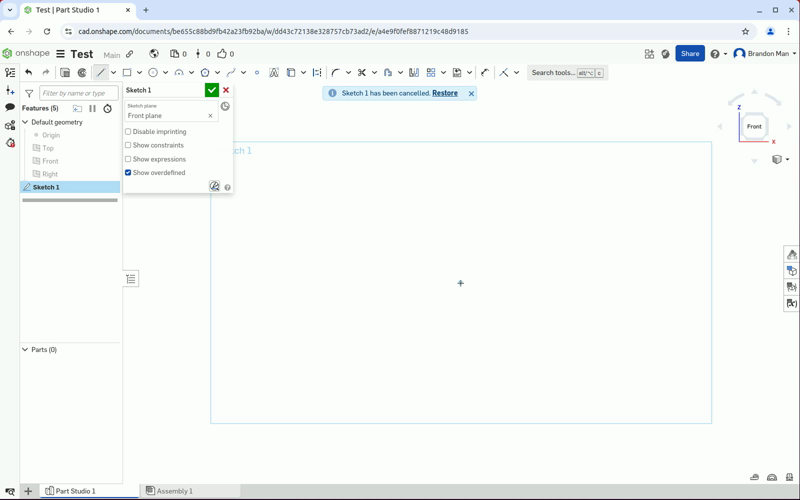
key_down(shift)
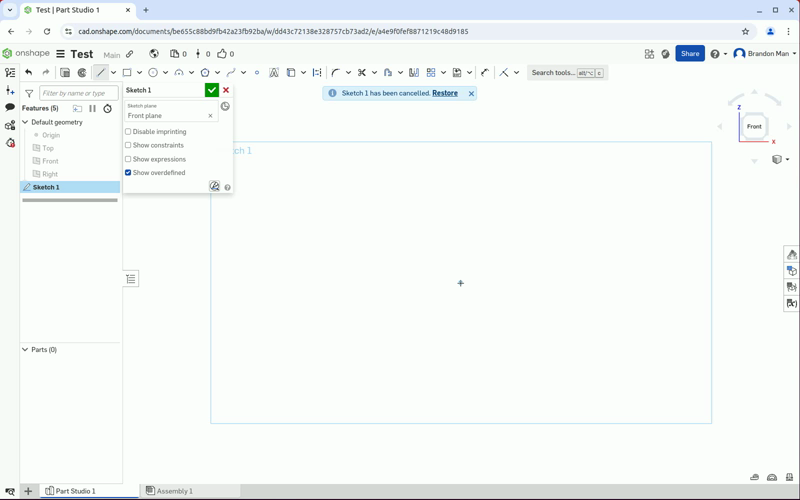
mouse_move(490, 282)
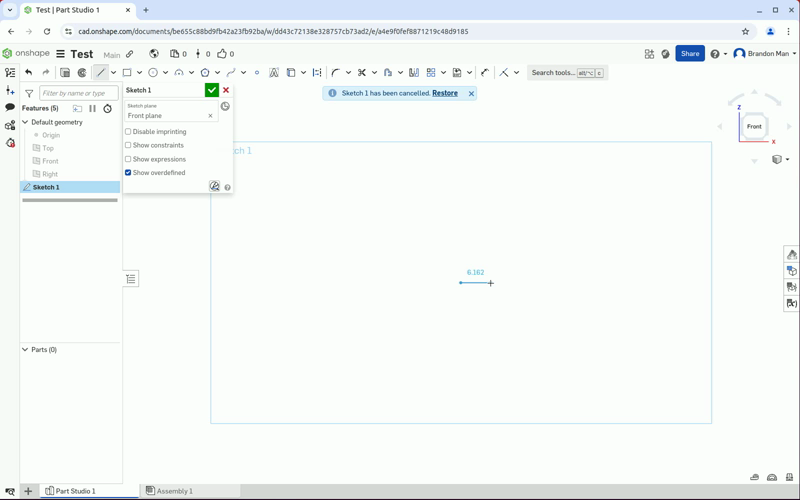
mouse_move(503, 282)
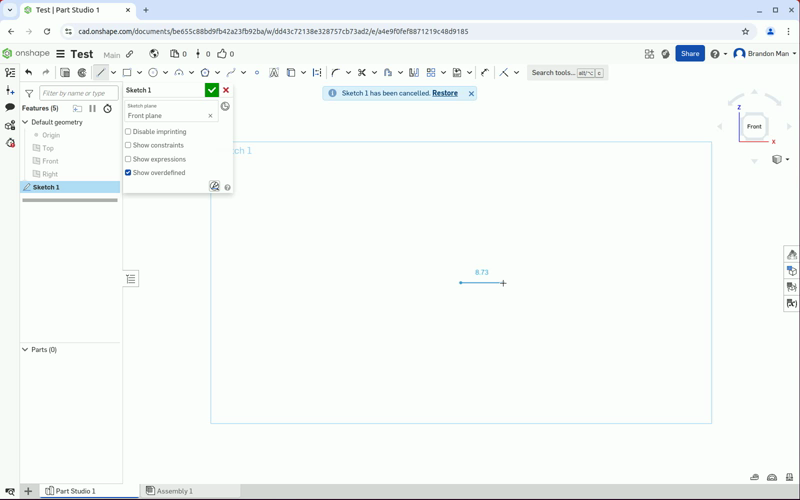
click(503, 282)
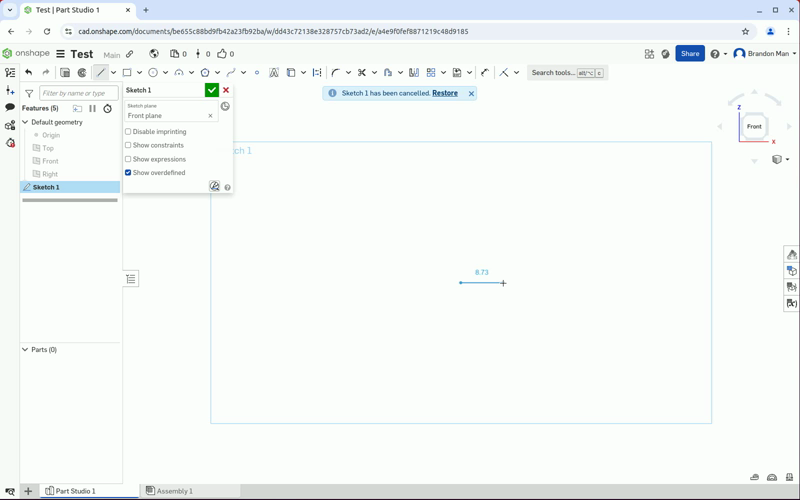
key_up(shift)
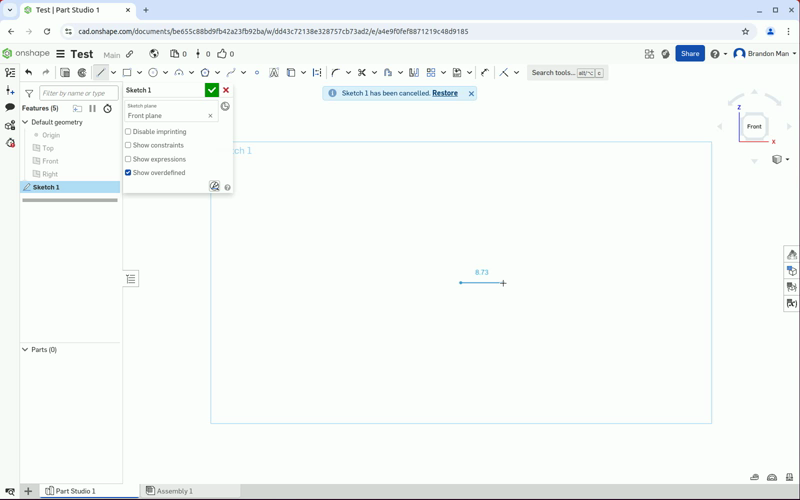
key_down(shift)
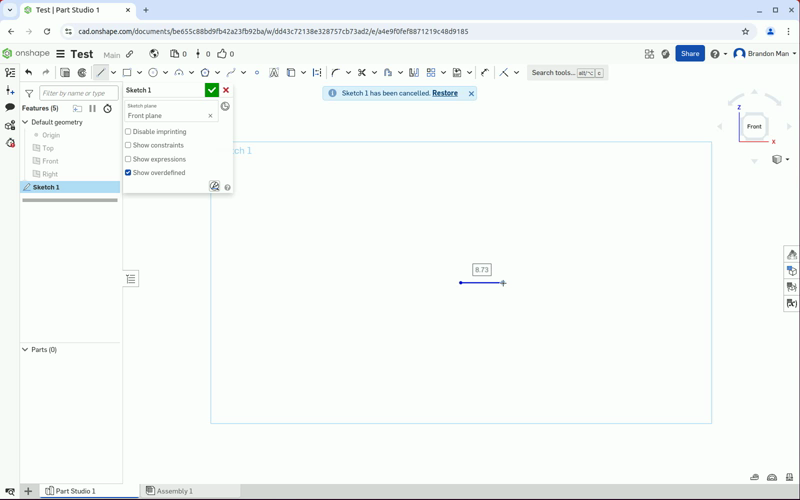
mouse_move(533, 282)
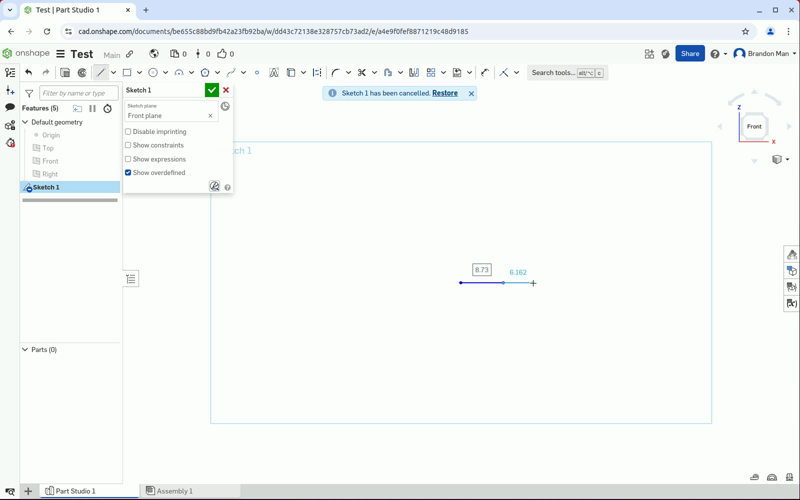
mouse_move(503, 275)
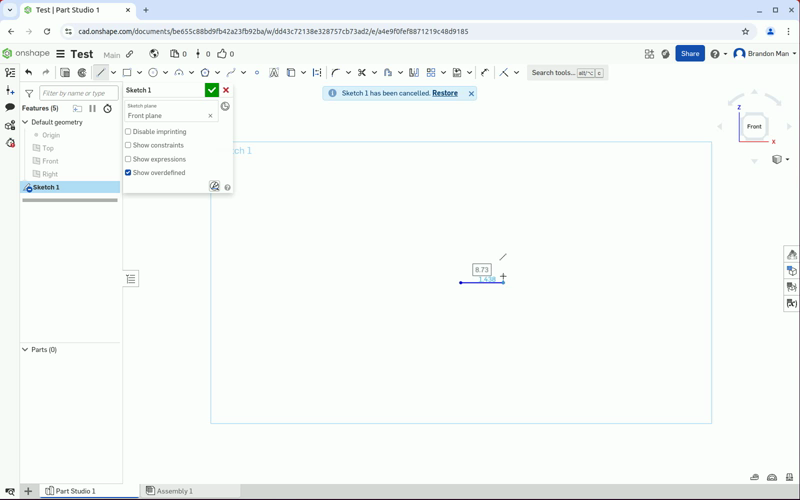
scroll(6)
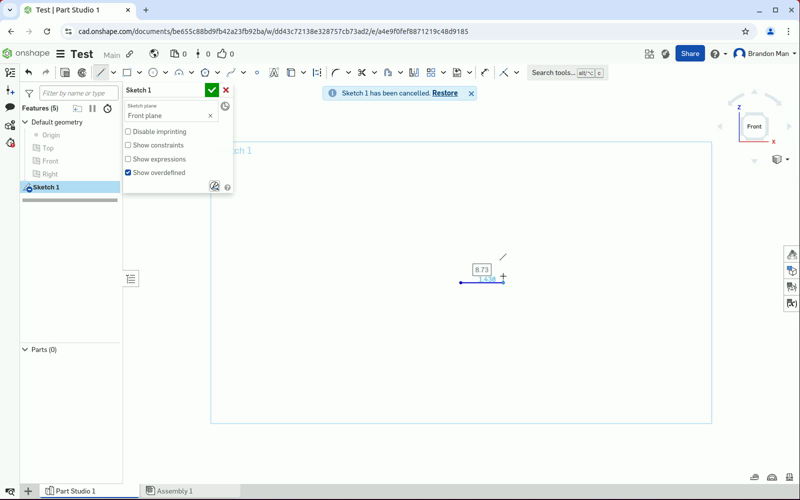
scroll(6)
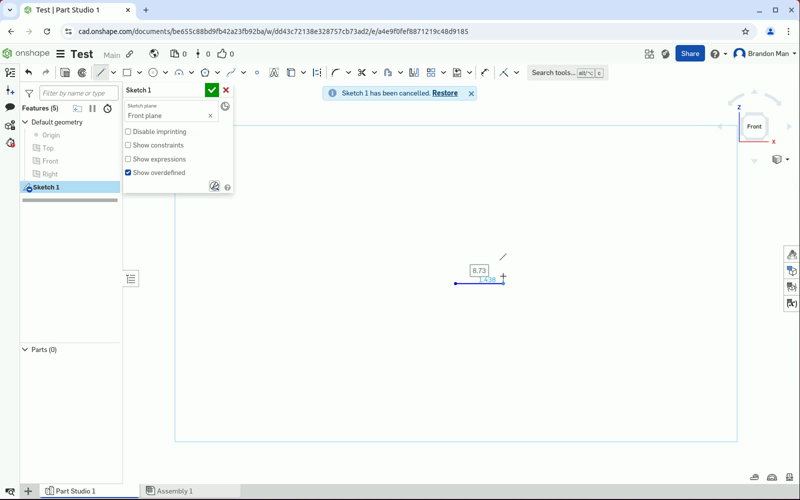
scroll(6)
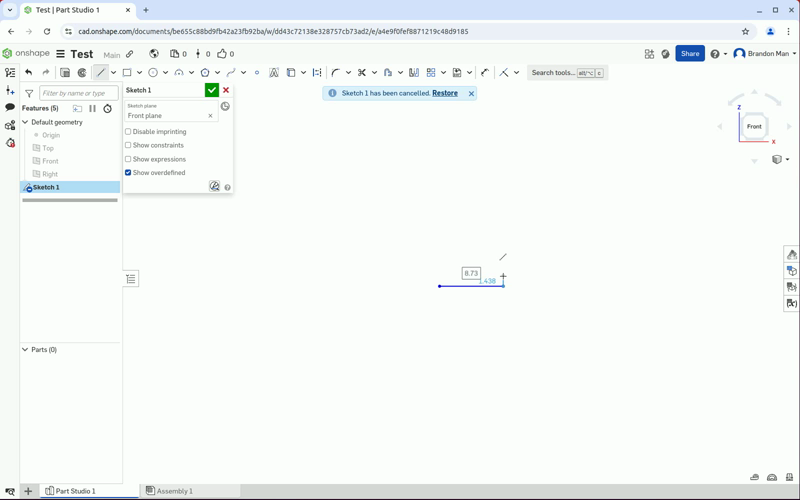
scroll(6)
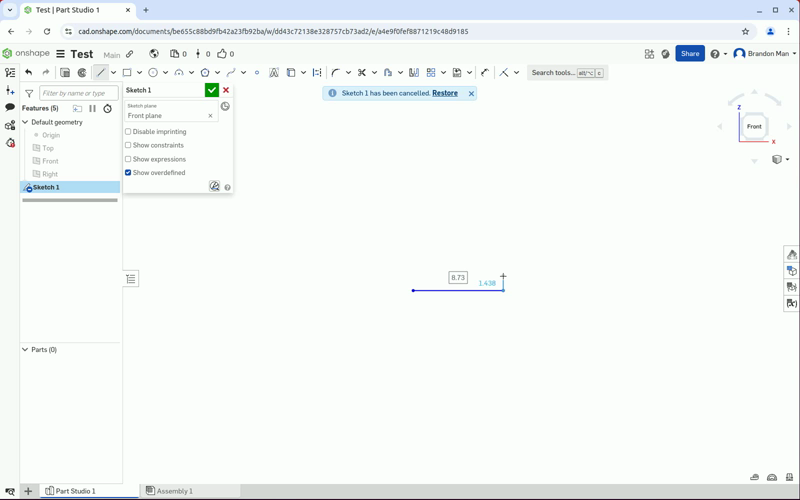
scroll(6)
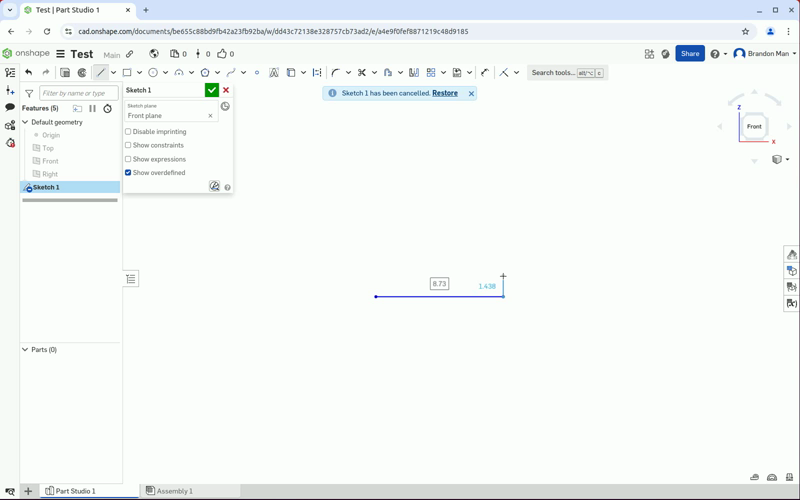
scroll(6)
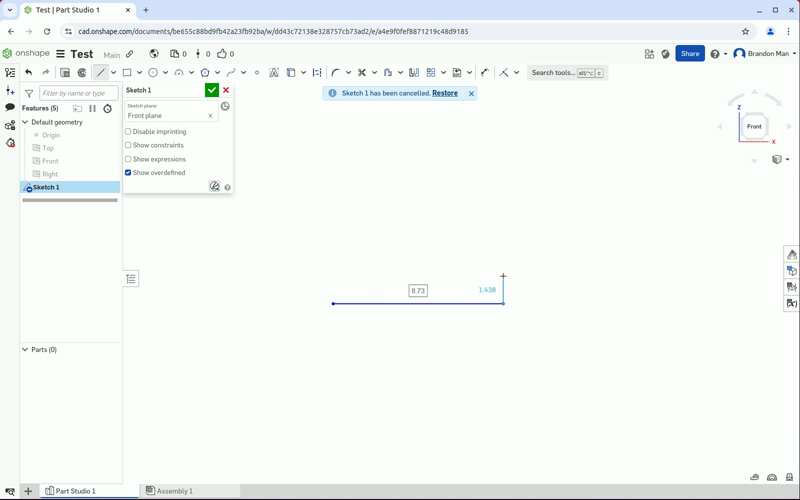
scroll(6)
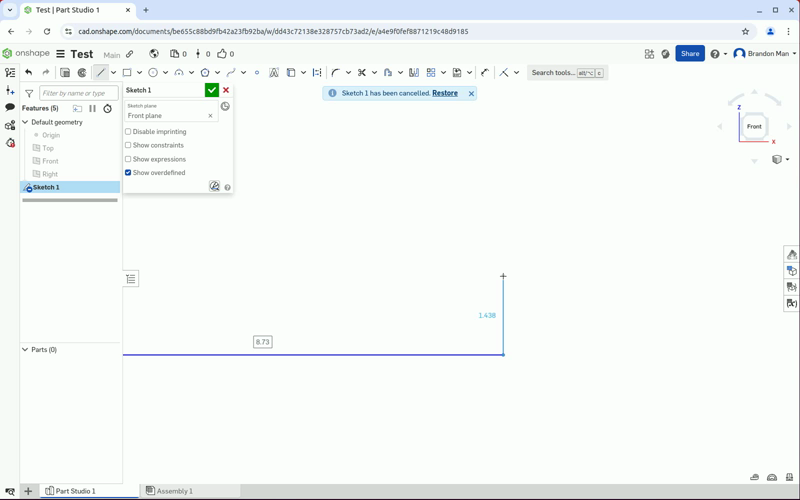
click(503, 275)
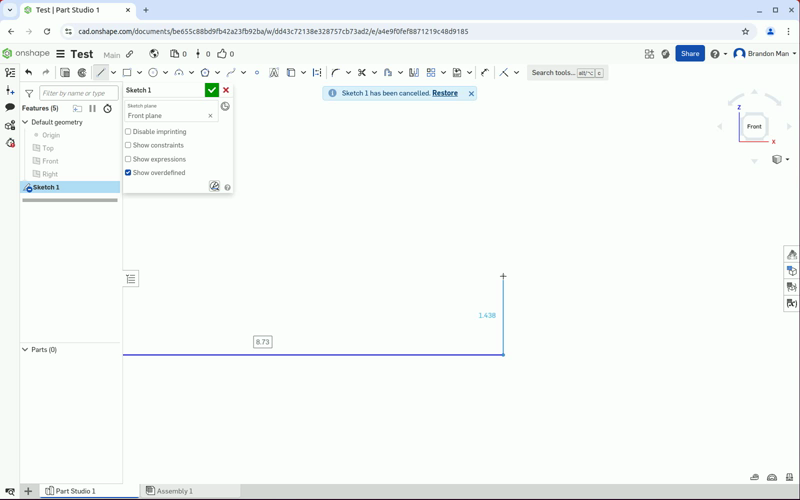
scroll(-6)
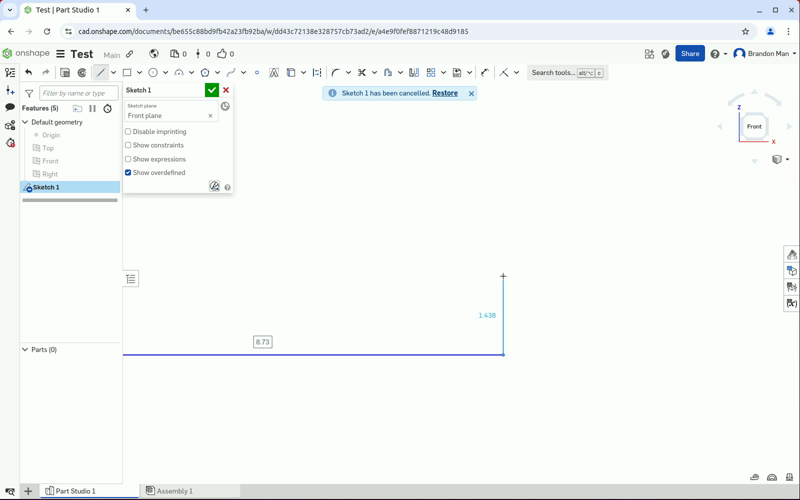
scroll(-6)
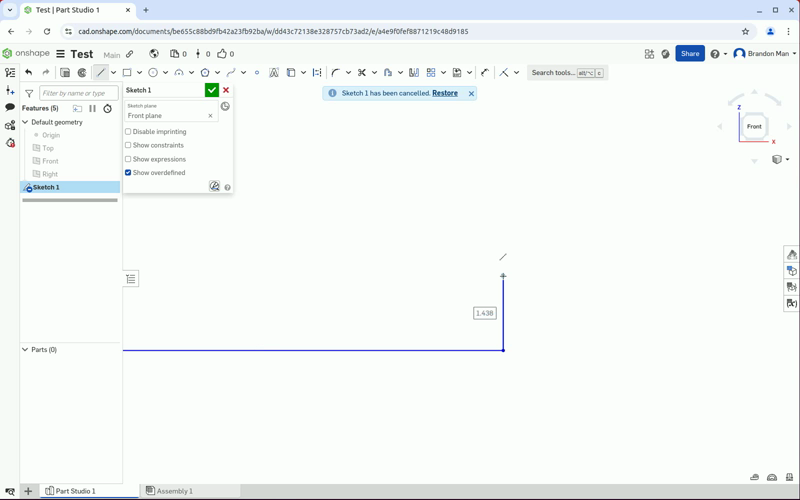
scroll(-6)
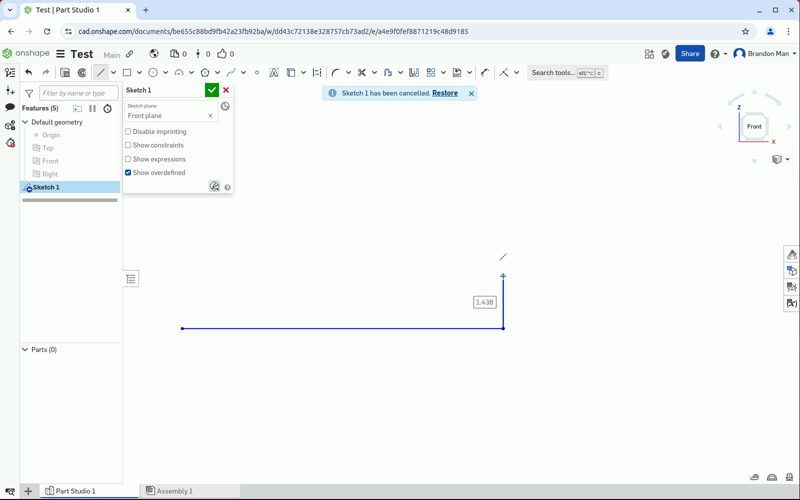
scroll(-6)
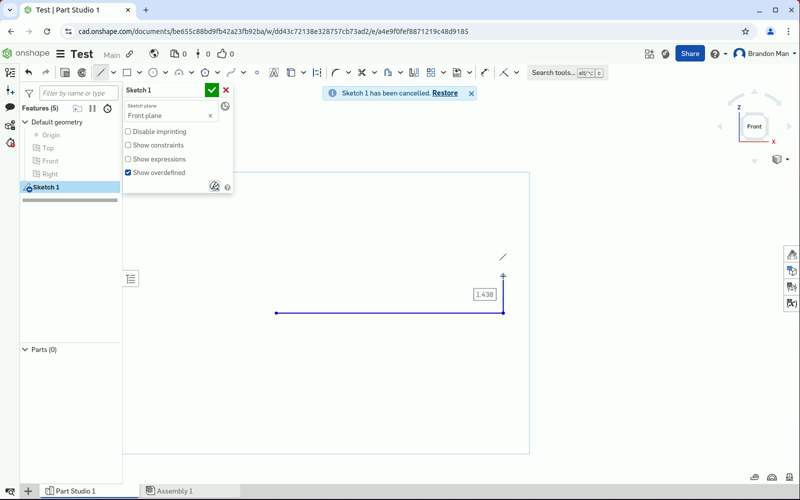
scroll(-6)
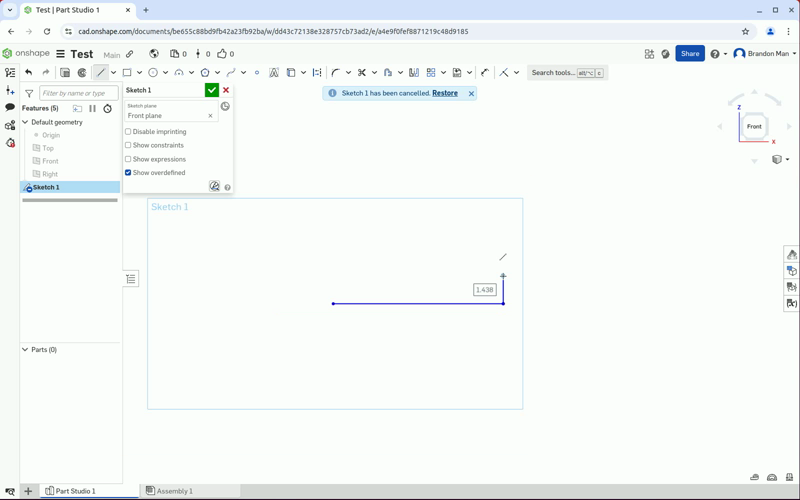
scroll(-6)
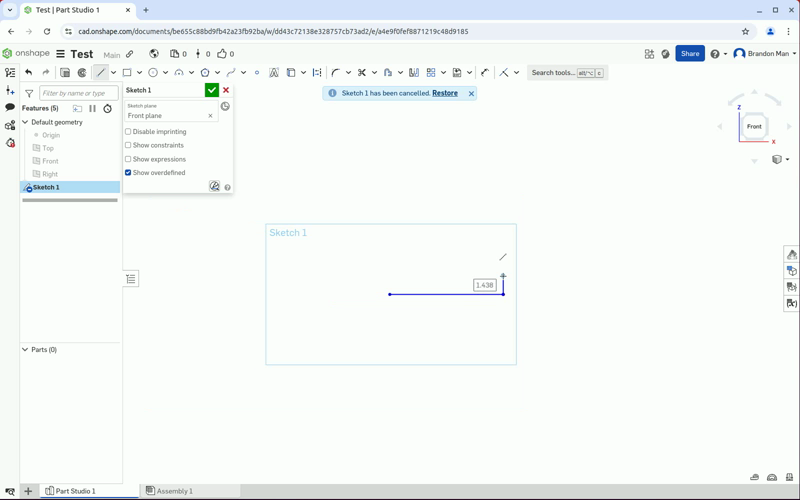
scroll(-6)
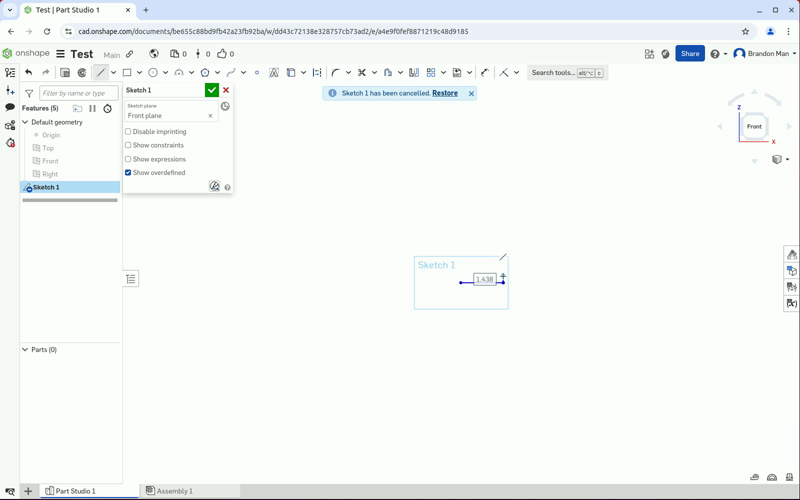
key_up(shift)
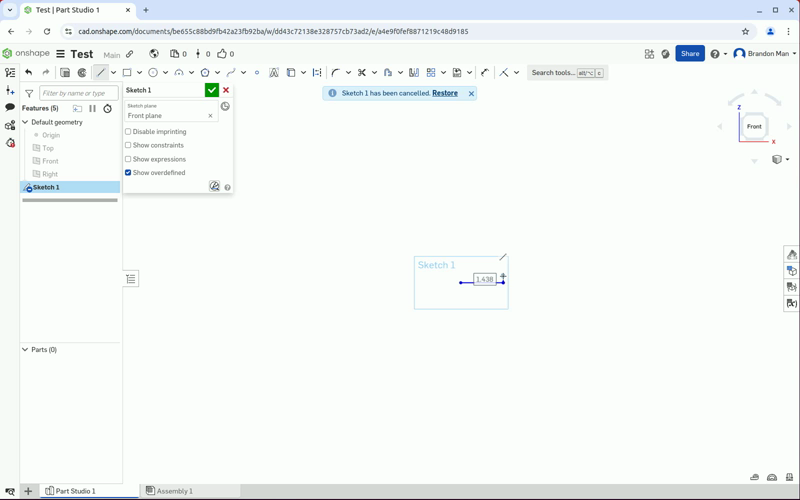
key_down(shift)
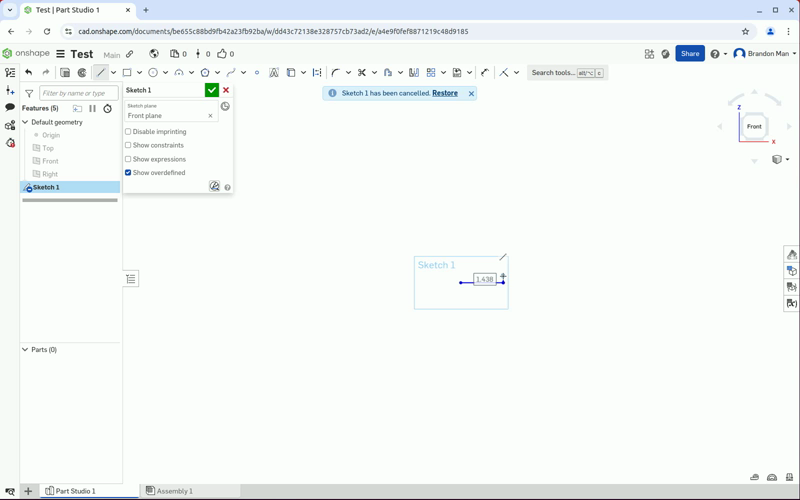
mouse_move(533, 275)
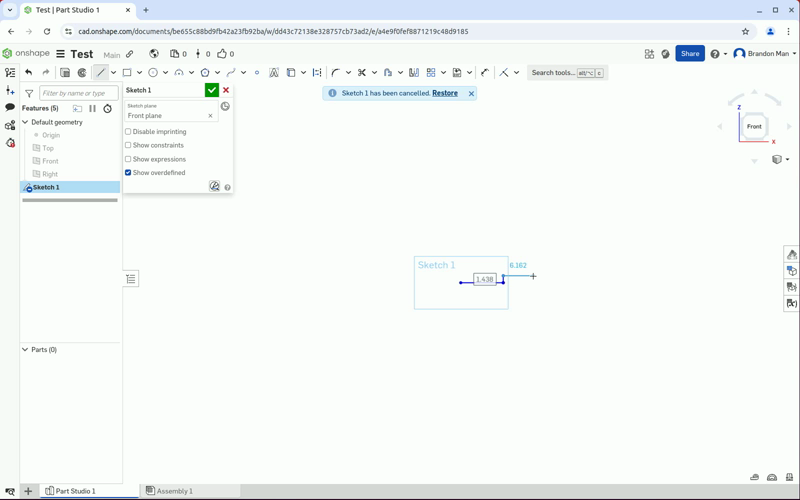
mouse_move(530, 275)
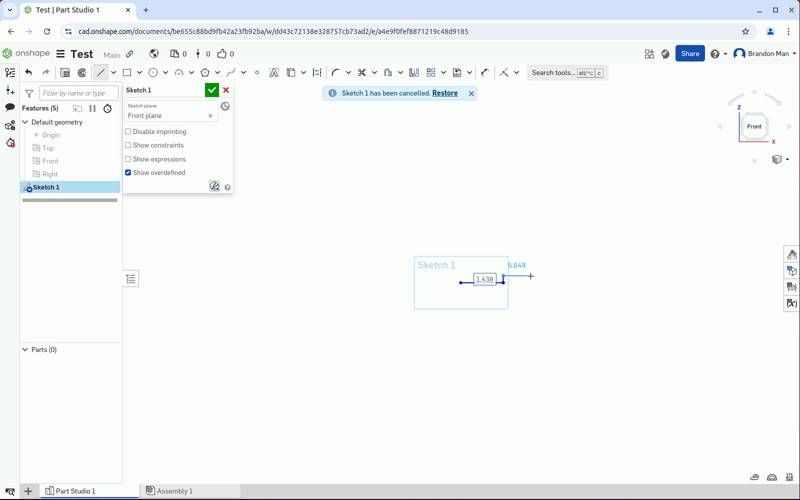
click(530, 275)
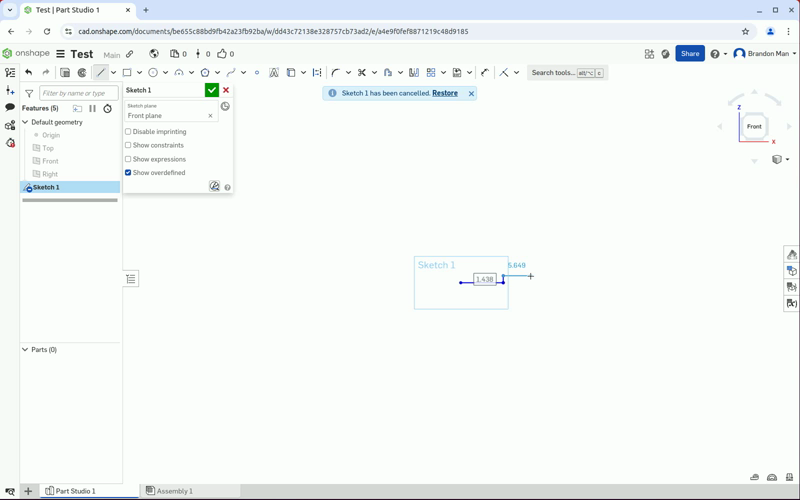
key_up(shift)
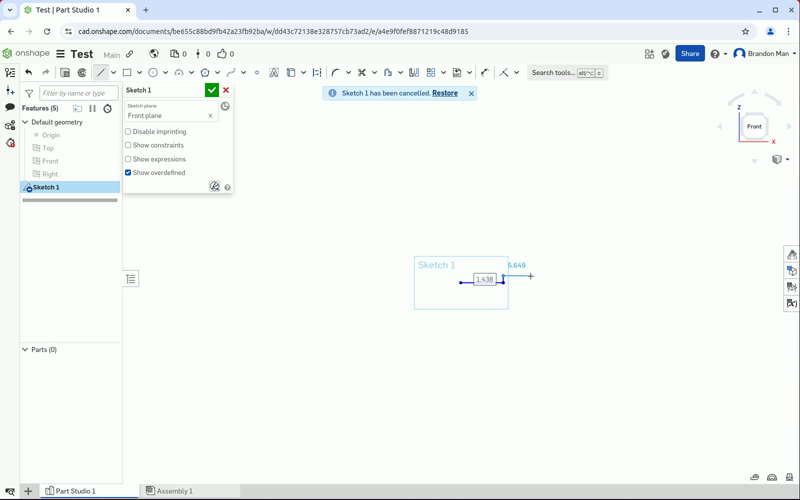
key_down(shift)
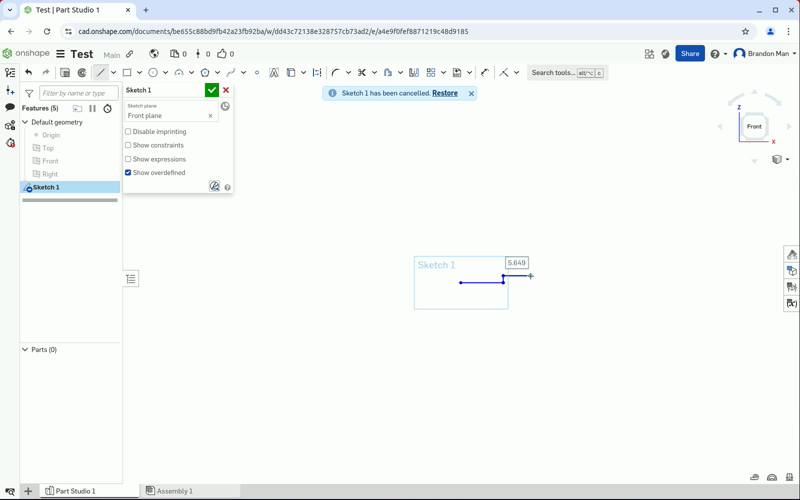
mouse_move(560, 275)
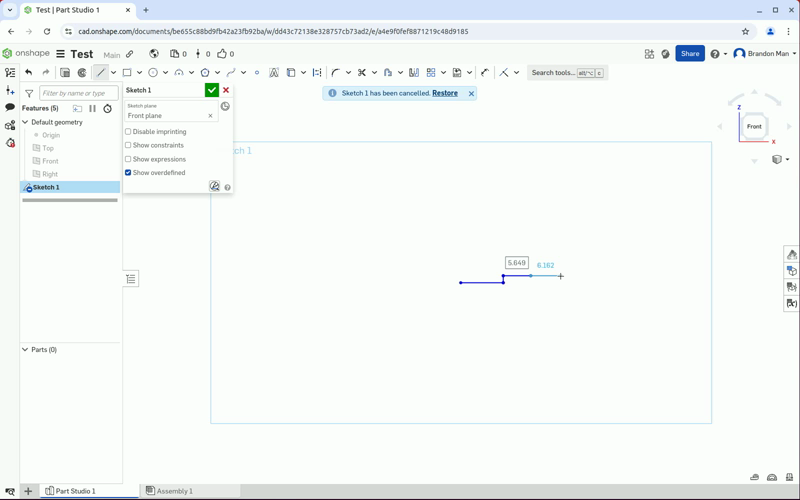
mouse_move(530, 282)
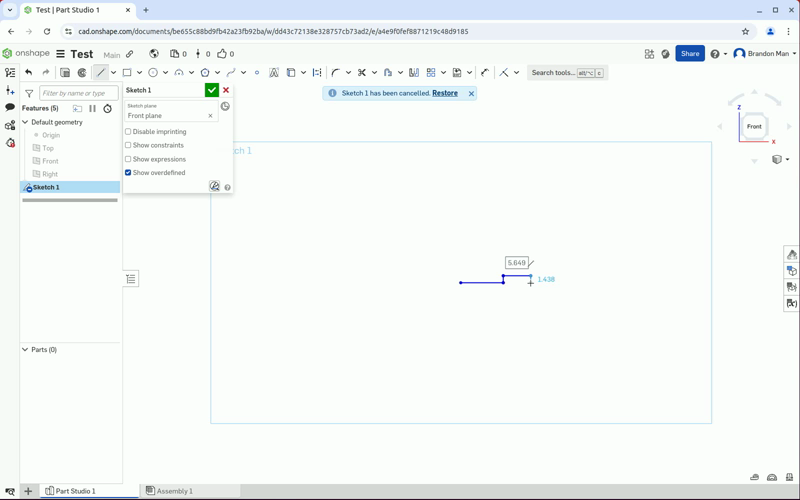
scroll(6)
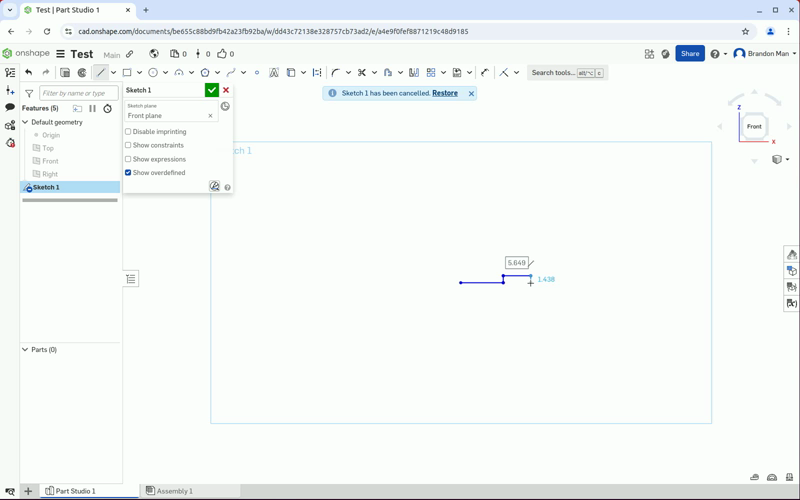
scroll(6)
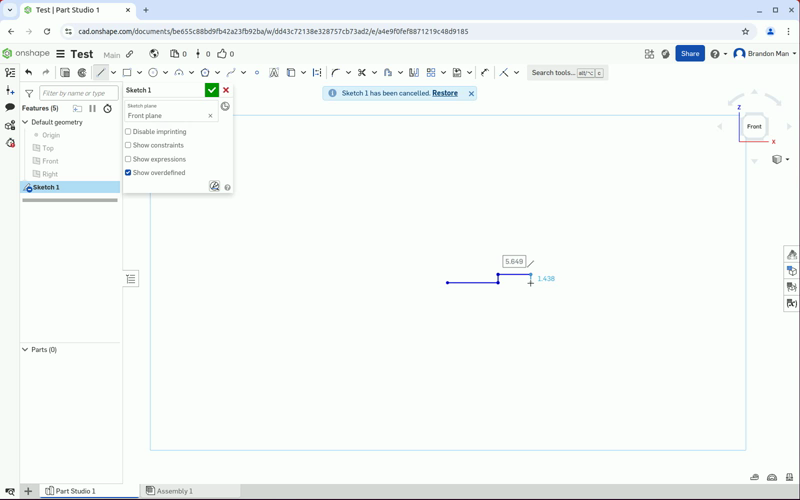
scroll(6)
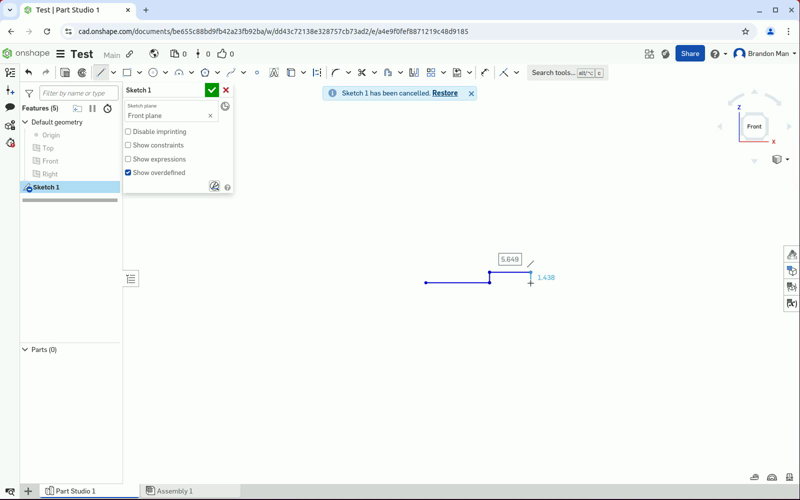
scroll(6)
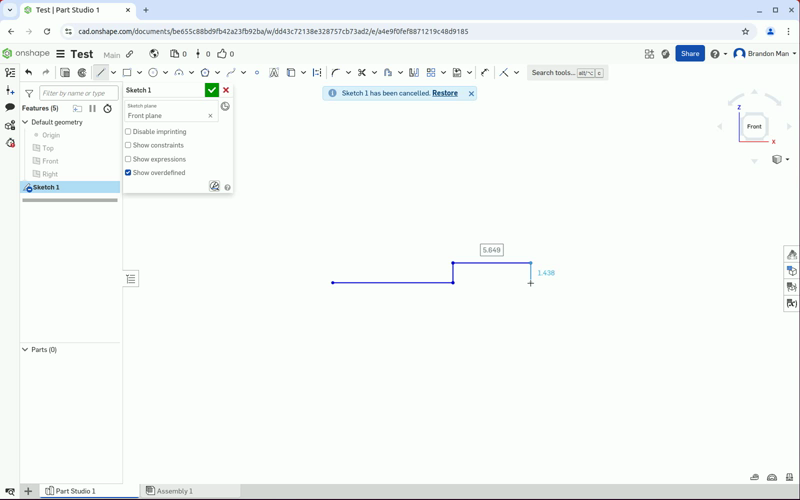
scroll(6)
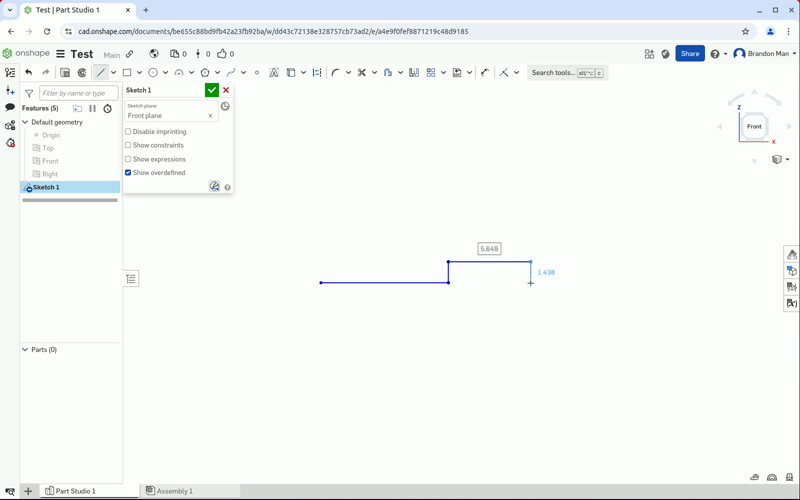
scroll(6)
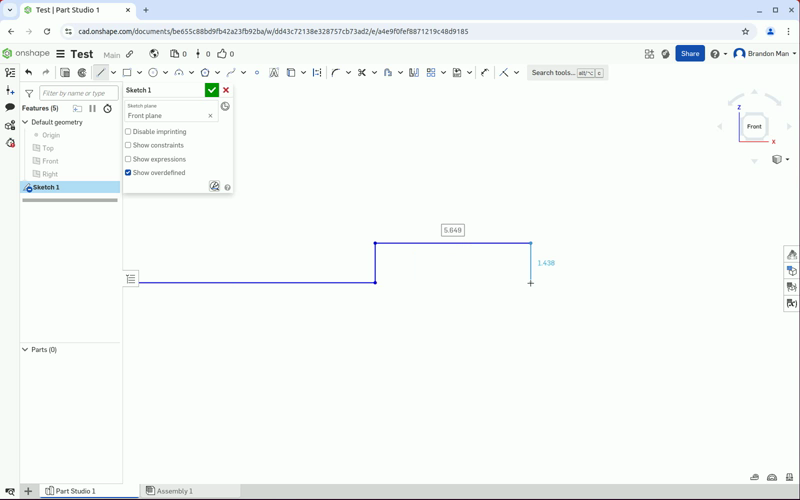
scroll(6)
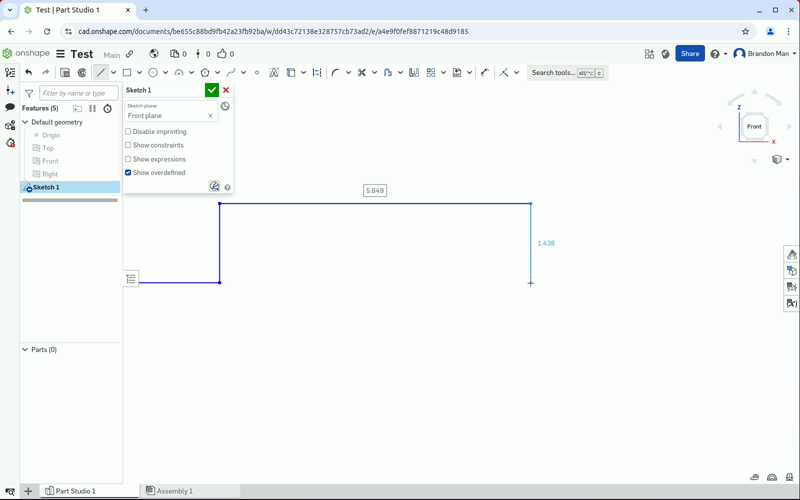
click(530, 282)
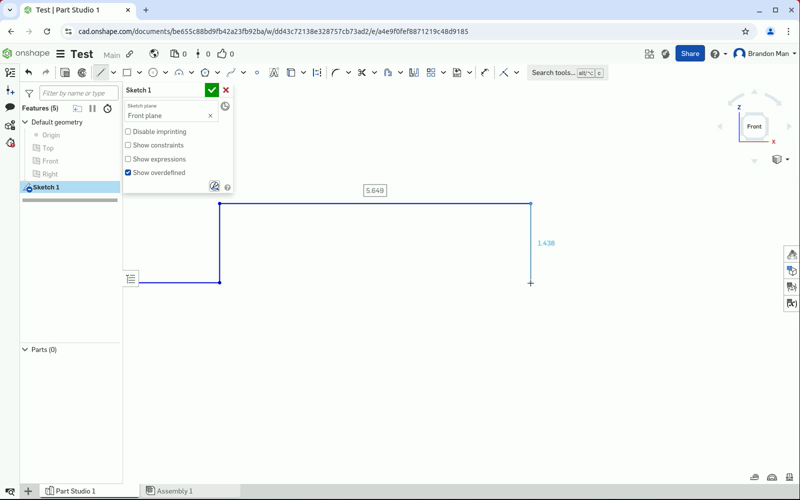
scroll(-6)
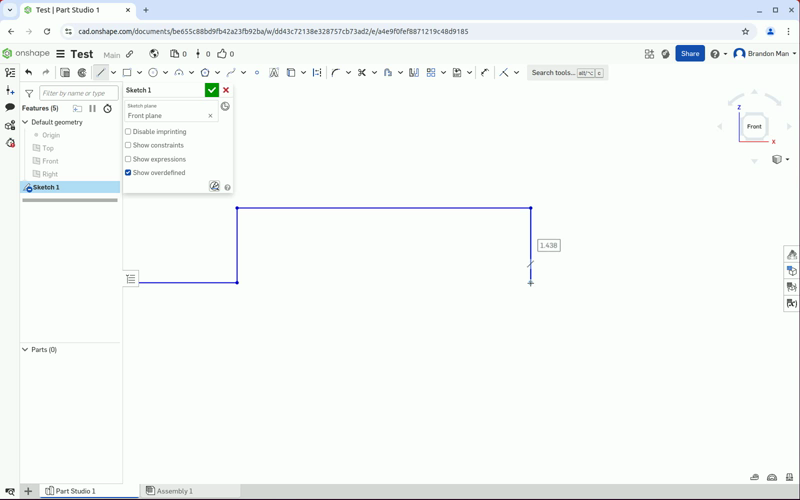
scroll(-6)
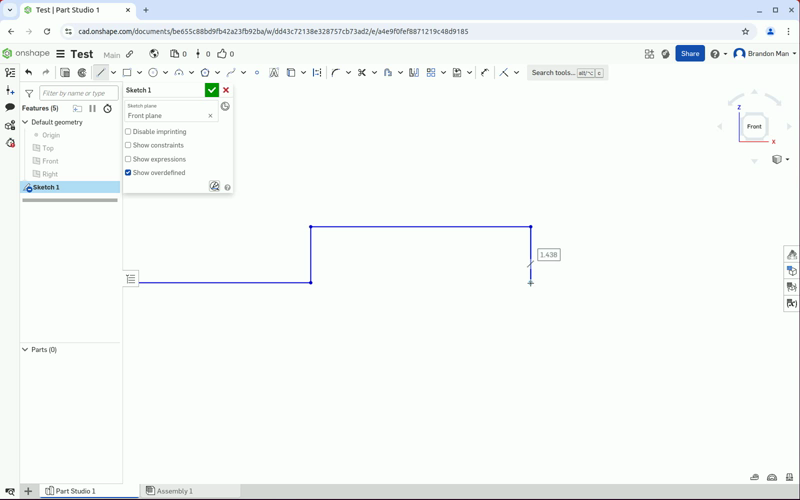
scroll(-6)
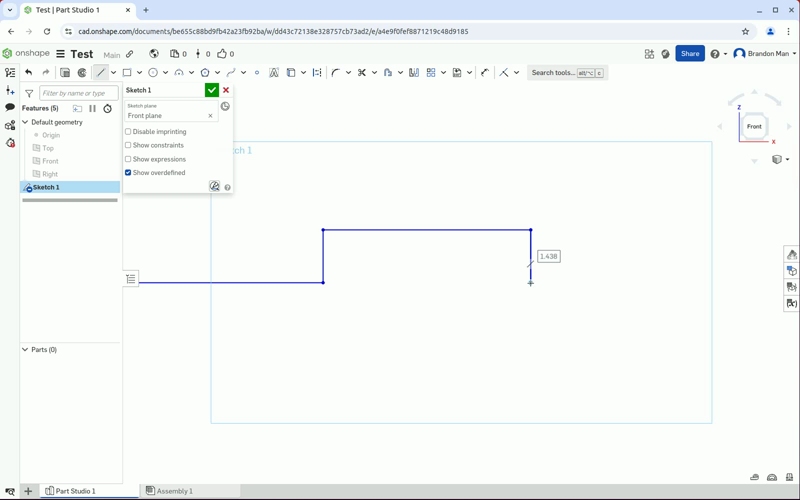
scroll(-6)
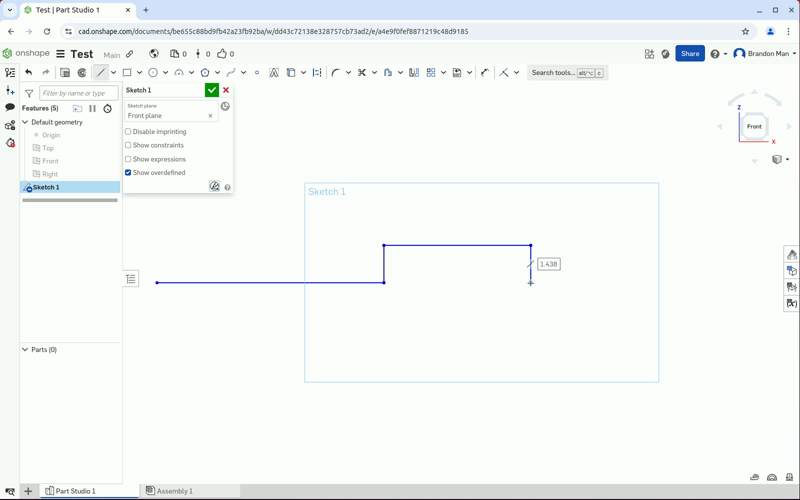
scroll(-6)
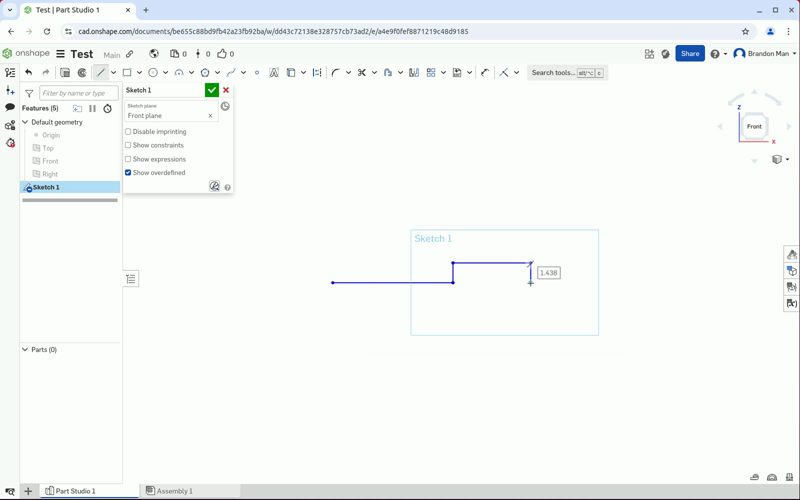
scroll(-6)
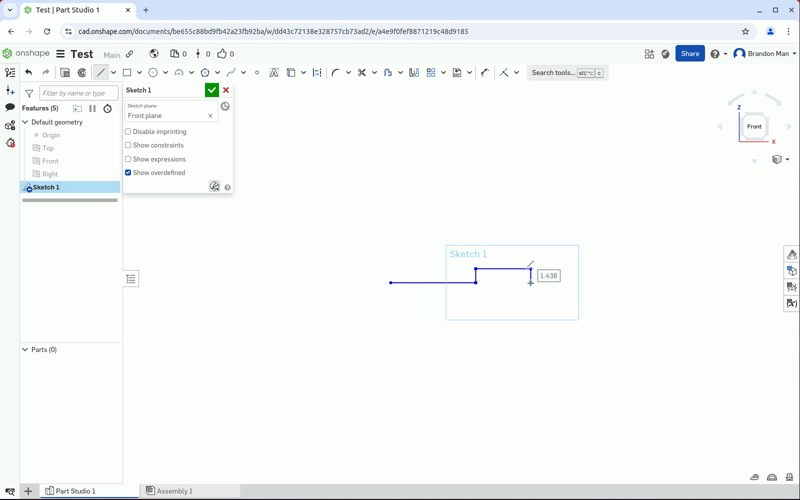
scroll(-6)
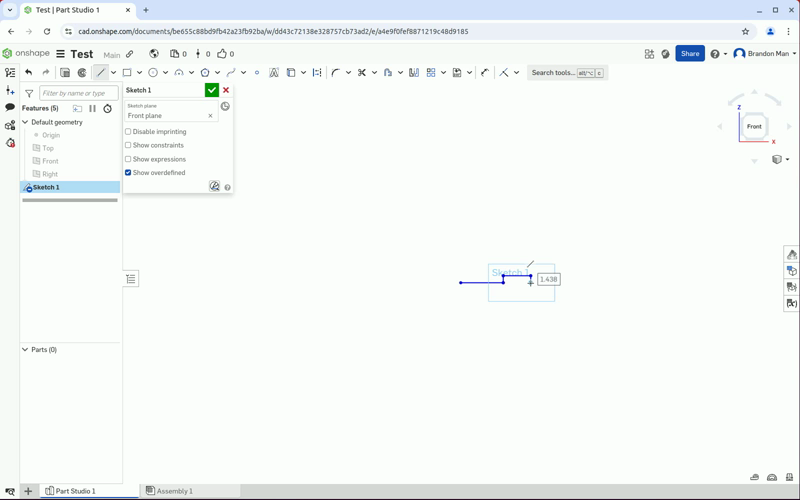
key_up(shift)
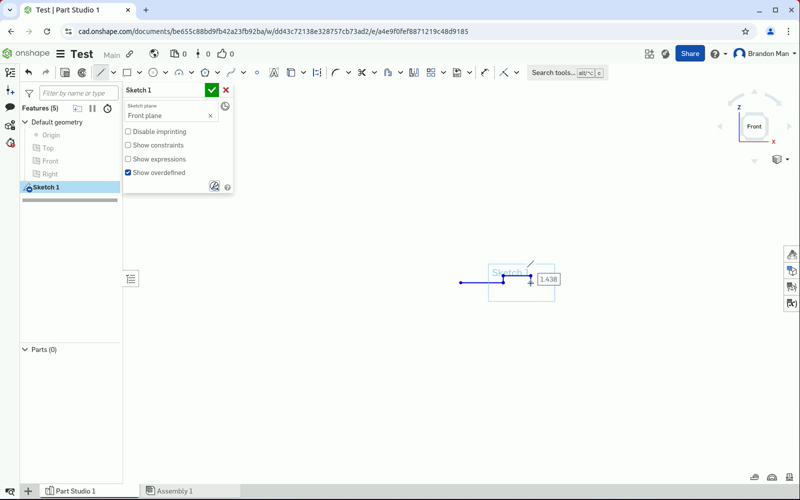
key_down(shift)
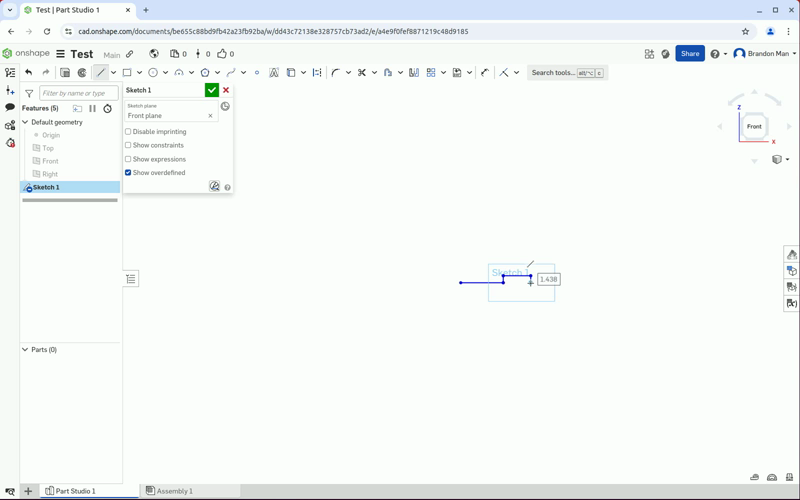
mouse_move(560, 282)
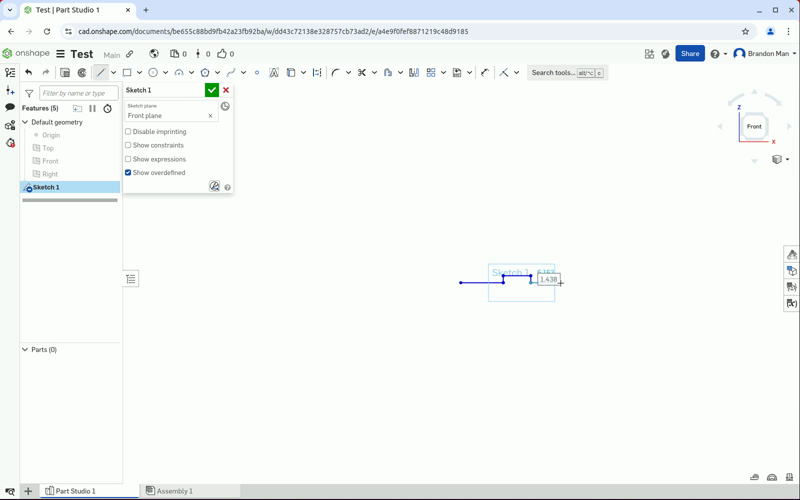
mouse_move(573, 282)
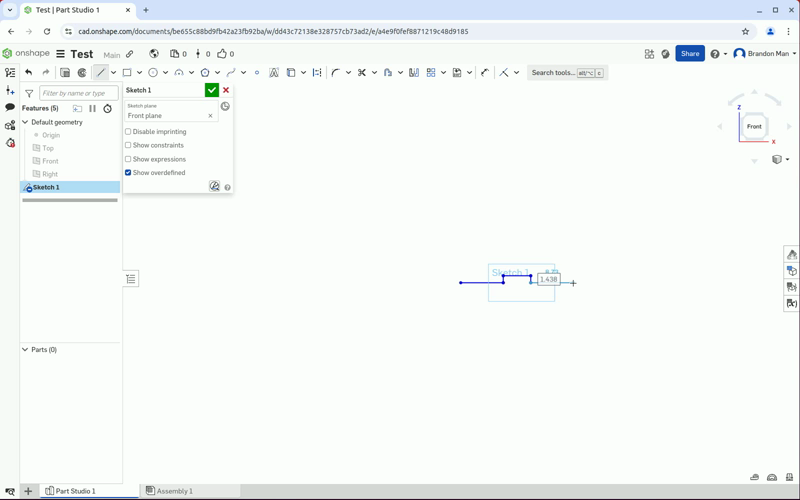
click(573, 282)
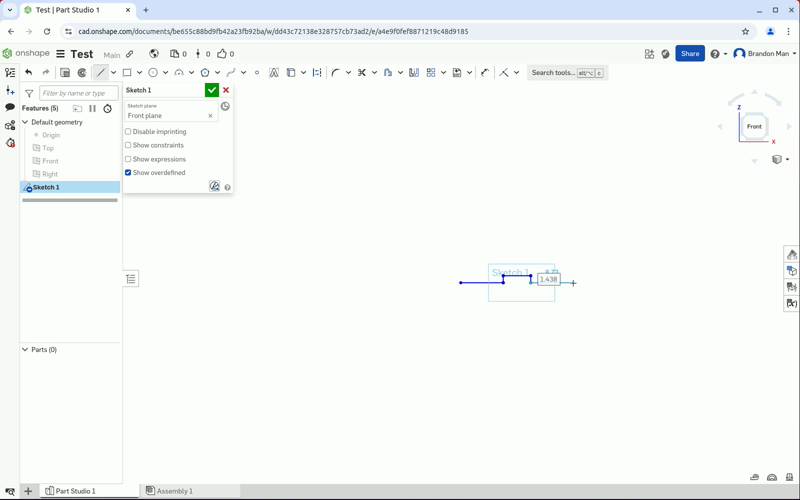
key_up(shift)
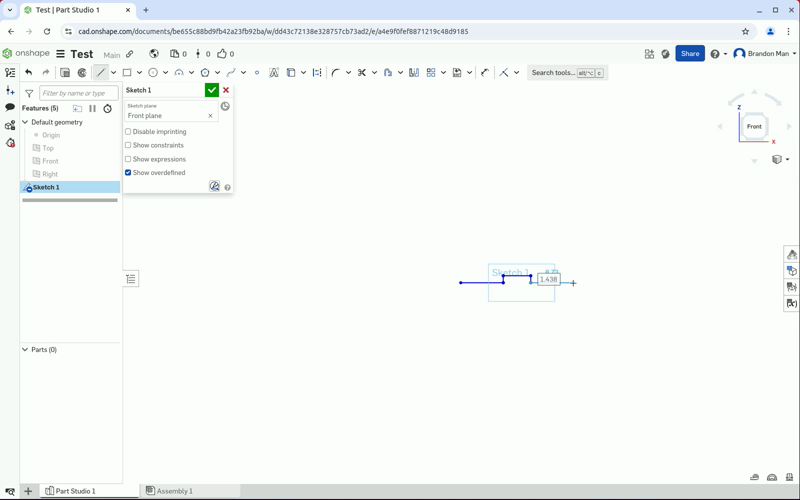
key_down(shift)
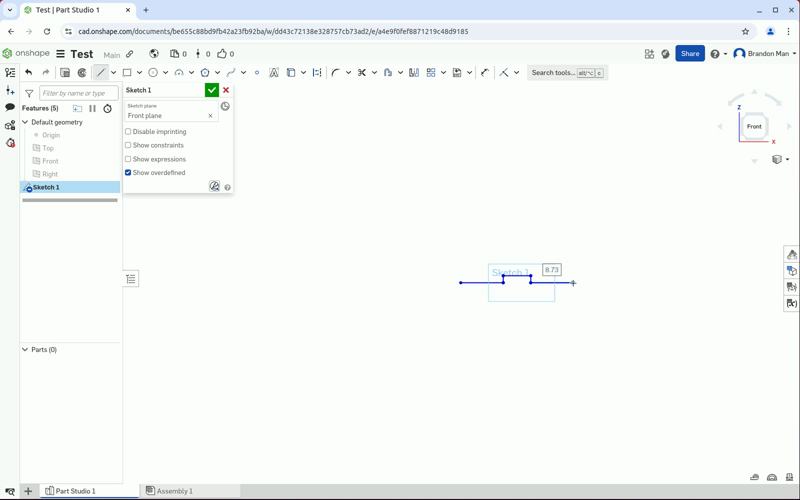
mouse_move(589, 282)
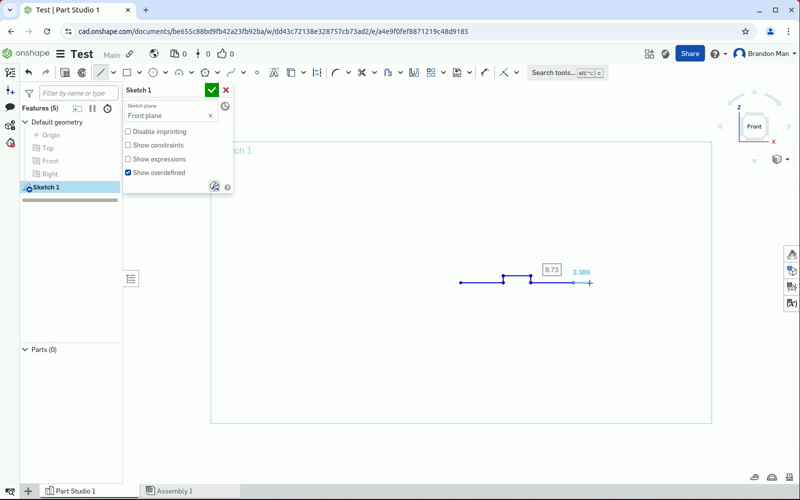
mouse_move(573, 268)
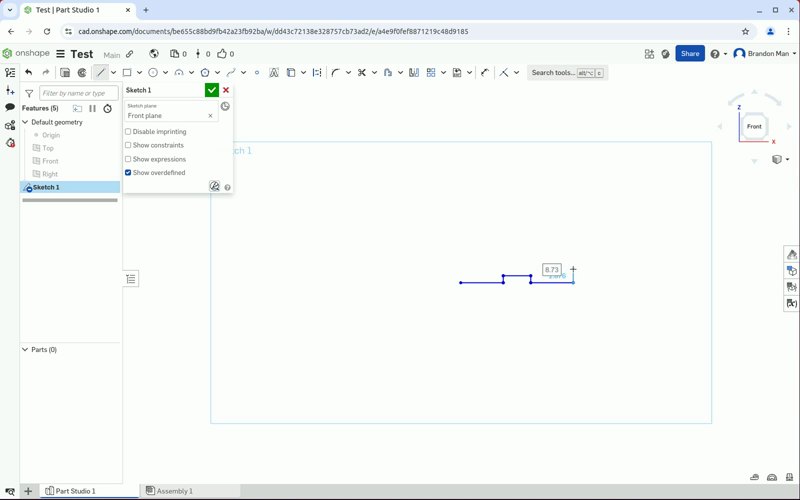
click(573, 268)
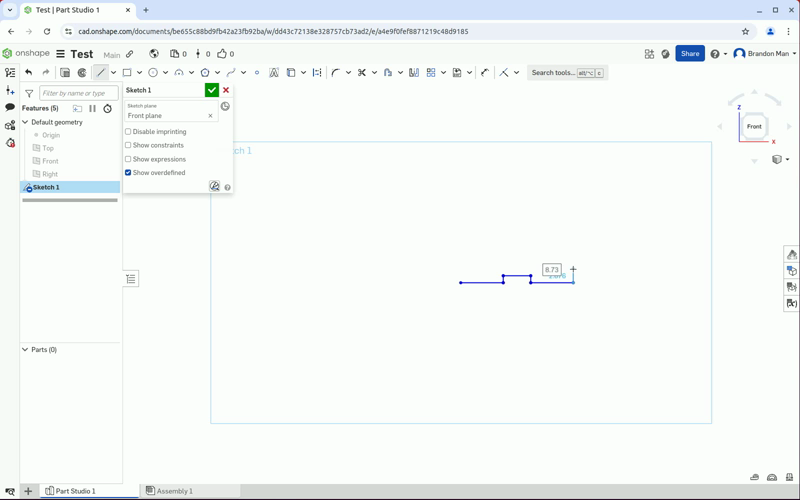
key_up(shift)
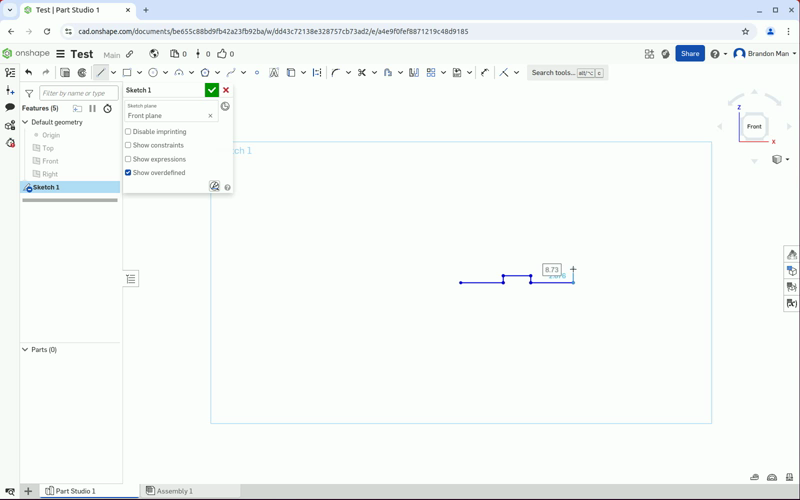
key_down(shift)
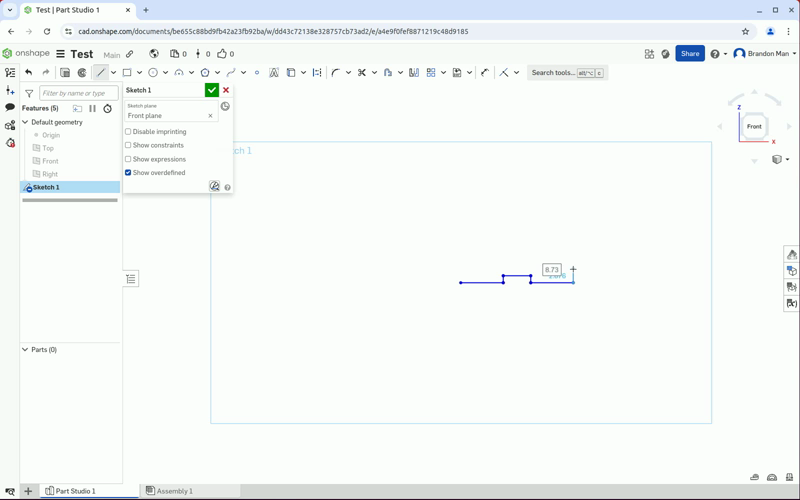
mouse_move(589, 268)
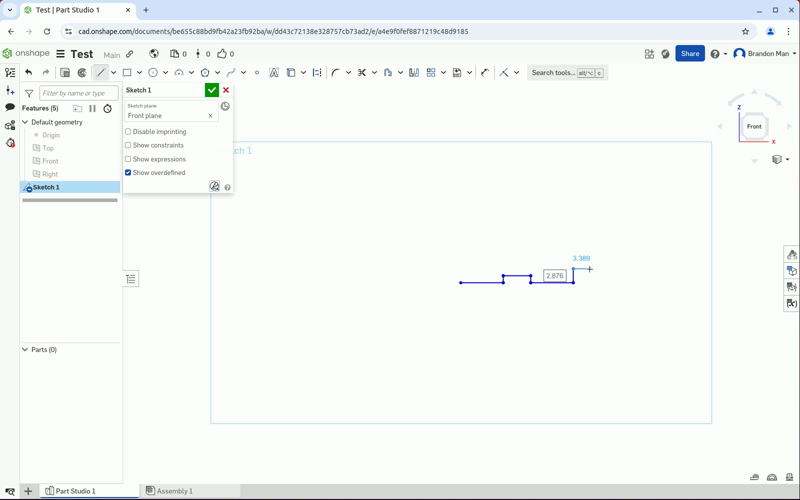
mouse_move(552, 268)
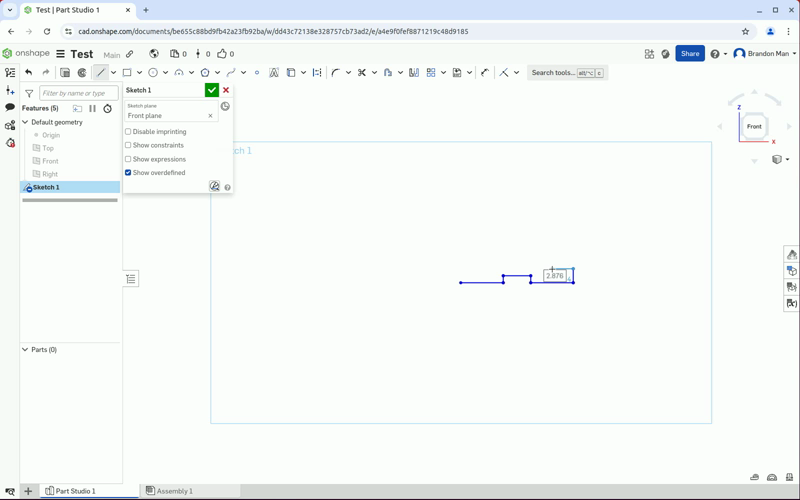
click(552, 268)
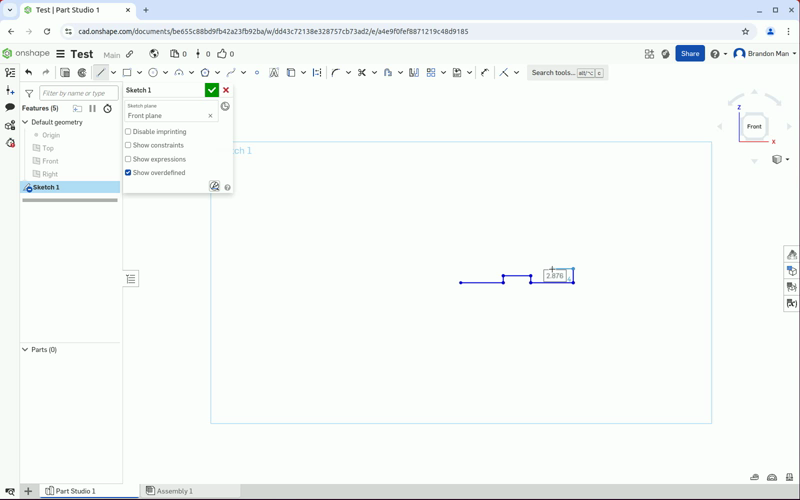
key_up(shift)
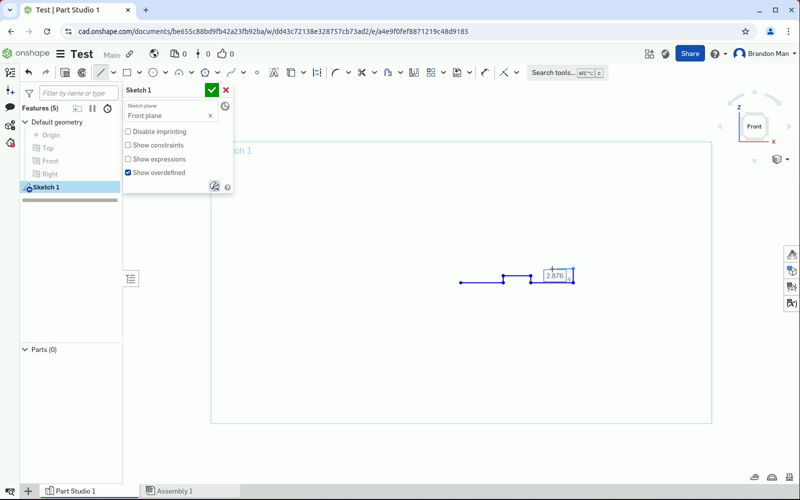
key_down(shift)
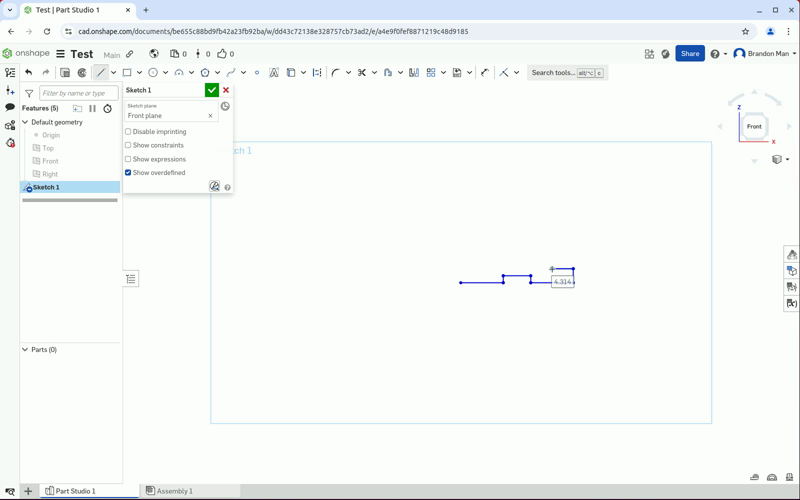
mouse_move(582, 268)
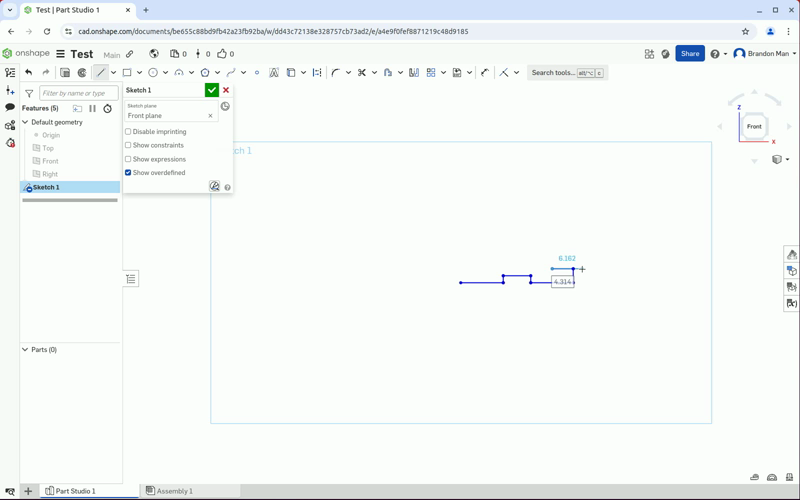
mouse_move(552, 254)
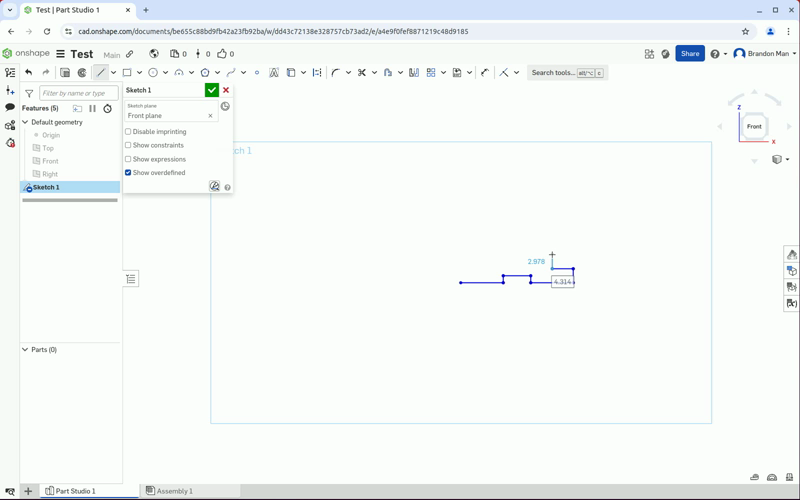
click(552, 254)
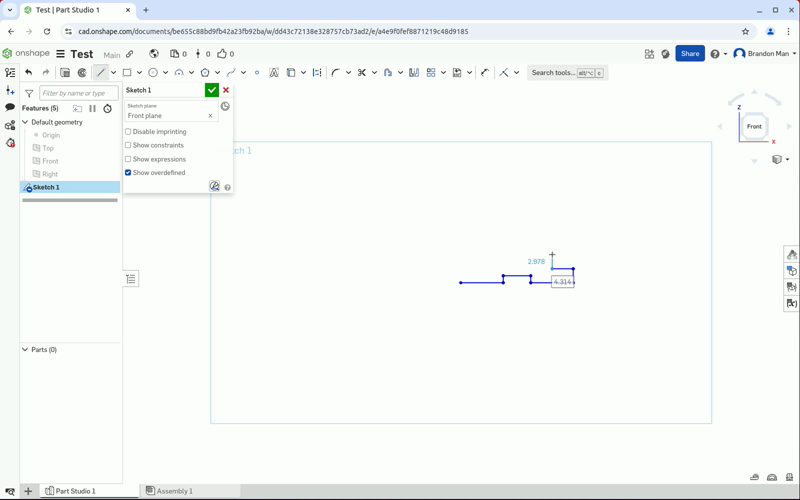
key_up(shift)
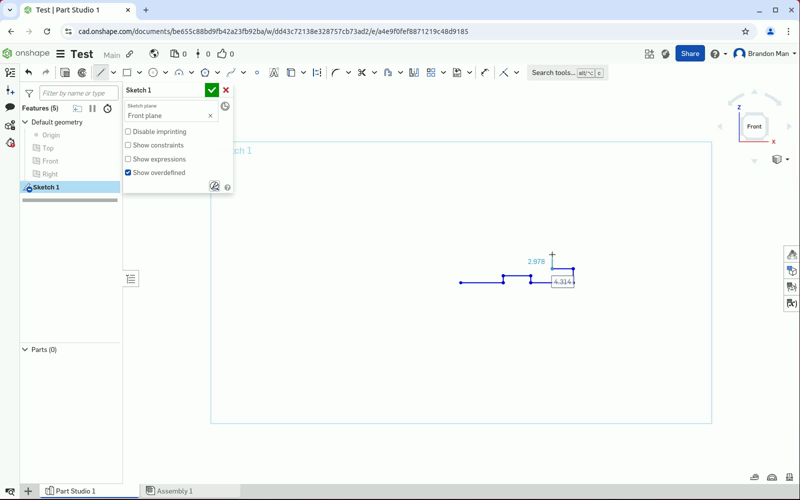
key_down(shift)
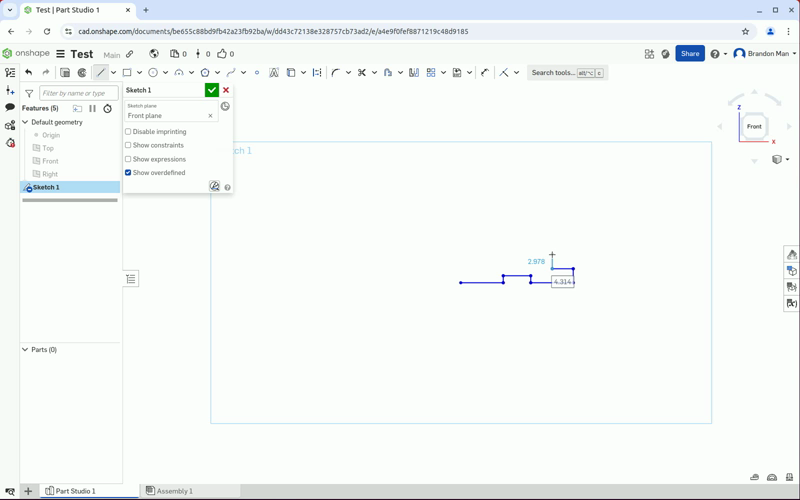
mouse_move(582, 254)
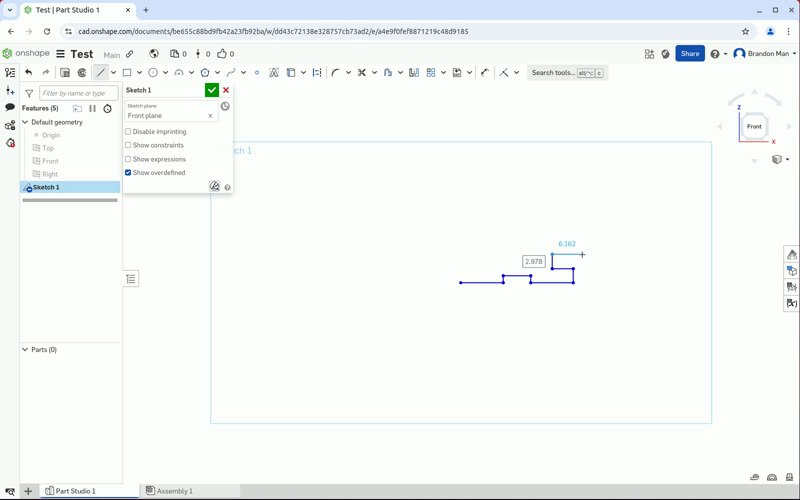
mouse_move(523, 254)
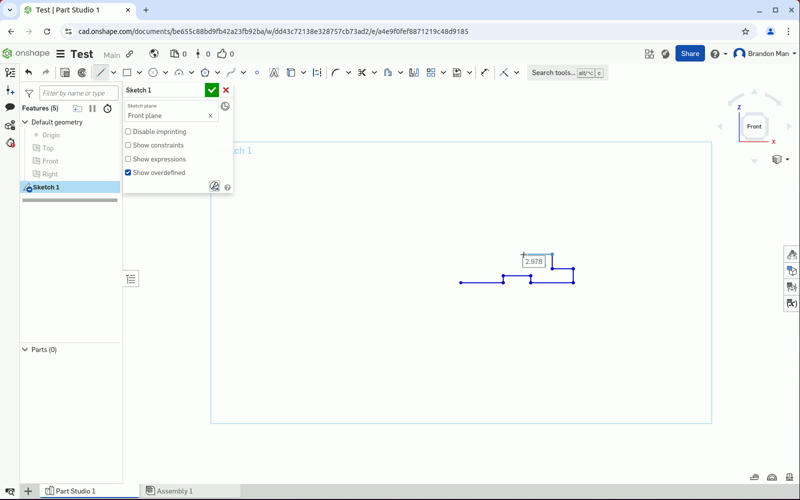
click(523, 254)
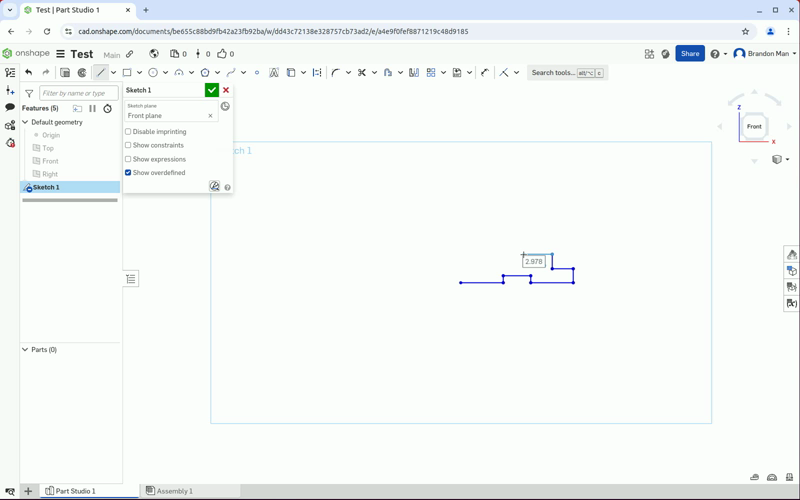
key_up(shift)
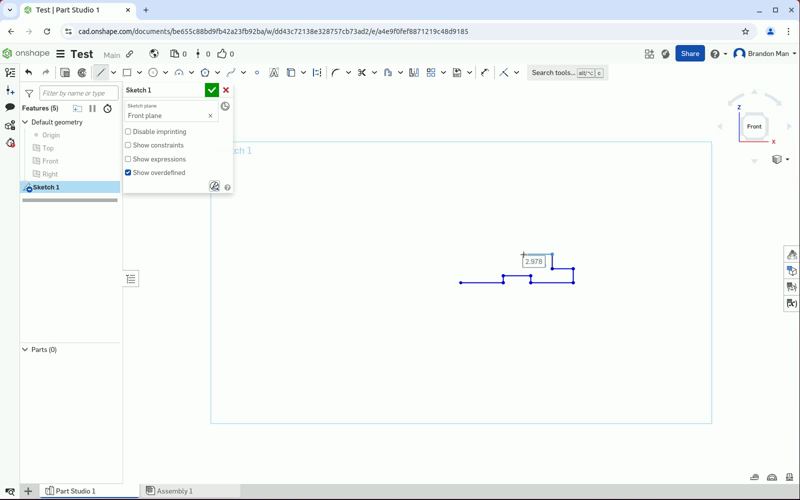
key(esc)
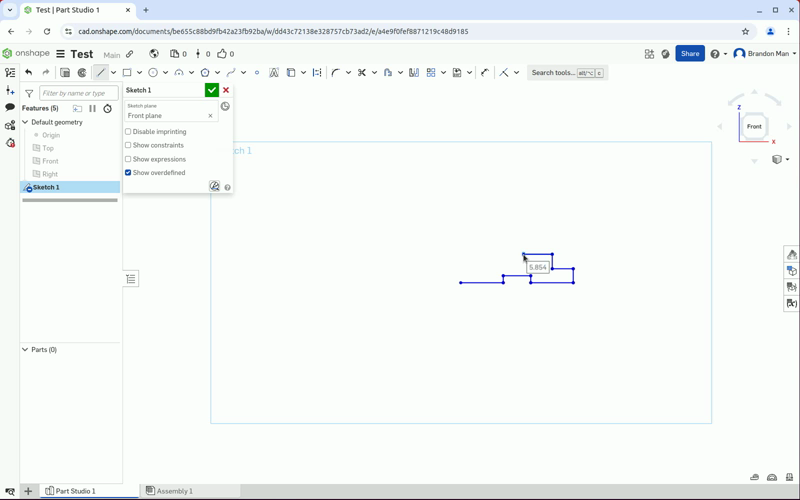
key(a)
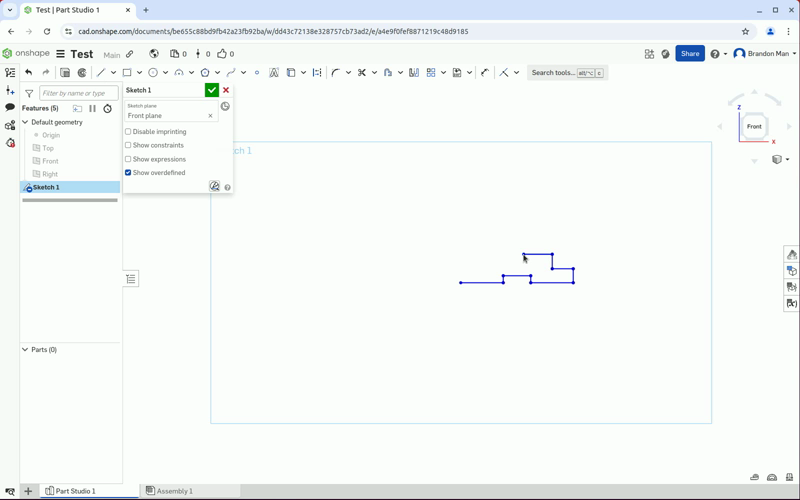
mouse_move(523, 254)
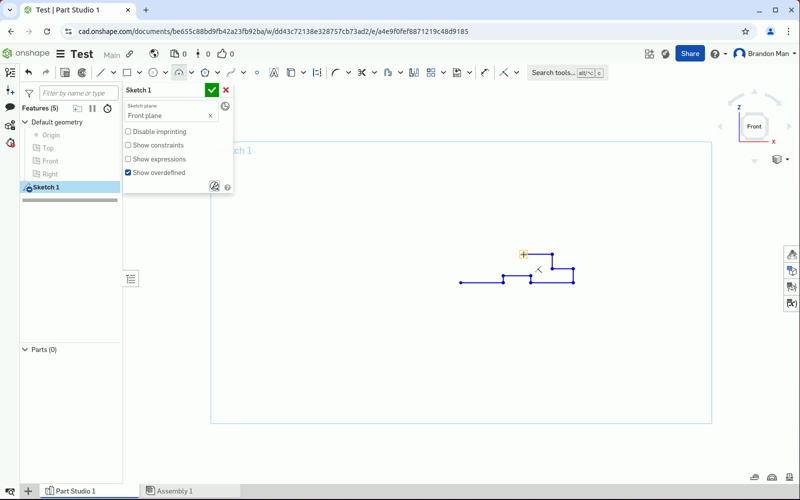
click(523, 254)
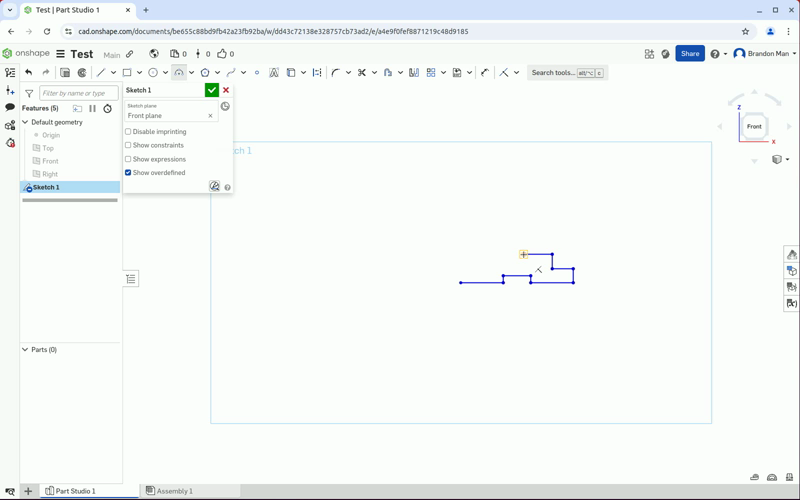
key_down(shift)
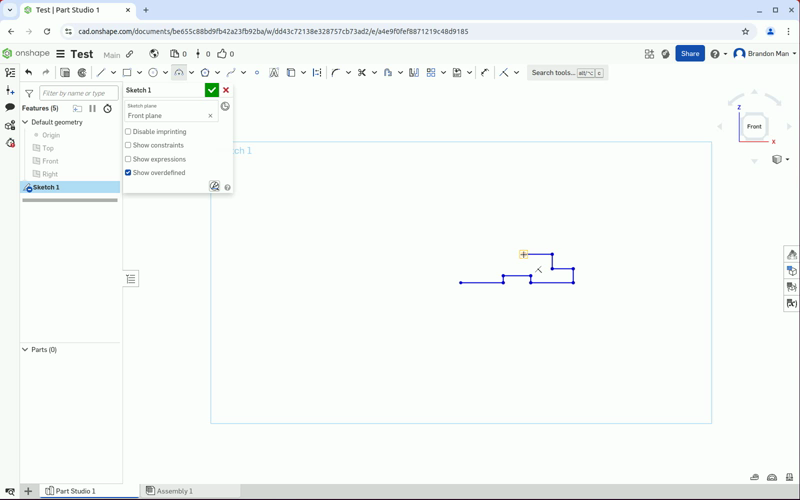
mouse_move(510, 254)
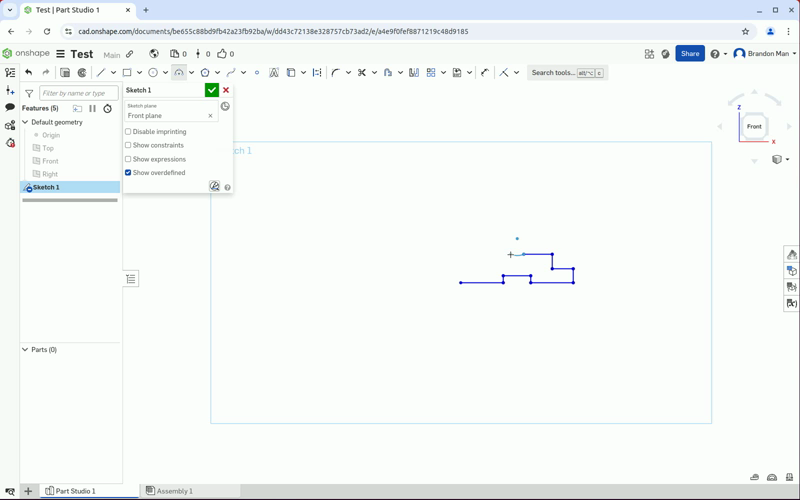
click(510, 254)
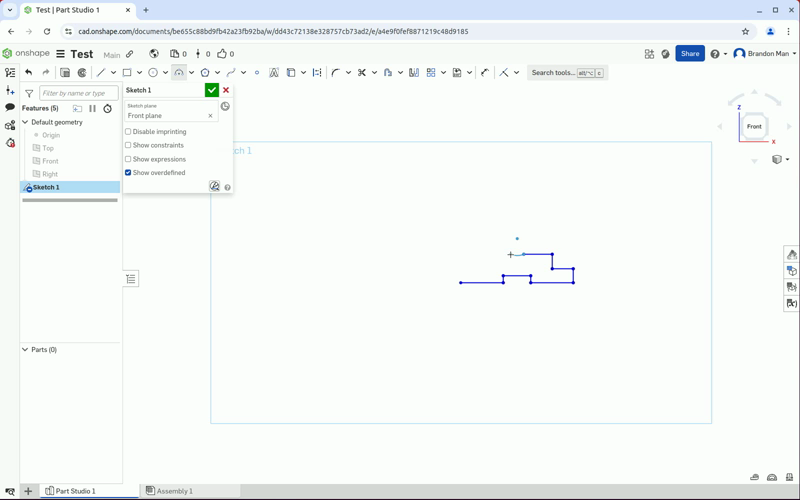
mouse_move(516, 261)
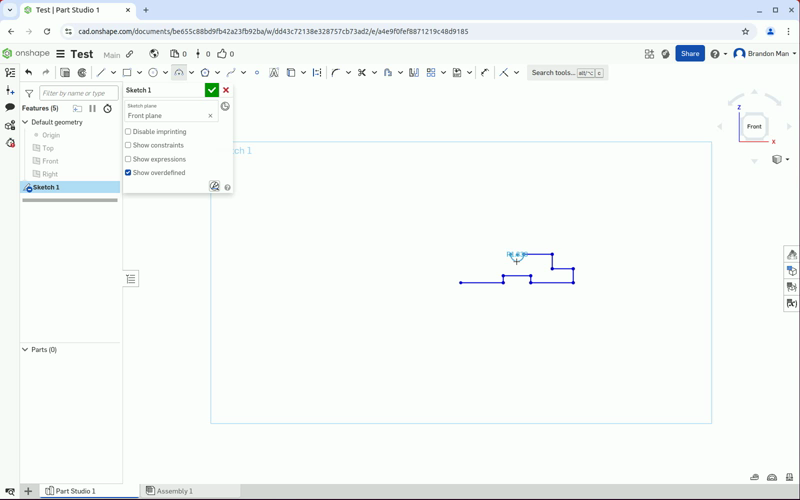
click(516, 261)
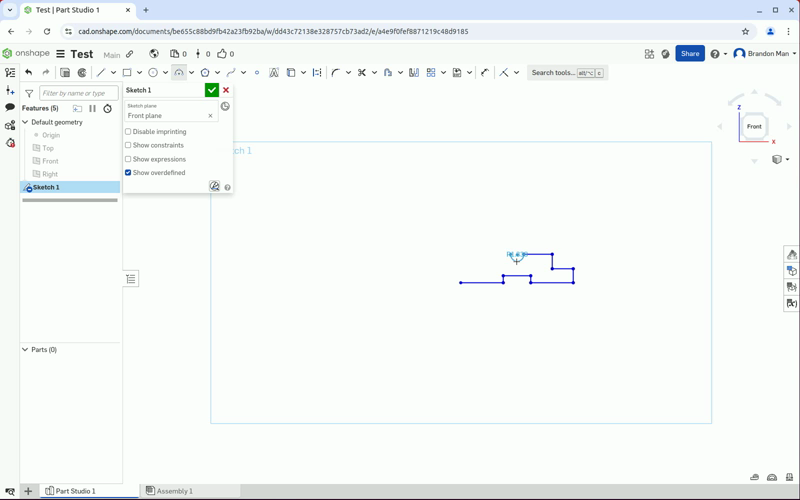
key_up(shift)
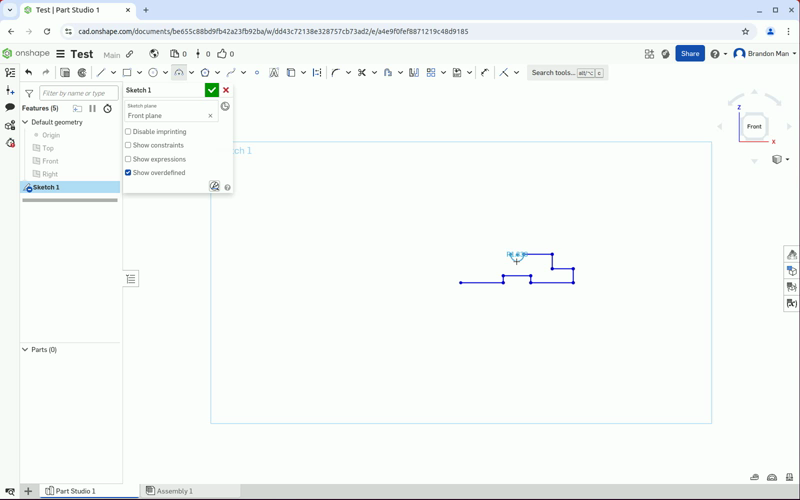
key(esc)
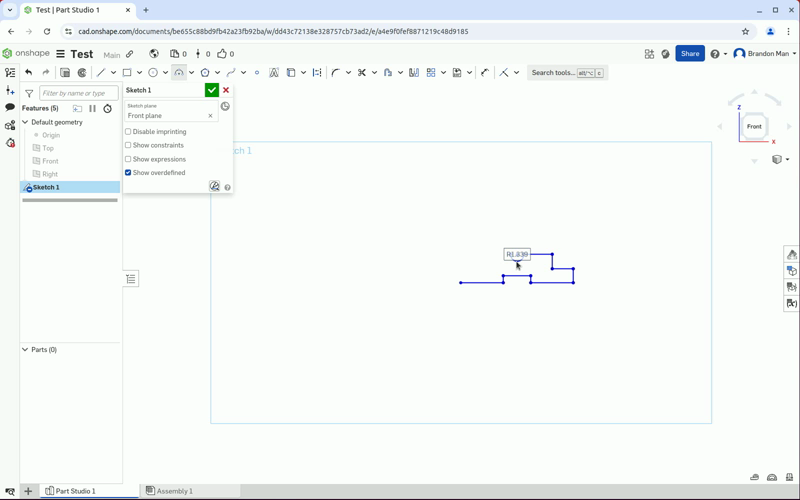
key(l)
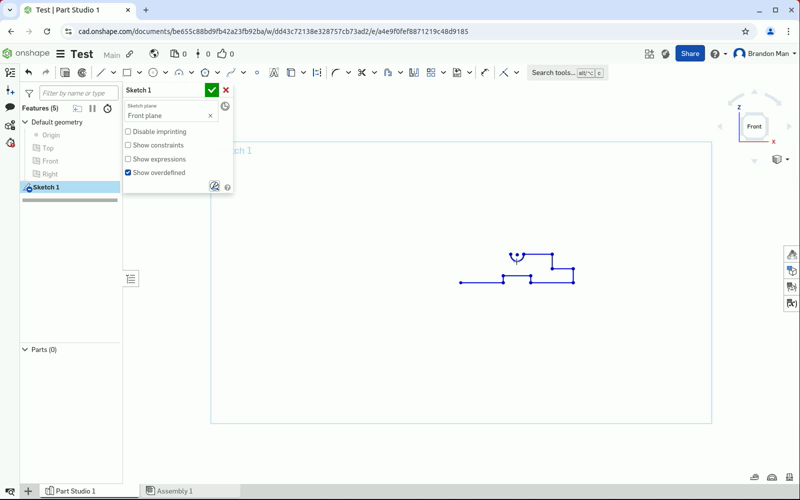
mouse_move(510, 254)
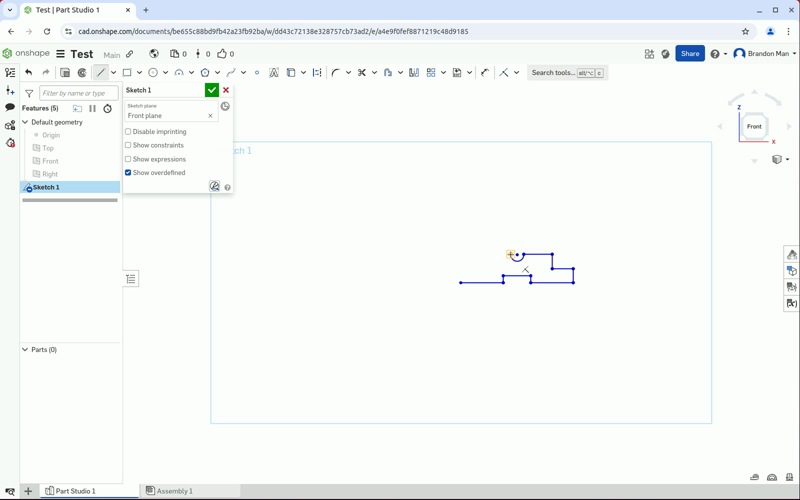
click(510, 254)
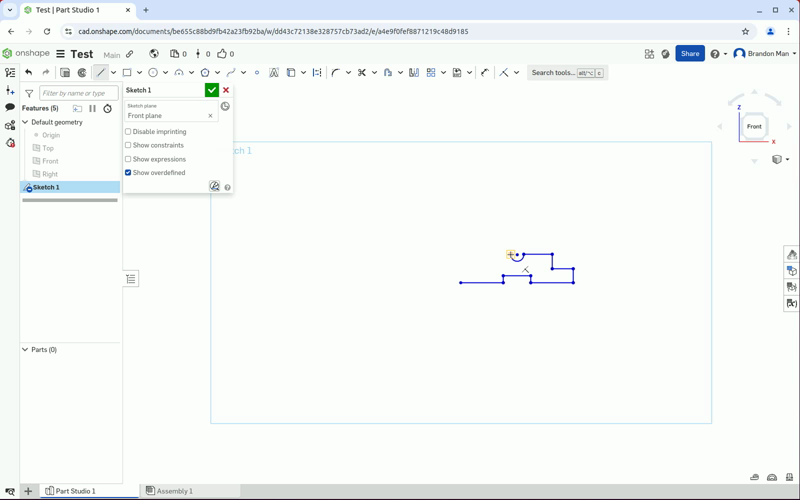
key_down(shift)
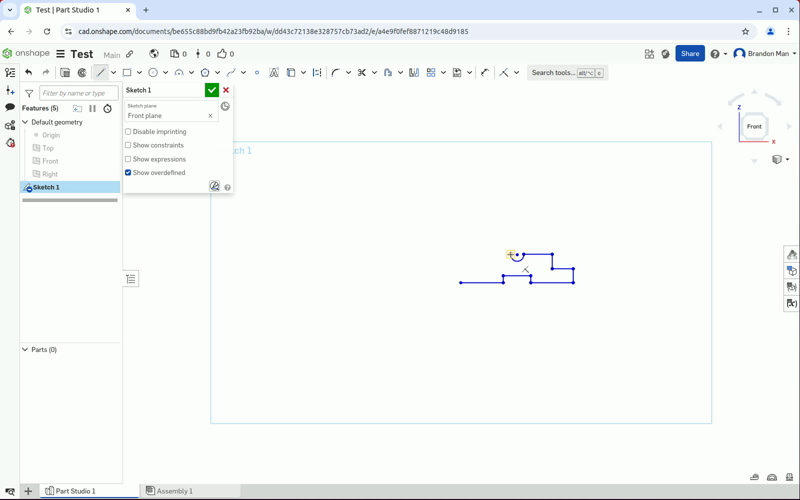
mouse_move(540, 254)
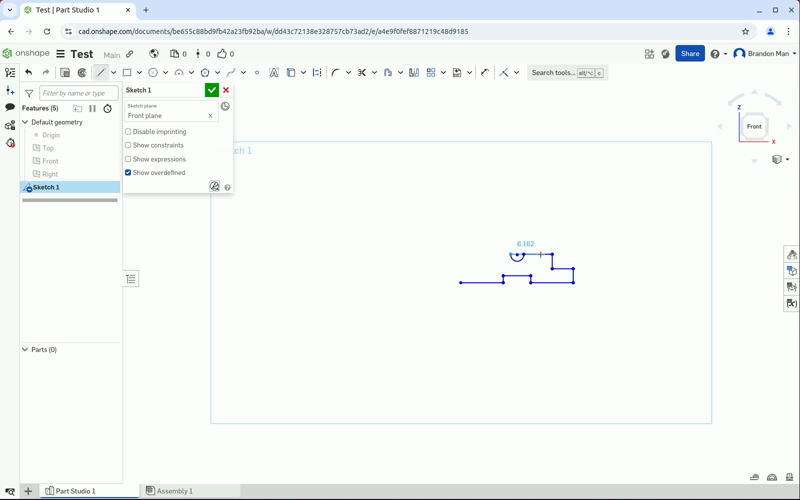
mouse_move(482, 254)
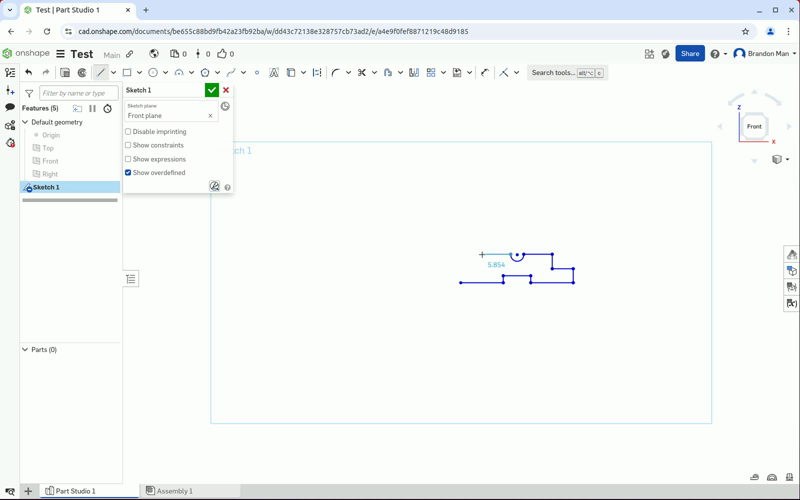
click(482, 254)
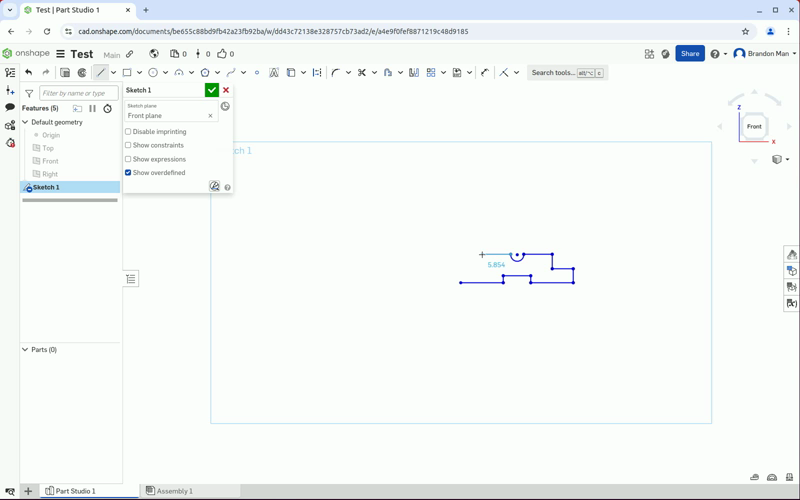
key_up(shift)
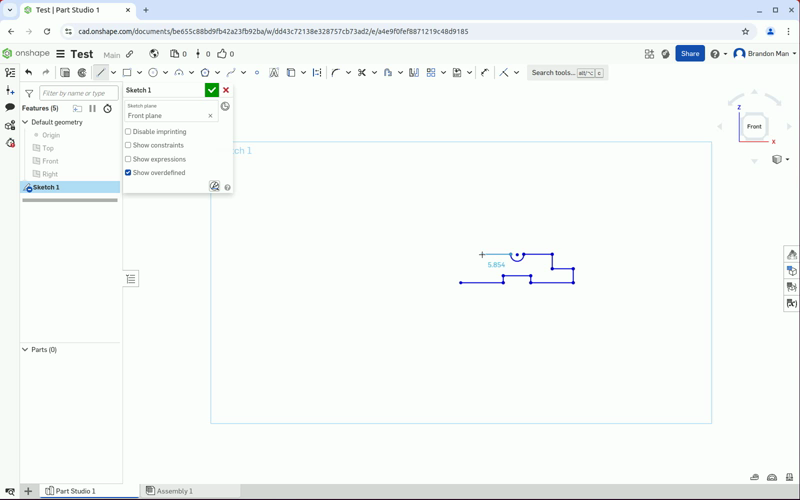
key_down(shift)
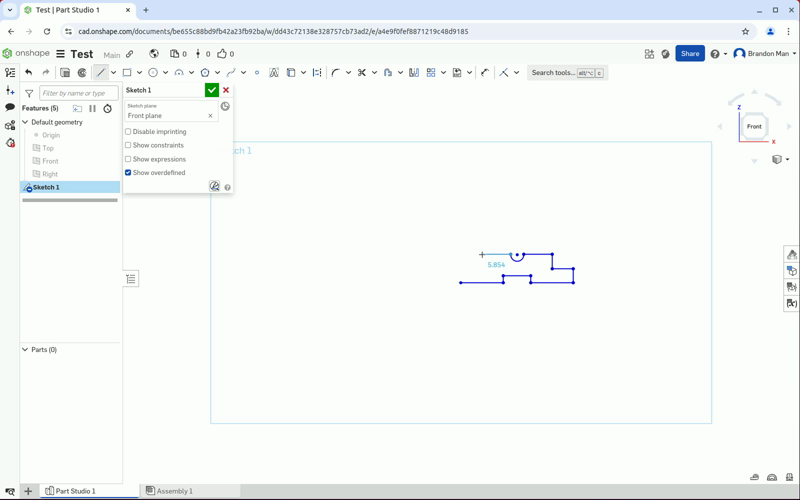
mouse_move(512, 254)
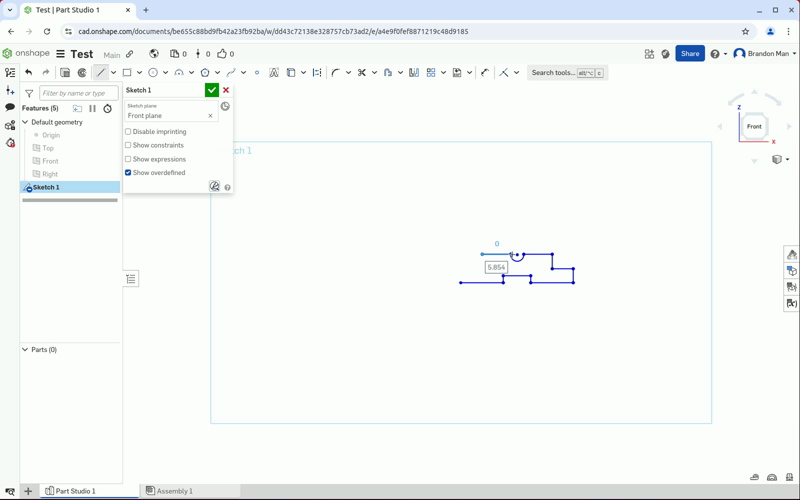
mouse_move(482, 268)
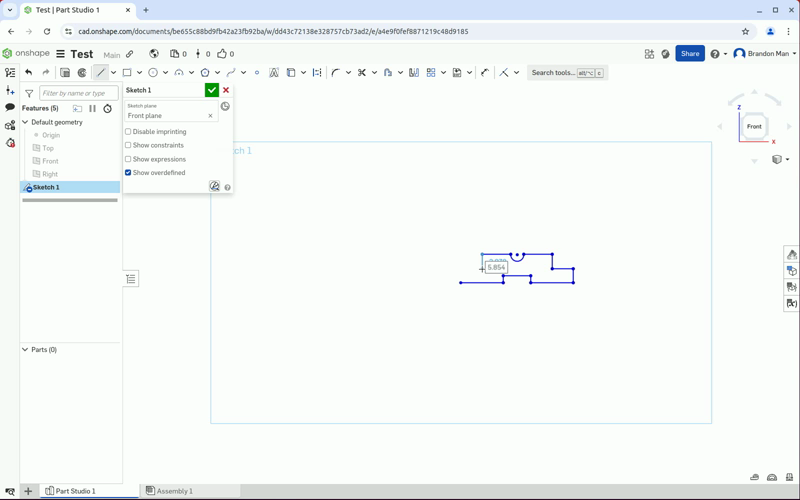
click(482, 268)
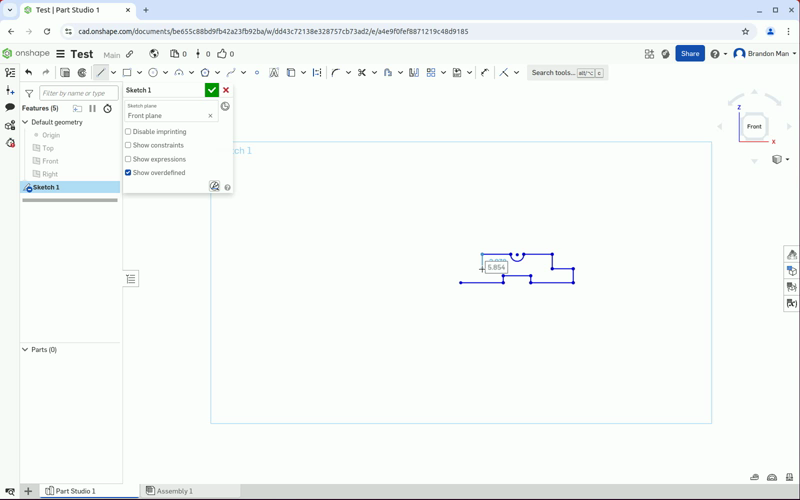
key_up(shift)
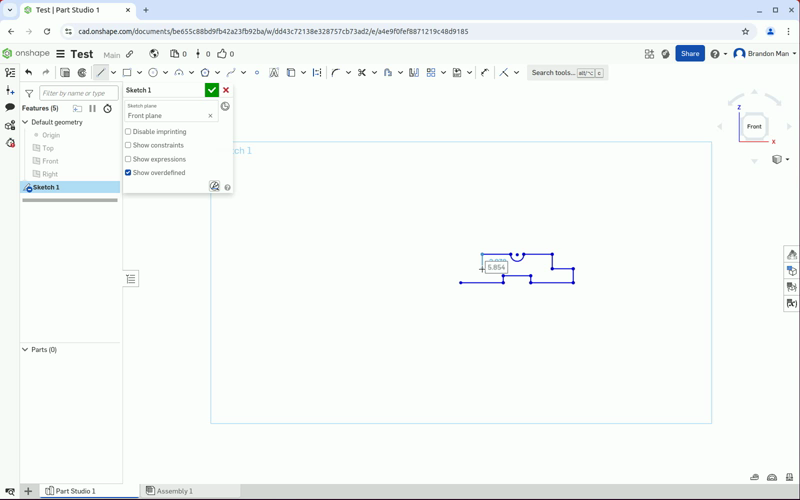
key_down(shift)
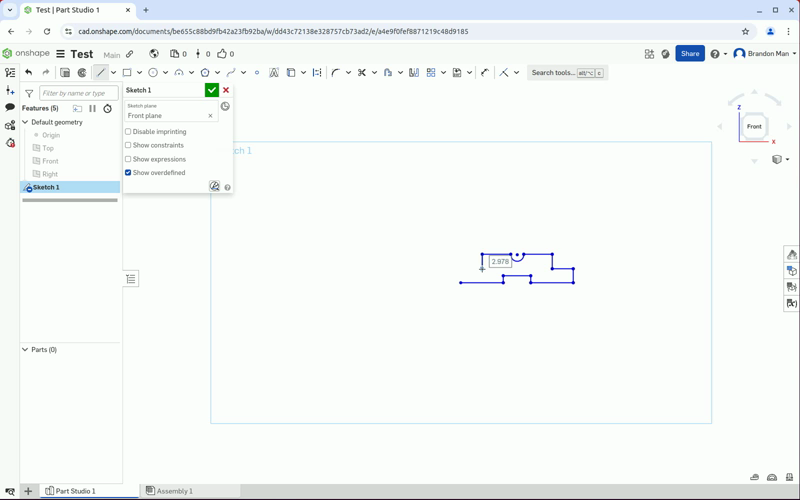
mouse_move(512, 268)
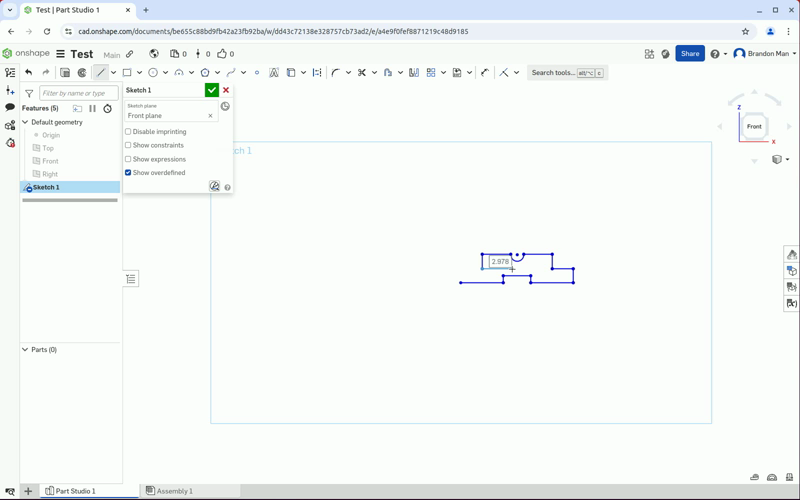
mouse_move(460, 268)
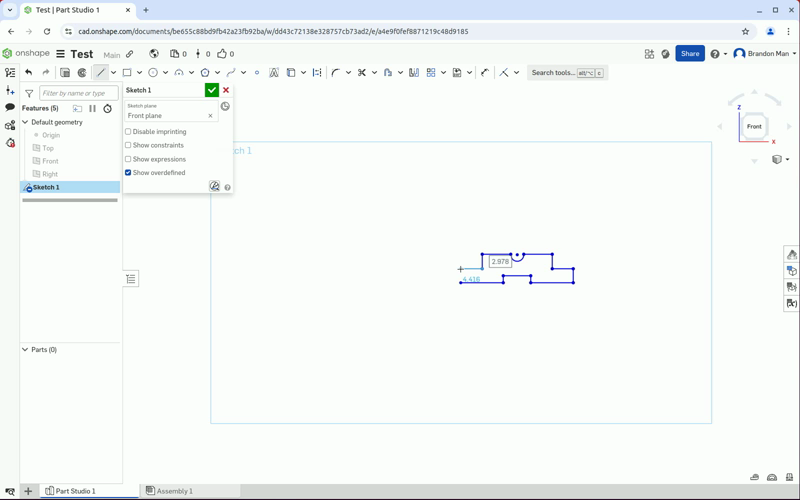
click(460, 268)
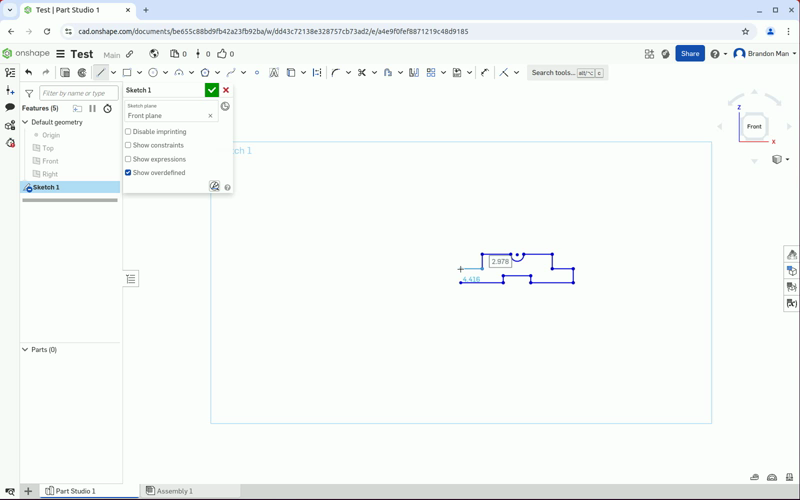
key_up(shift)
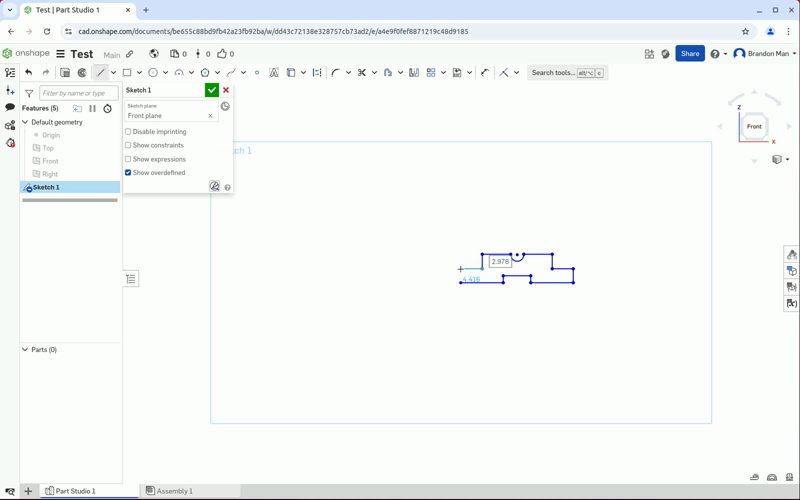
mouse_move(490, 268)
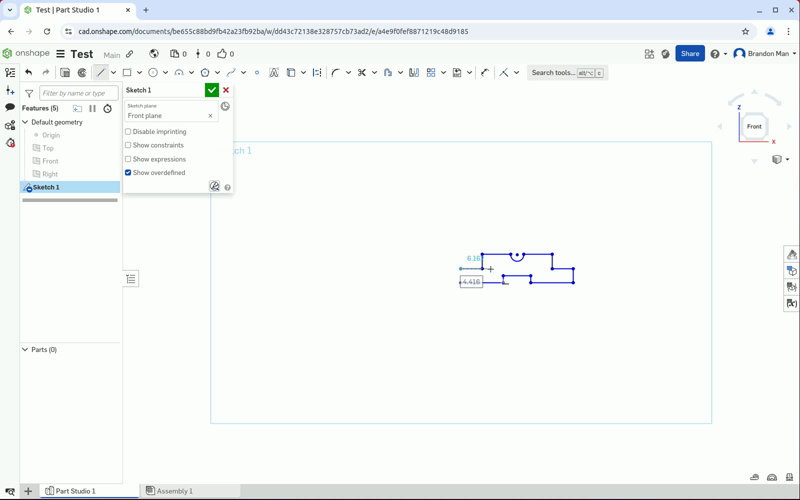
key_down(shift)
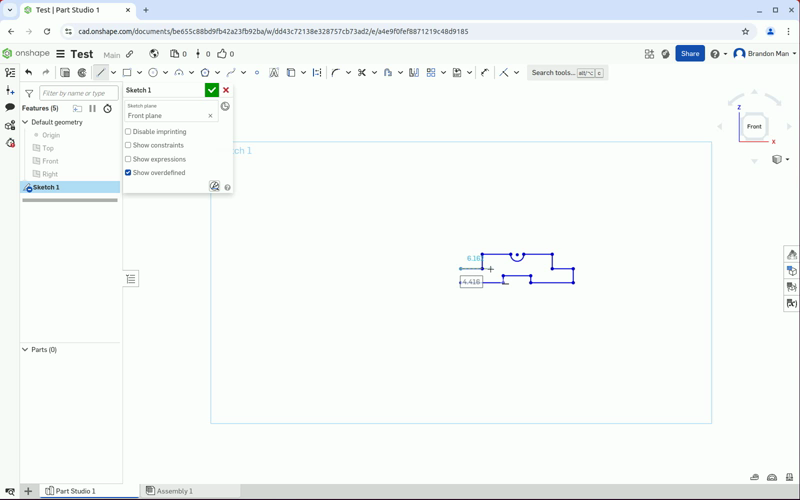
mouse_move(460, 282)
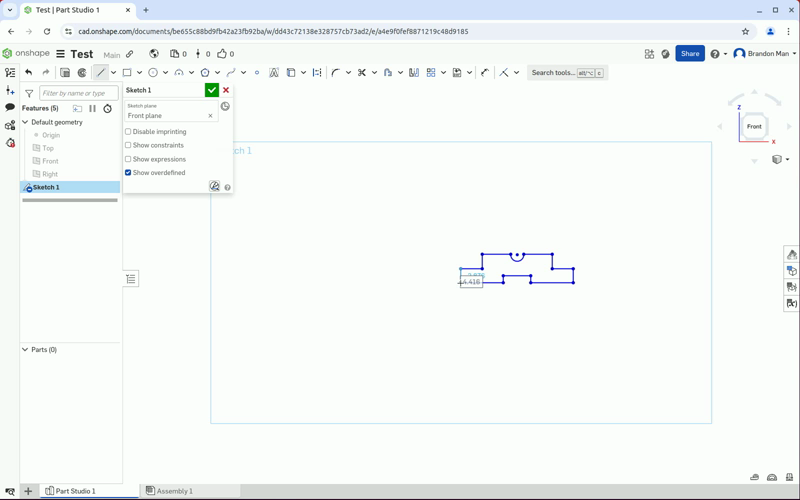
key_up(shift)
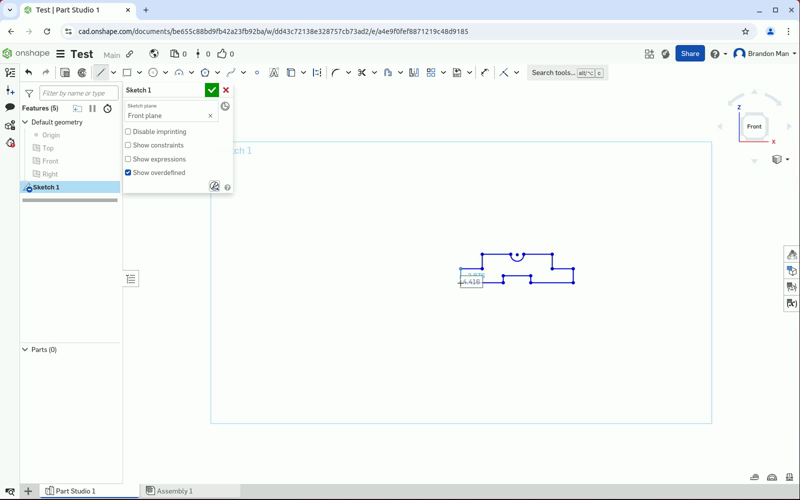
click(460, 282)
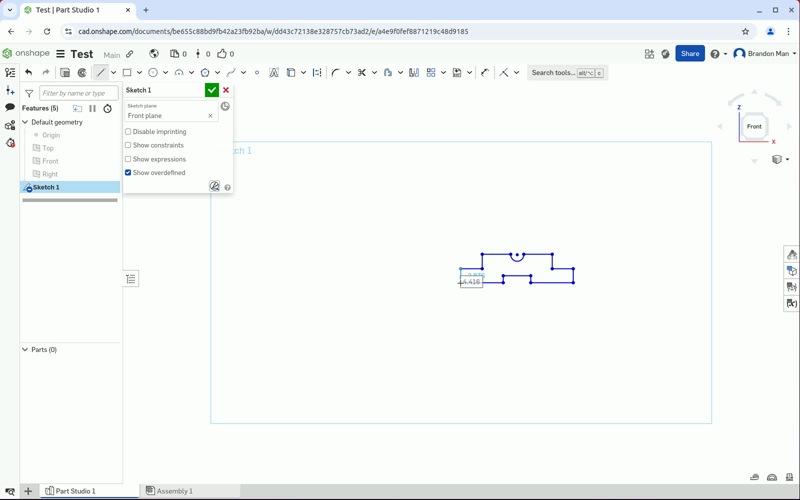
key(esc)
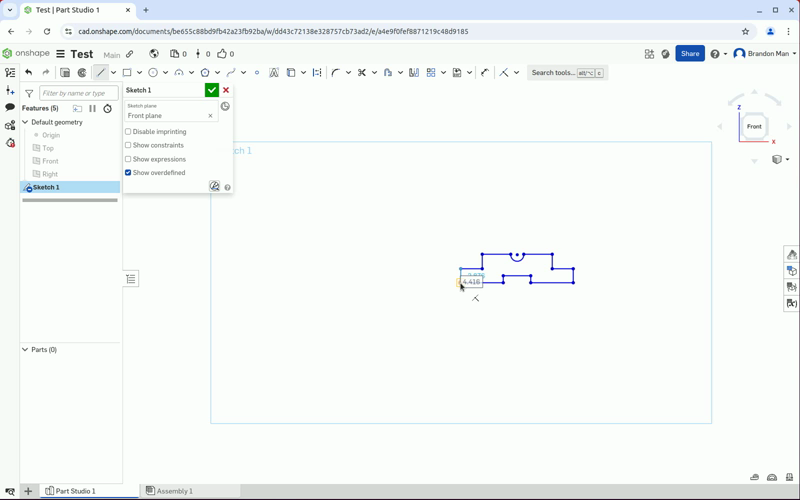
mouse_move(510, 270)
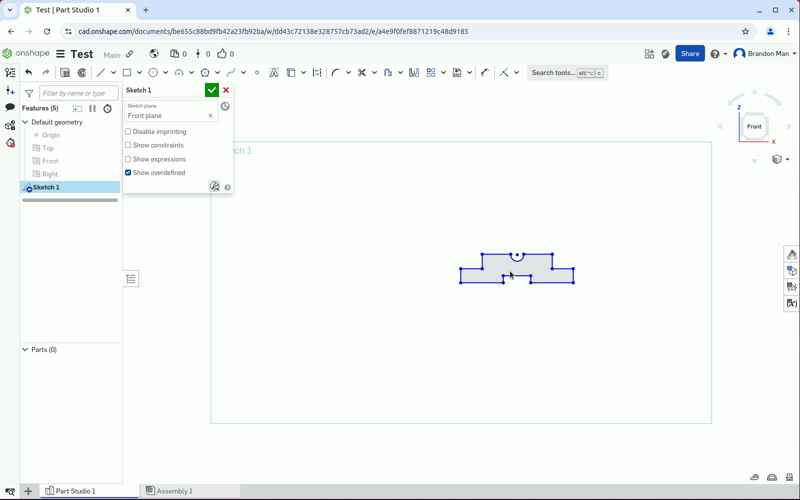
scroll(6)
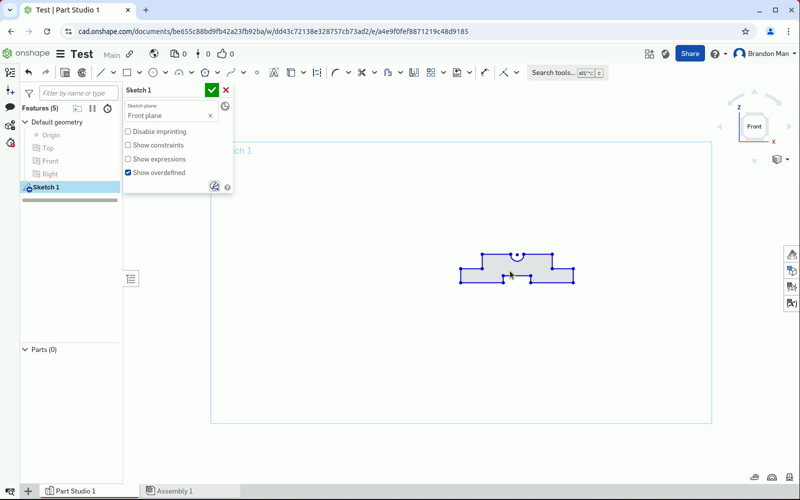
scroll(6)
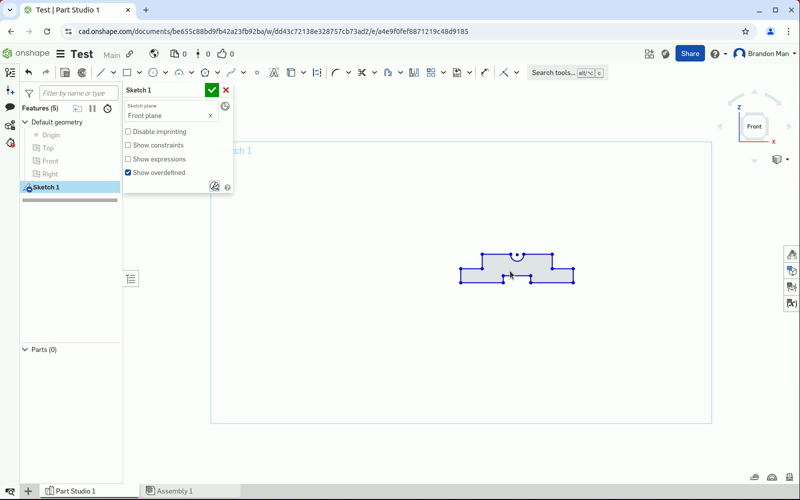
scroll(6)
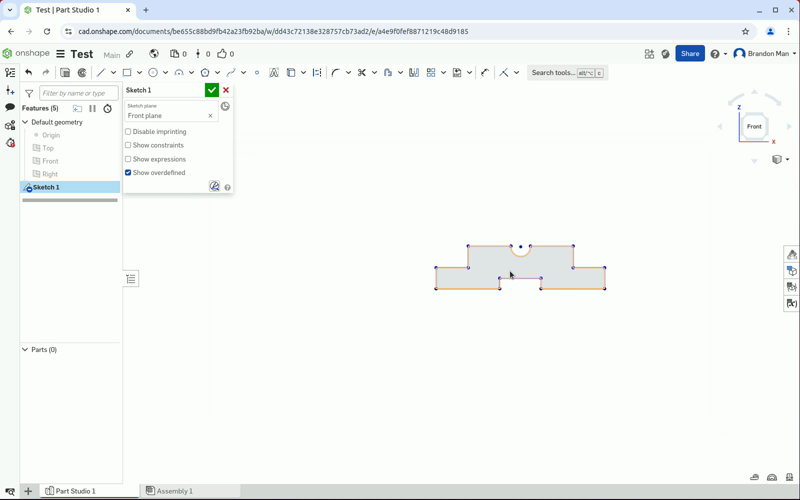
scroll(6)
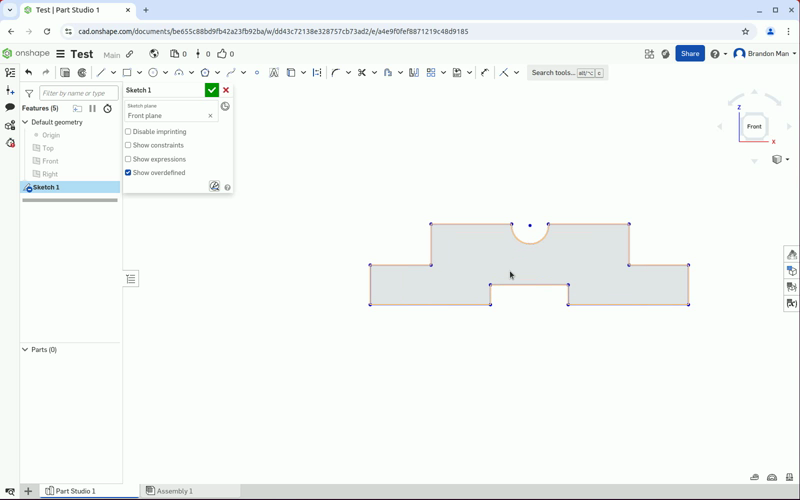
scroll(6)
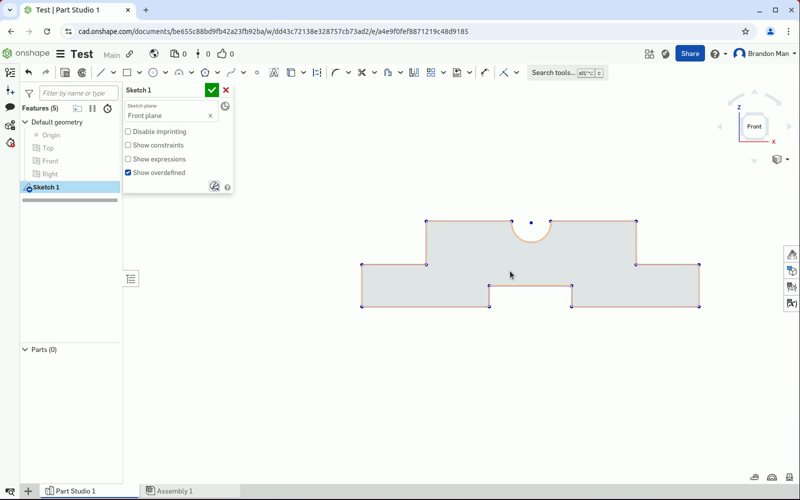
scroll(6)
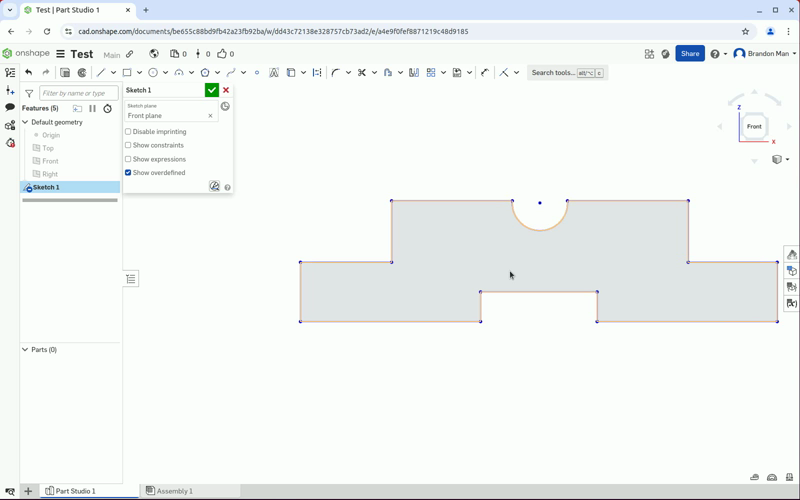
scroll(6)
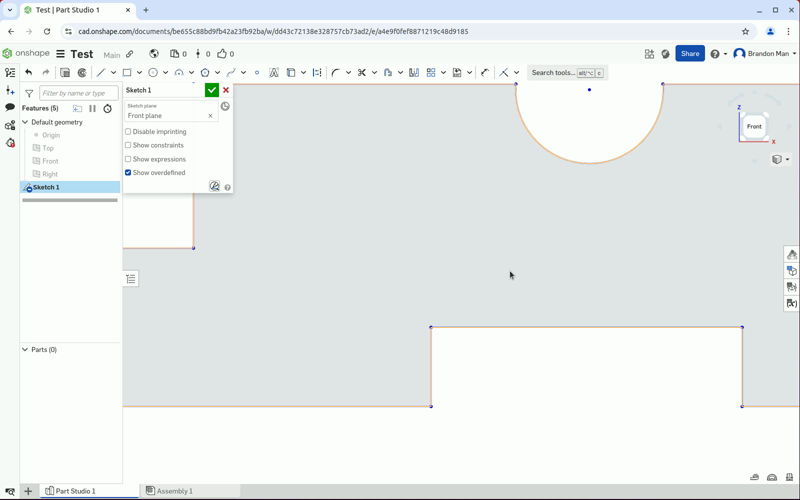
click(510, 270)
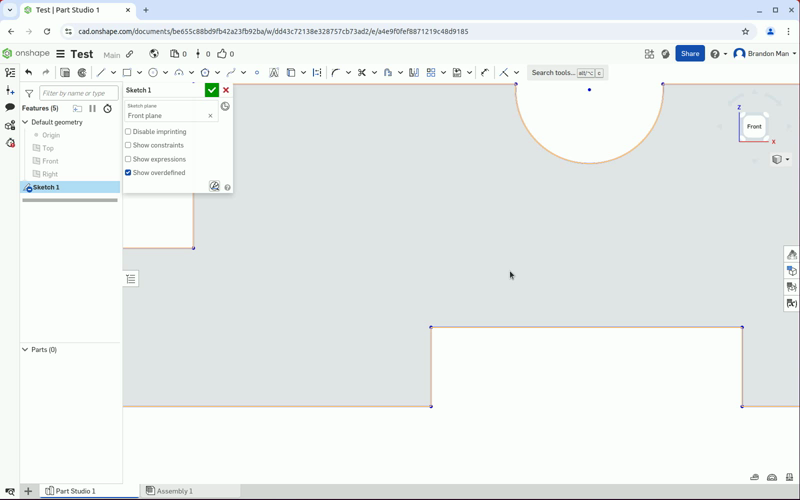
scroll(-6)
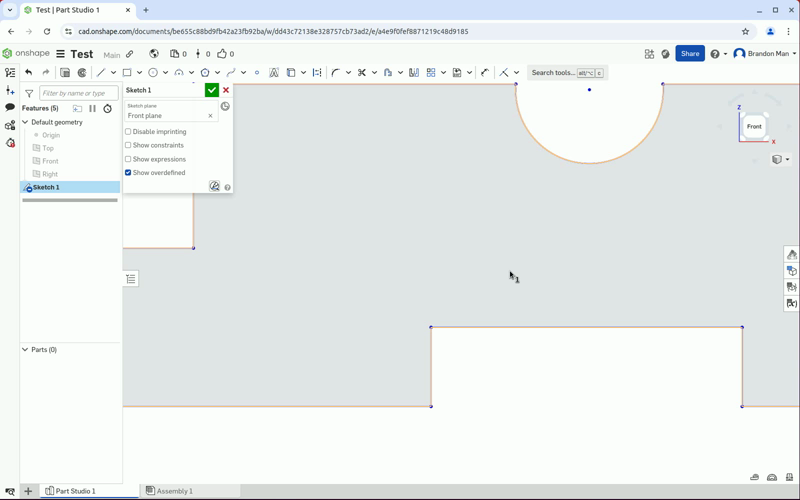
scroll(-6)
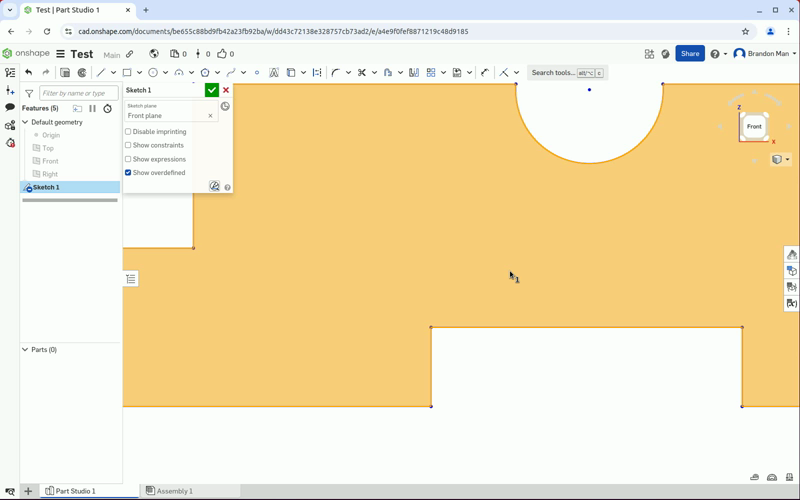
scroll(-6)
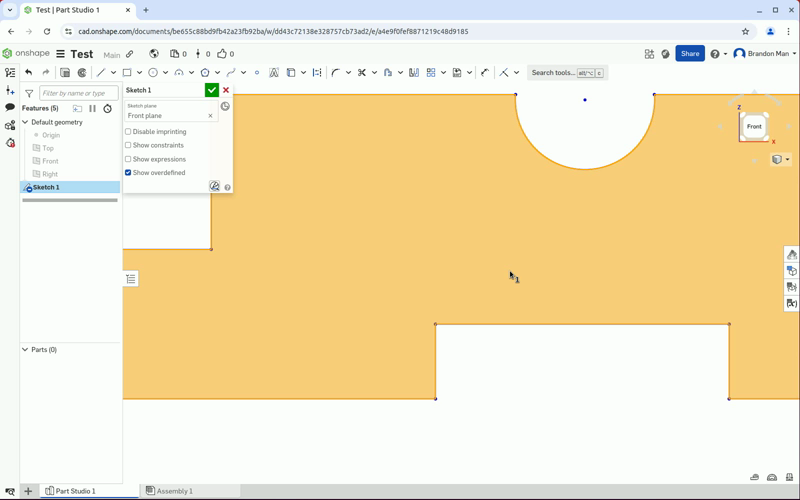
scroll(-6)
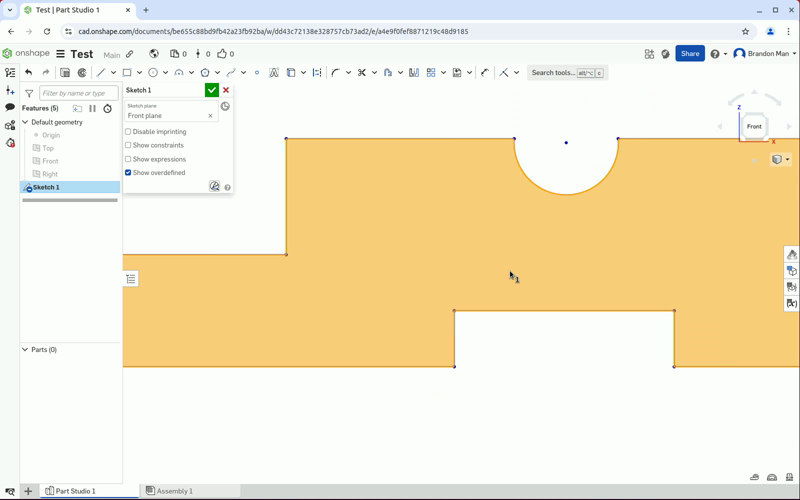
scroll(-6)
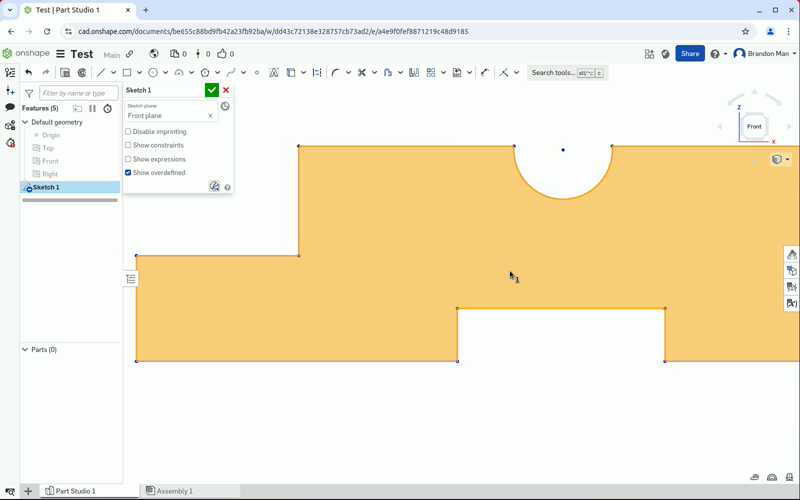
scroll(-6)
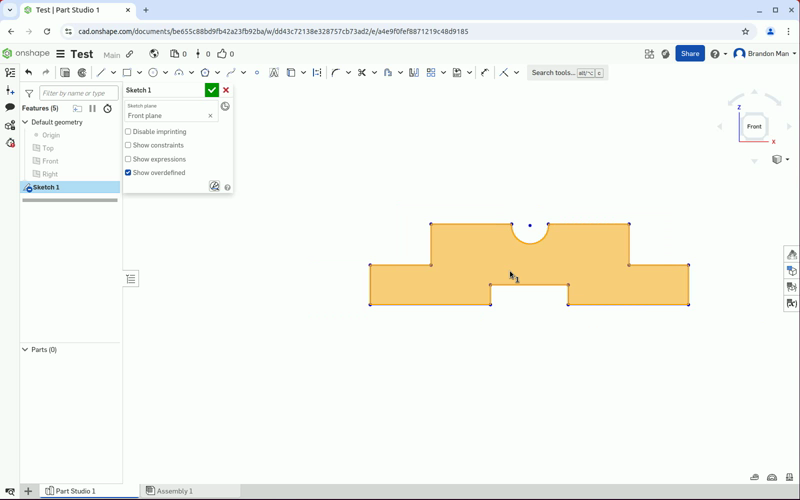
scroll(-6)
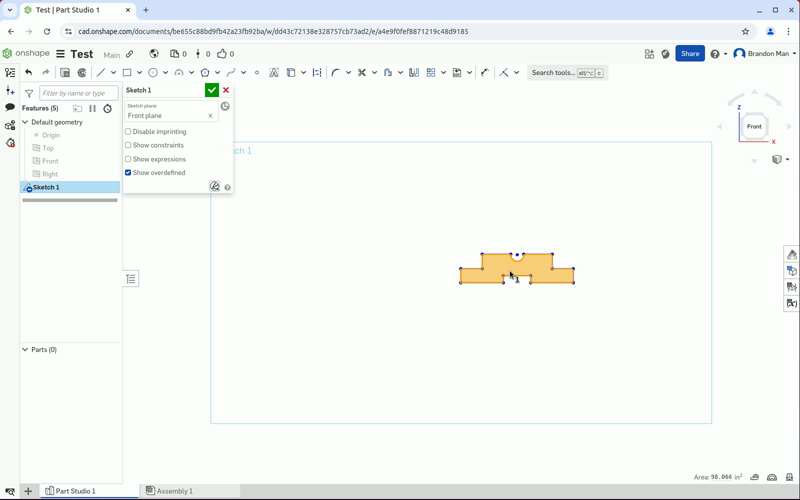
mouse_move(73, 352)
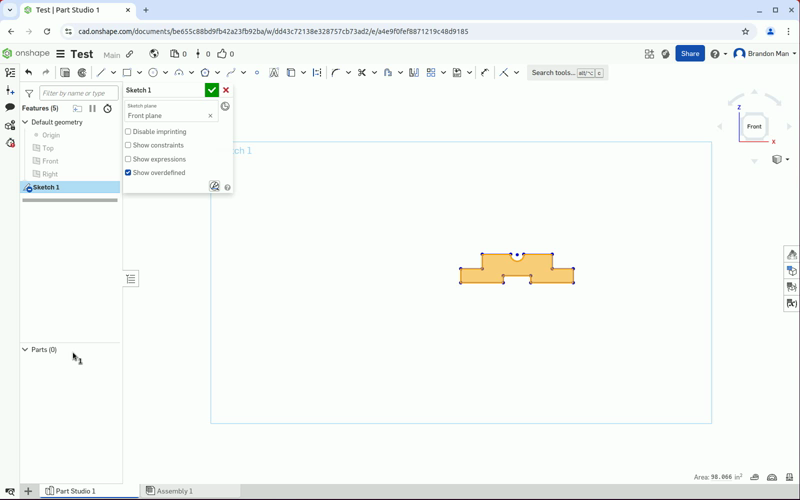
key(shift+y)
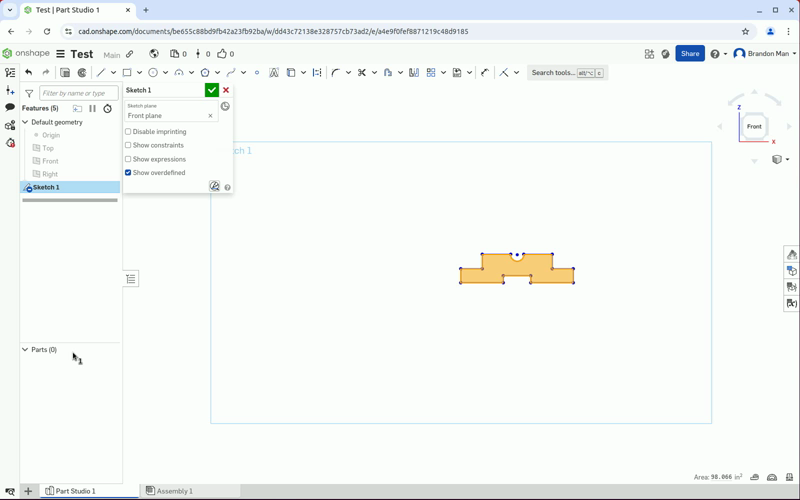
key(shift+e)
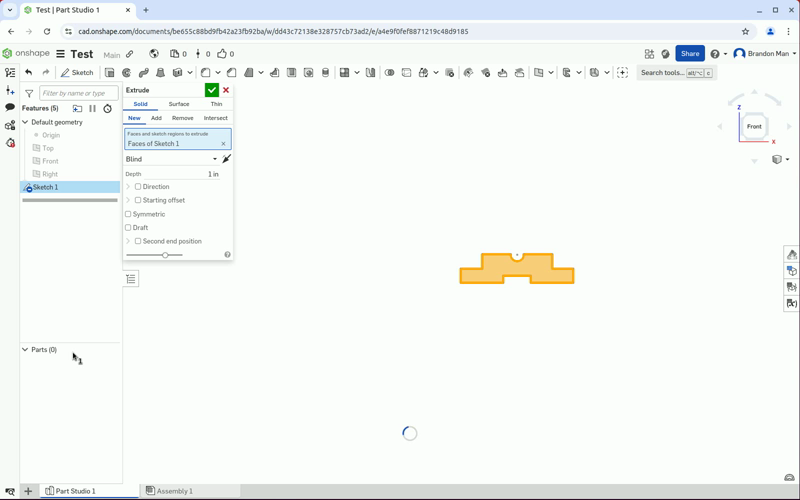
mouse_move(143, 106)
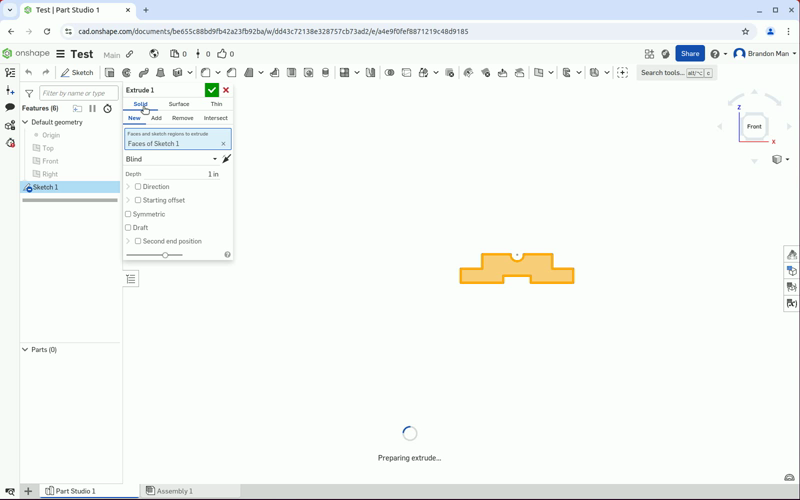
click(143, 106)
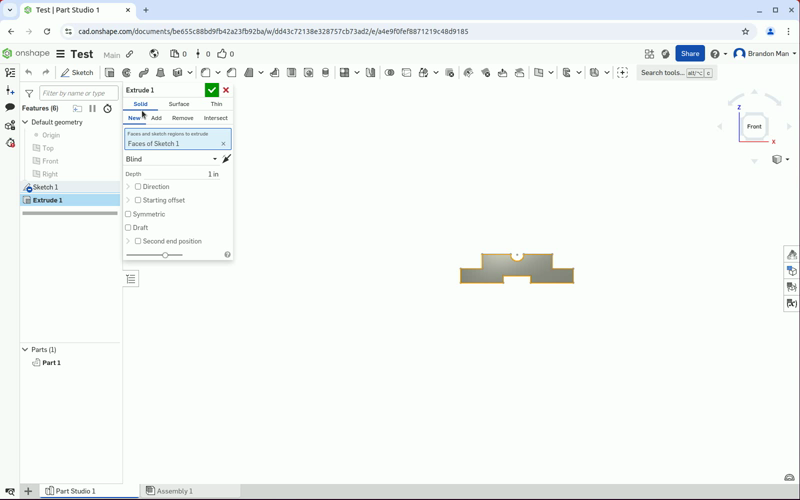
mouse_move(137, 120)
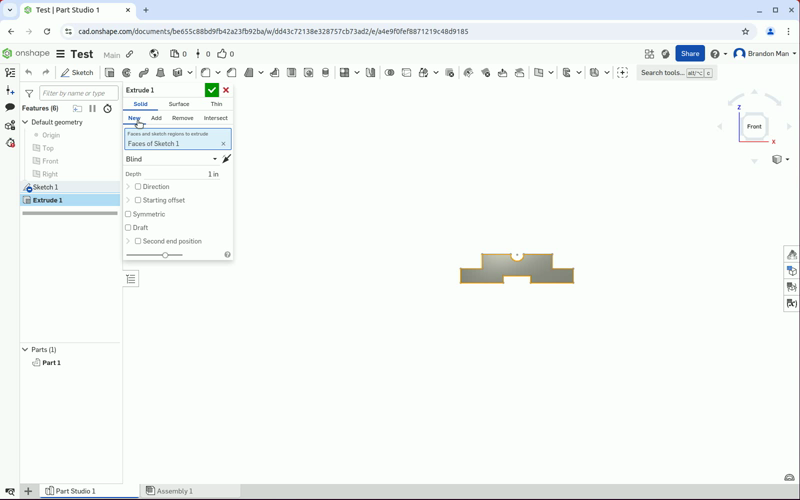
click(137, 120)
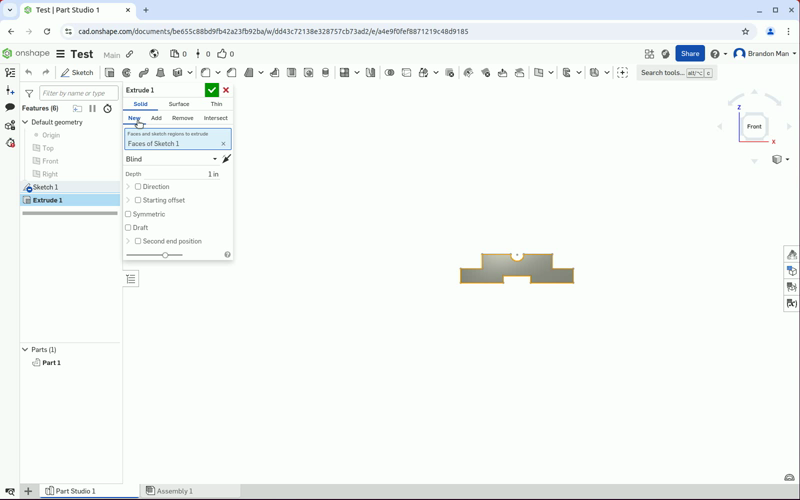
key(tab, 4)
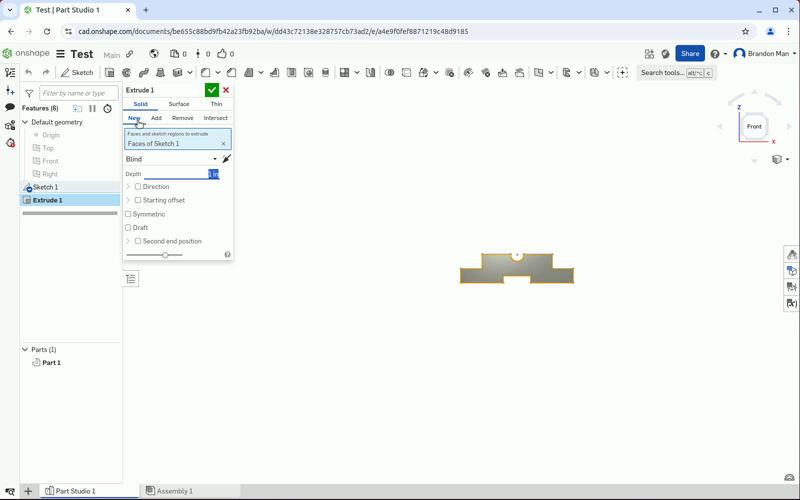
text(2.889)
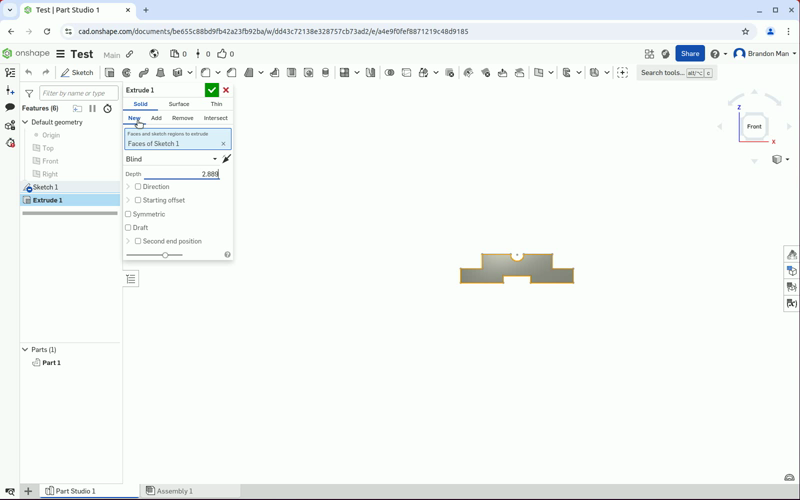
key(enter)
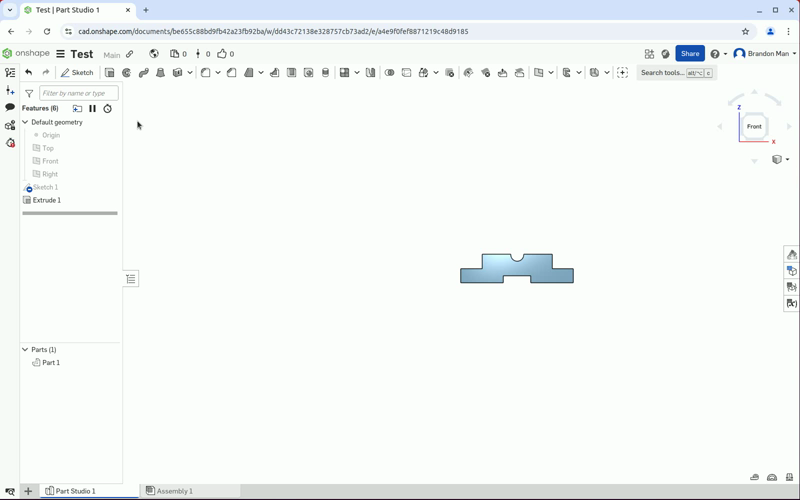
key(shift+h)
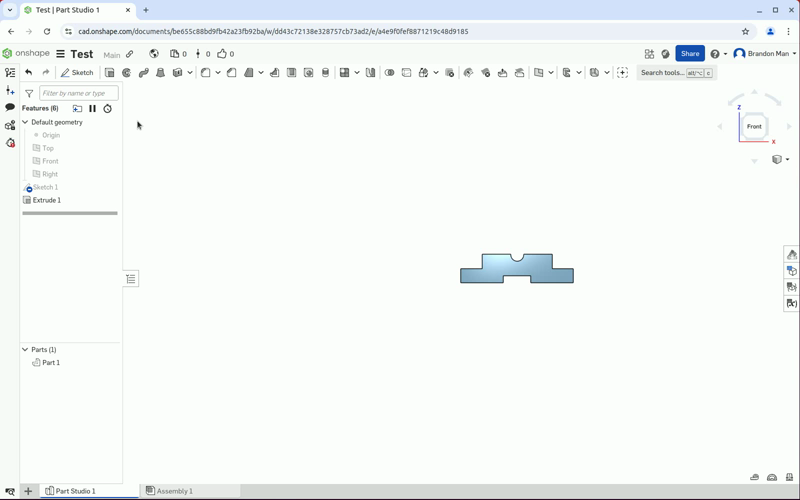
key(shift+h)
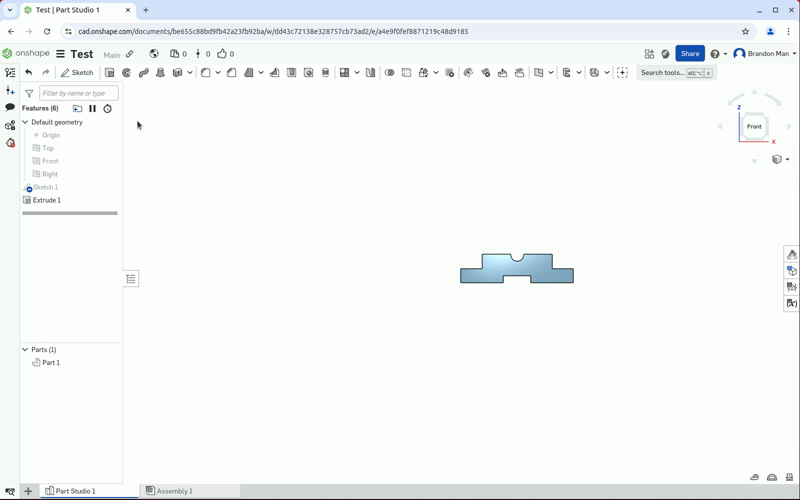
mouse_move(73, 189)
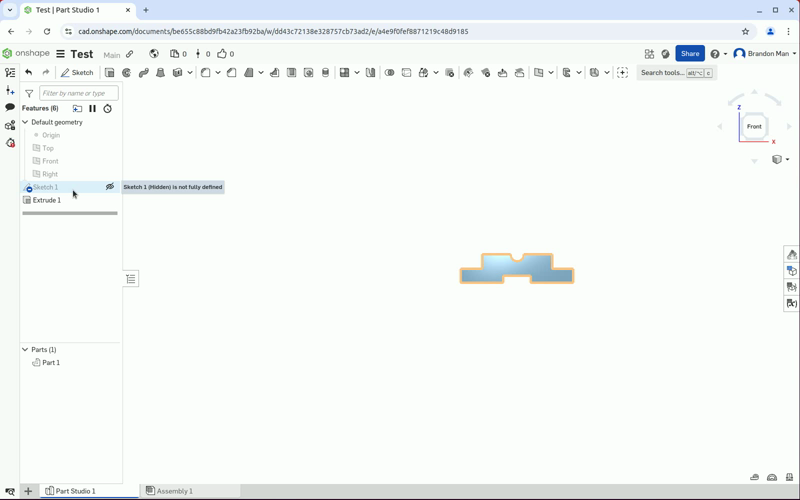
click(73, 189)
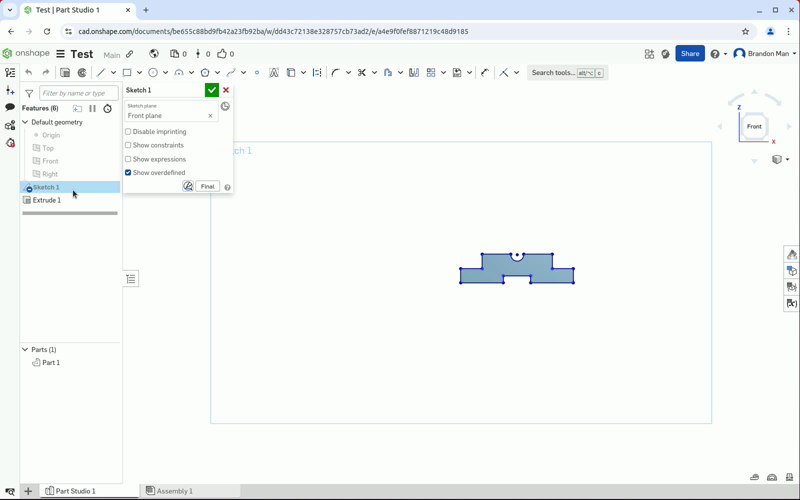
mouse_move(229, 92)
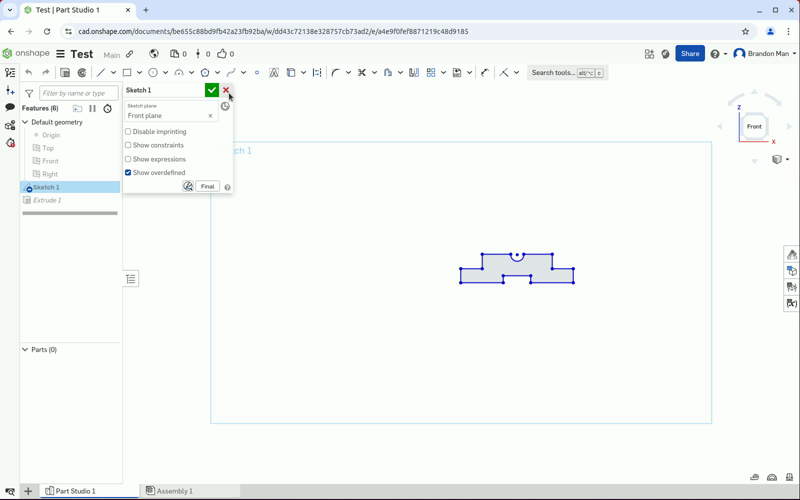
click(229, 92)
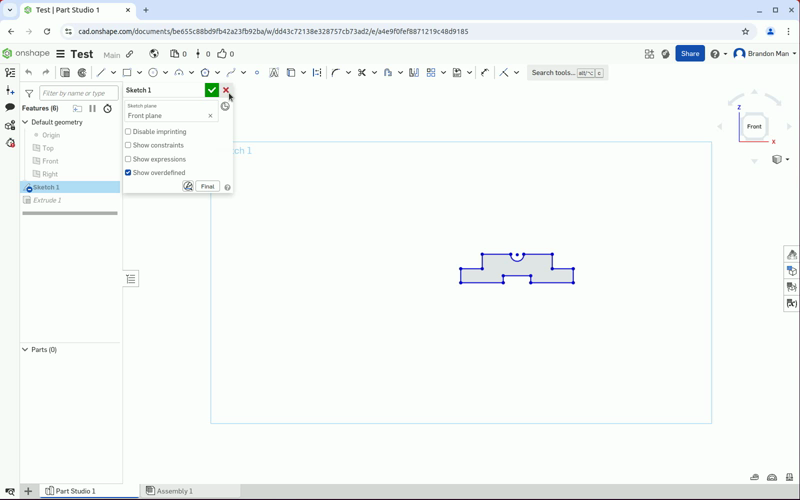
key(shift+s)
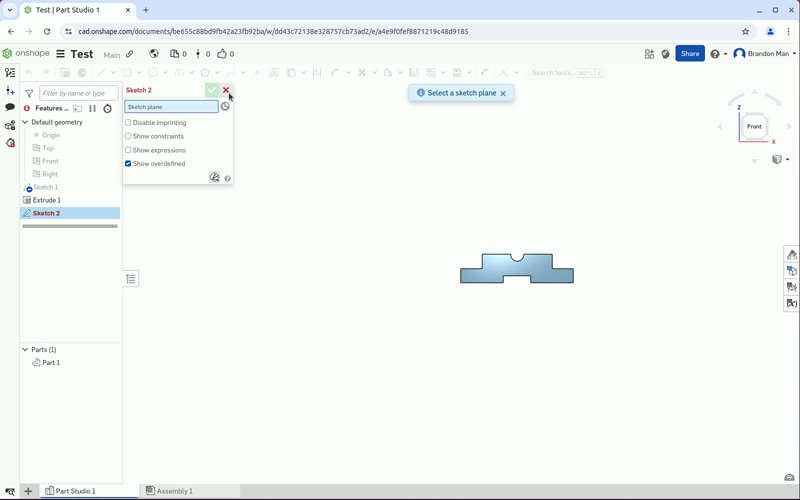
mouse_move(73, 163)
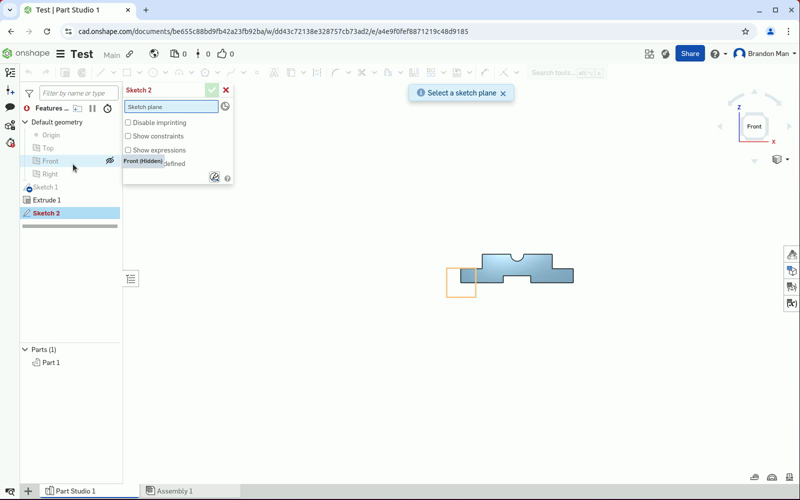
click(73, 163)
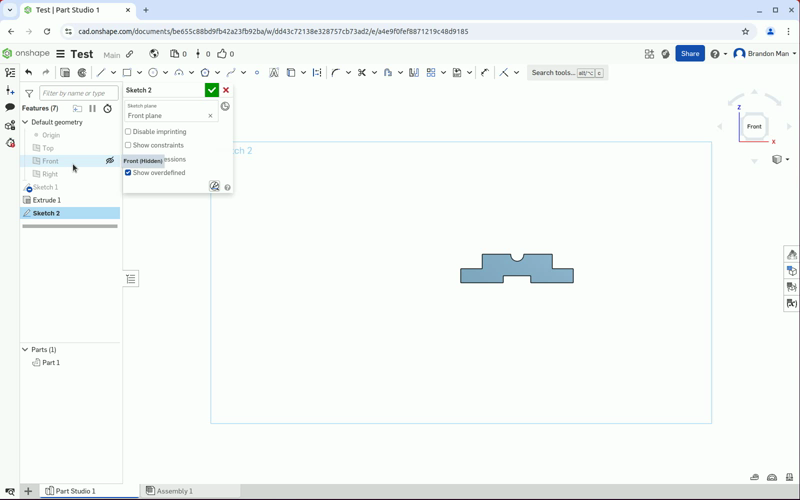
mouse_move(73, 352)
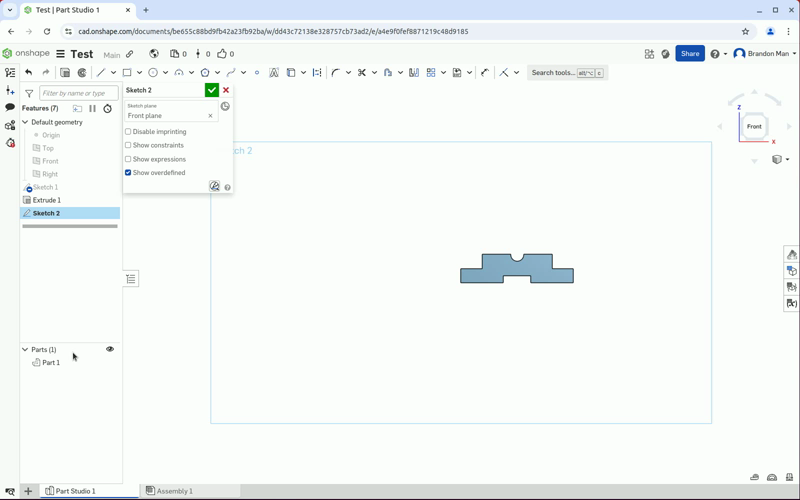
key(y)
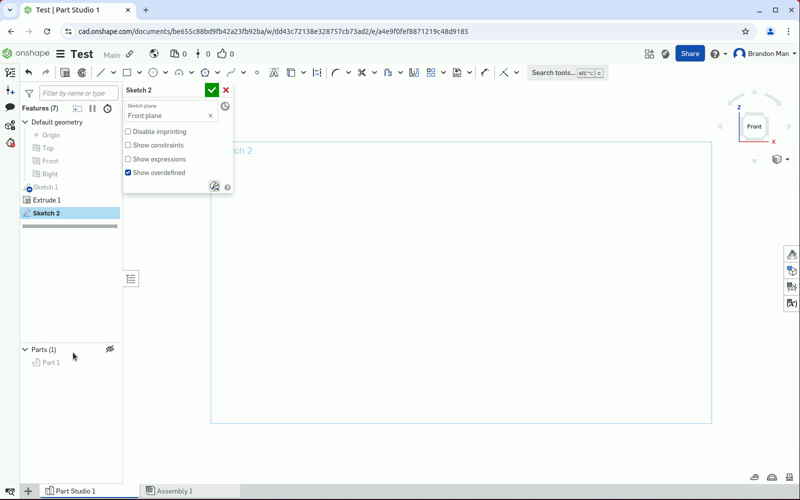
key(l)
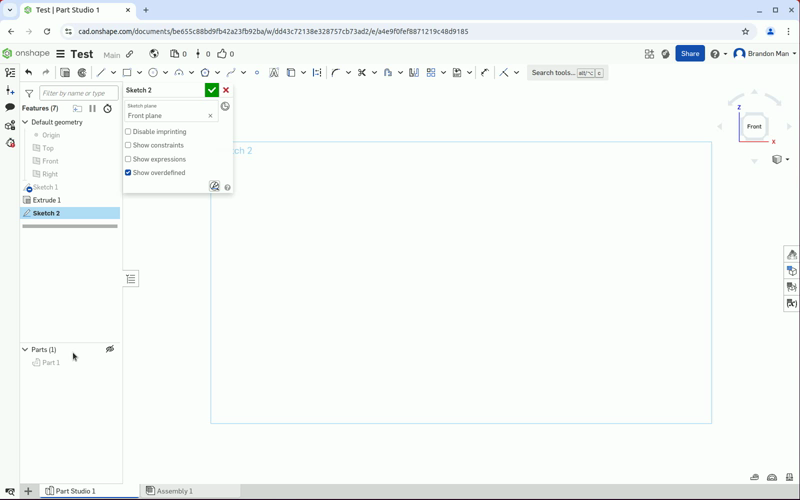
key_down(shift)
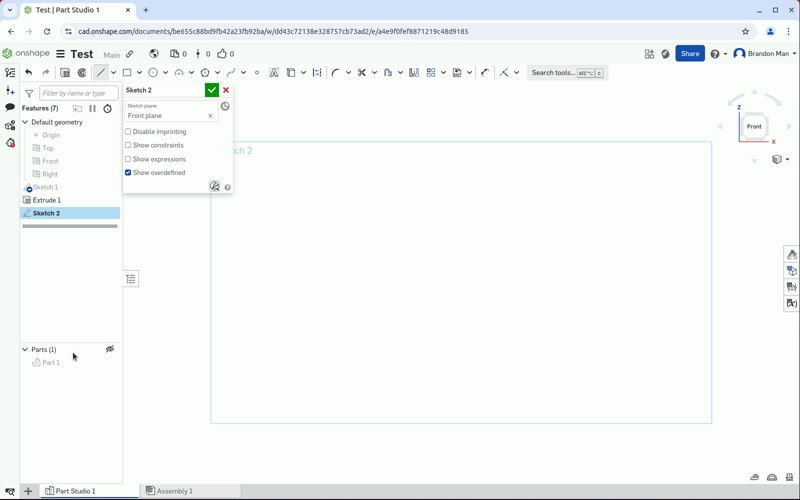
mouse_move(460, 240)
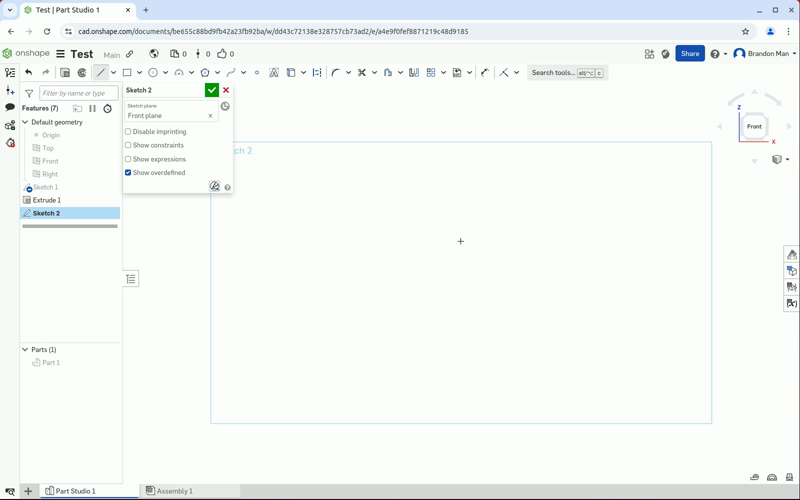
click(460, 240)
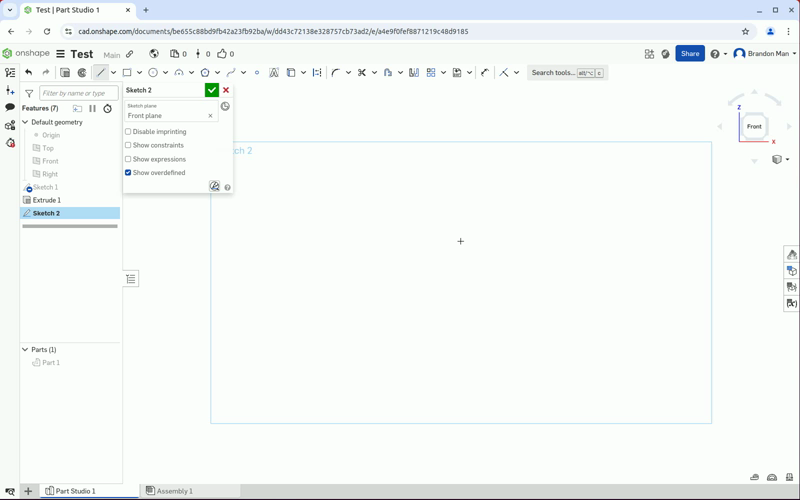
key_up(shift)
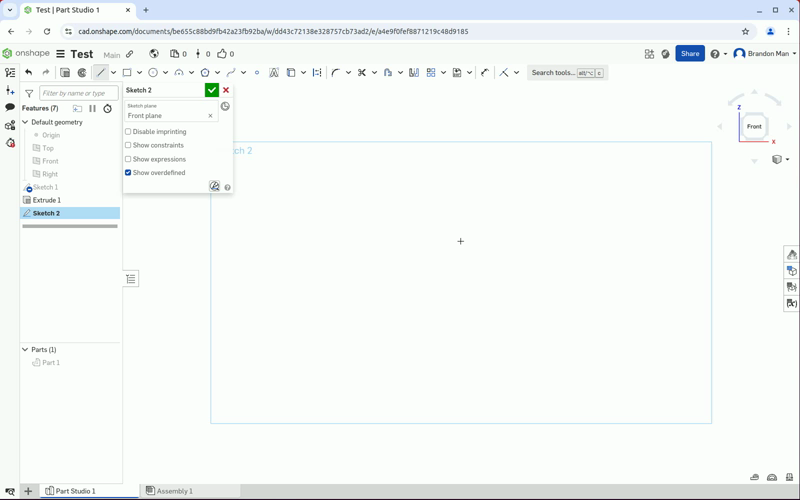
key_down(shift)
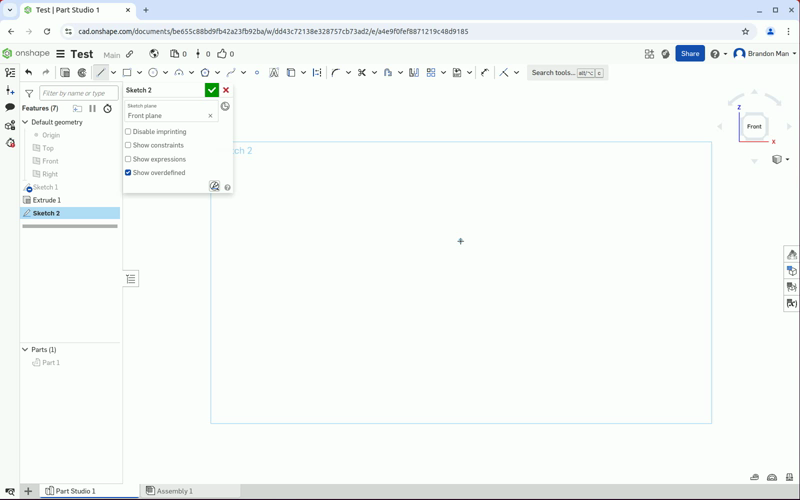
mouse_move(490, 240)
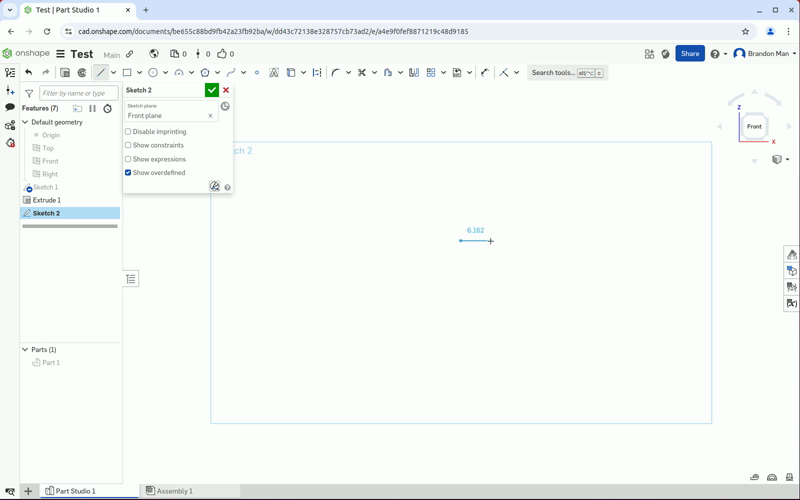
mouse_move(482, 240)
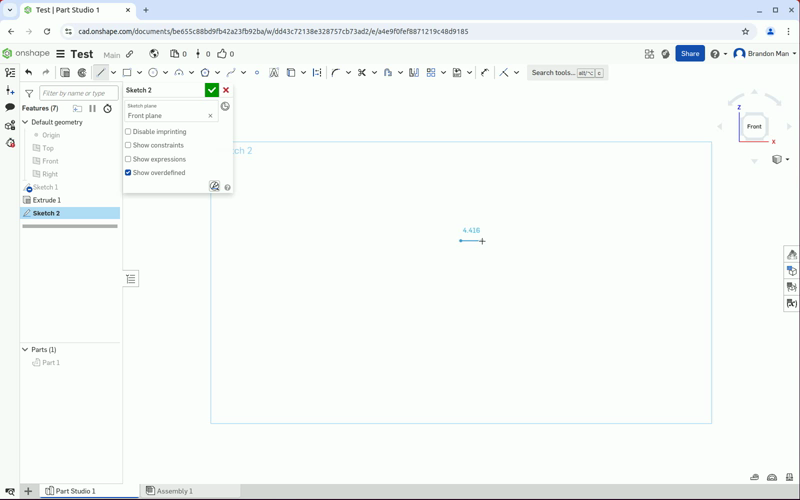
click(482, 240)
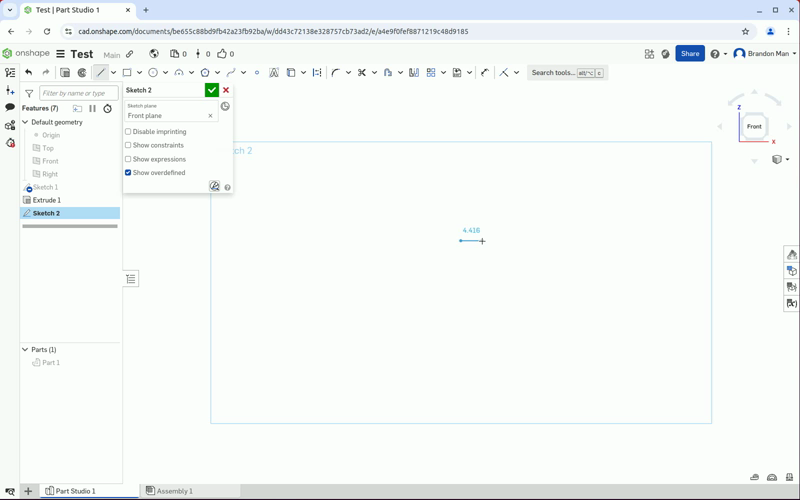
key_up(shift)
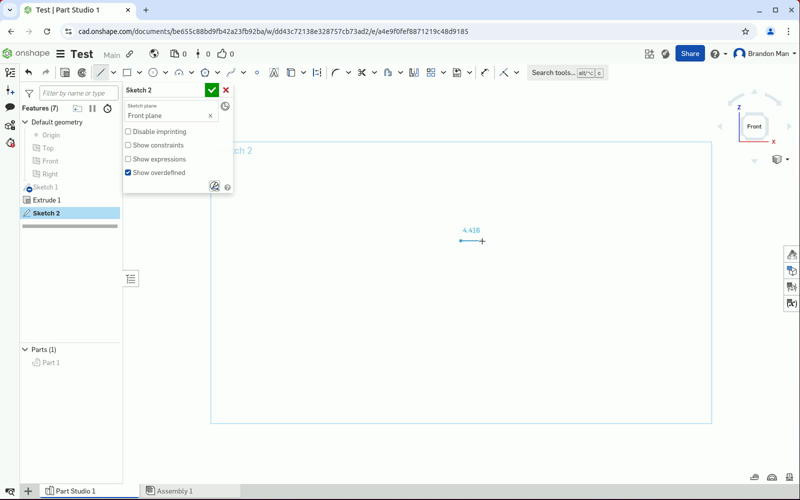
key_down(shift)
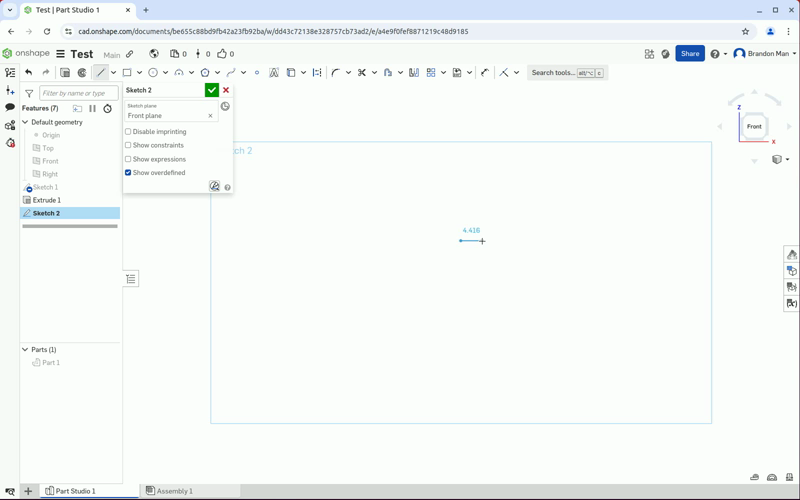
mouse_move(512, 240)
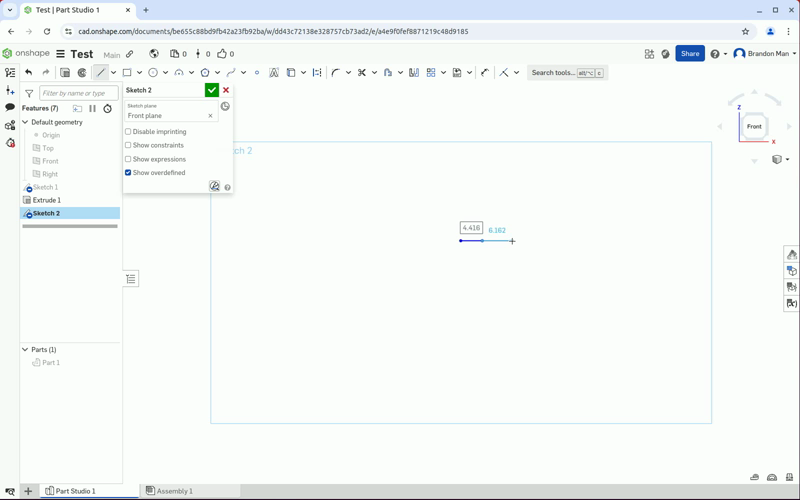
mouse_move(482, 255)
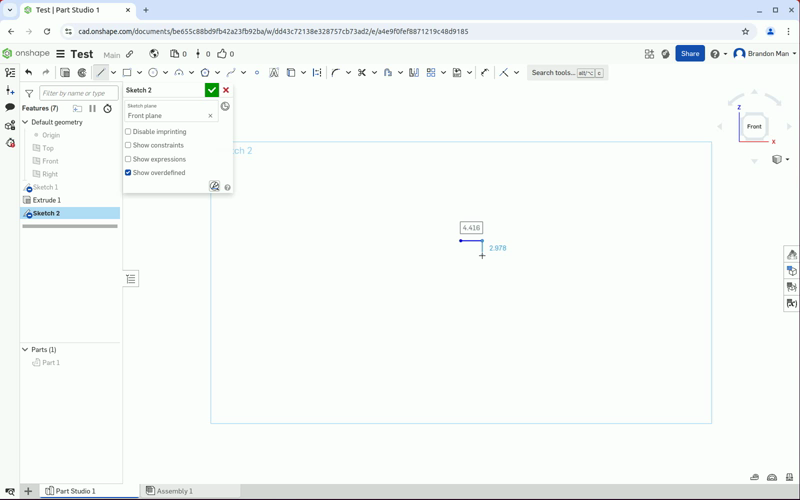
click(482, 255)
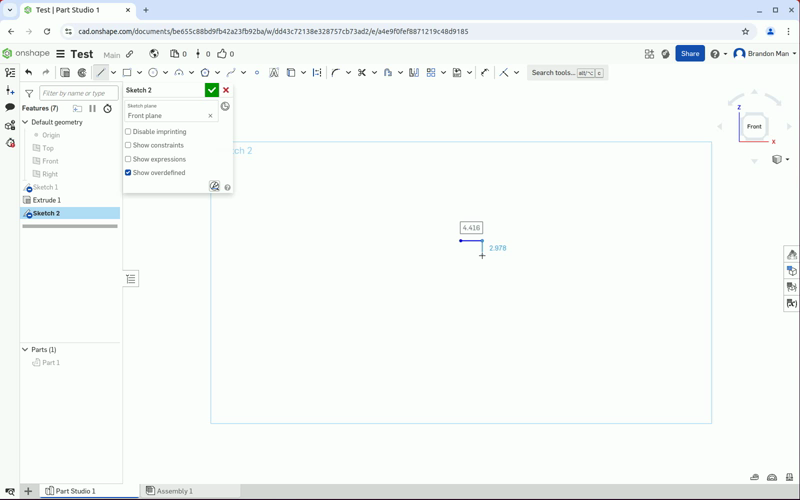
key_up(shift)
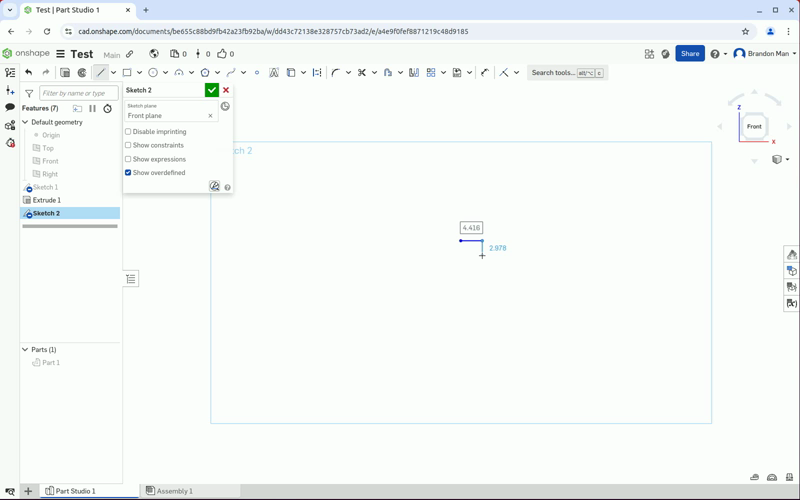
key_down(shift)
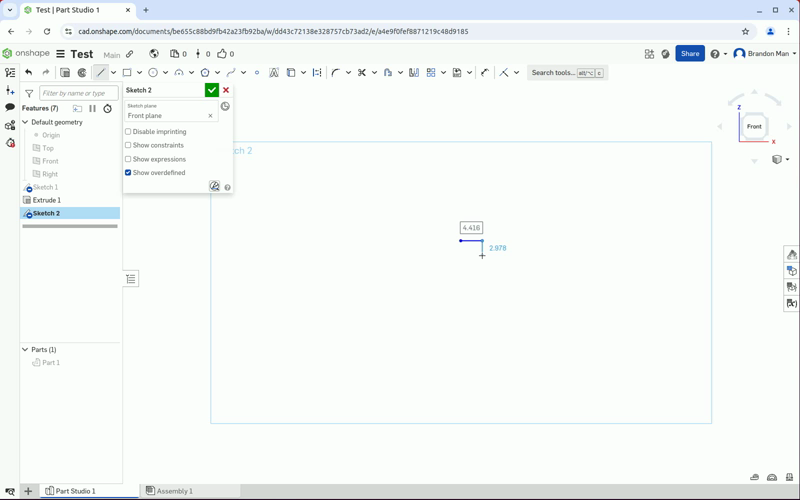
mouse_move(512, 255)
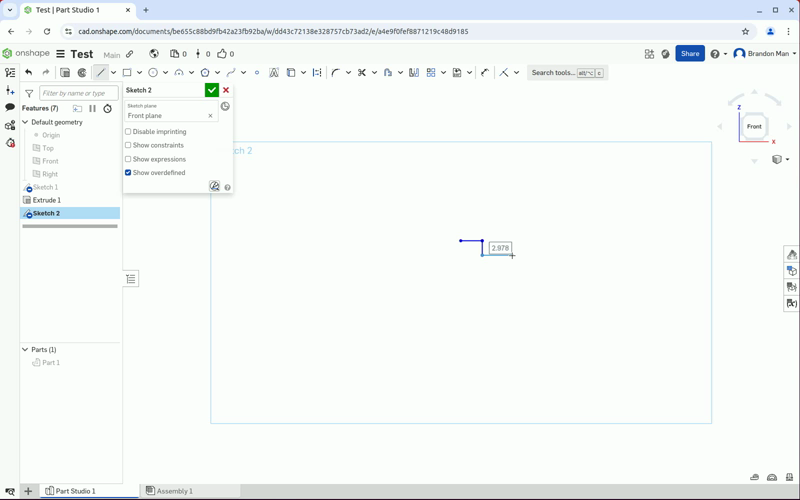
mouse_move(510, 255)
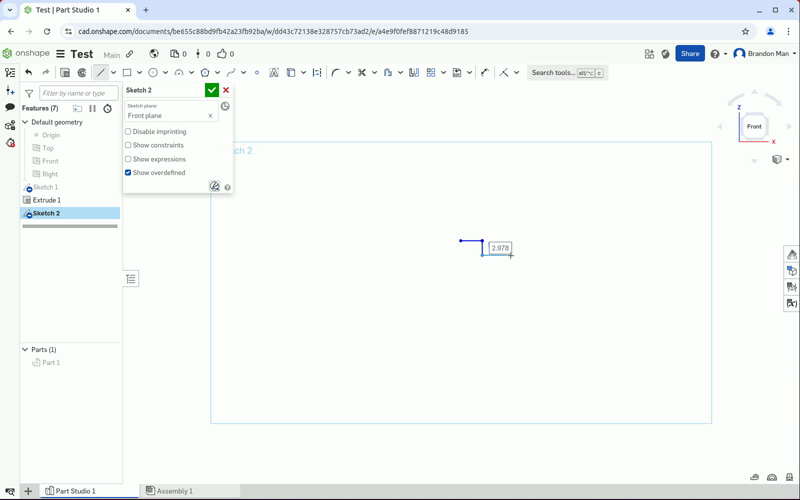
click(510, 255)
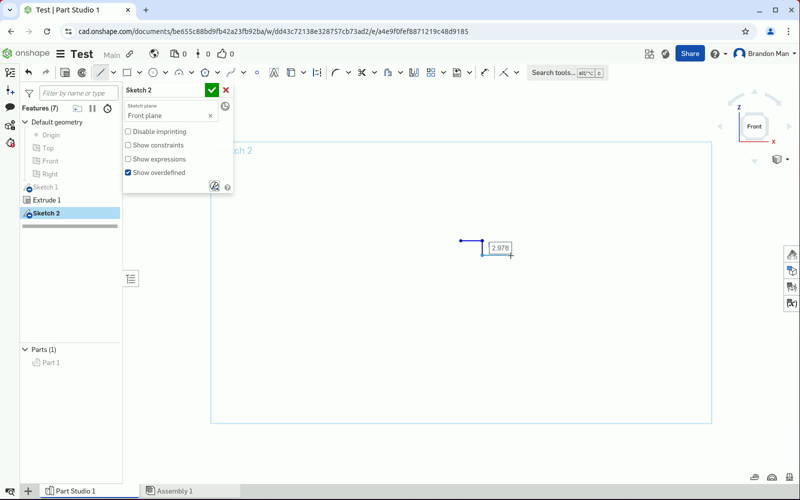
key_up(shift)
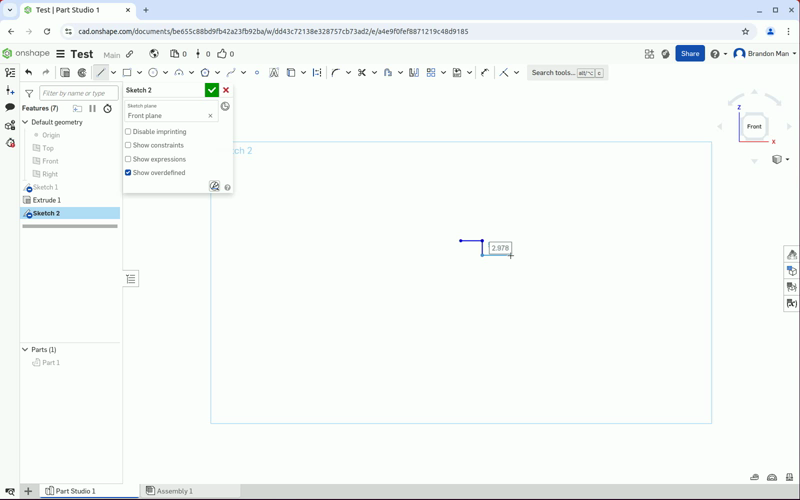
key(esc)
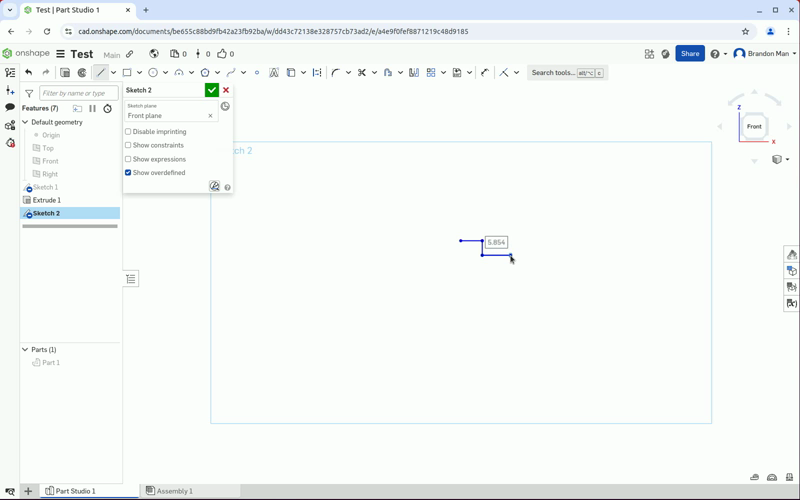
key(a)
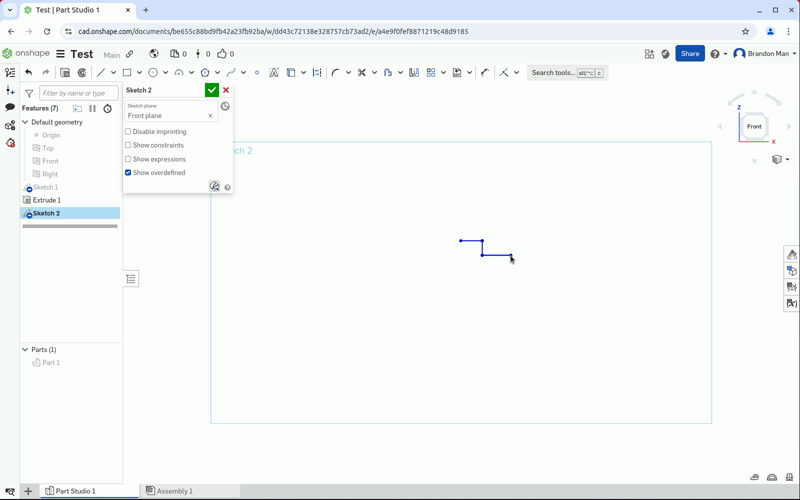
mouse_move(510, 255)
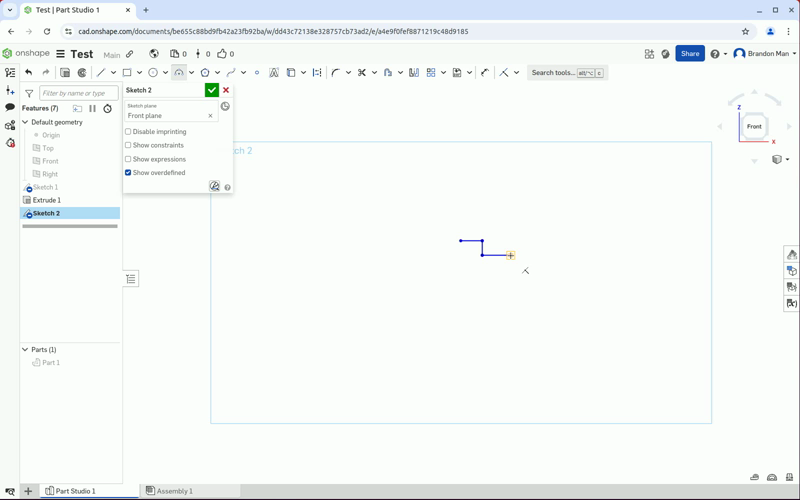
click(510, 255)
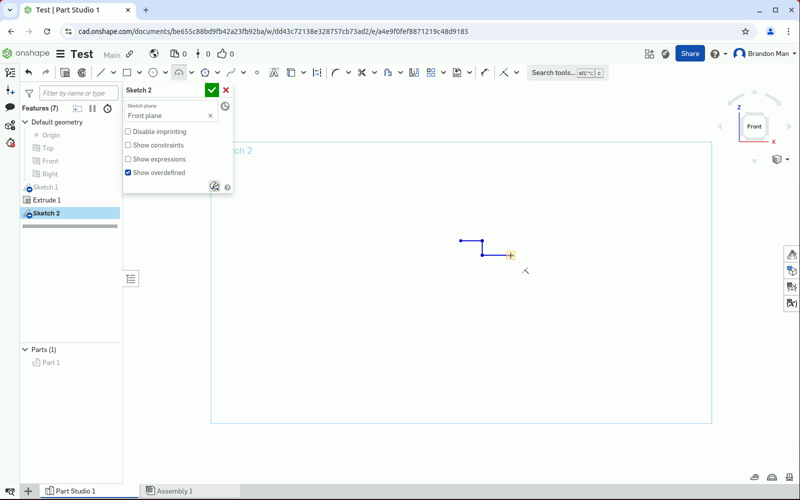
key_down(shift)
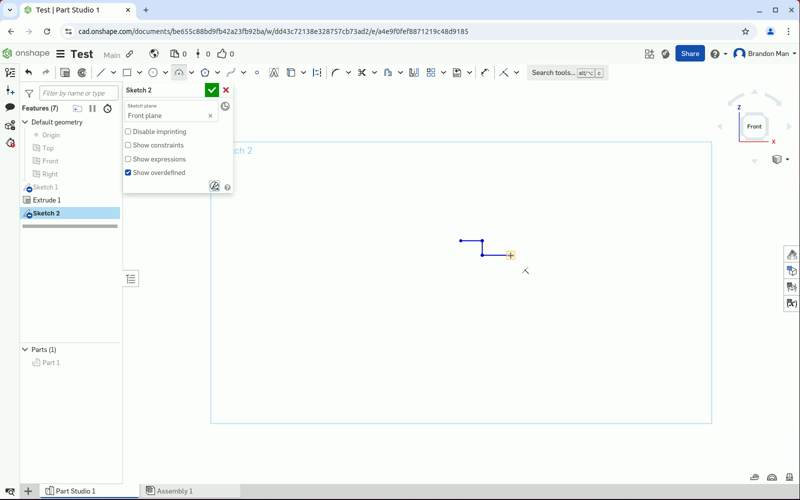
mouse_move(523, 255)
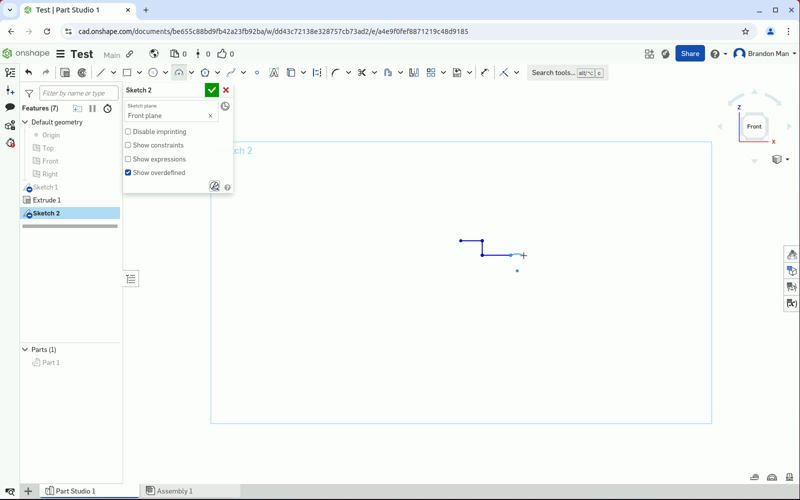
click(523, 255)
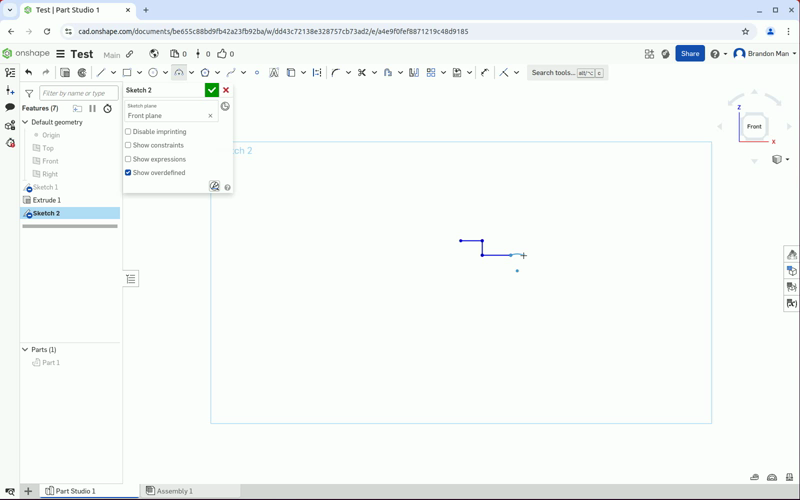
mouse_move(516, 248)
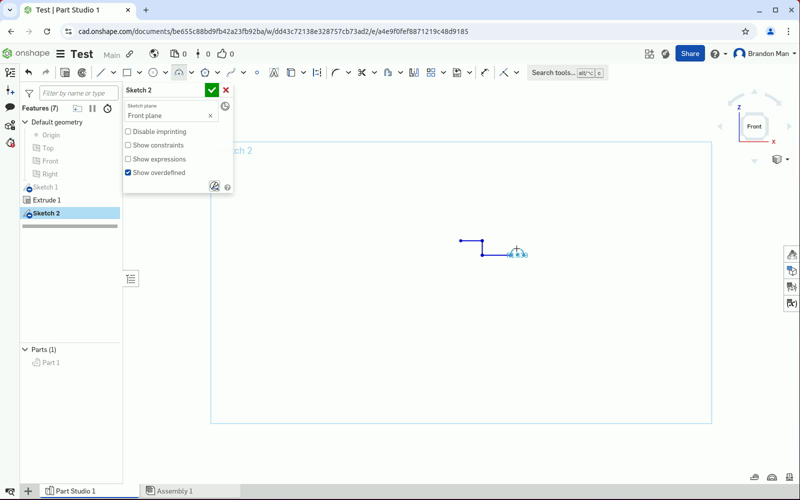
click(516, 248)
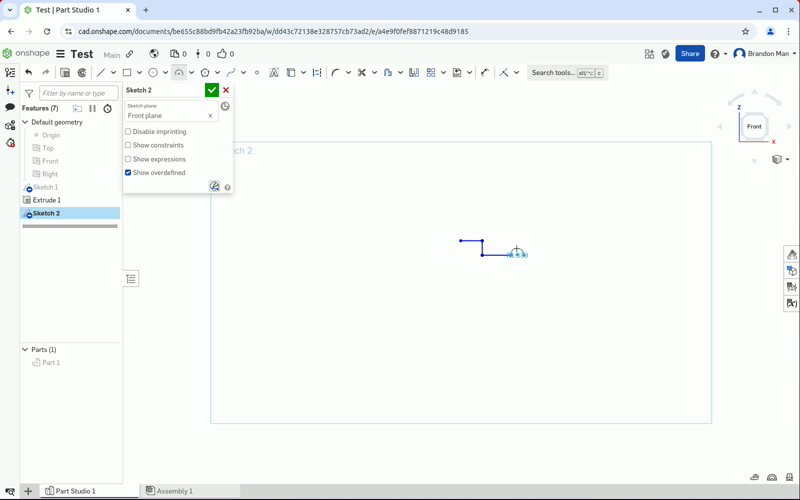
key_up(shift)
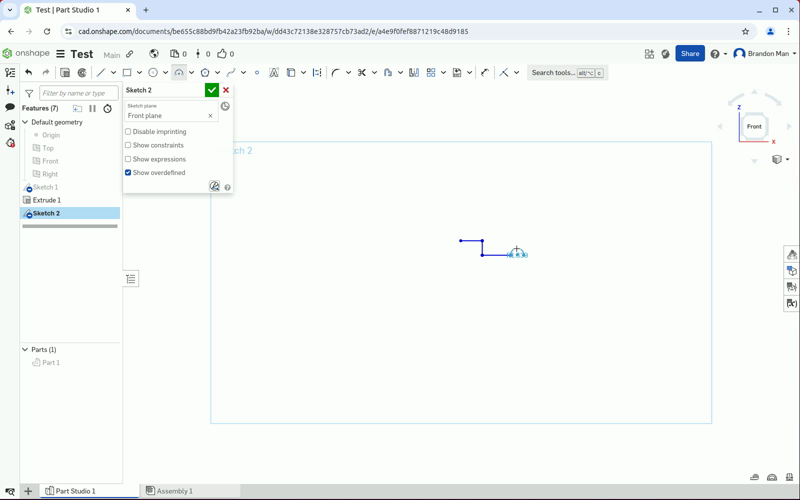
key(esc)
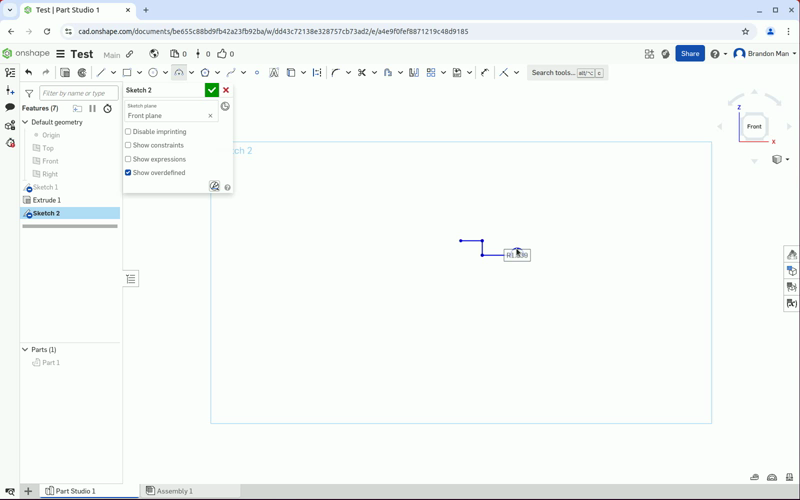
key(l)
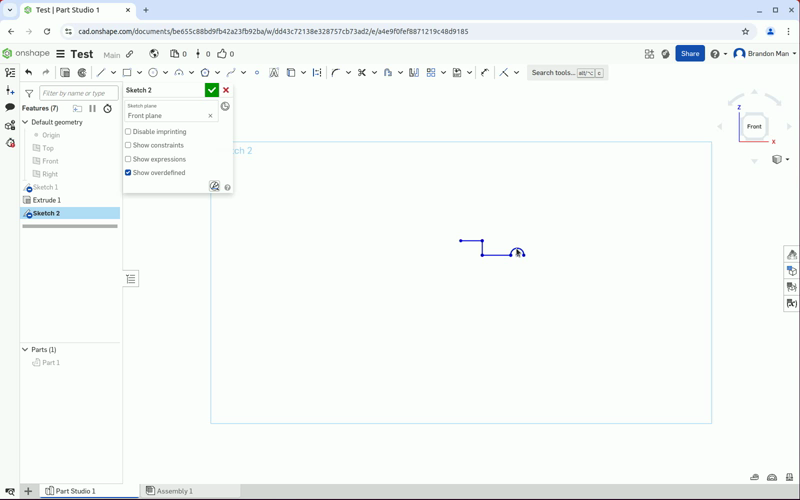
mouse_move(523, 255)
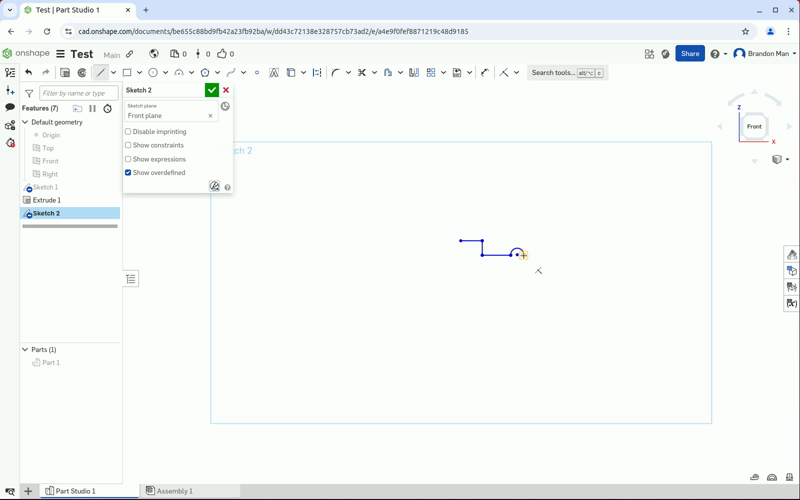
click(523, 255)
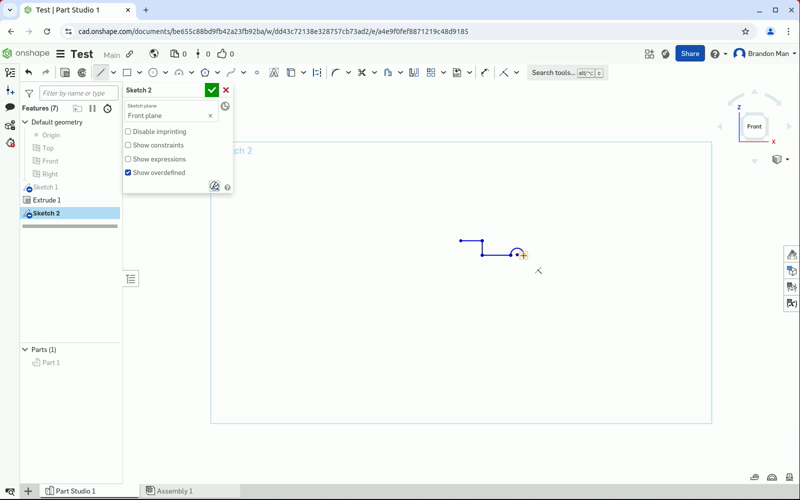
key_down(shift)
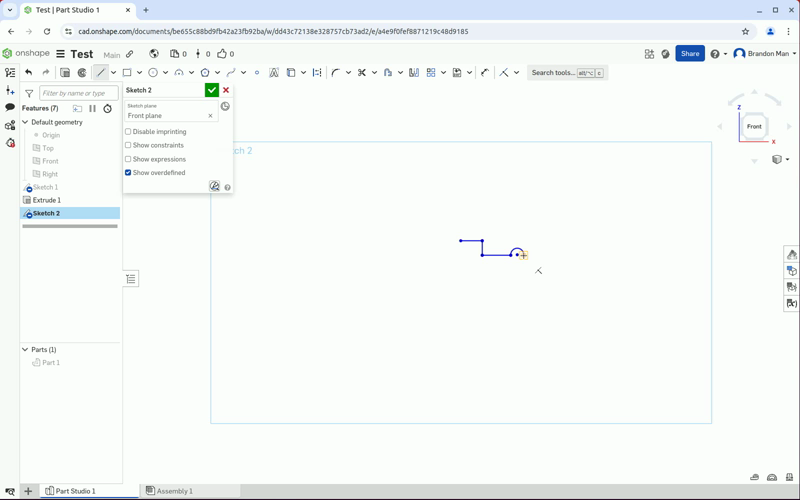
mouse_move(553, 255)
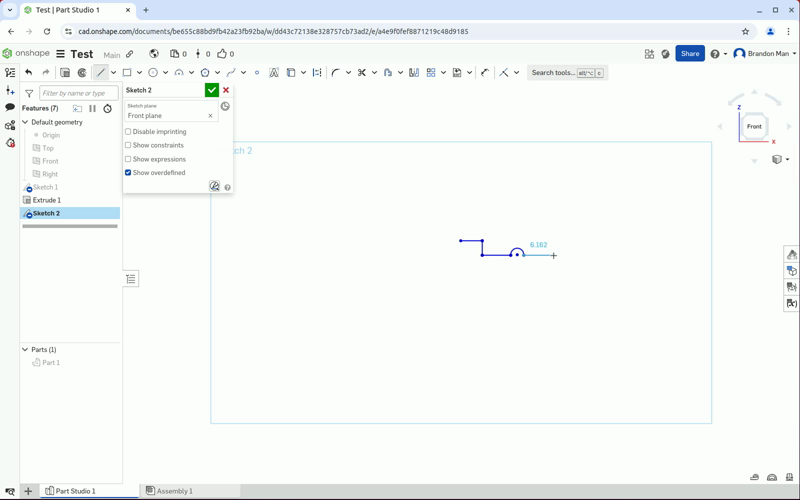
mouse_move(552, 255)
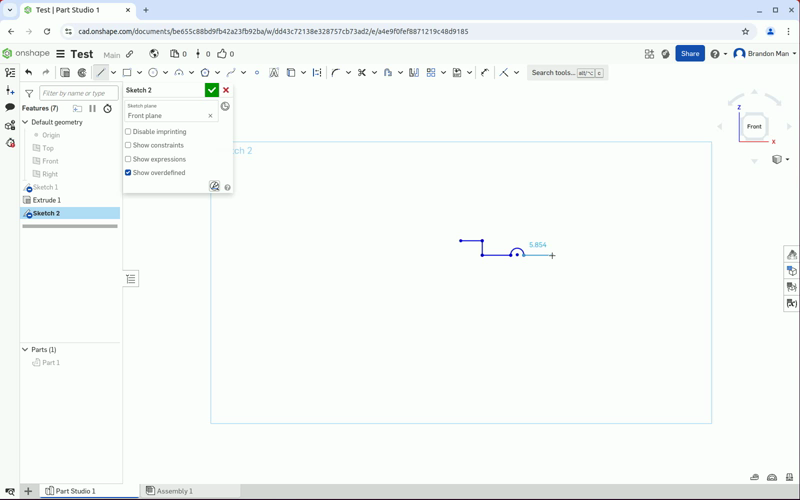
click(552, 255)
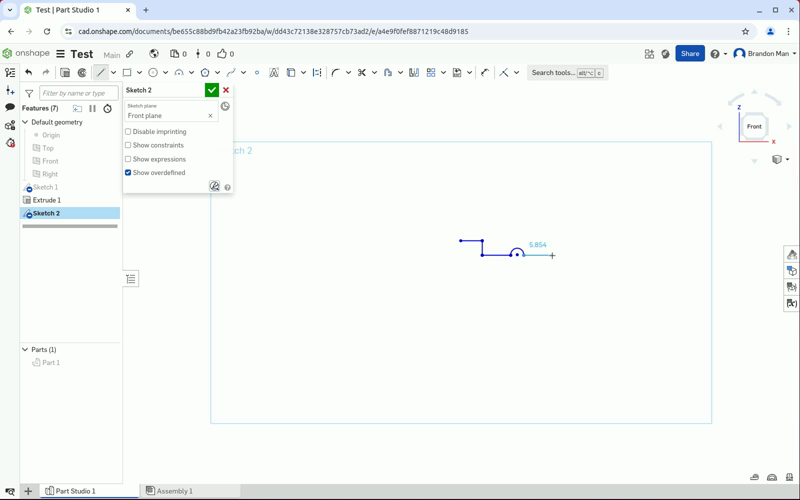
key_up(shift)
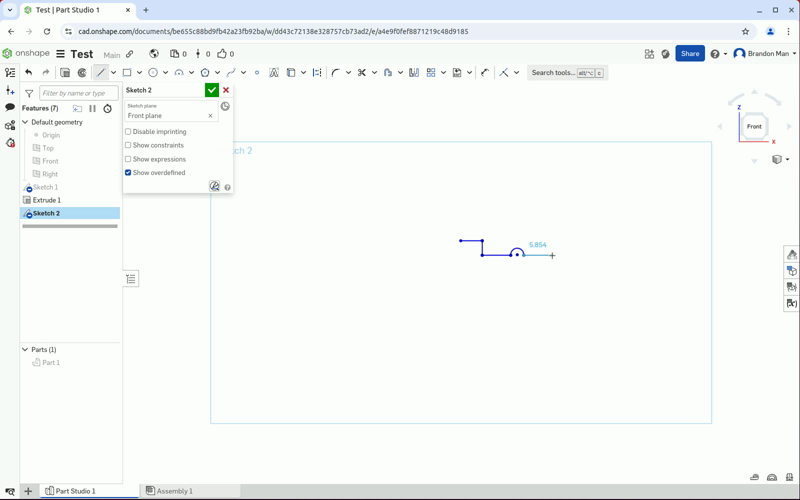
key_down(shift)
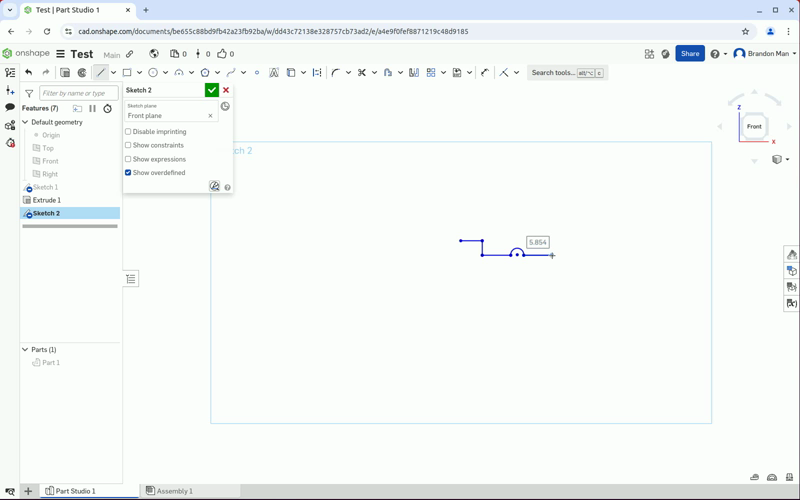
mouse_move(582, 255)
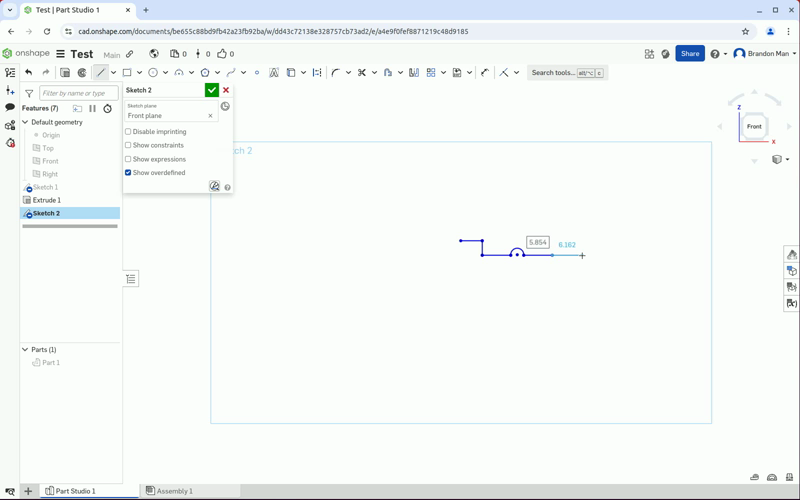
mouse_move(552, 240)
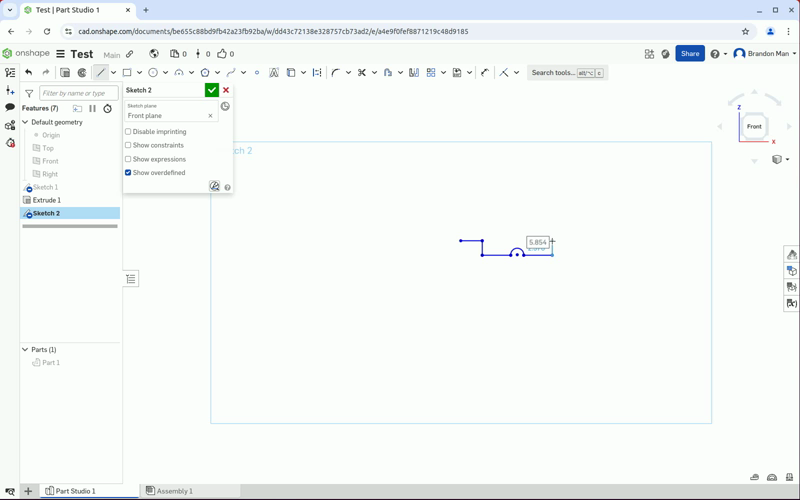
click(552, 240)
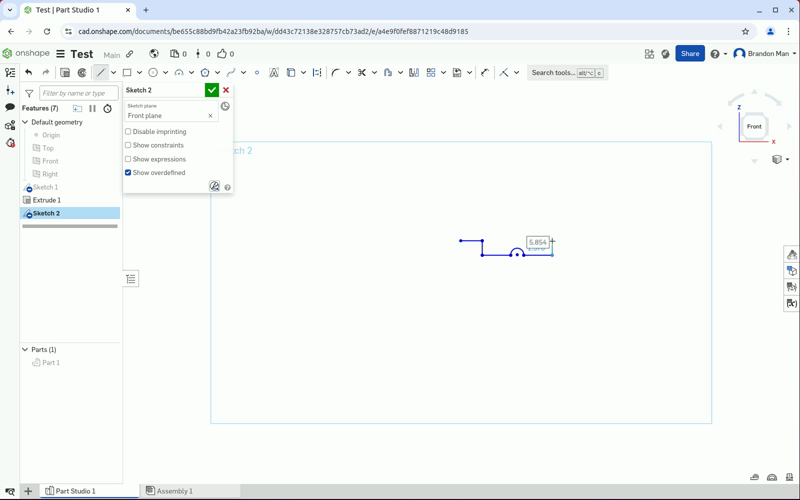
key_up(shift)
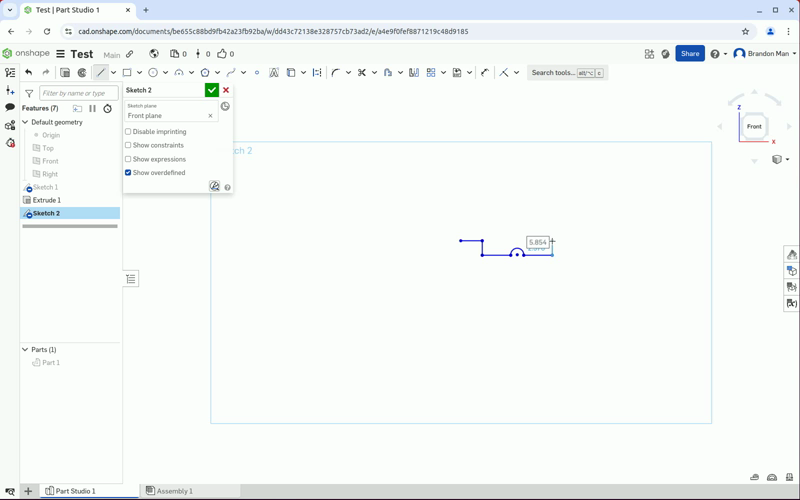
key_down(shift)
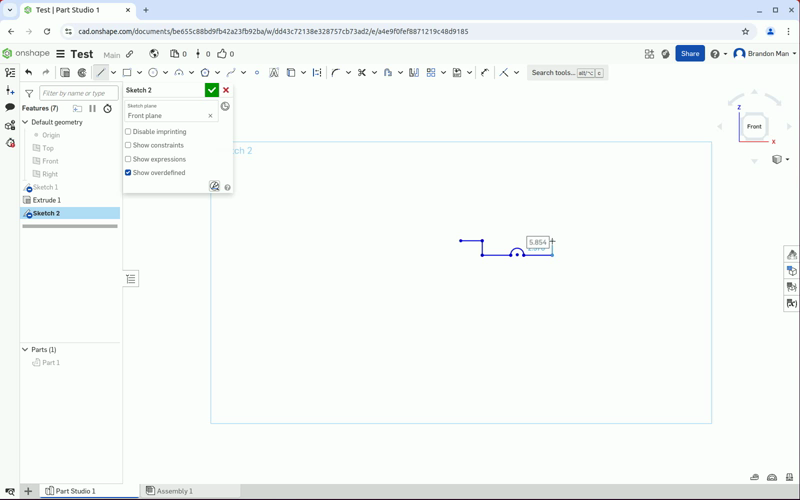
mouse_move(582, 240)
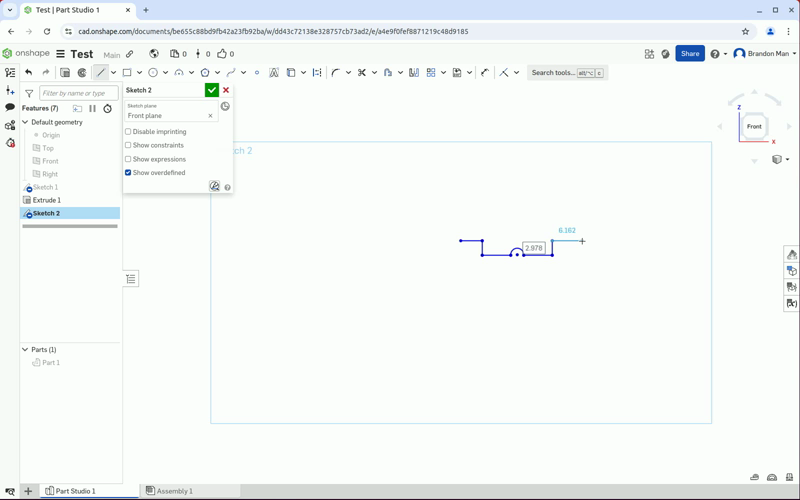
mouse_move(573, 240)
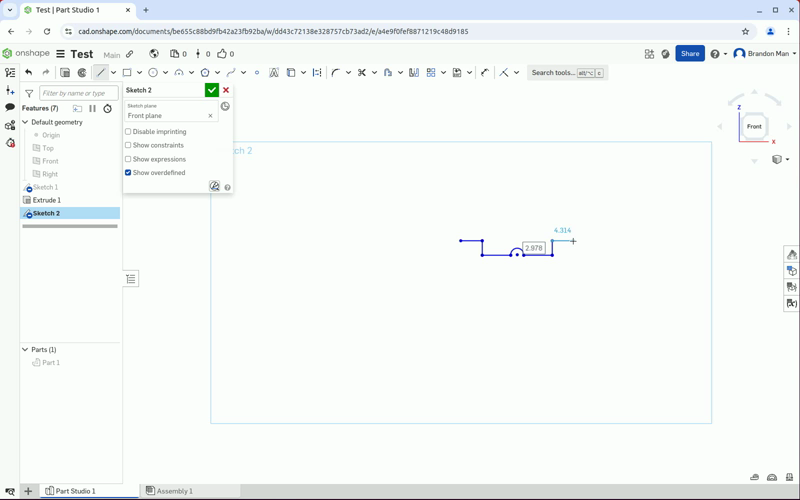
click(573, 240)
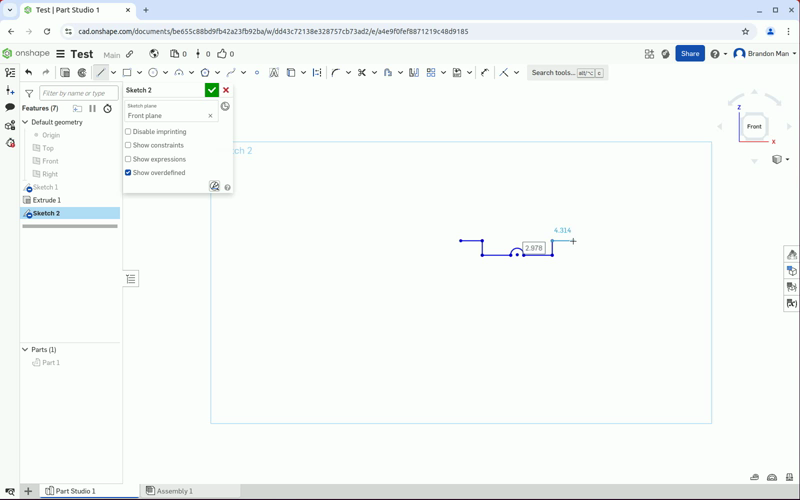
key_up(shift)
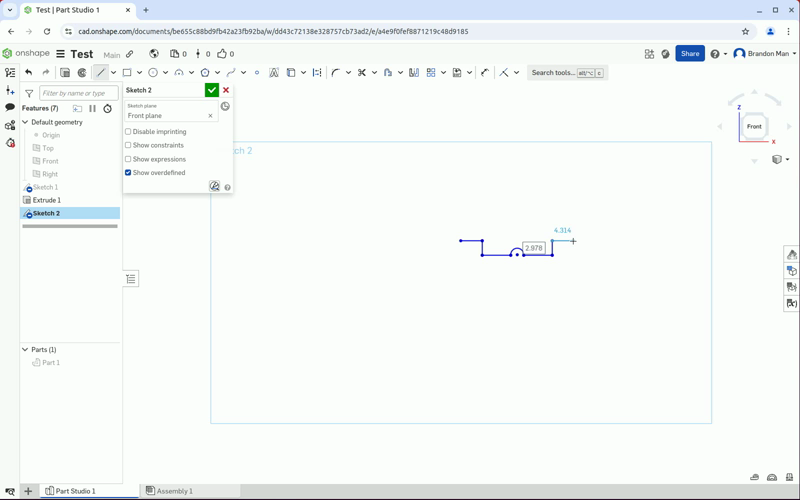
key_down(shift)
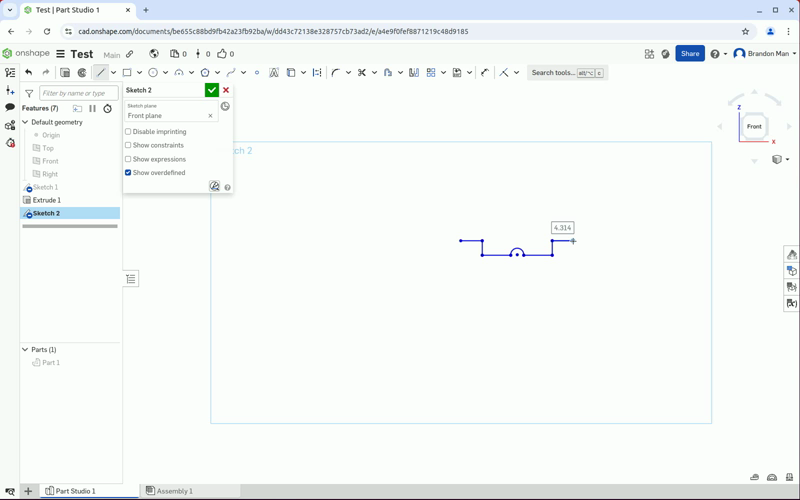
mouse_move(589, 240)
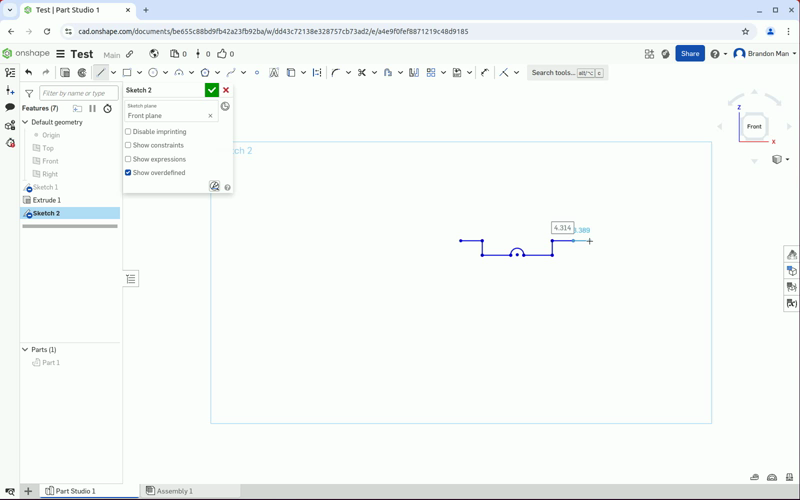
mouse_move(573, 226)
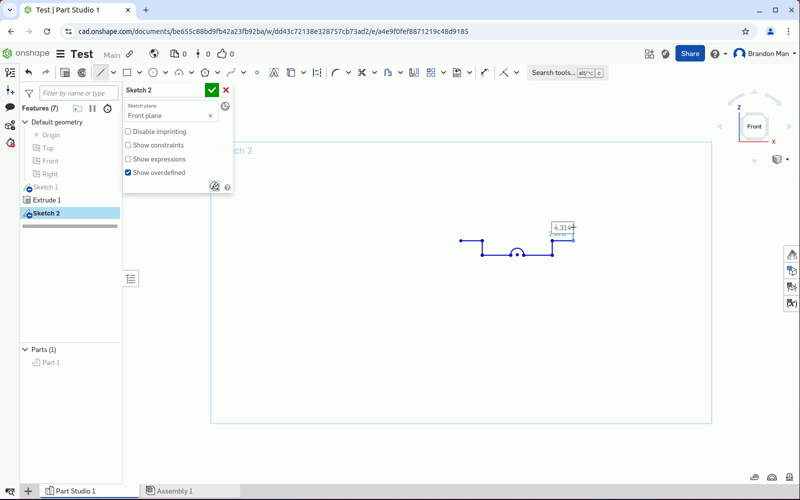
click(573, 226)
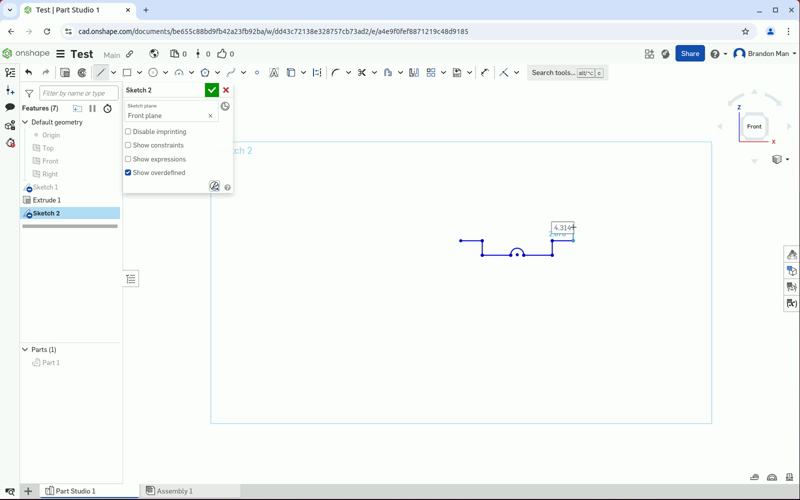
key_up(shift)
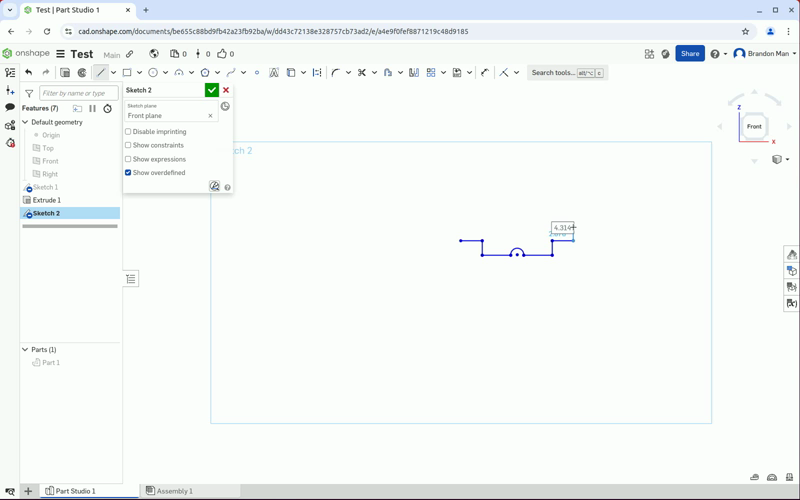
key_down(shift)
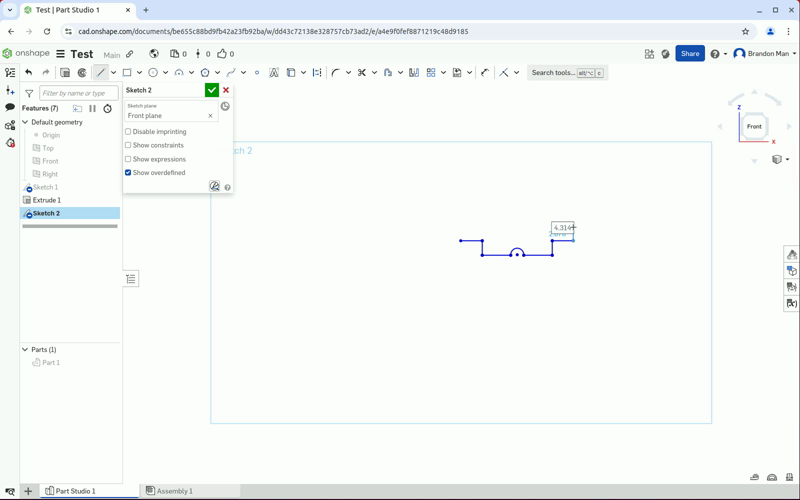
mouse_move(589, 226)
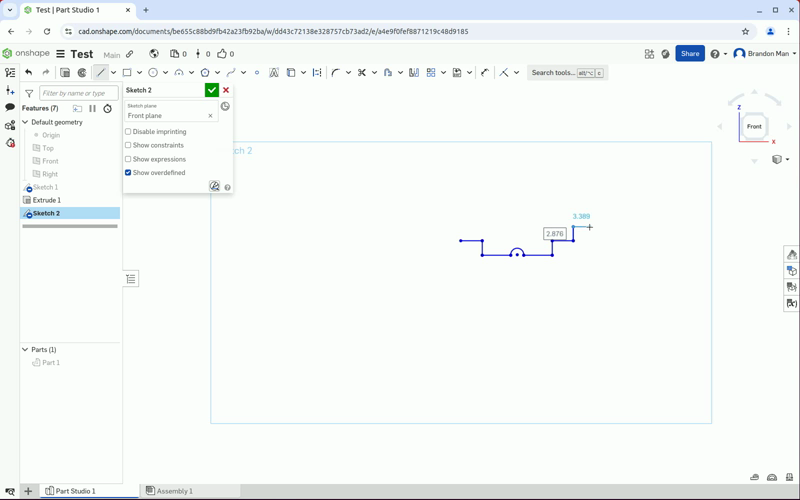
mouse_move(530, 226)
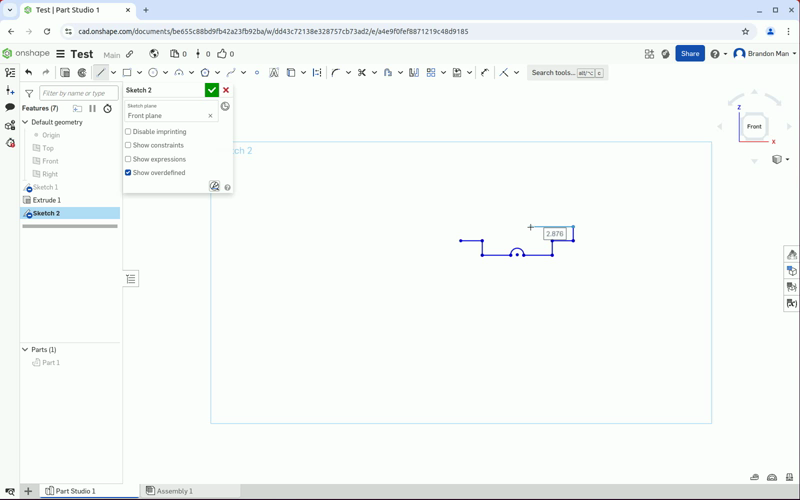
click(530, 226)
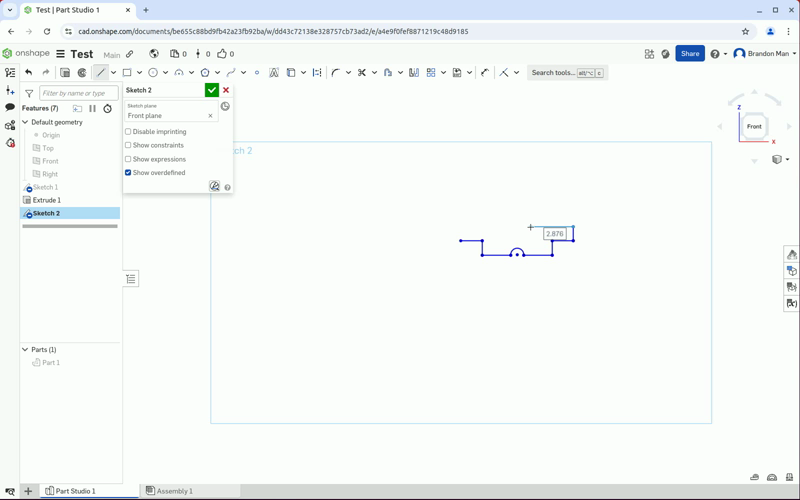
key_up(shift)
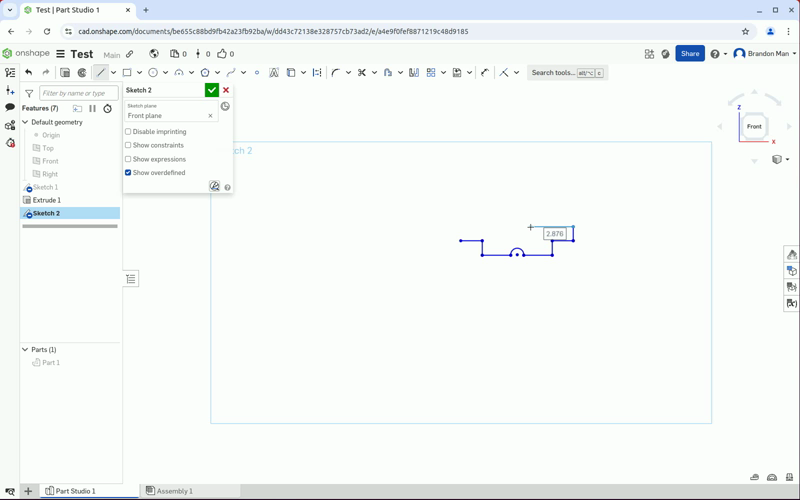
key_down(shift)
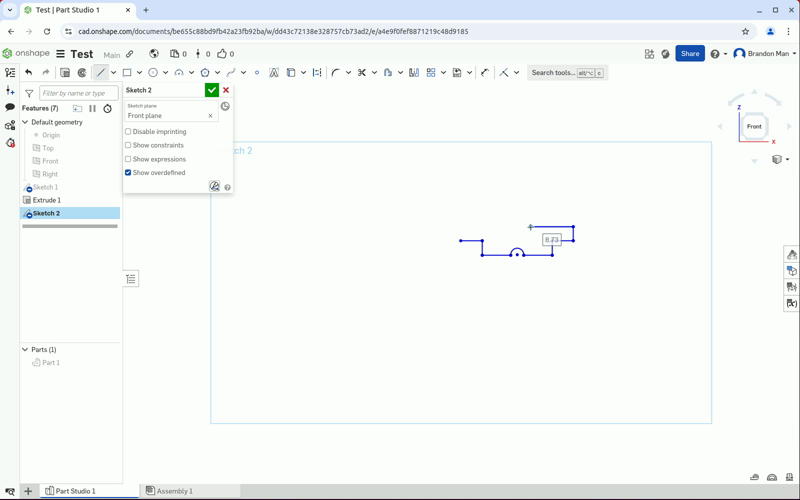
mouse_move(560, 226)
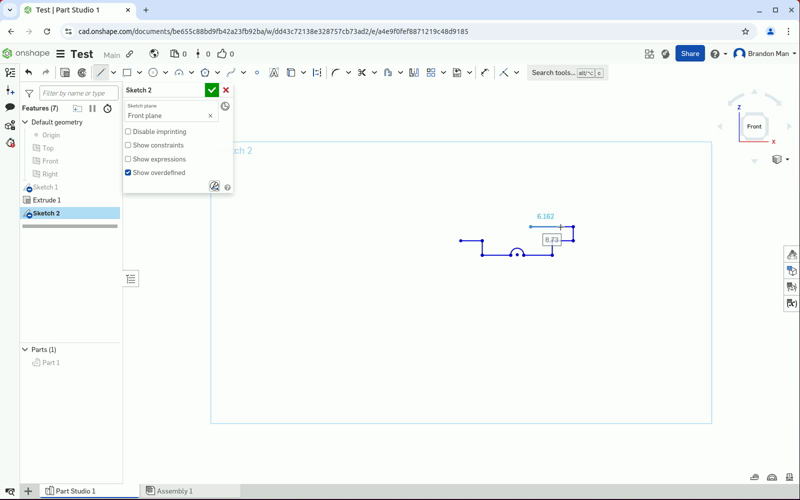
mouse_move(530, 233)
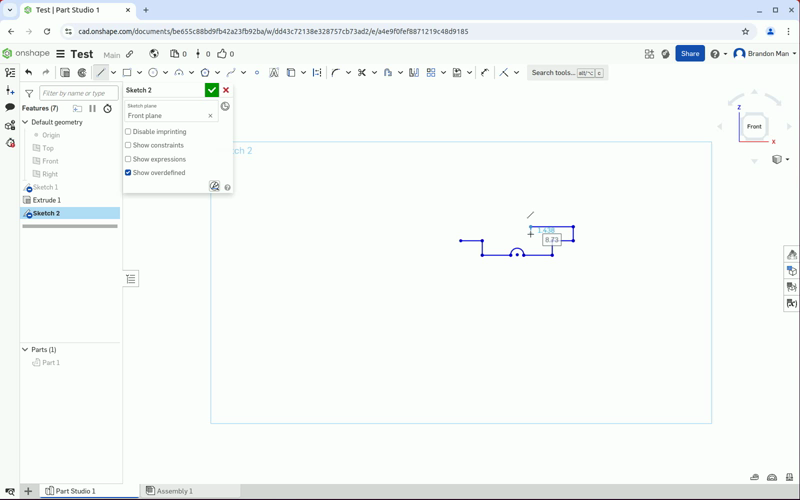
scroll(6)
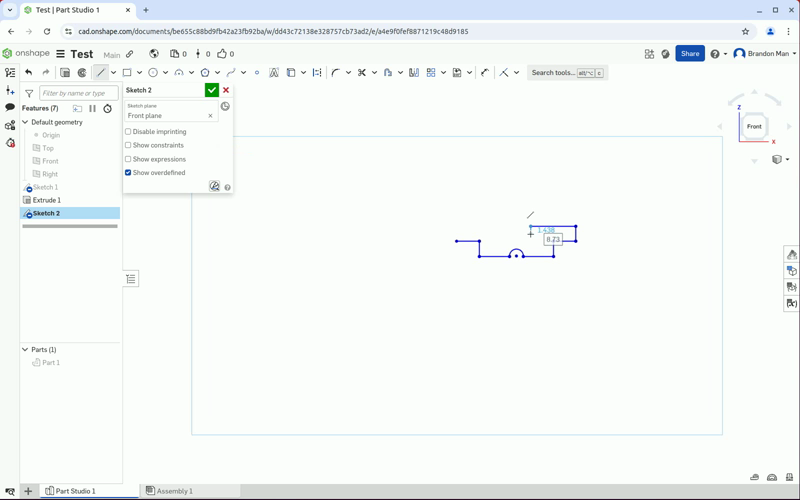
scroll(6)
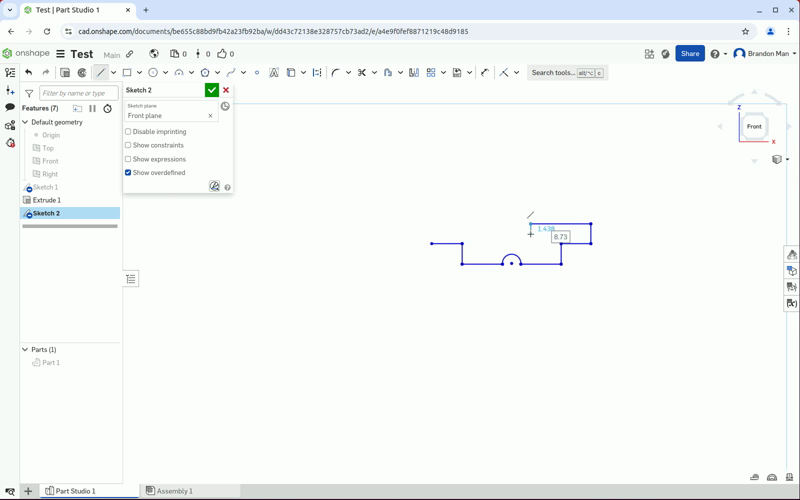
scroll(6)
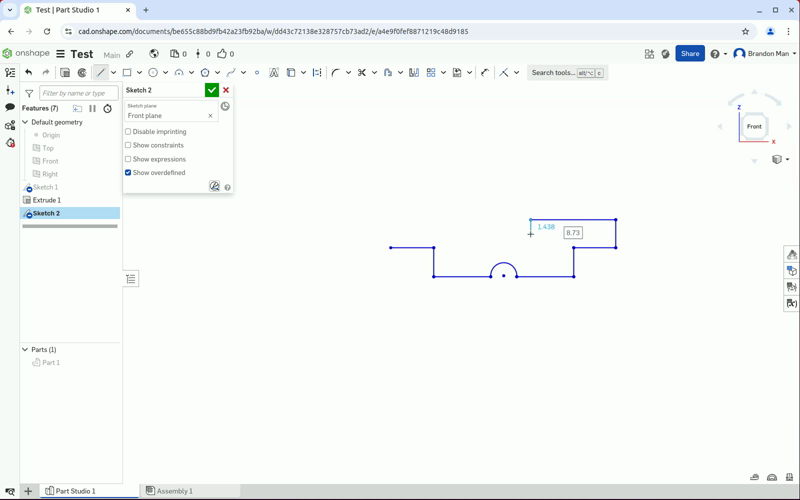
scroll(6)
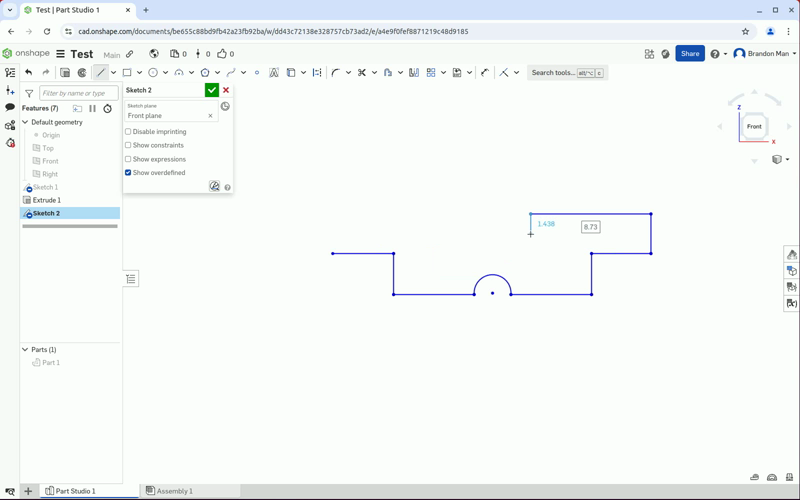
scroll(6)
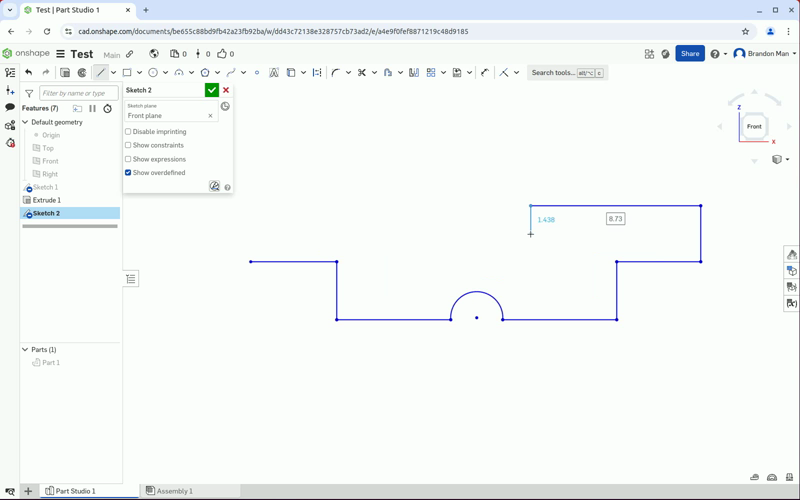
scroll(6)
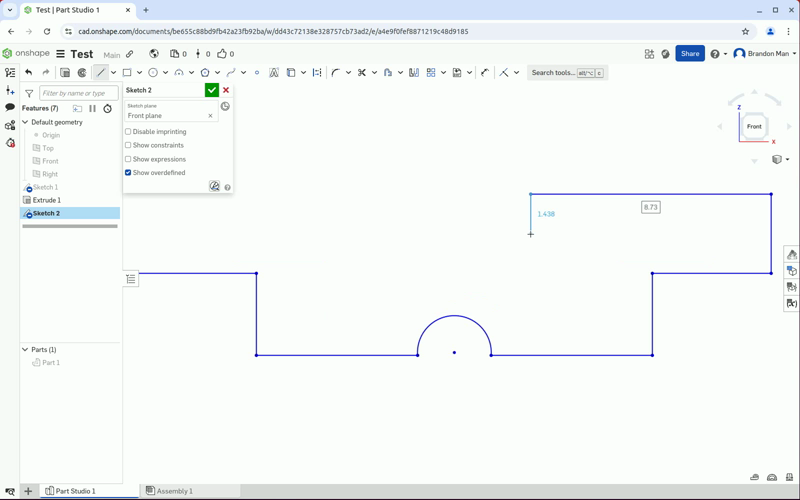
scroll(6)
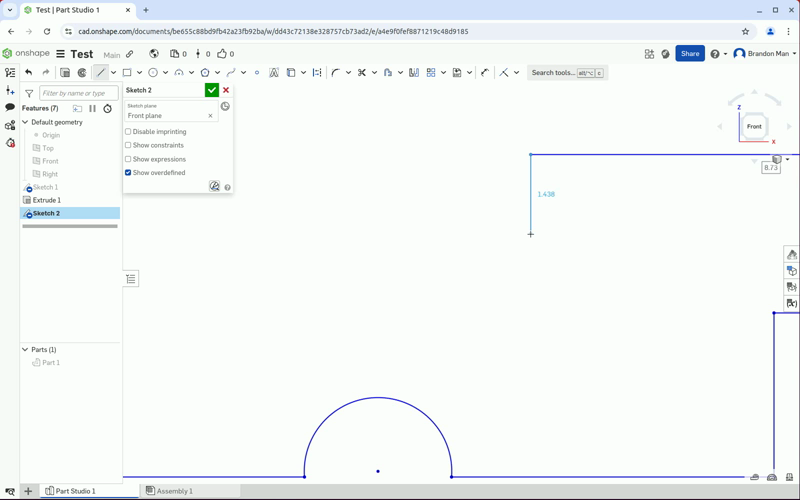
click(530, 233)
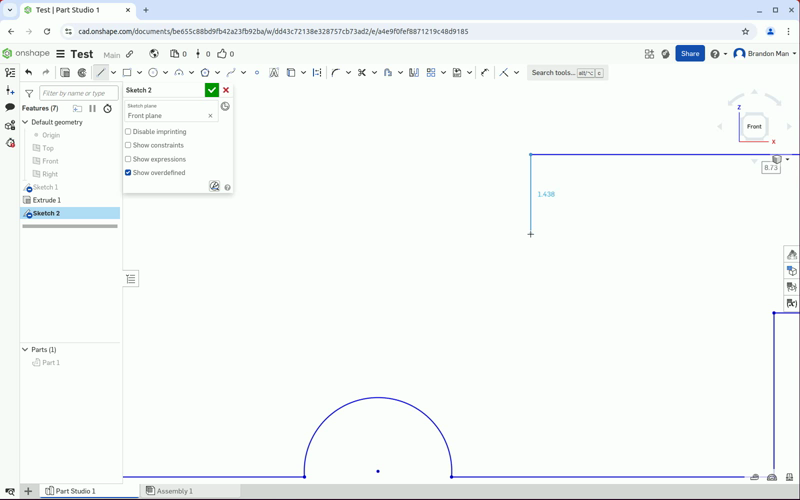
scroll(-6)
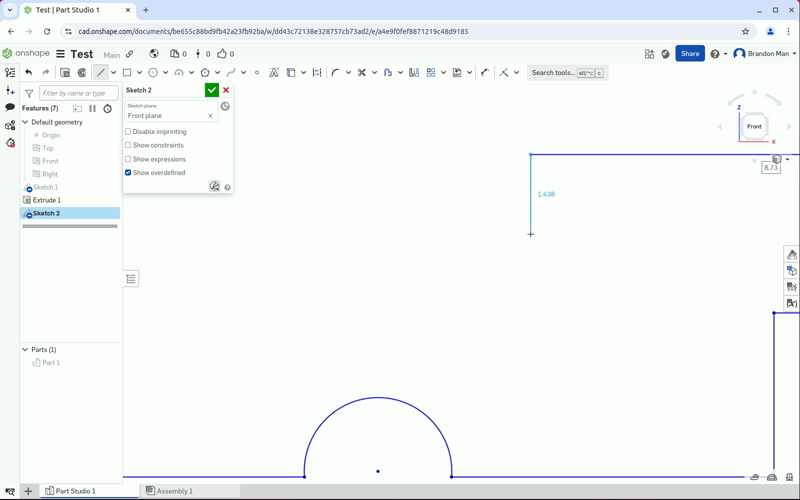
scroll(-6)
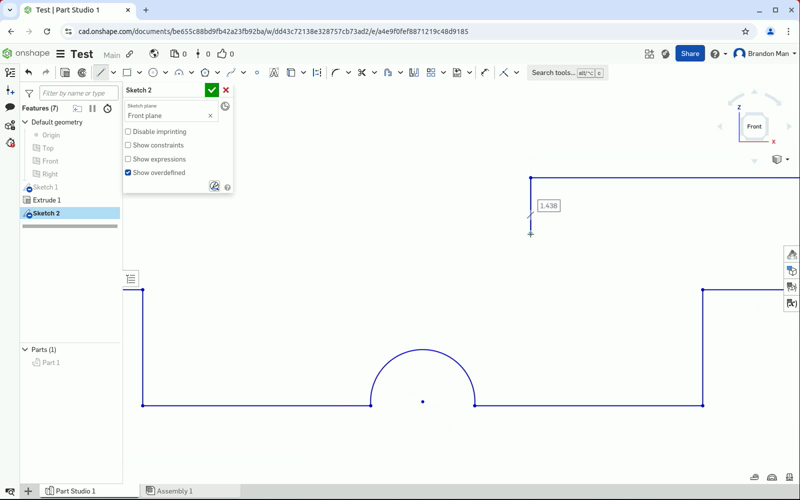
scroll(-6)
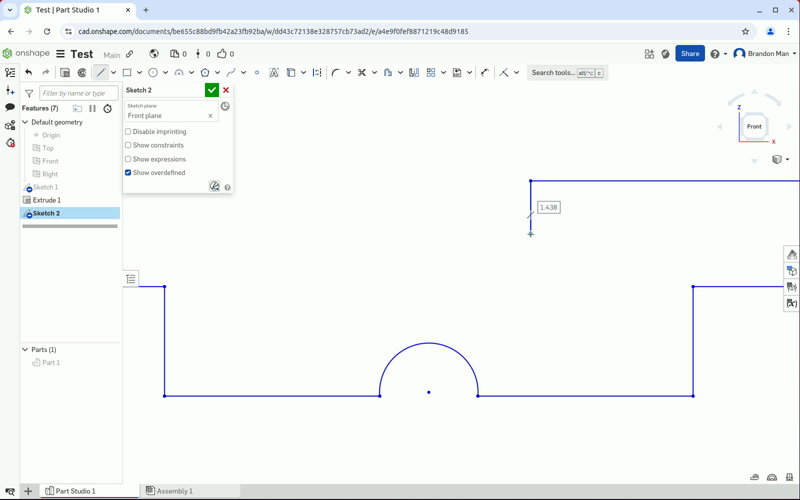
scroll(-6)
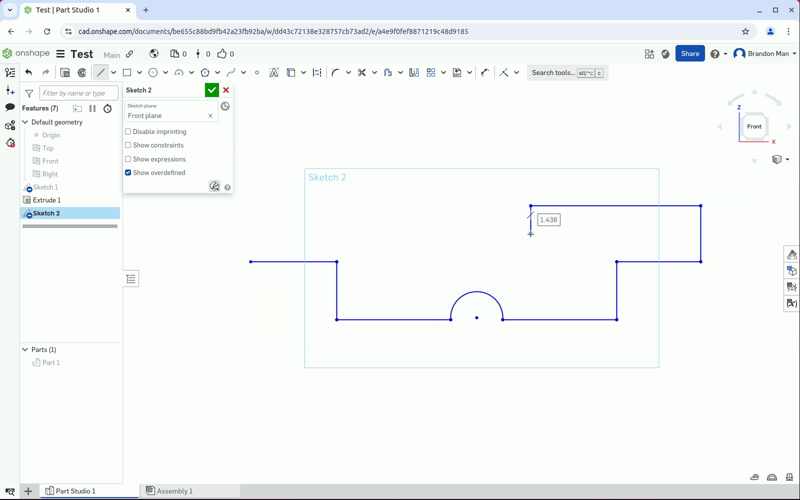
scroll(-6)
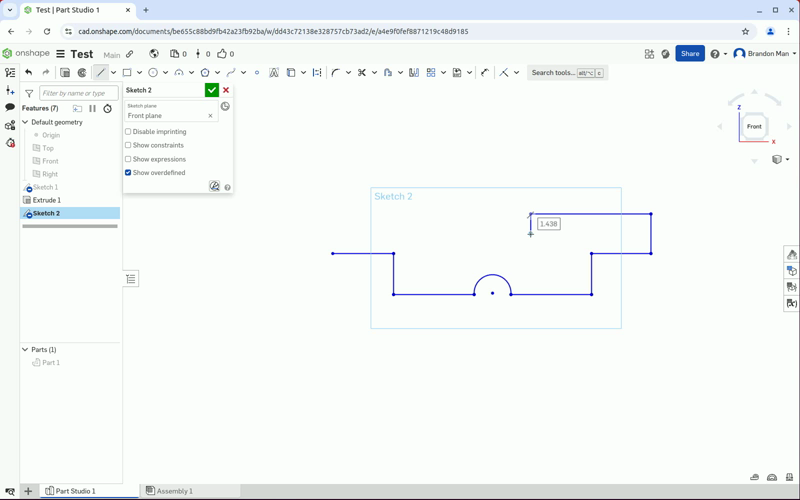
scroll(-6)
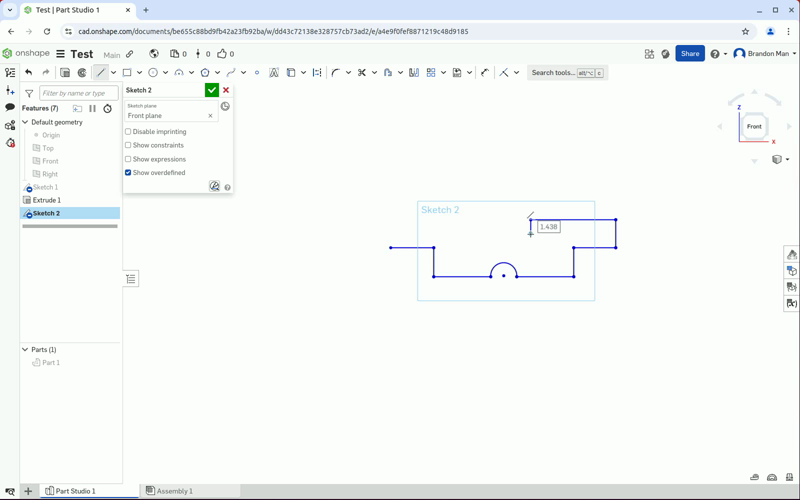
scroll(-6)
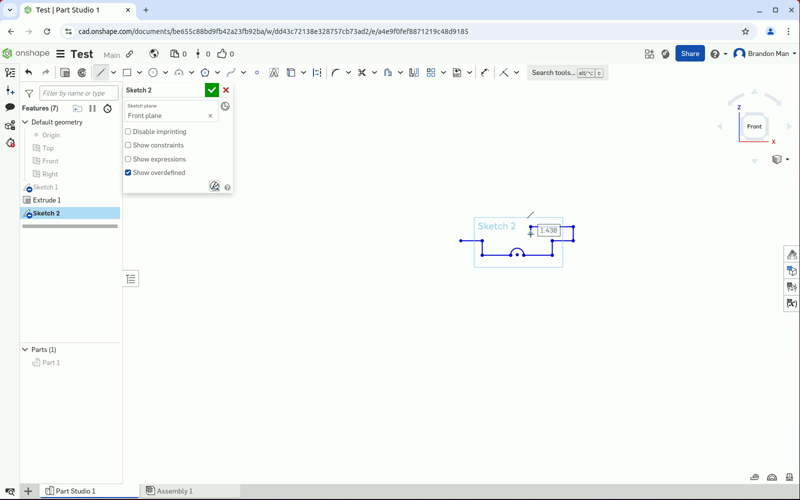
key_up(shift)
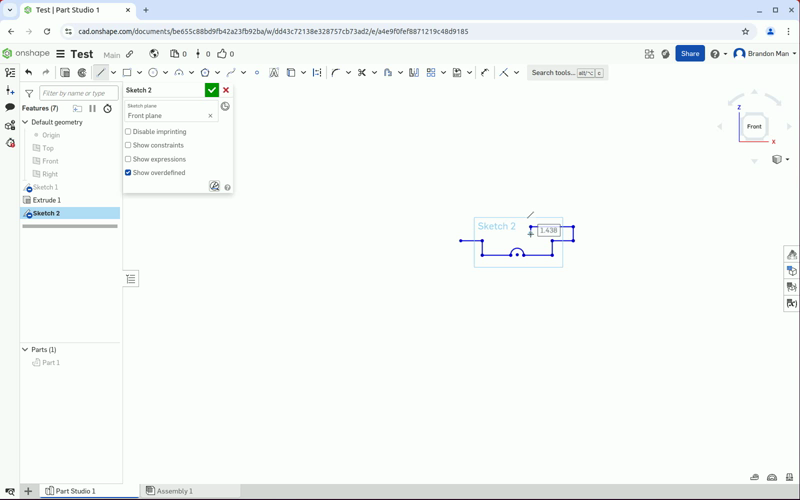
key_down(shift)
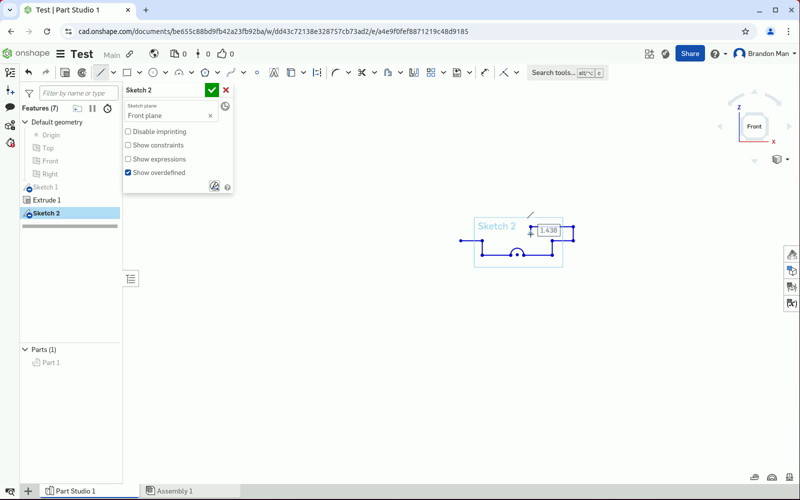
mouse_move(560, 233)
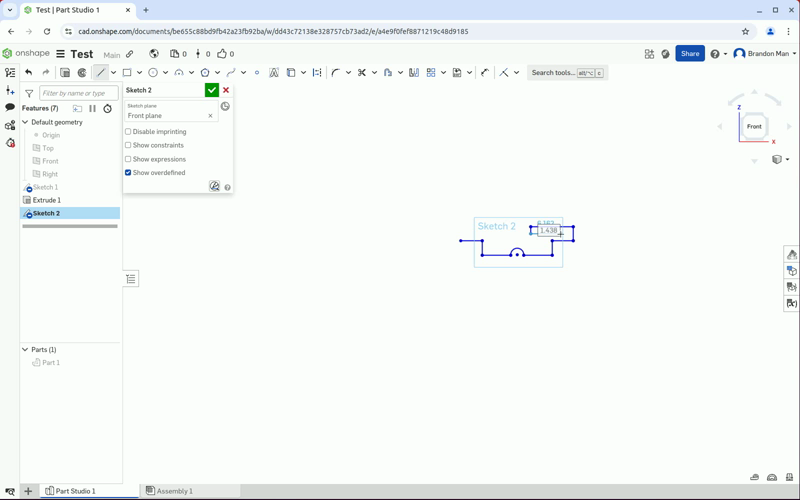
mouse_move(503, 233)
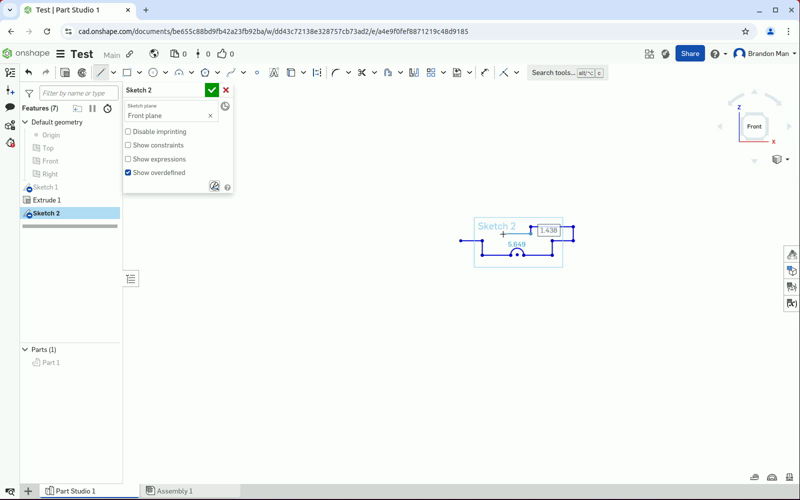
click(503, 233)
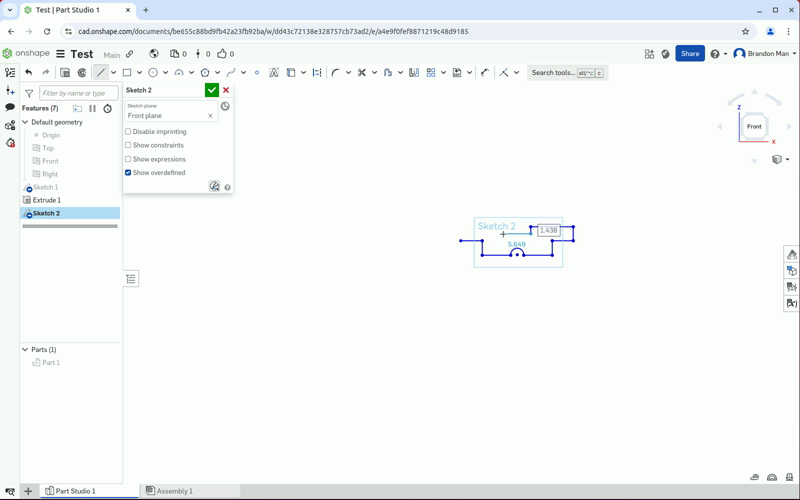
key_up(shift)
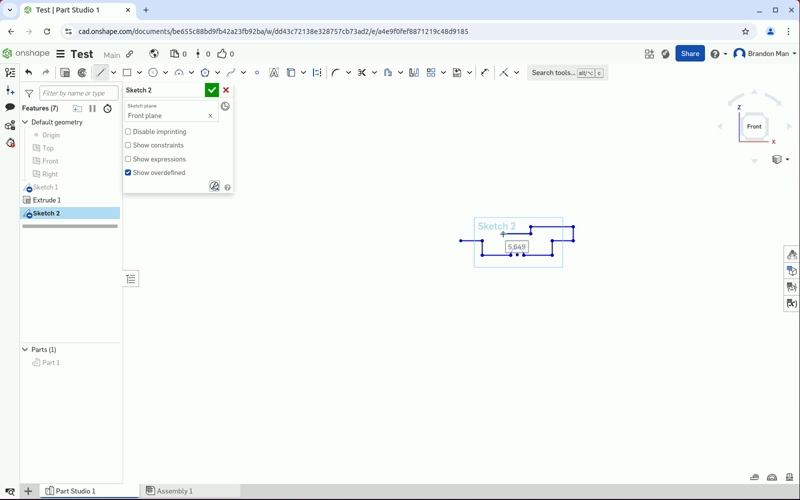
key_down(shift)
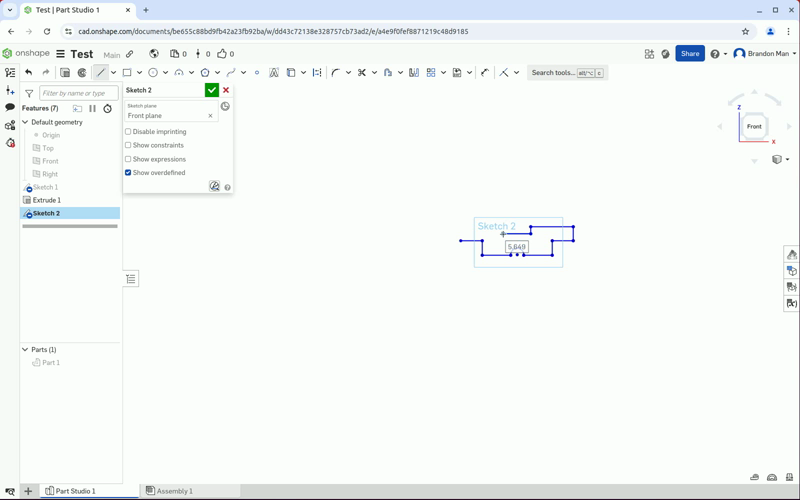
mouse_move(533, 233)
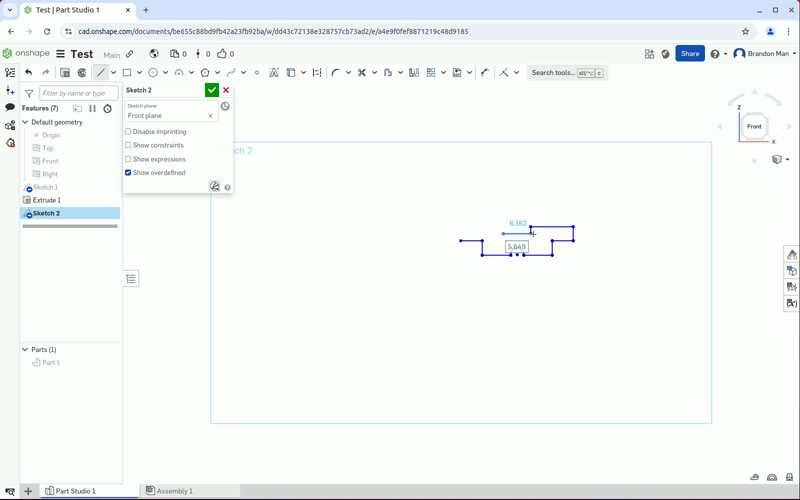
mouse_move(503, 226)
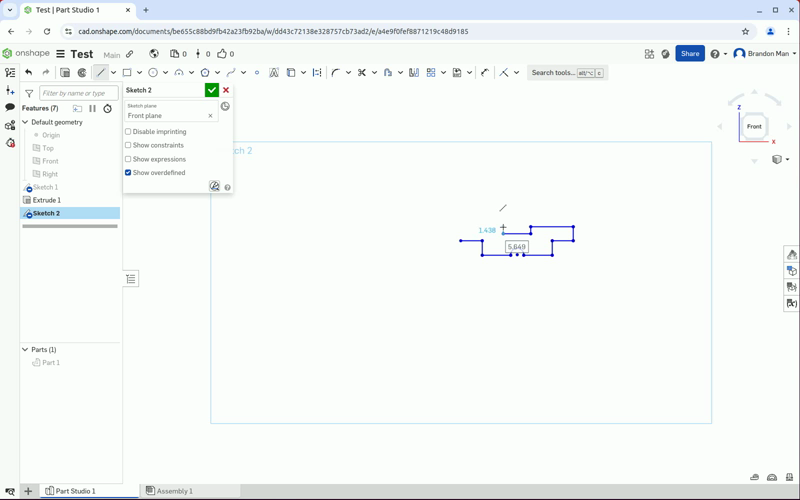
scroll(6)
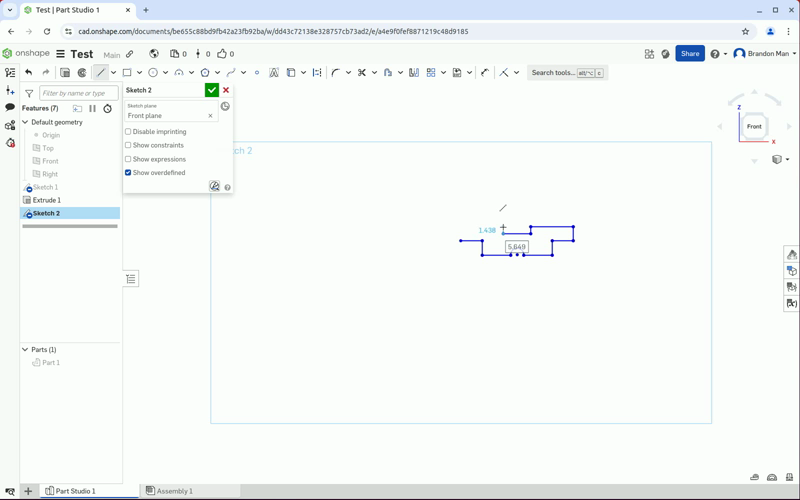
scroll(6)
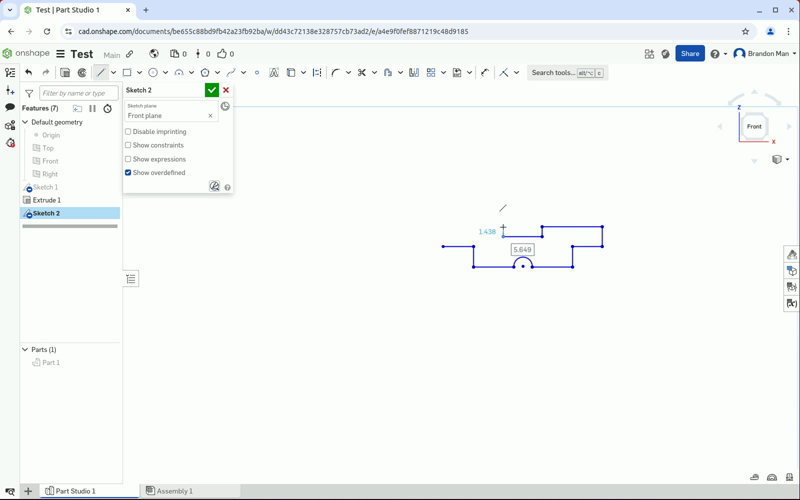
scroll(6)
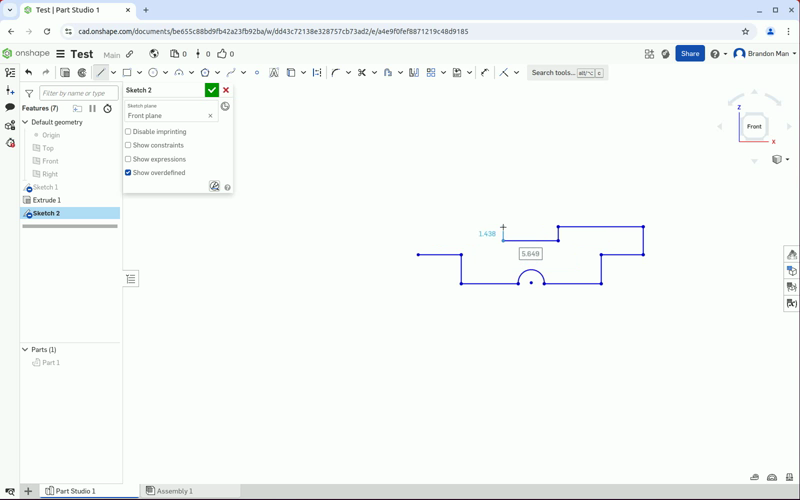
scroll(6)
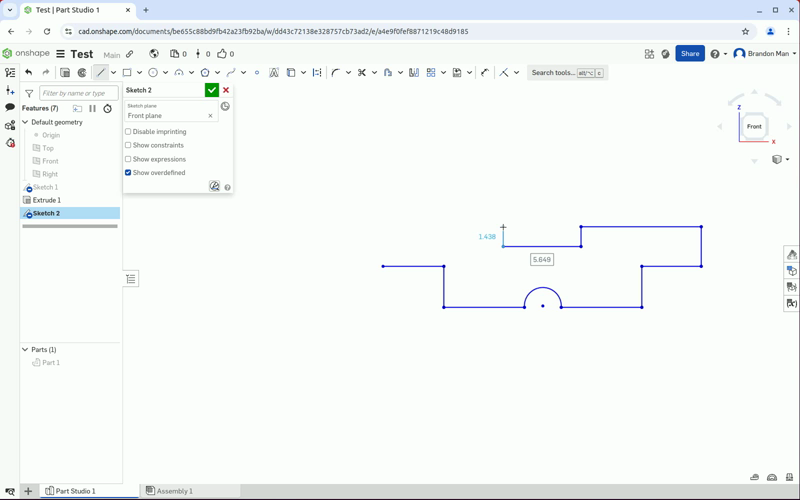
scroll(6)
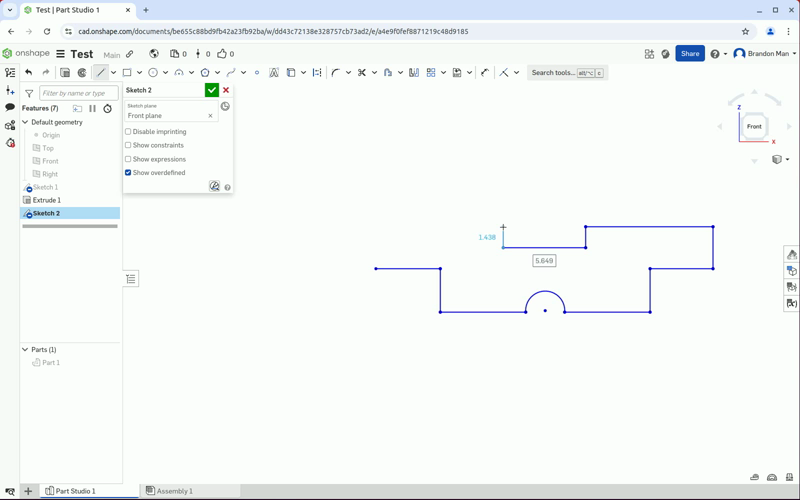
scroll(6)
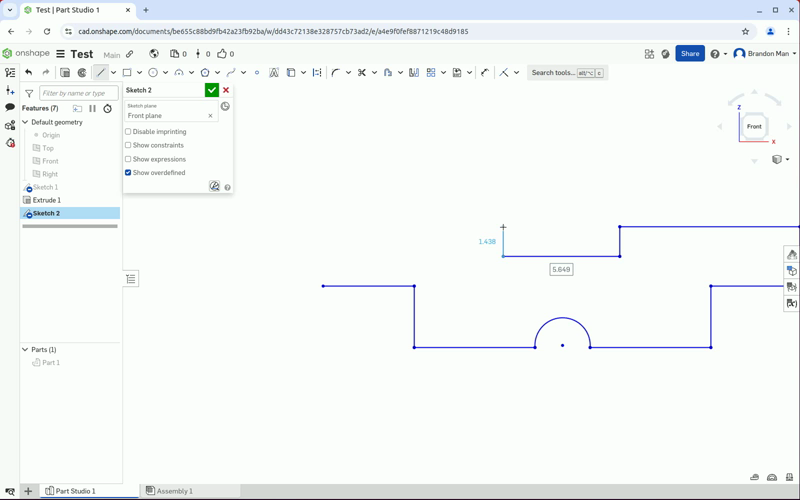
scroll(6)
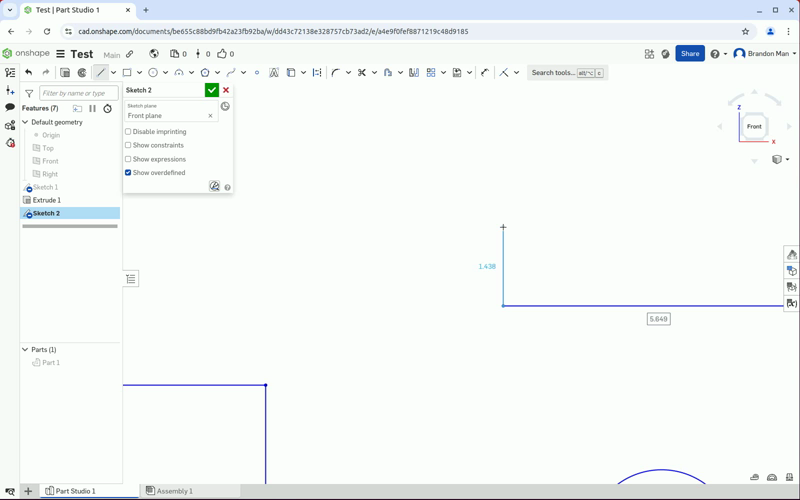
click(503, 226)
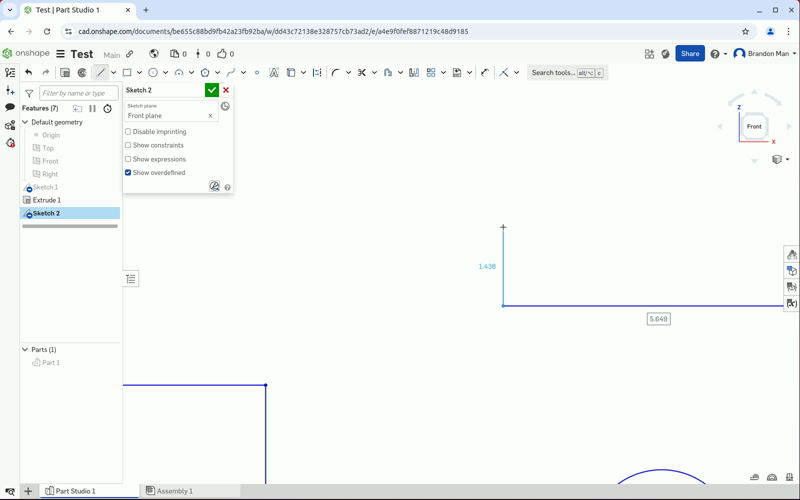
scroll(-6)
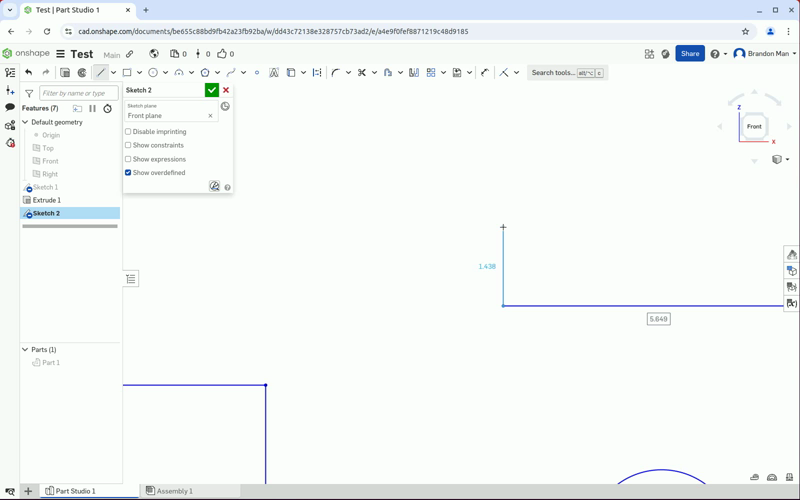
scroll(-6)
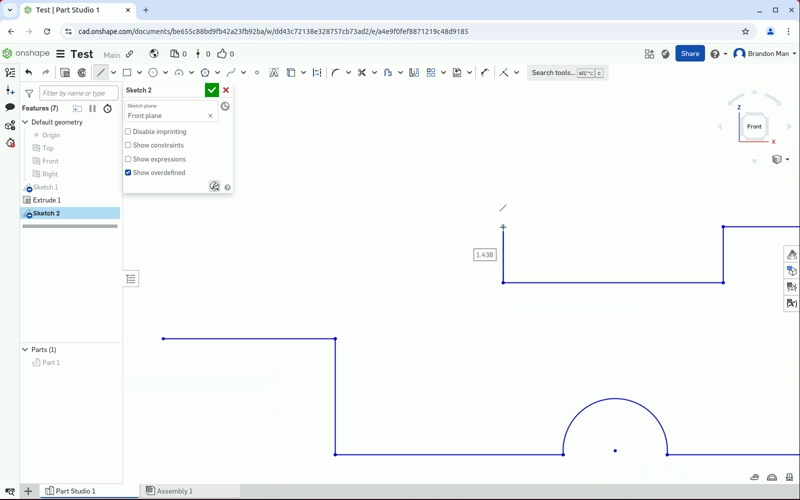
scroll(-6)
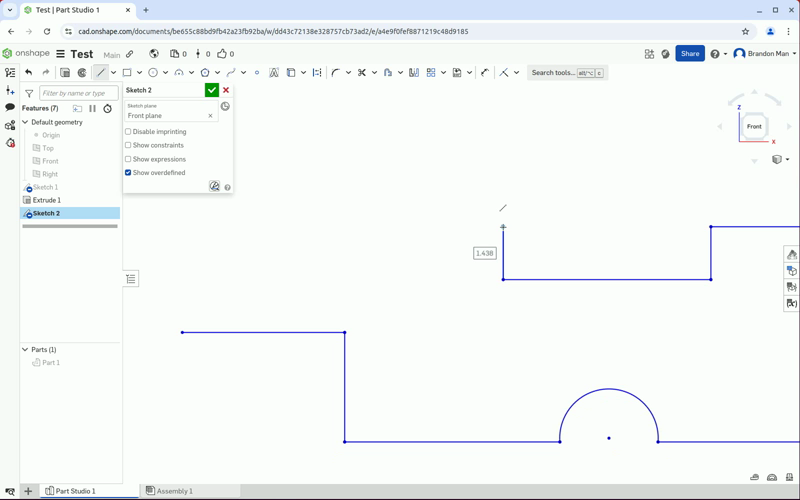
scroll(-6)
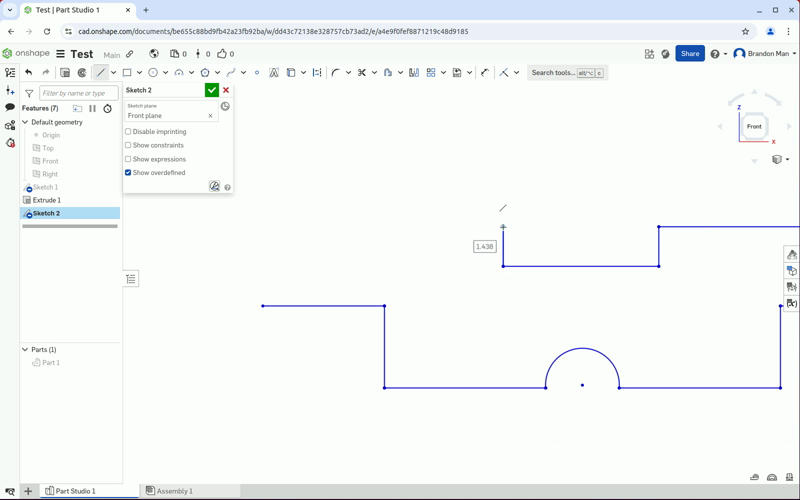
scroll(-6)
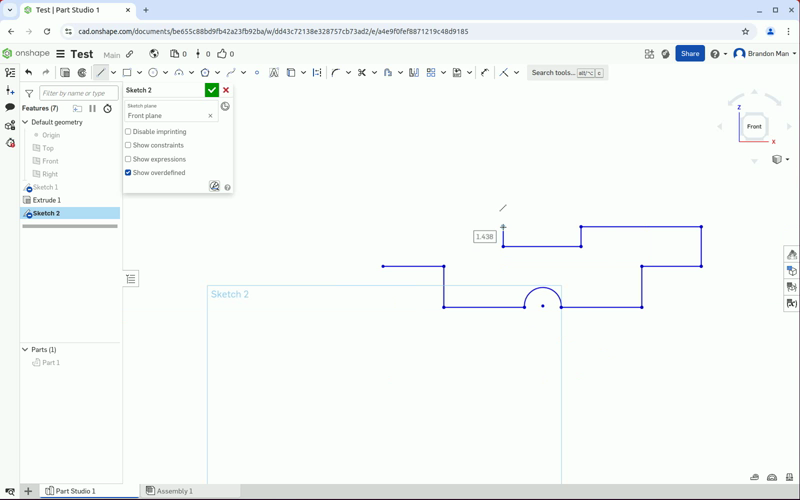
scroll(-6)
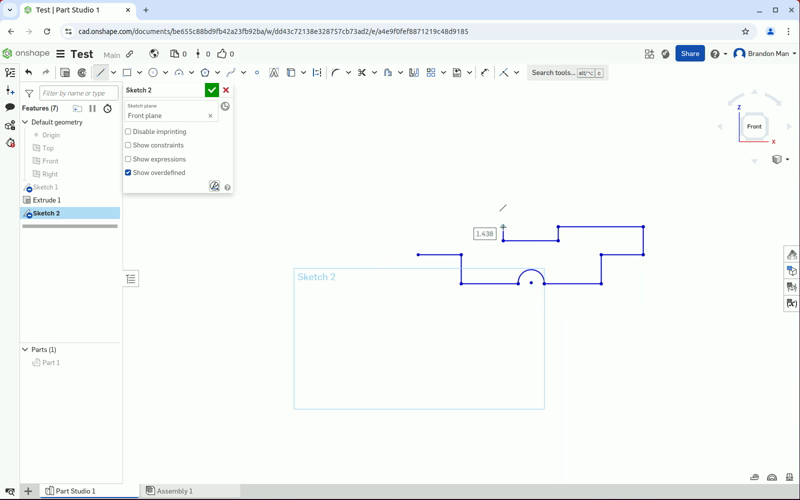
scroll(-6)
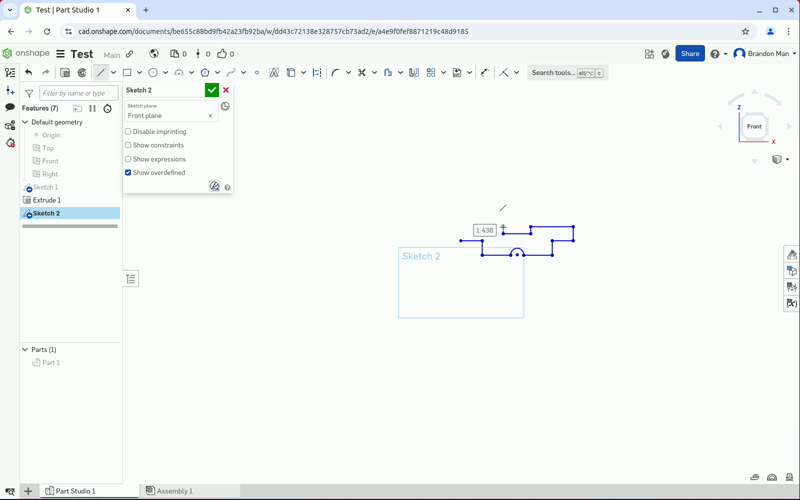
key_up(shift)
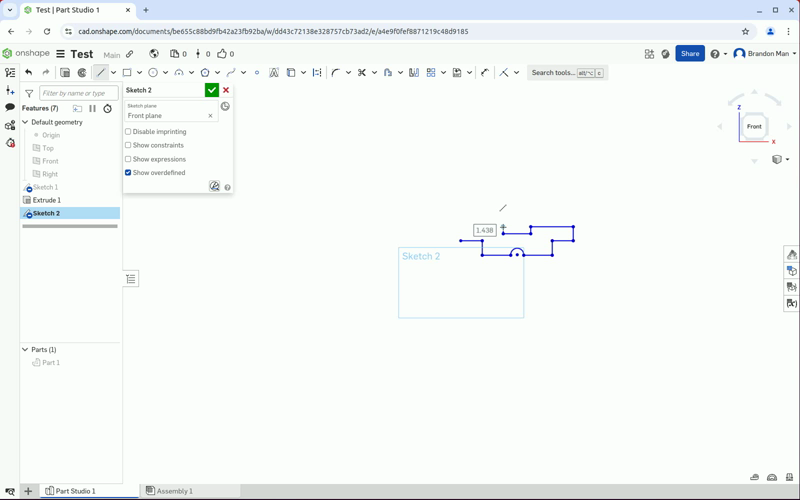
key_down(shift)
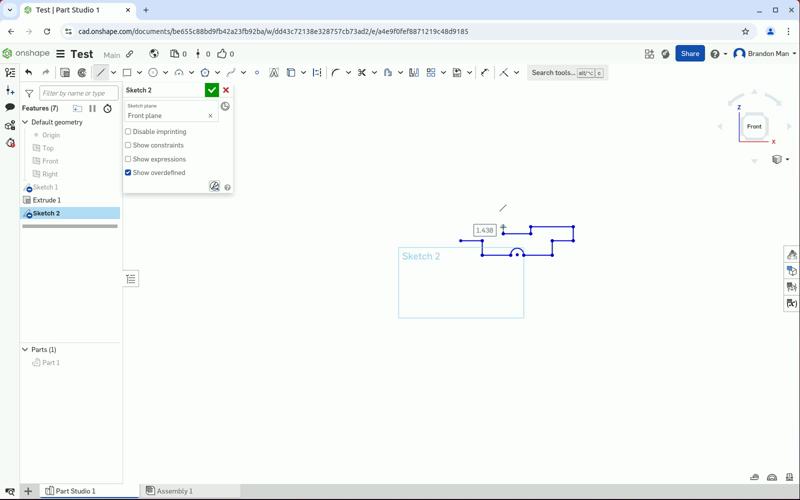
mouse_move(533, 226)
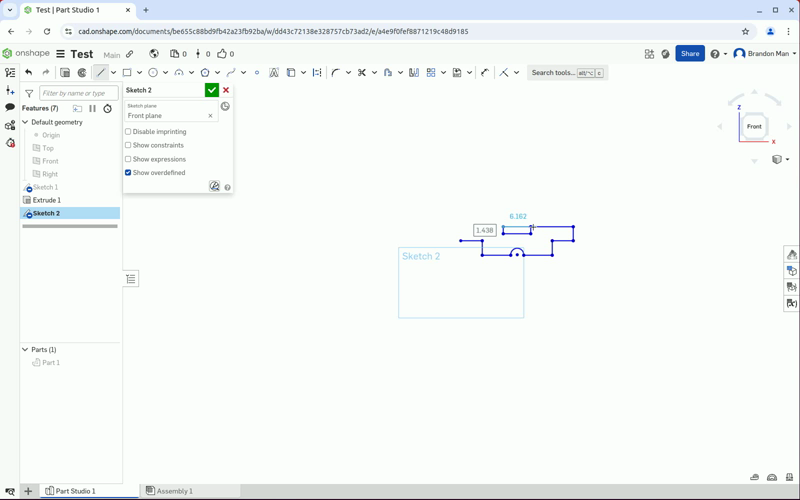
mouse_move(460, 226)
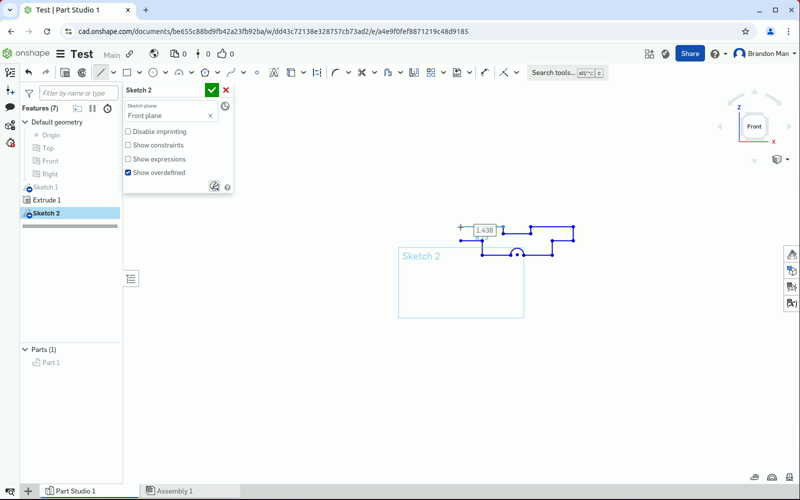
click(460, 226)
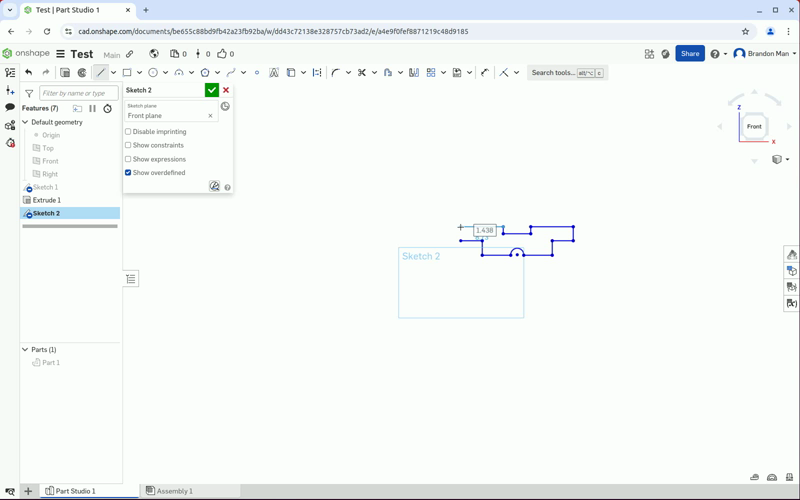
key_up(shift)
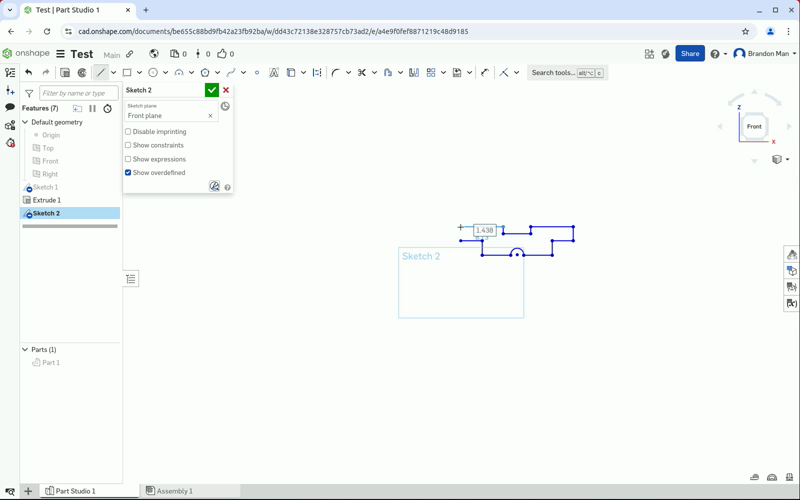
mouse_move(490, 226)
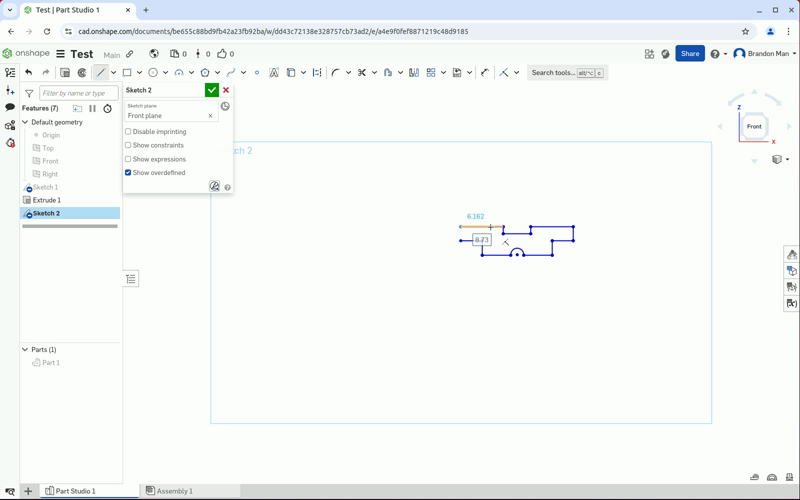
key_down(shift)
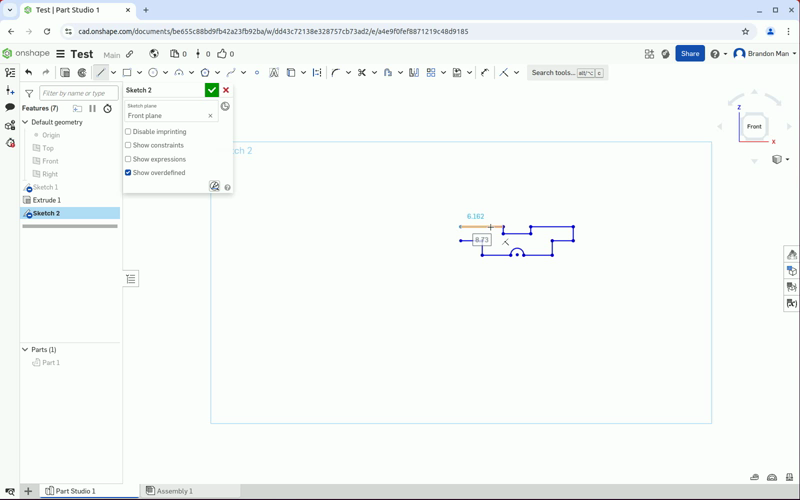
mouse_move(460, 240)
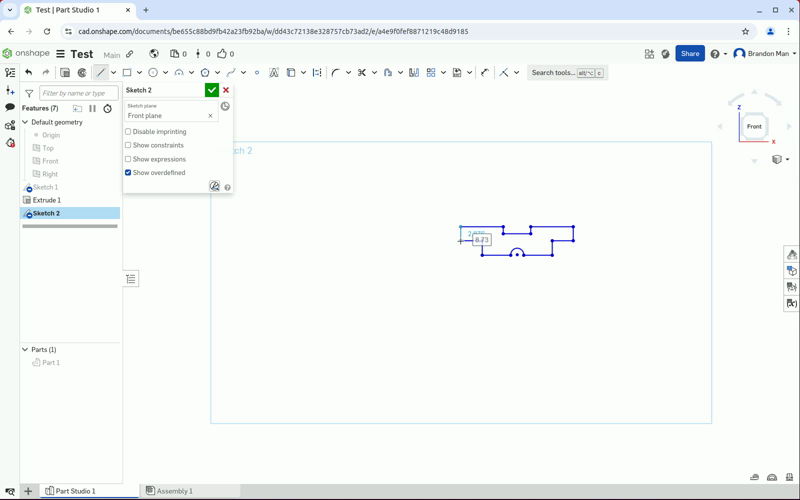
key_up(shift)
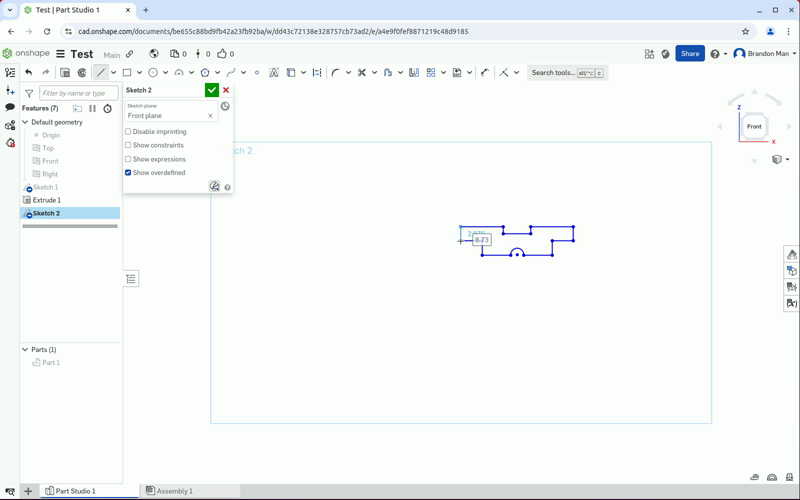
click(460, 240)
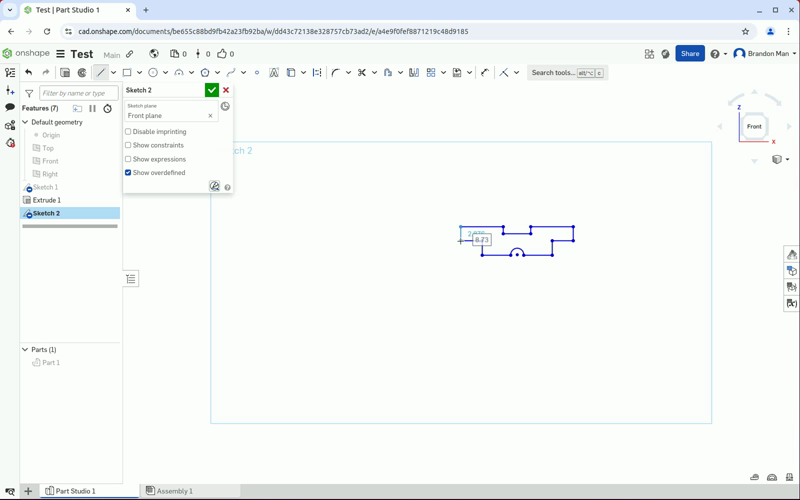
key(esc)
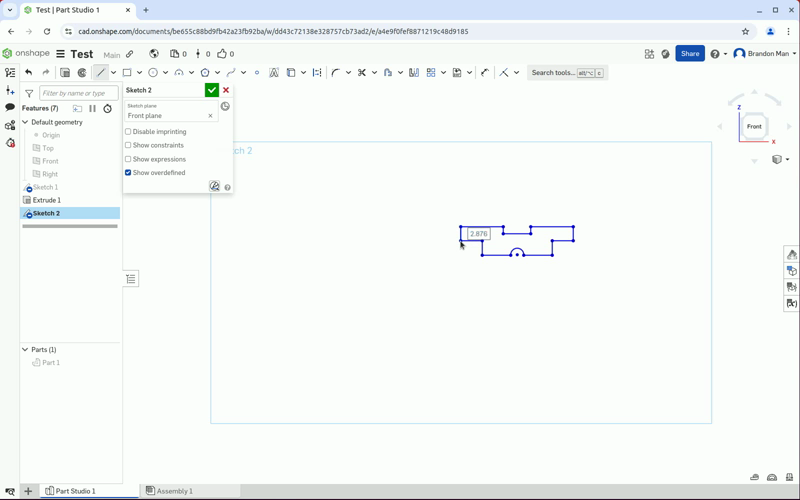
mouse_move(517, 247)
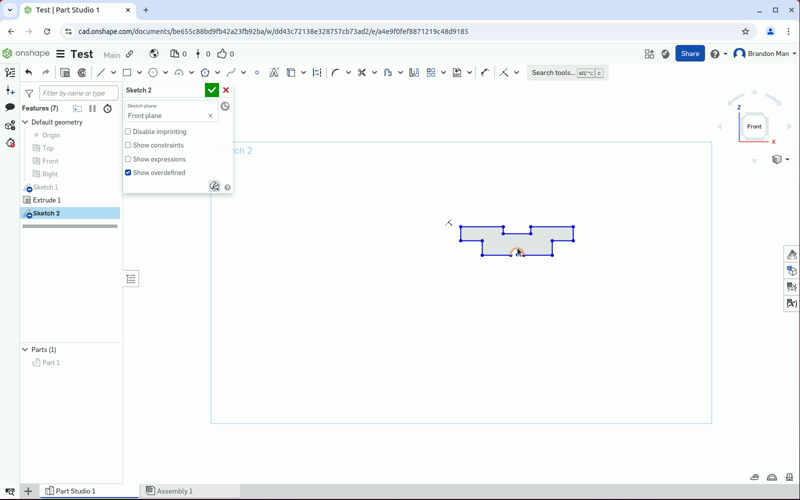
scroll(6)
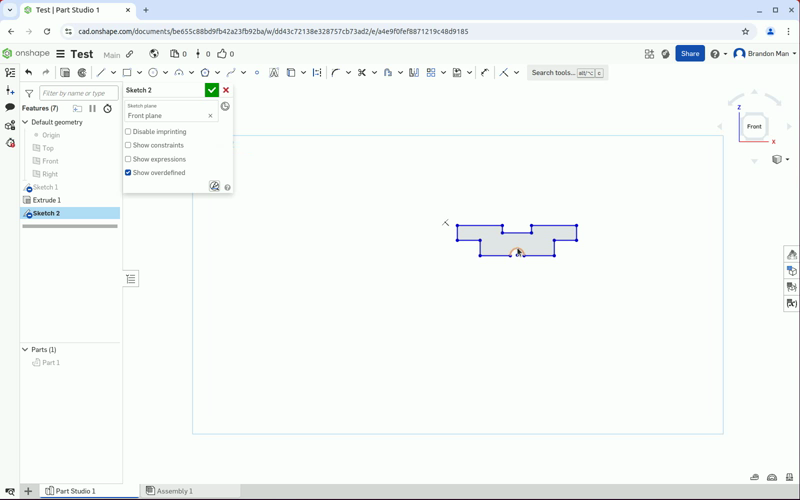
scroll(6)
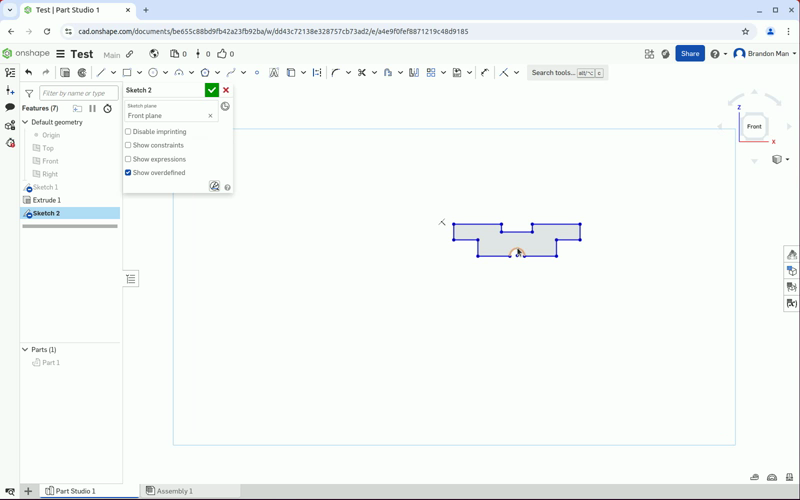
scroll(6)
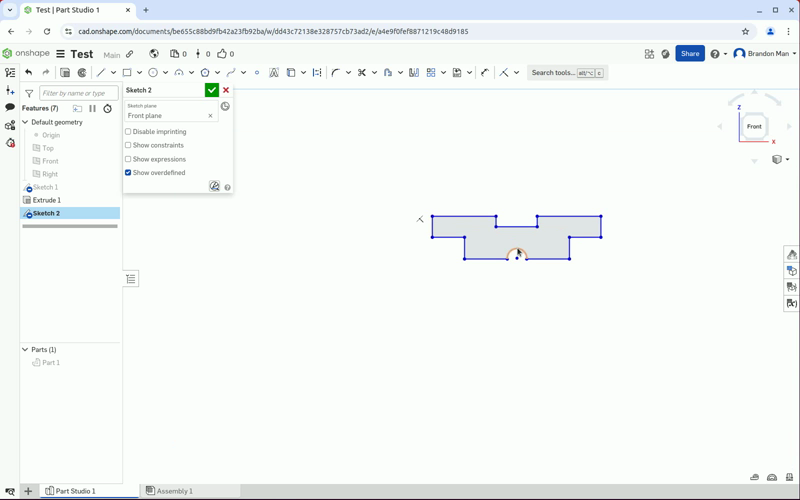
scroll(6)
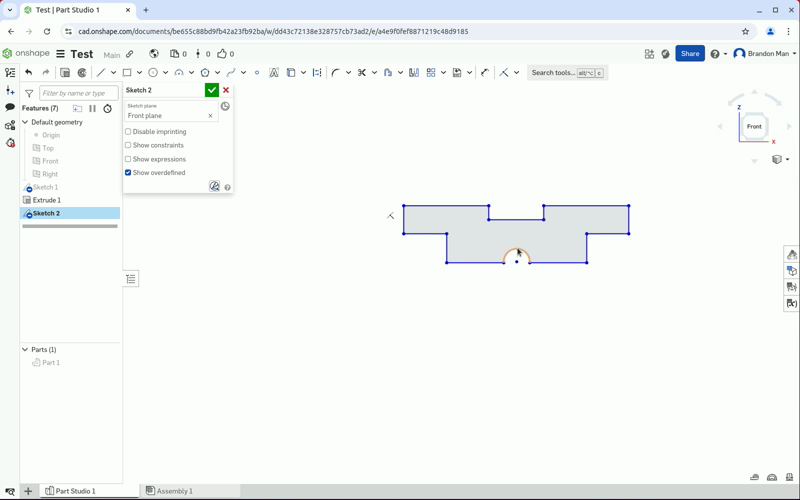
scroll(6)
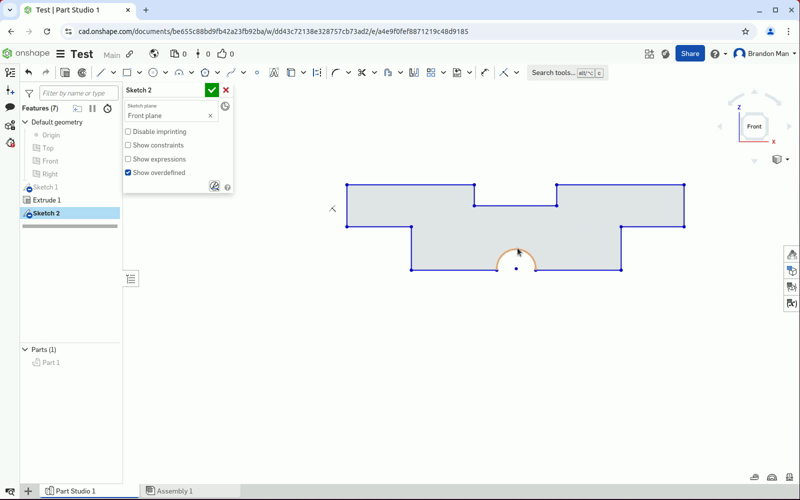
scroll(6)
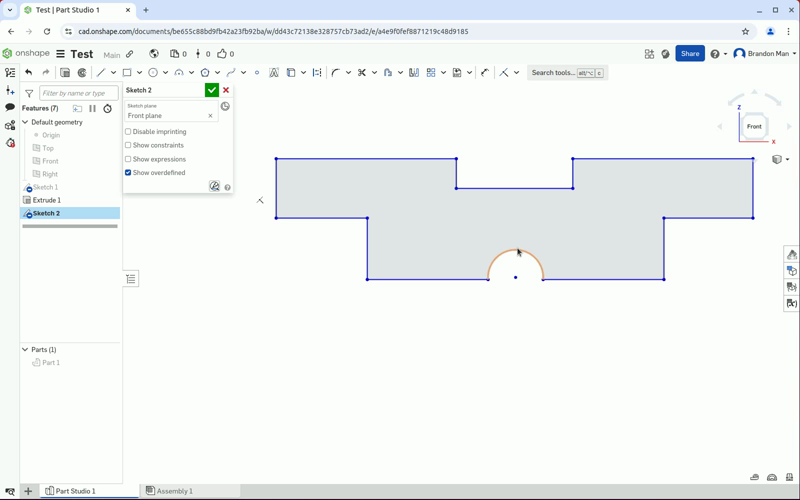
scroll(6)
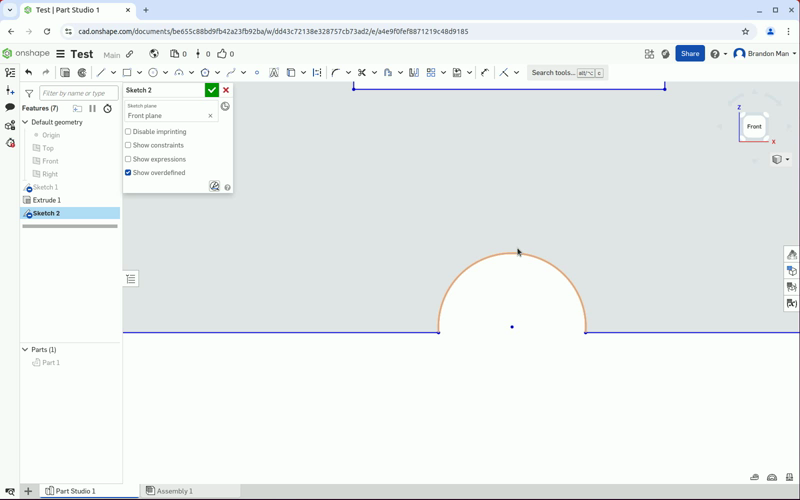
click(517, 247)
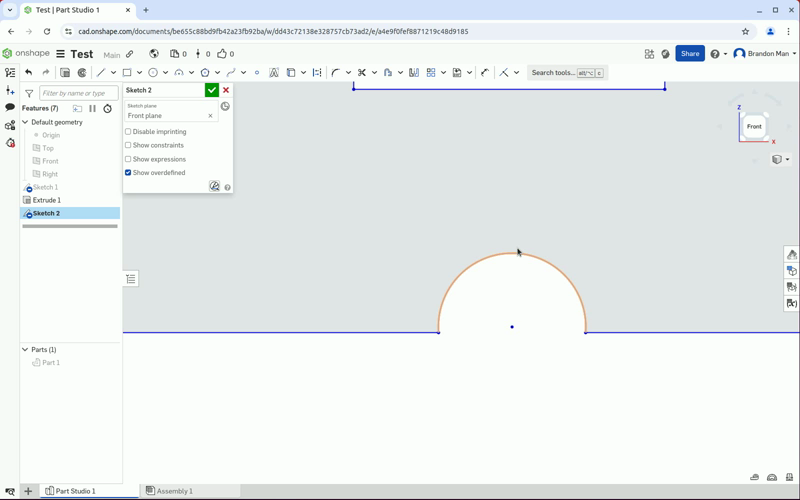
scroll(-6)
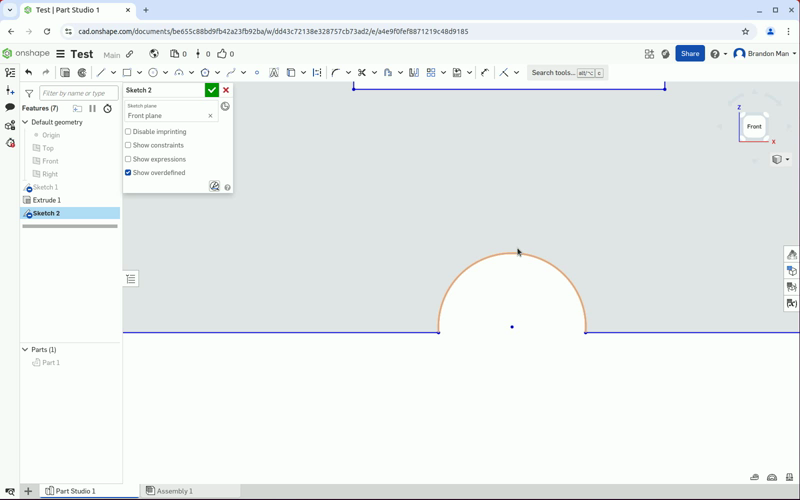
scroll(-6)
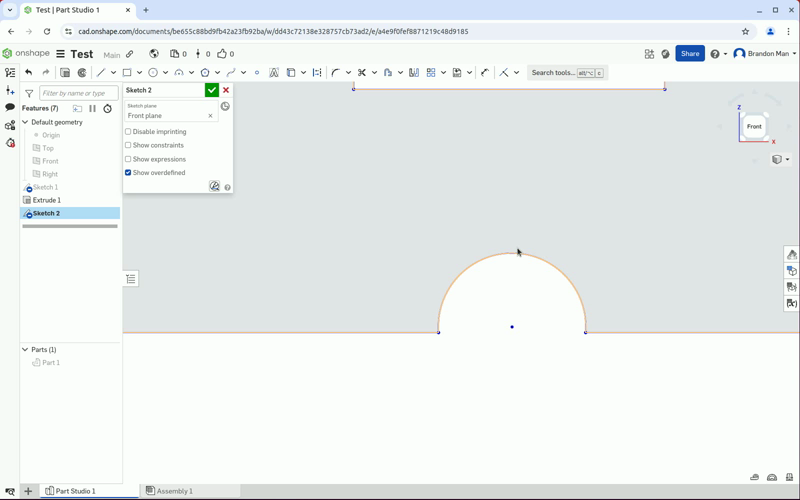
scroll(-6)
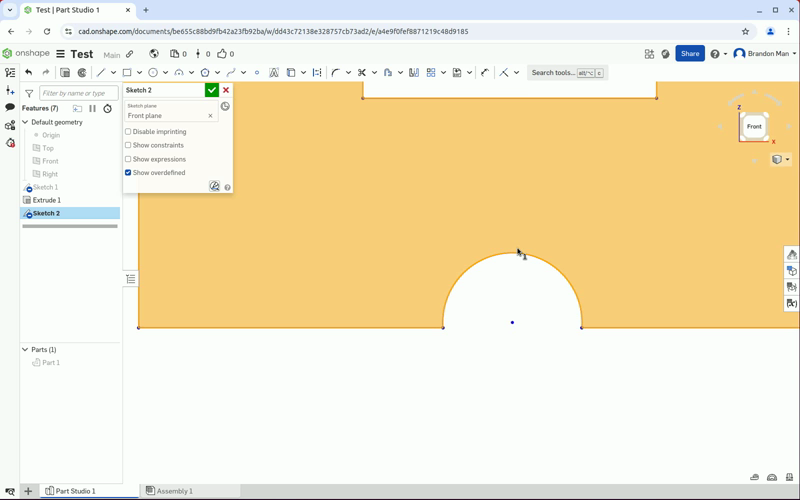
scroll(-6)
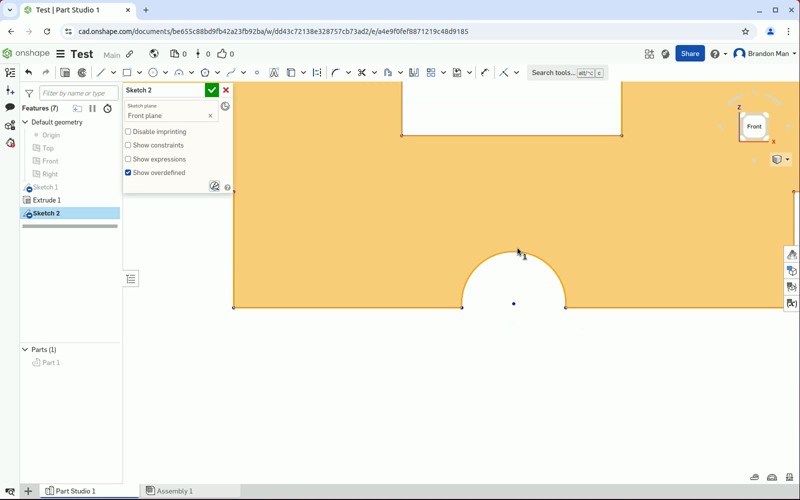
scroll(-6)
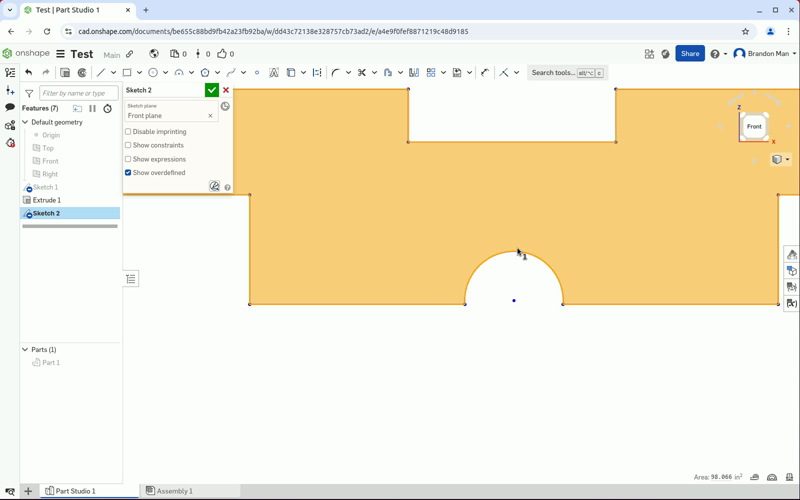
scroll(-6)
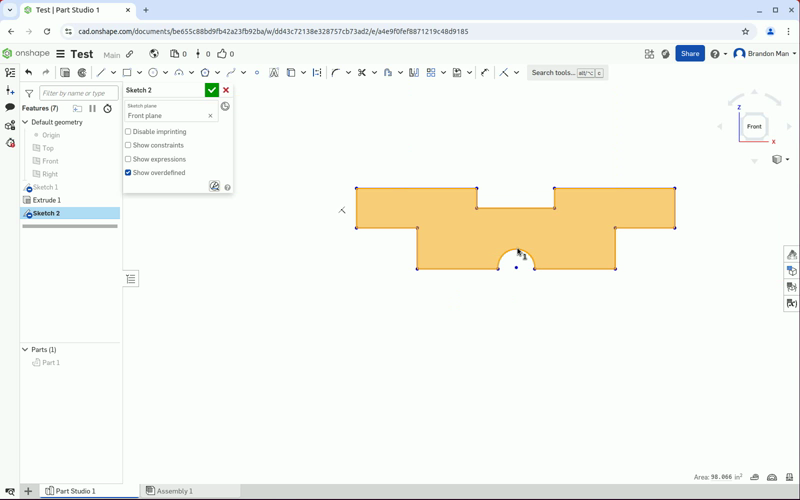
scroll(-6)
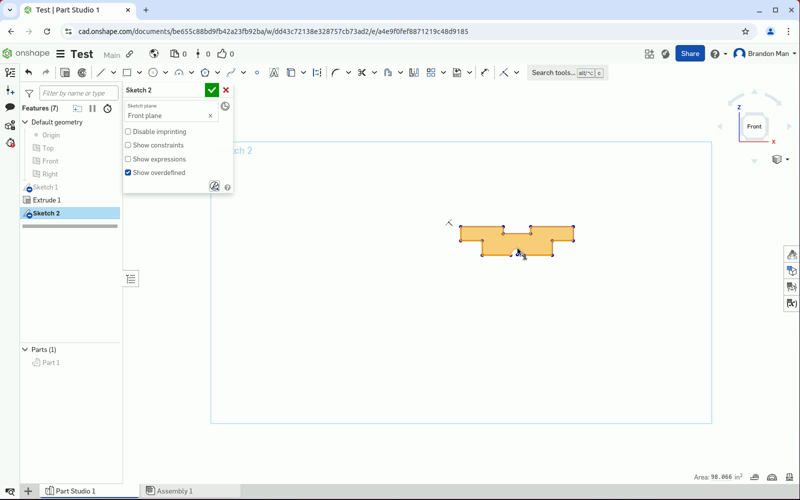
mouse_move(73, 352)
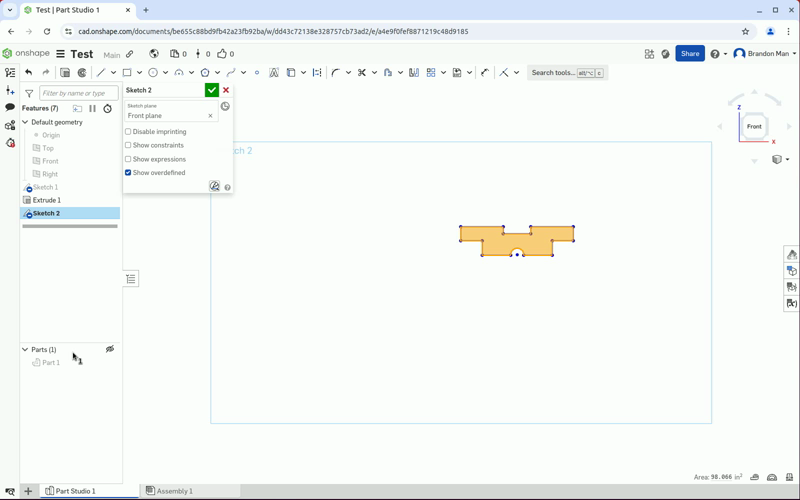
key(shift+y)
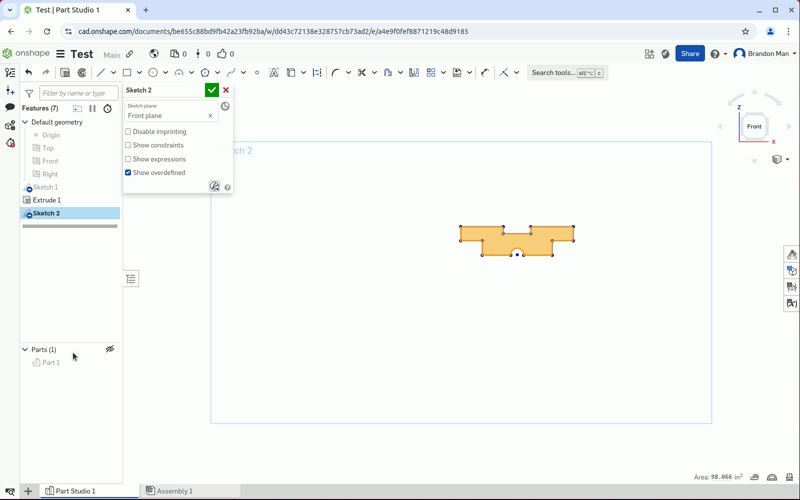
key(shift+e)
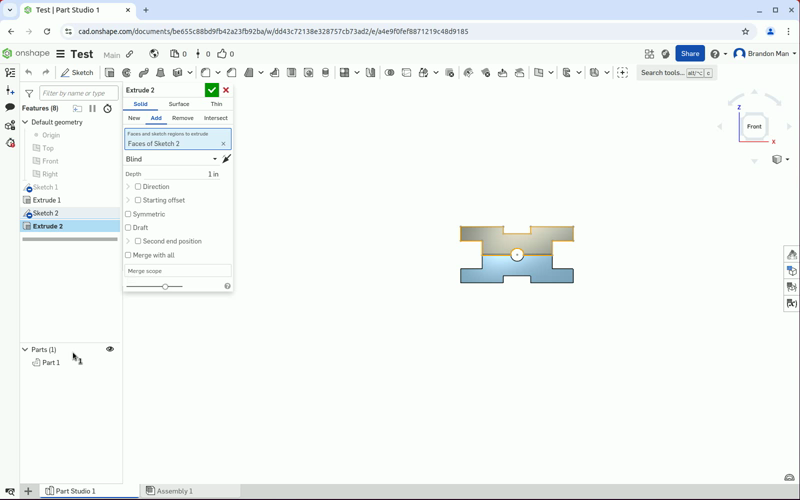
mouse_move(143, 106)
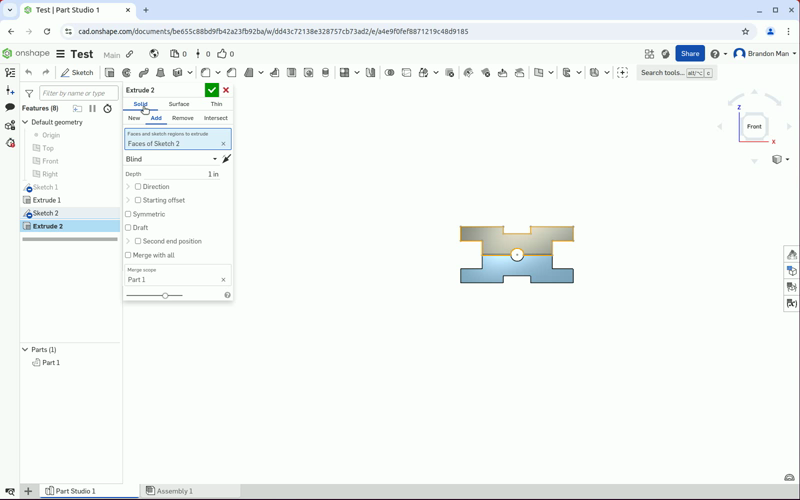
click(143, 106)
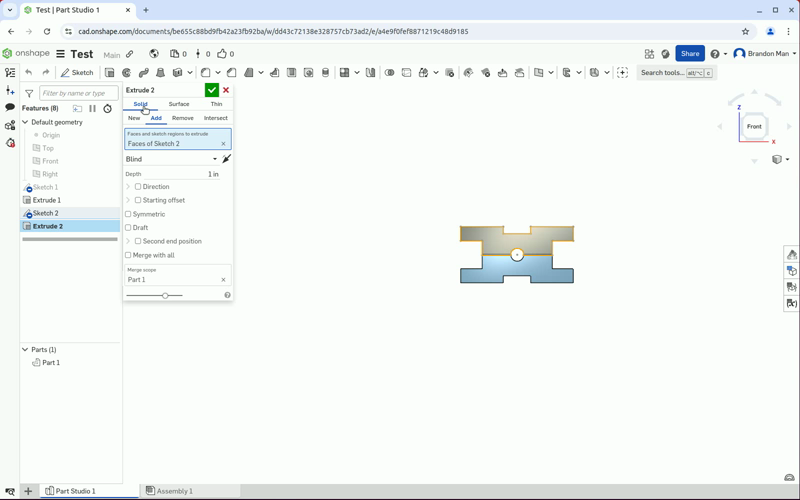
mouse_move(137, 120)
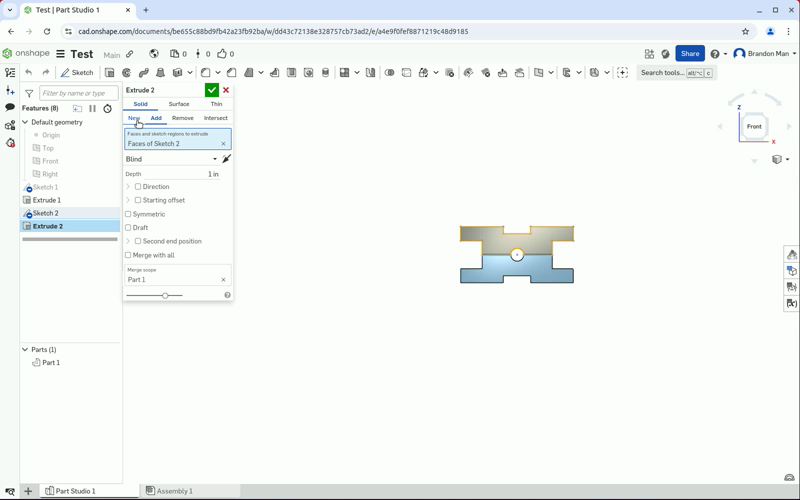
click(137, 120)
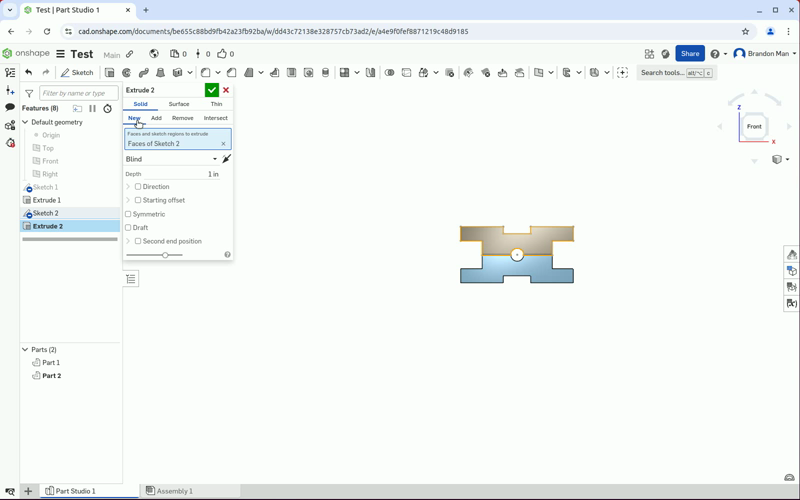
key(tab, 4)
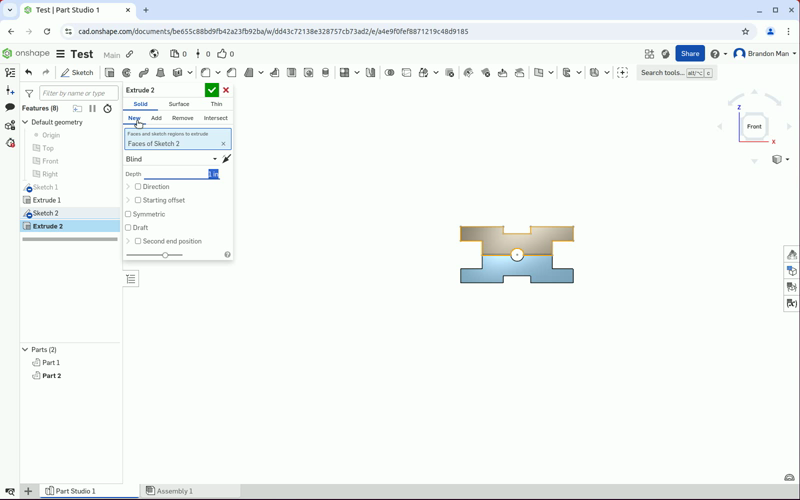
text(2.889)
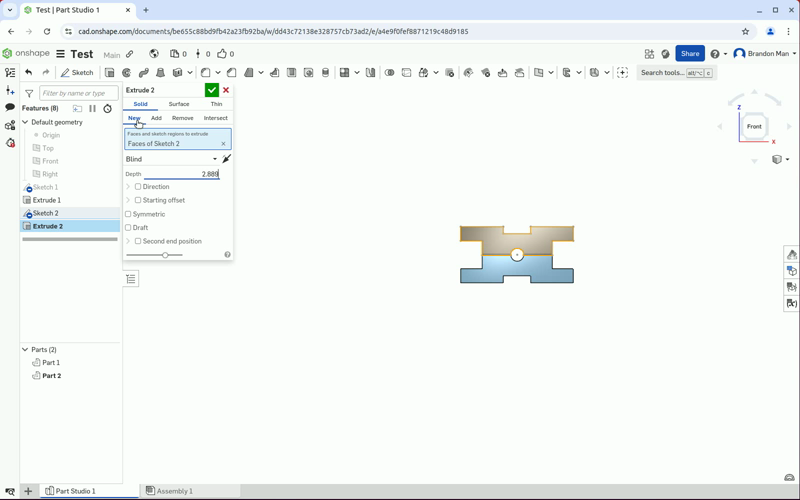
key(enter)
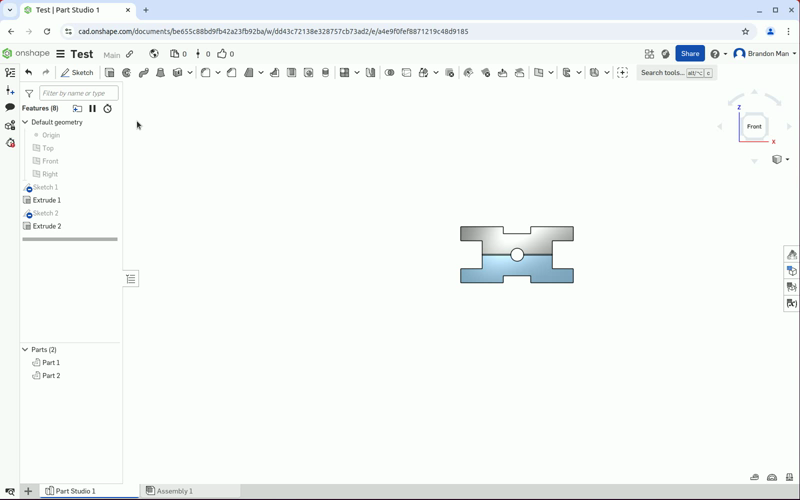
key(shift+h)
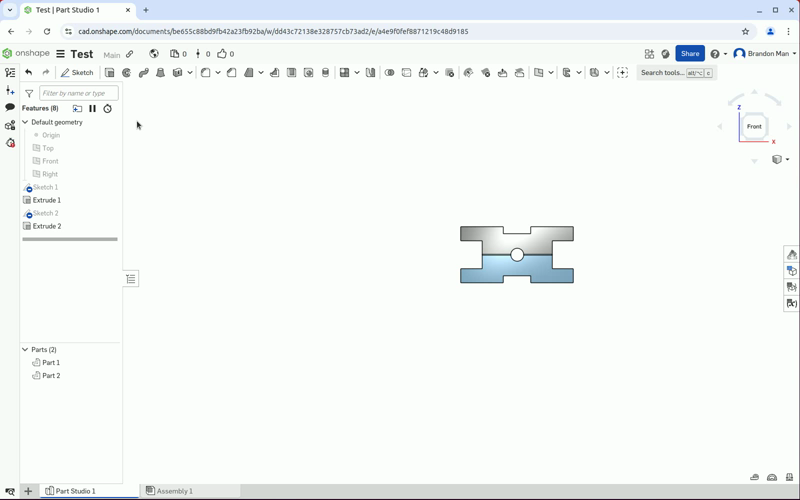
key(shift+h)
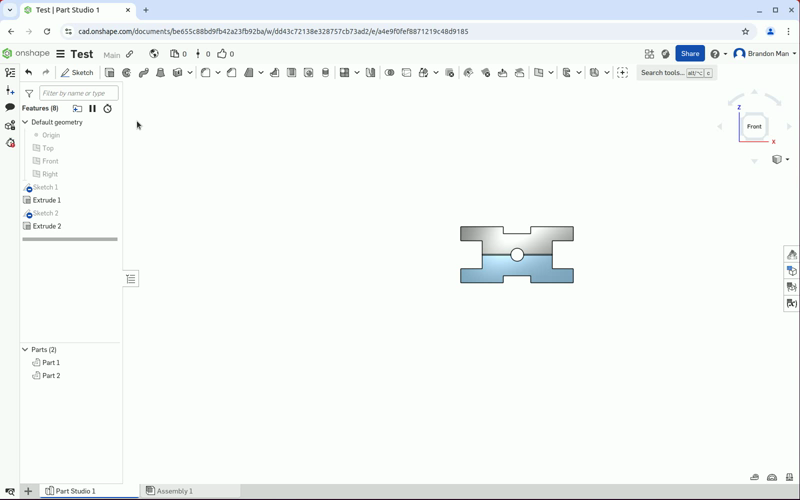
mouse_move(73, 189)
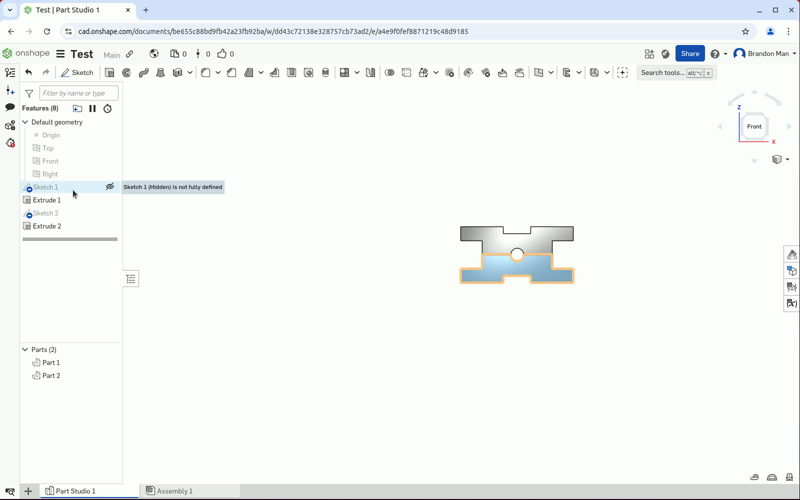
click(73, 189)
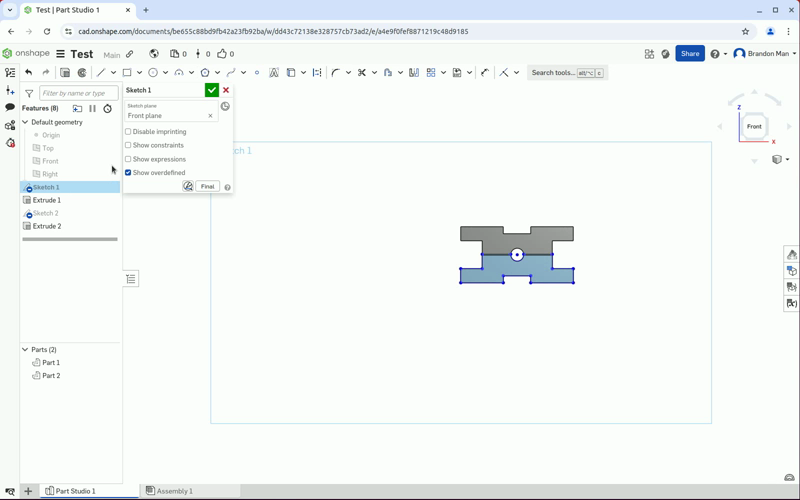
mouse_move(229, 92)
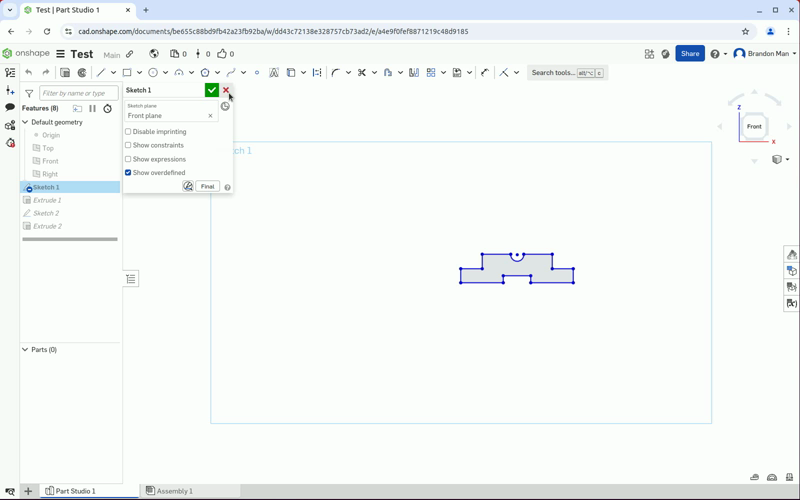
click(229, 92)
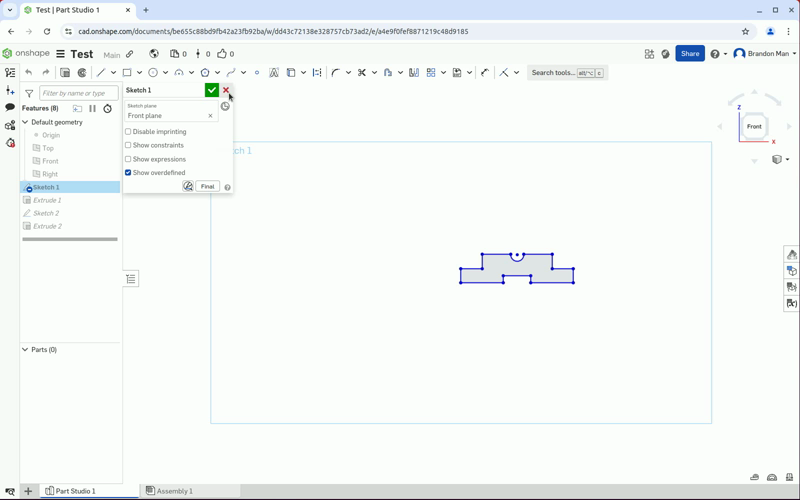
key(shift+s)
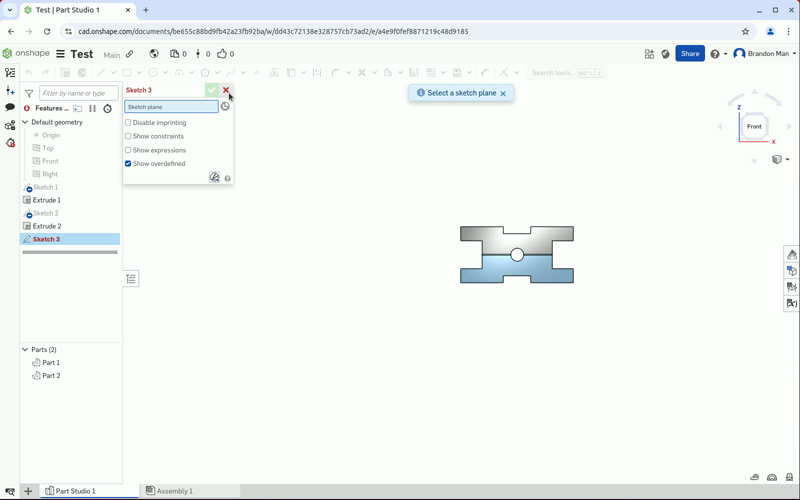
mouse_move(73, 163)
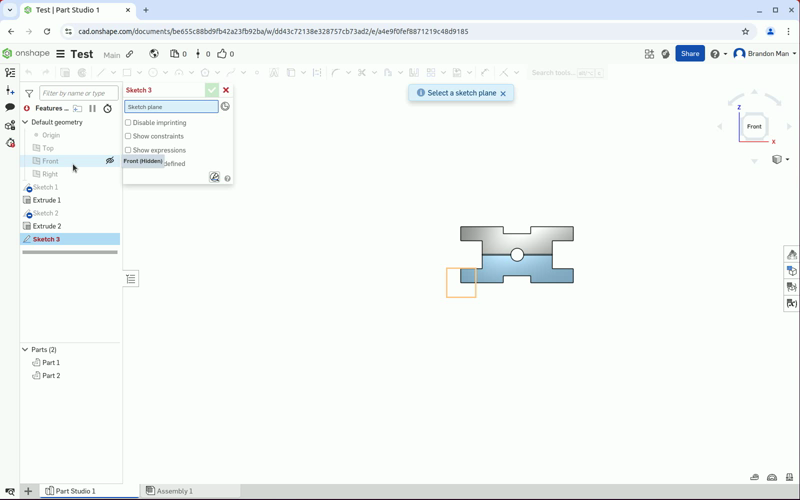
click(73, 163)
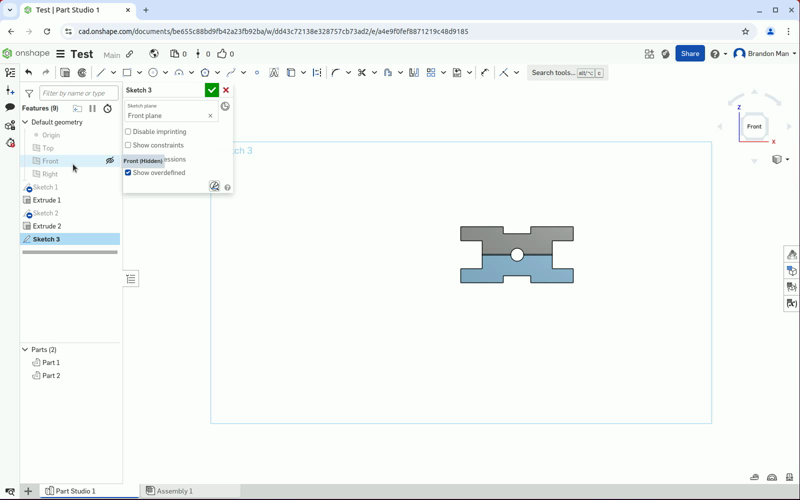
mouse_move(73, 352)
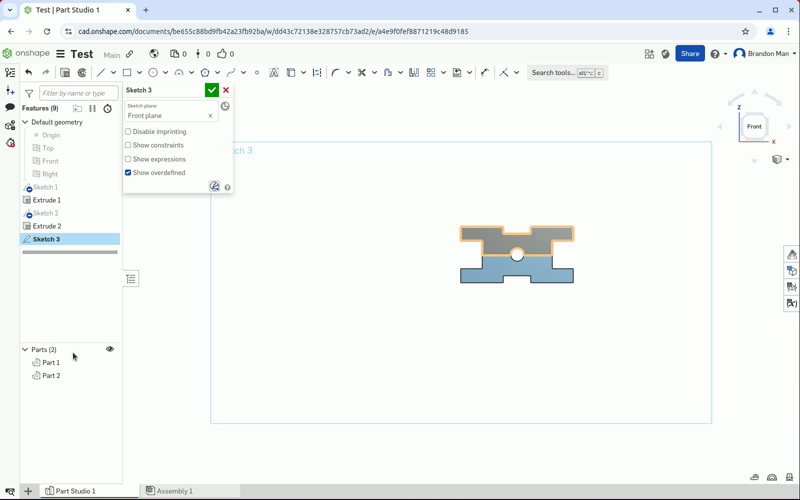
key(y)
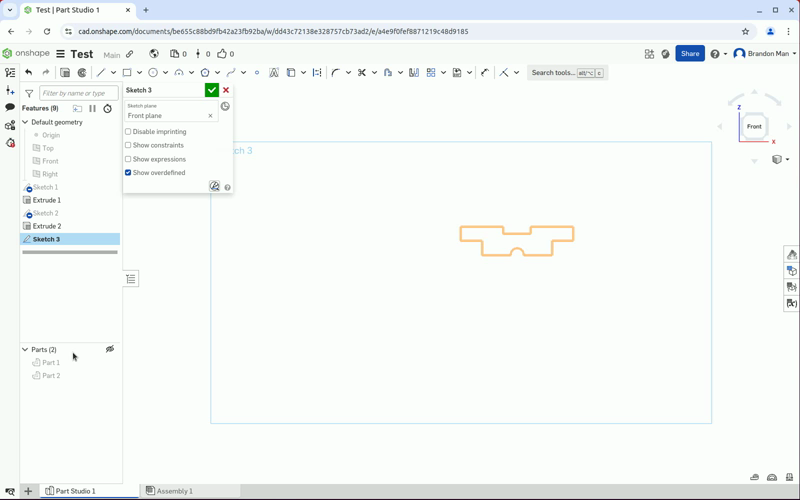
key(l)
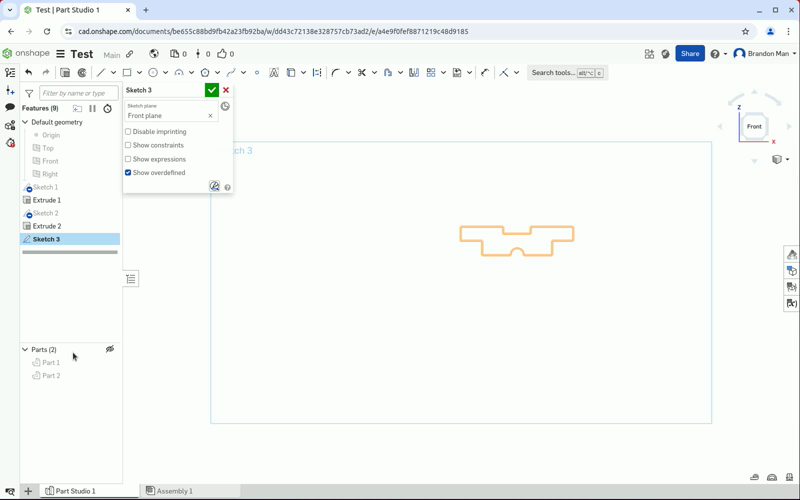
key_down(shift)
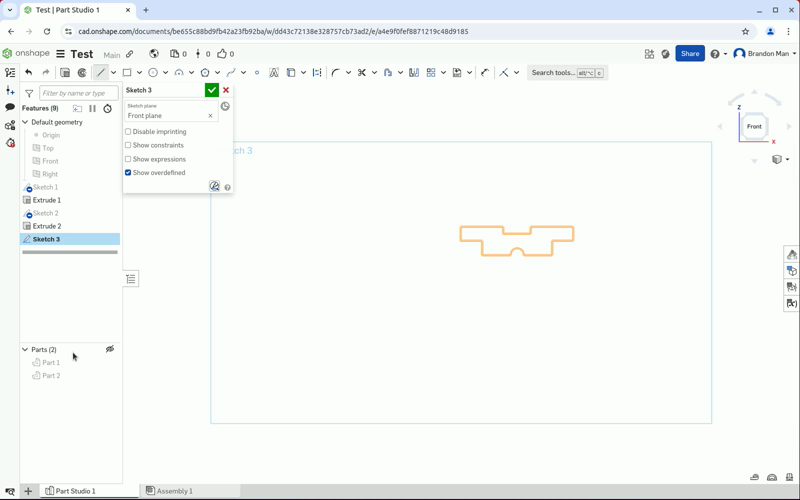
mouse_move(460, 282)
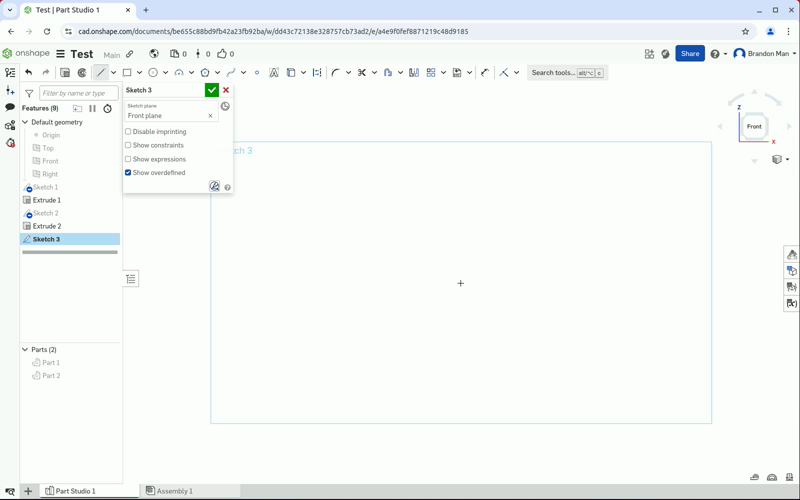
click(460, 282)
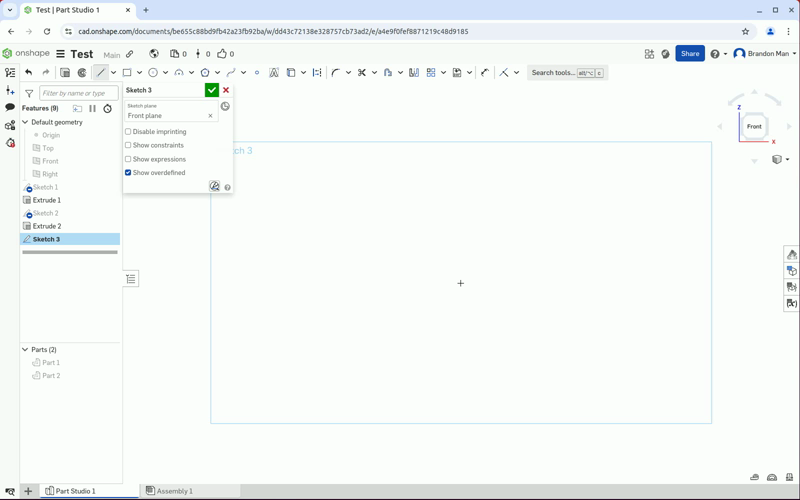
key_up(shift)
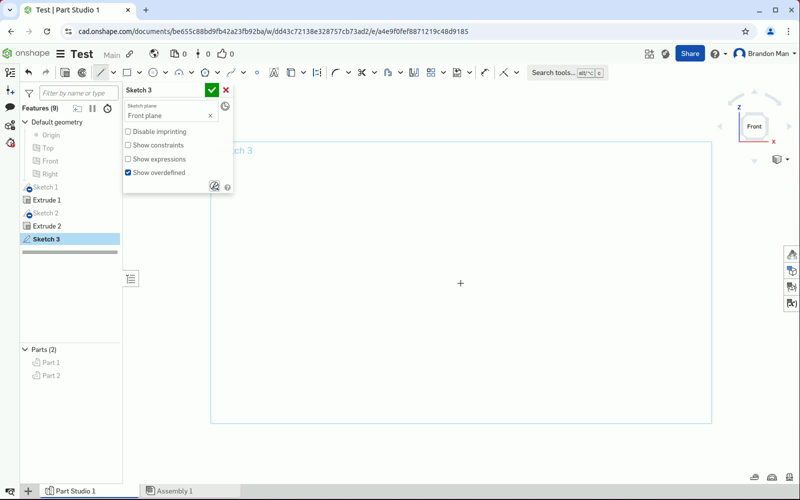
key_down(shift)
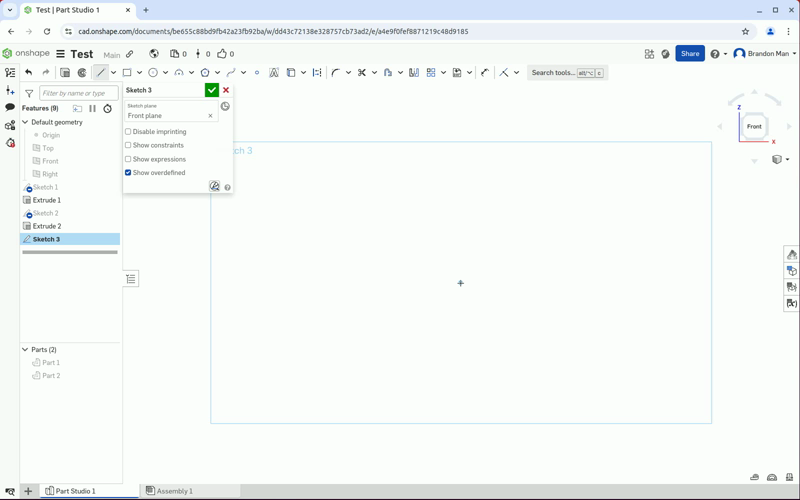
mouse_move(490, 282)
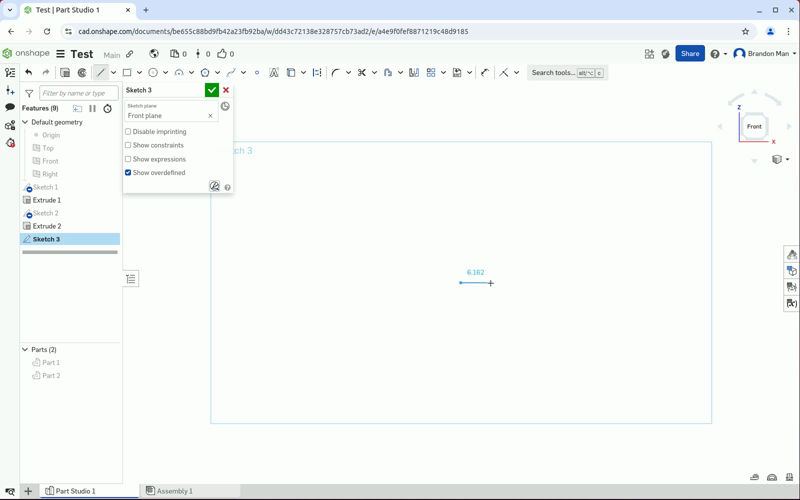
mouse_move(503, 282)
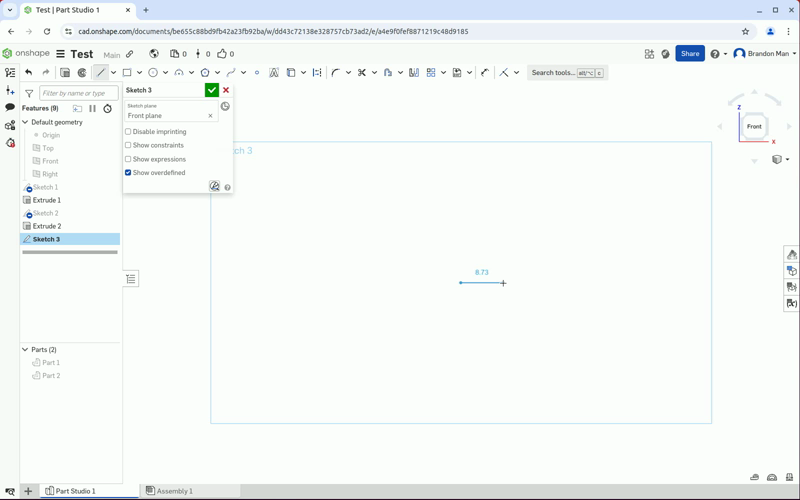
click(503, 282)
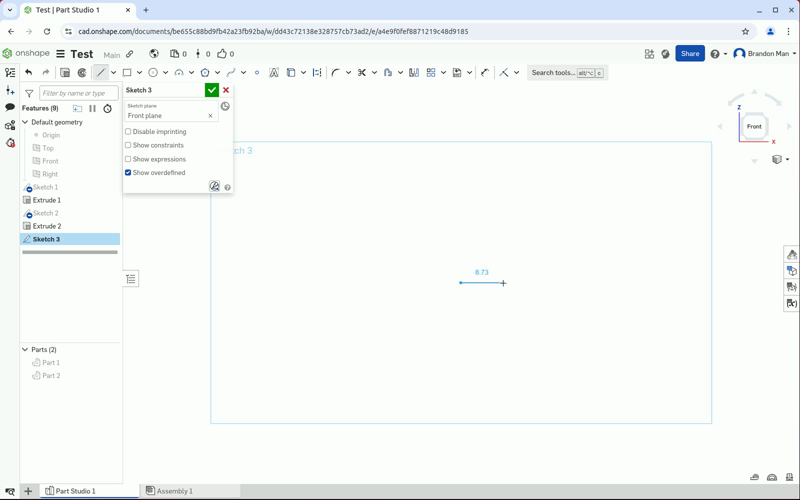
key_up(shift)
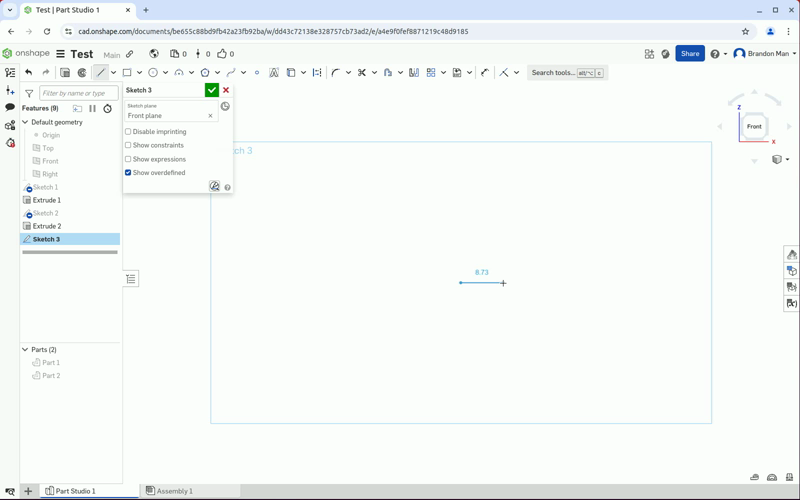
key_down(shift)
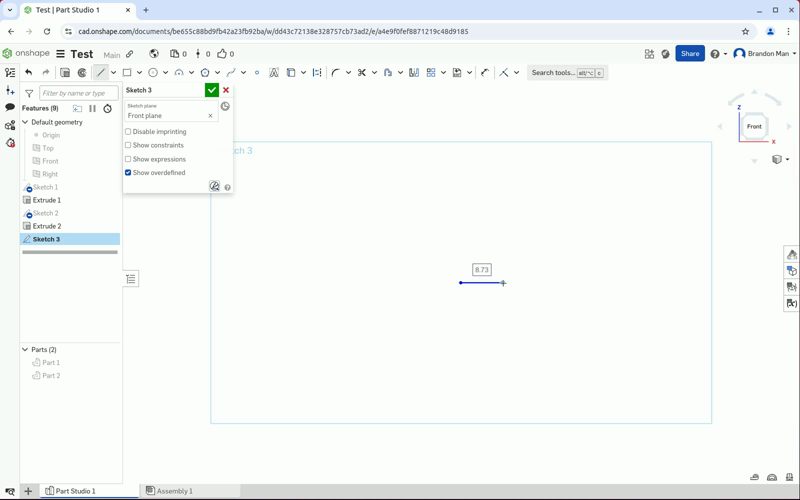
mouse_move(533, 282)
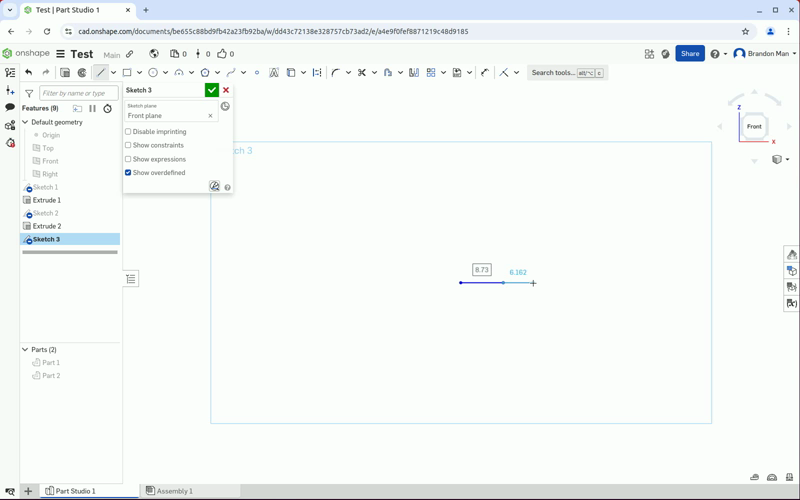
mouse_move(503, 275)
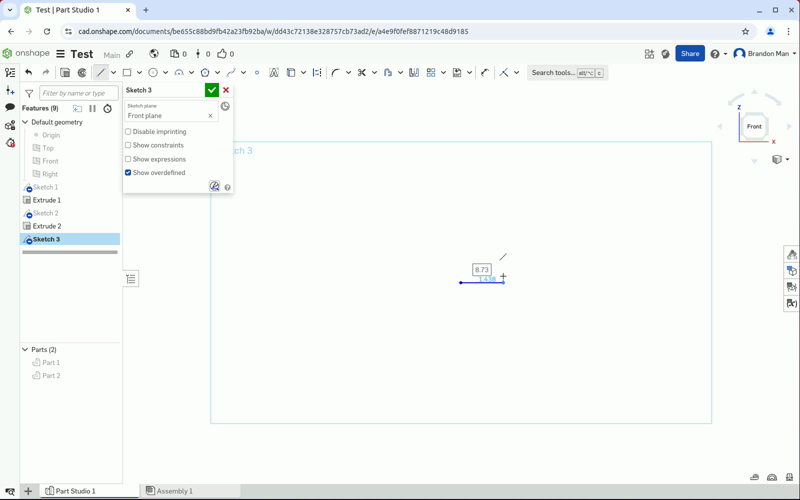
scroll(6)
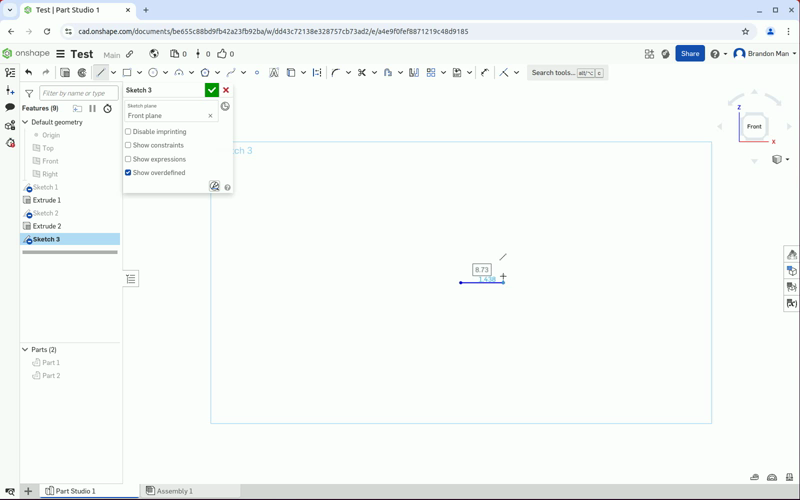
scroll(6)
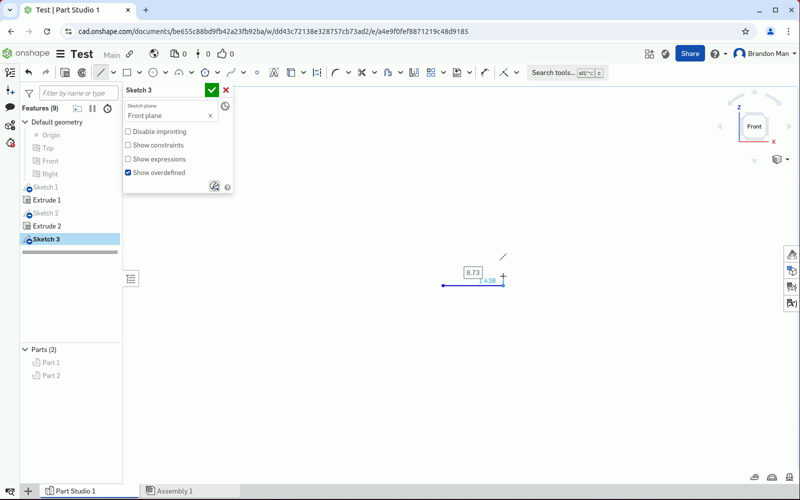
scroll(6)
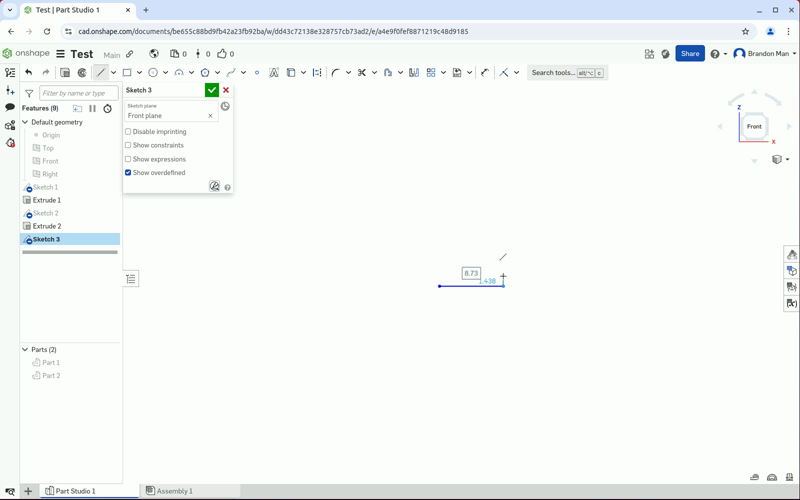
scroll(6)
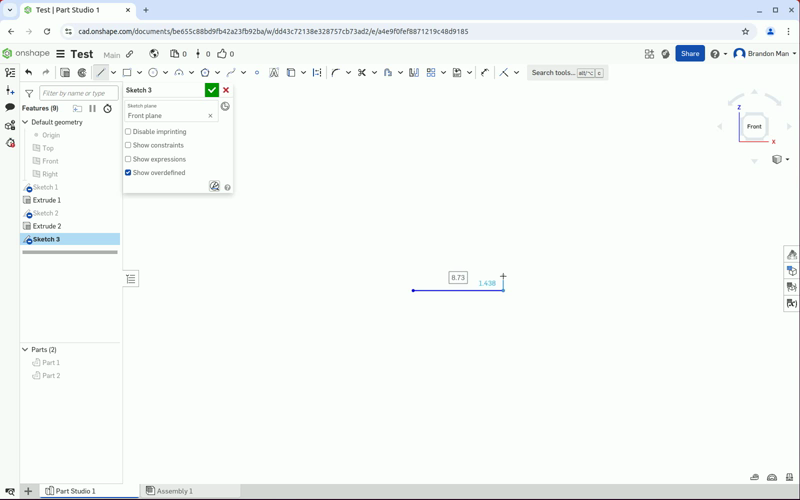
scroll(6)
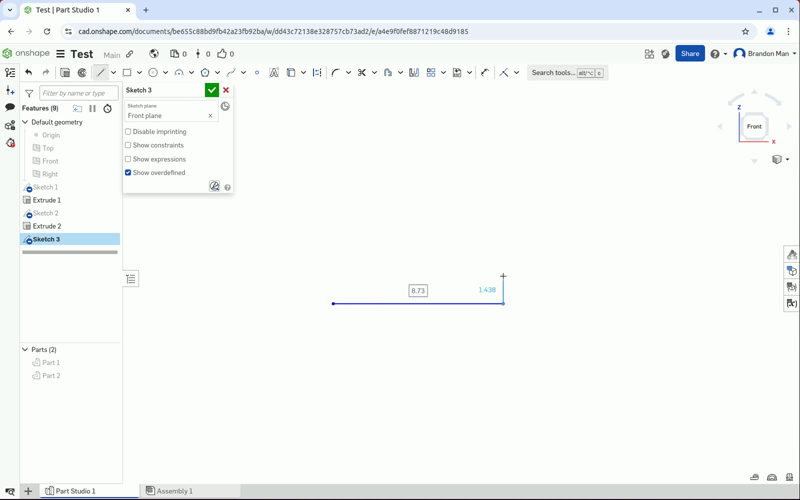
scroll(6)
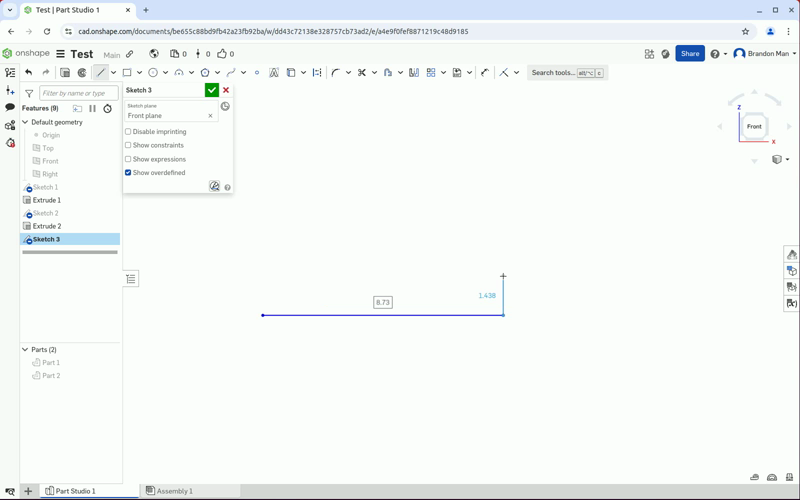
scroll(6)
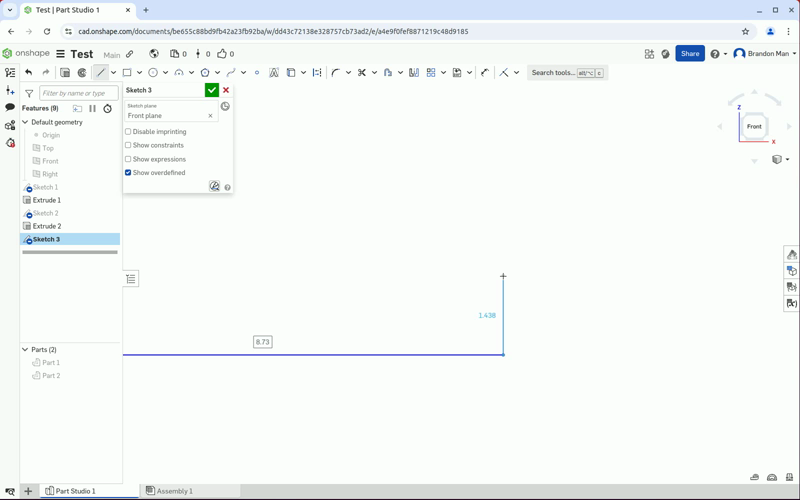
click(503, 275)
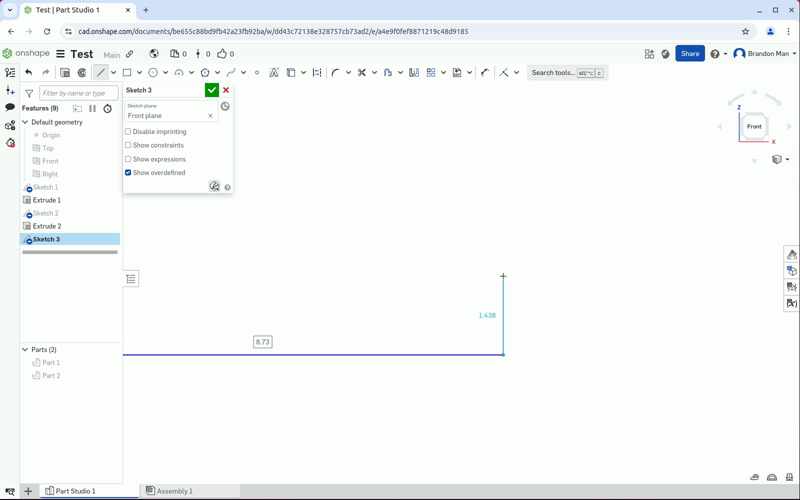
scroll(-6)
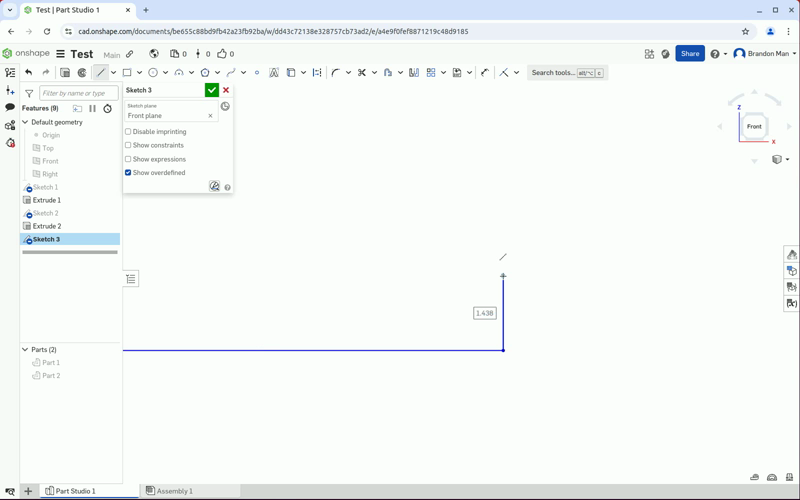
scroll(-6)
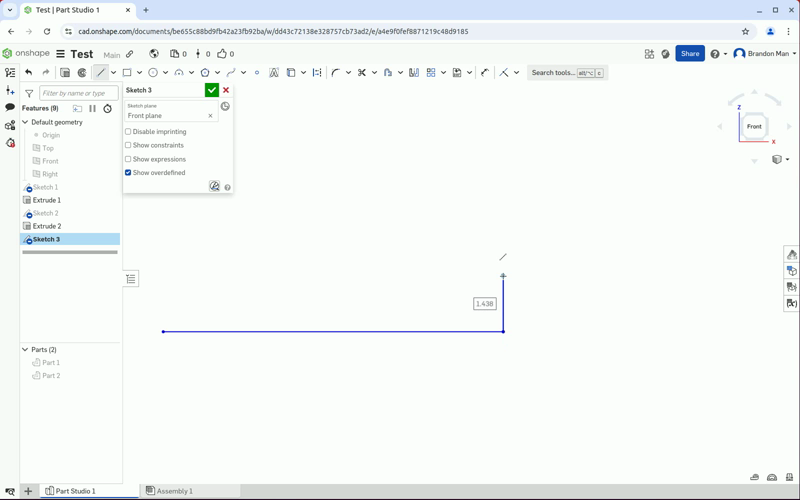
scroll(-6)
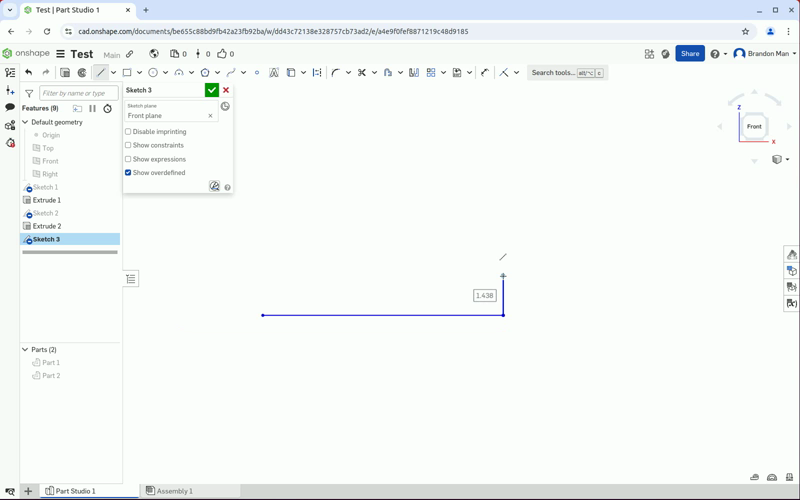
scroll(-6)
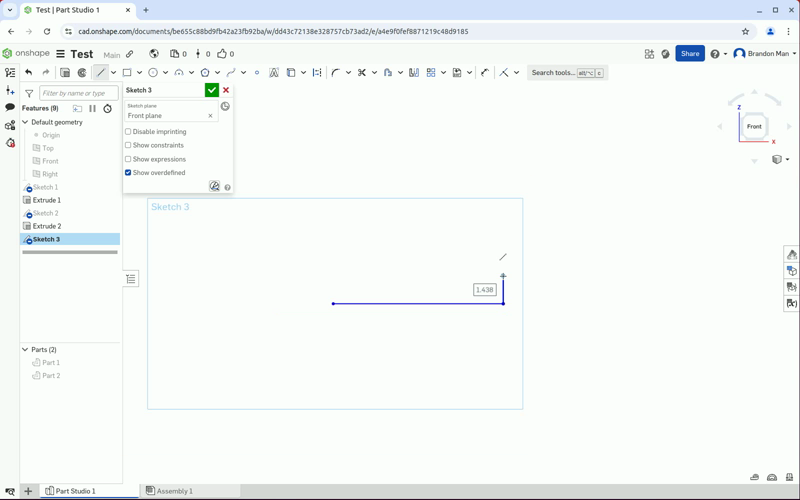
scroll(-6)
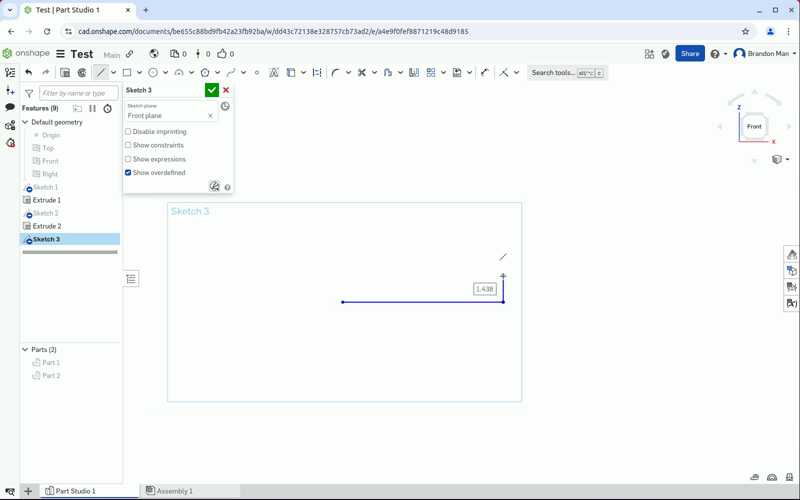
scroll(-6)
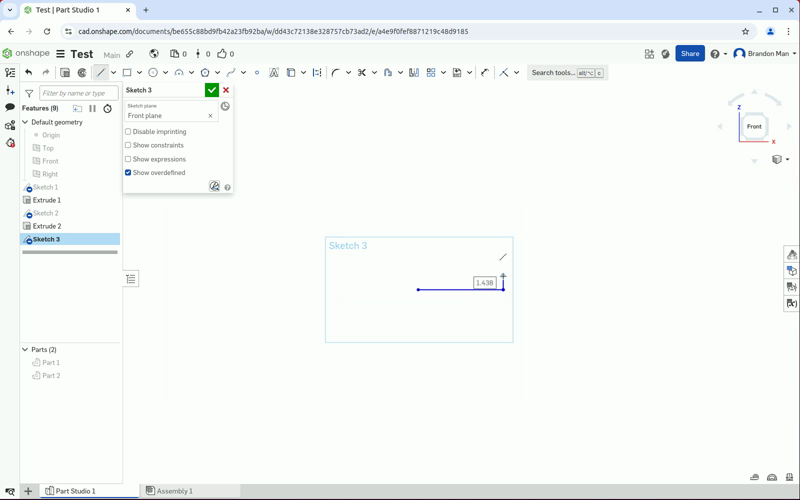
scroll(-6)
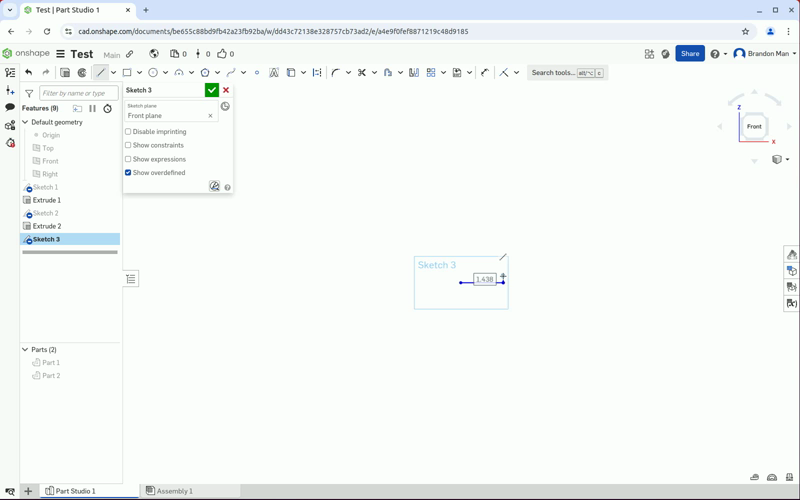
key_up(shift)
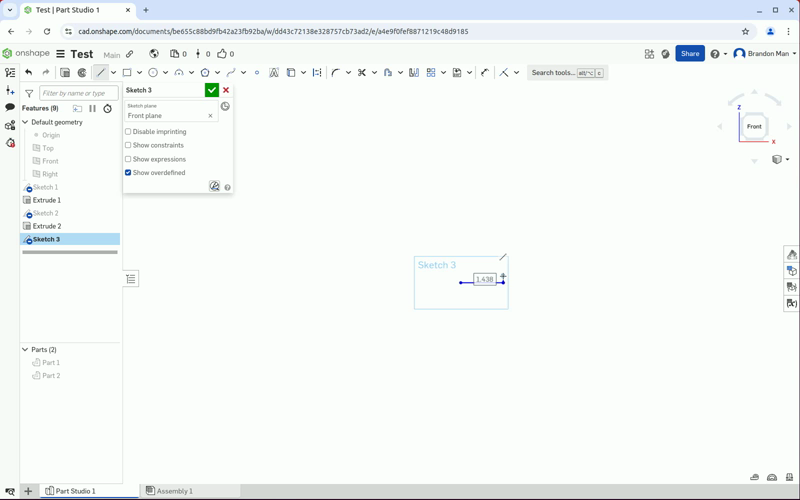
key_down(shift)
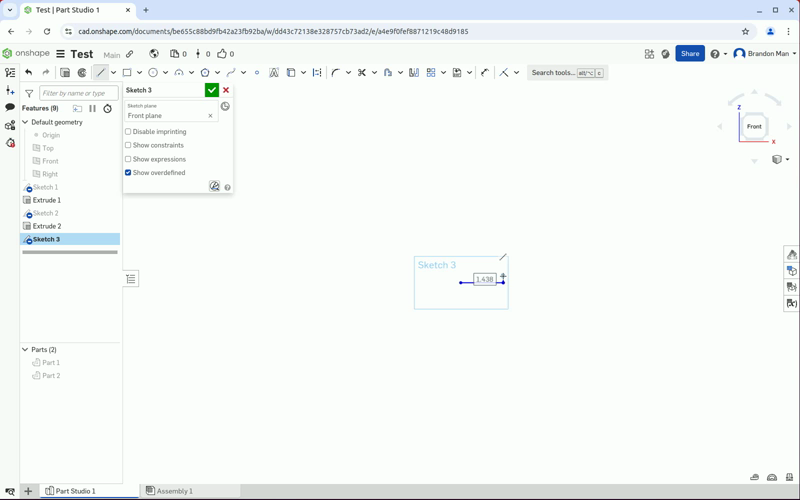
mouse_move(533, 275)
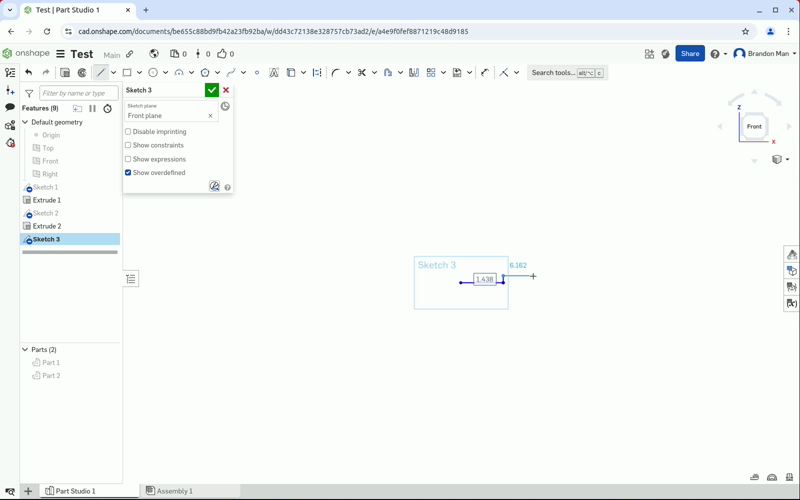
mouse_move(530, 275)
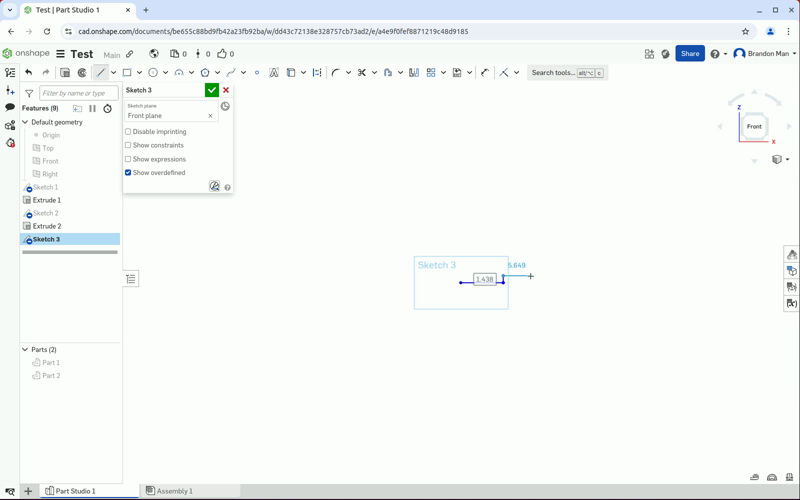
click(530, 275)
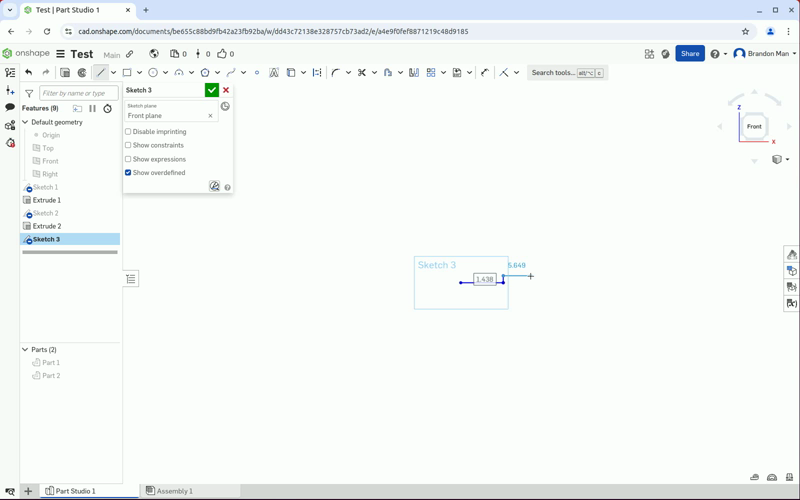
key_up(shift)
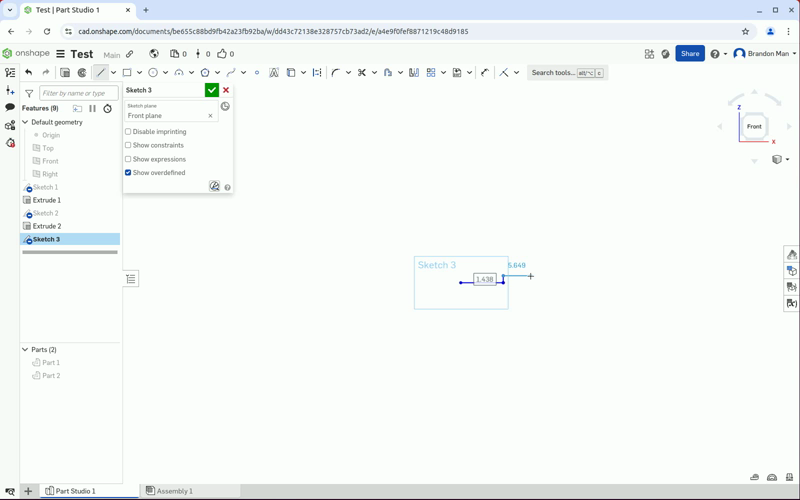
key_down(shift)
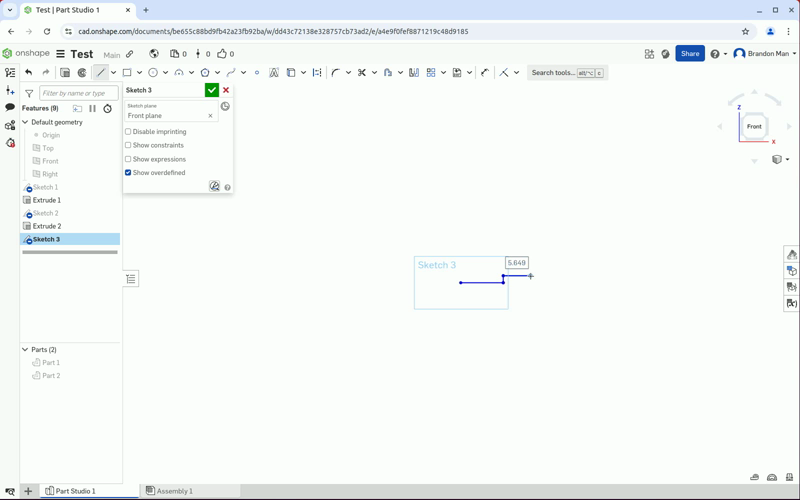
mouse_move(560, 275)
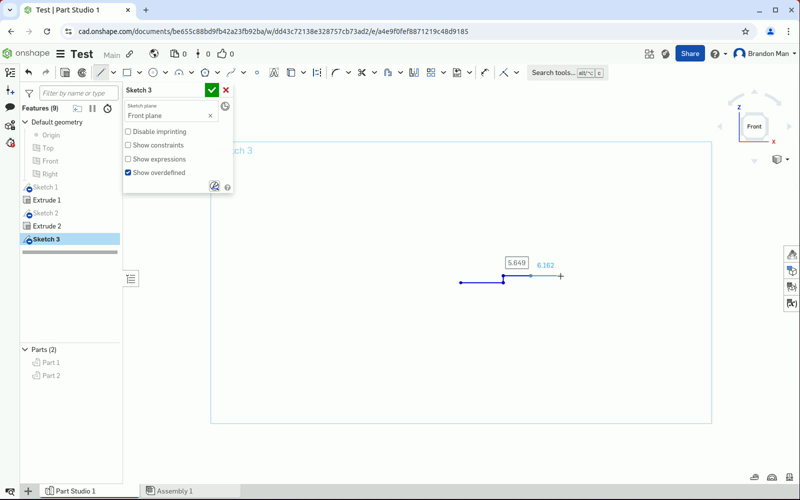
mouse_move(530, 282)
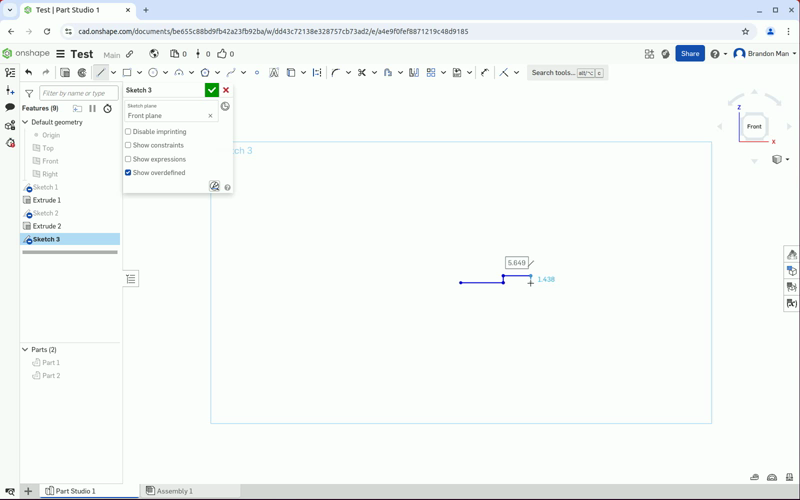
scroll(6)
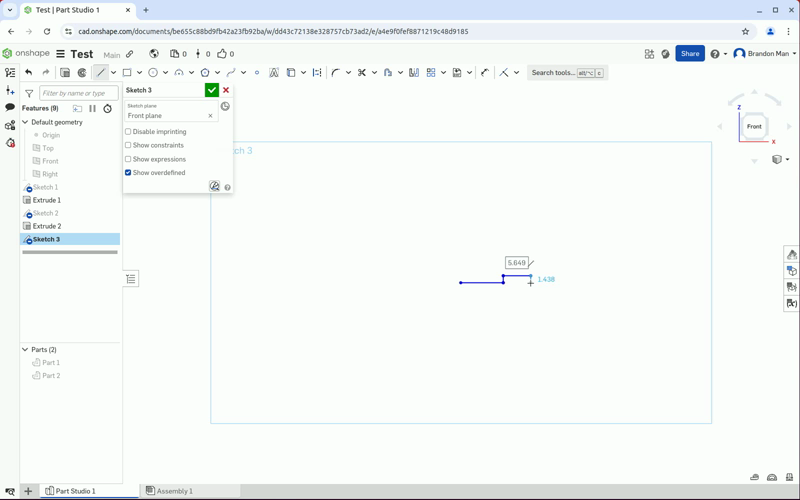
scroll(6)
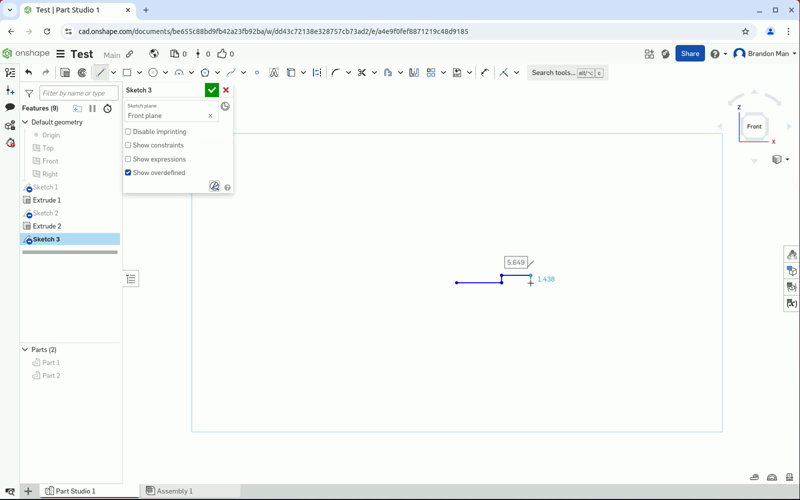
scroll(6)
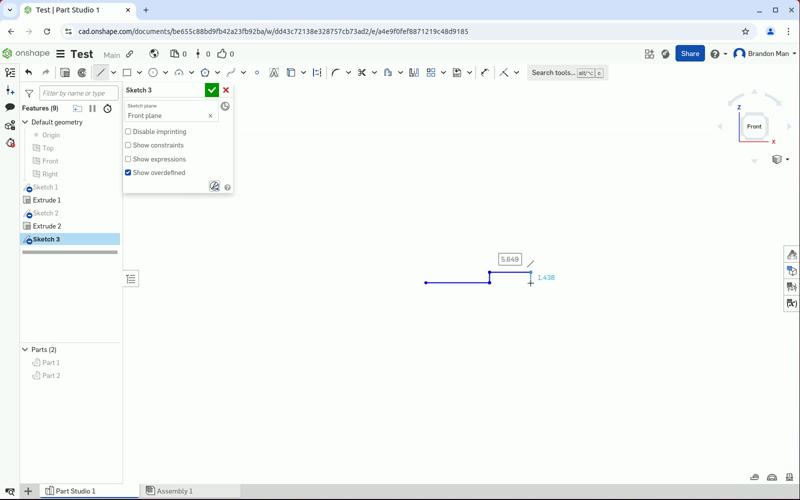
scroll(6)
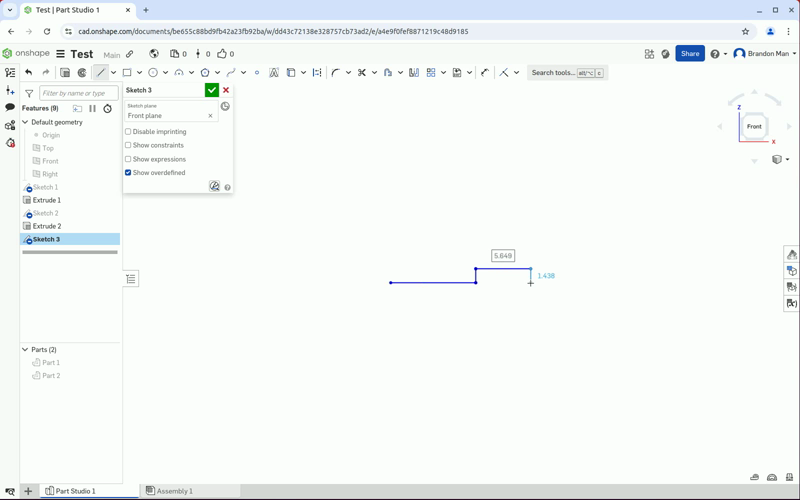
scroll(6)
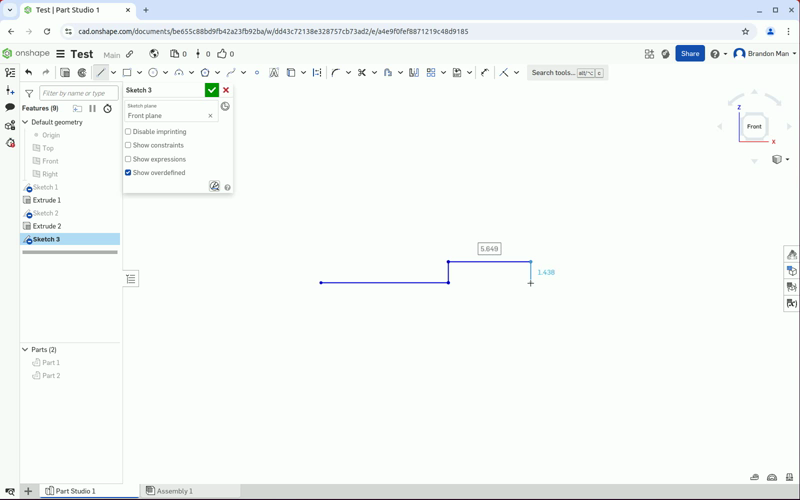
scroll(6)
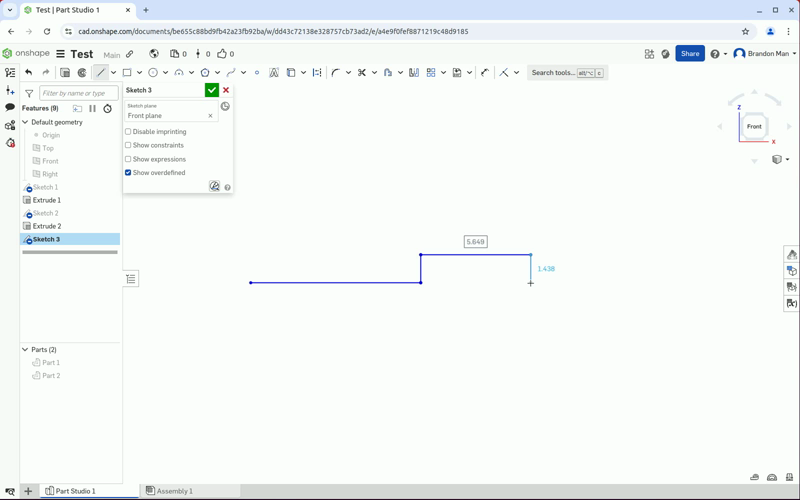
scroll(6)
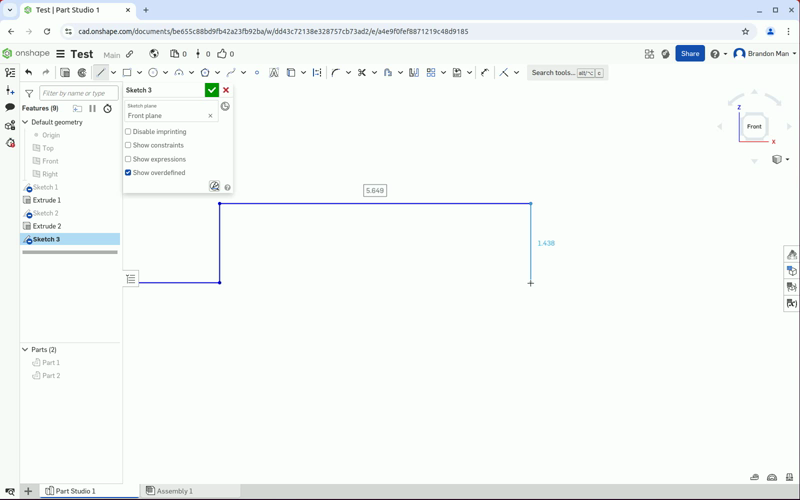
click(530, 282)
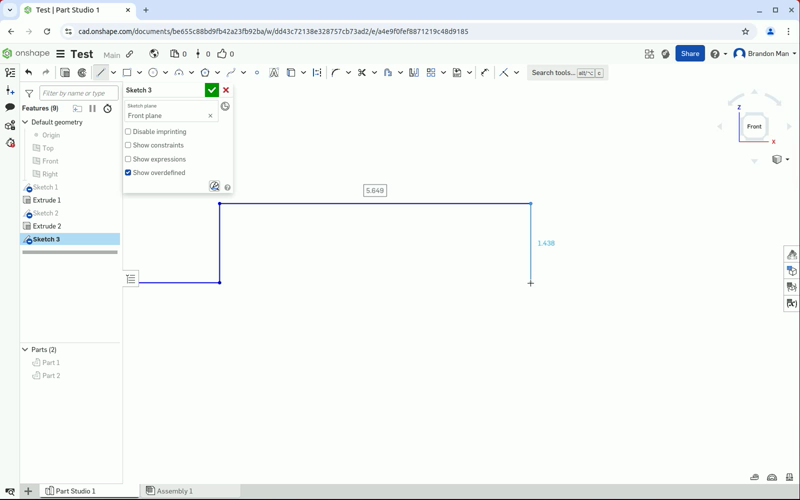
scroll(-6)
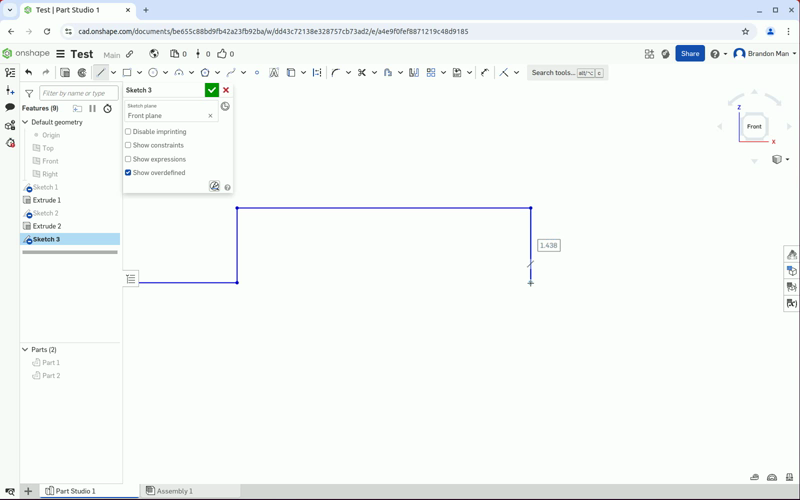
scroll(-6)
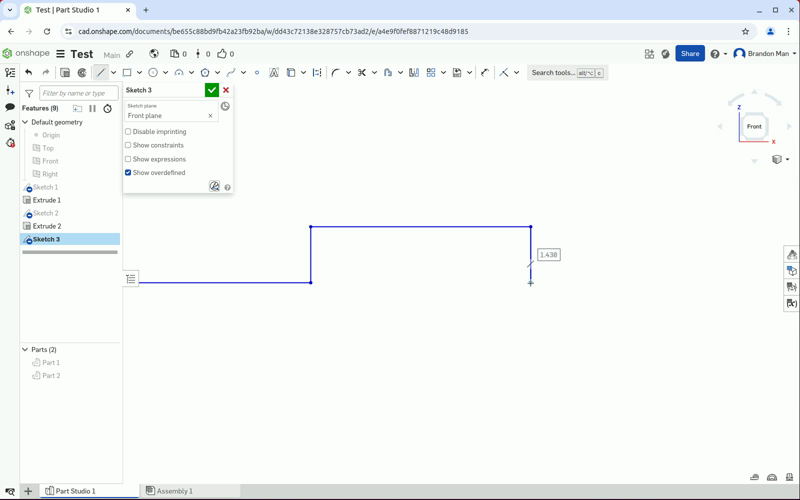
scroll(-6)
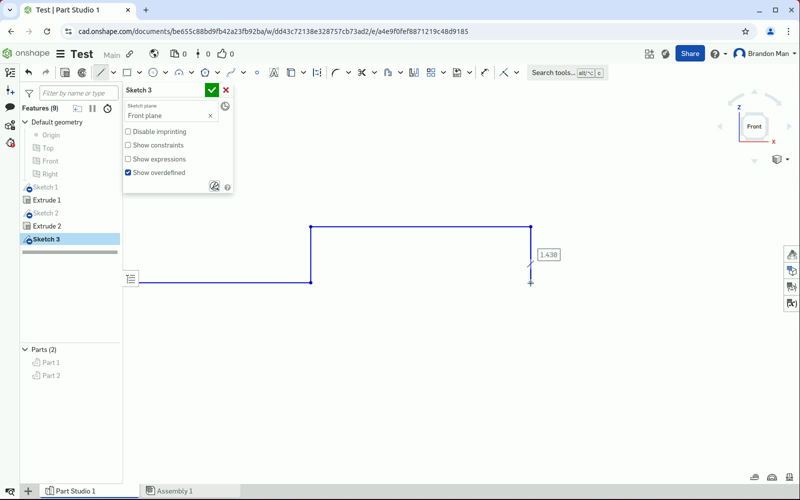
scroll(-6)
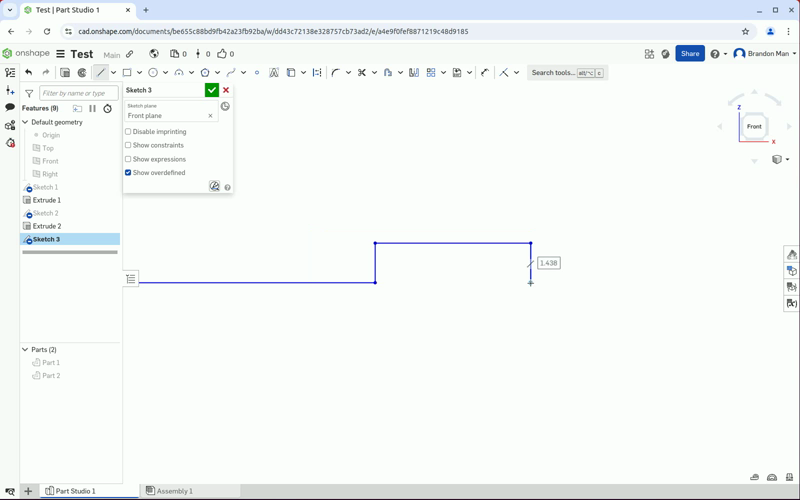
scroll(-6)
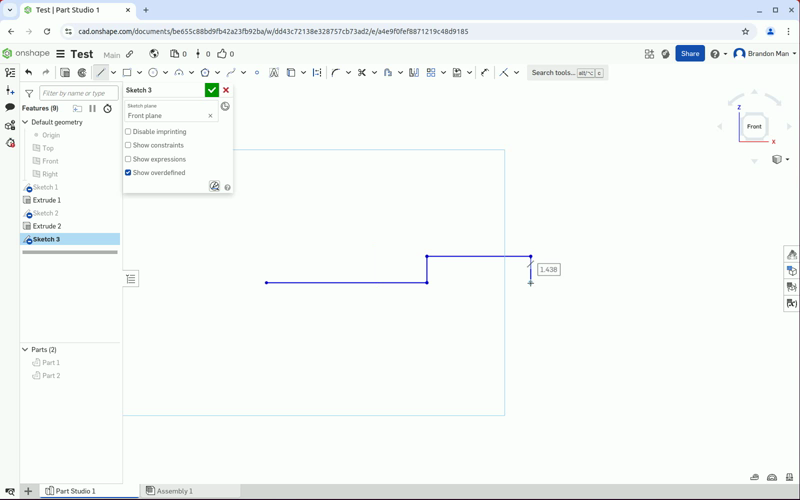
scroll(-6)
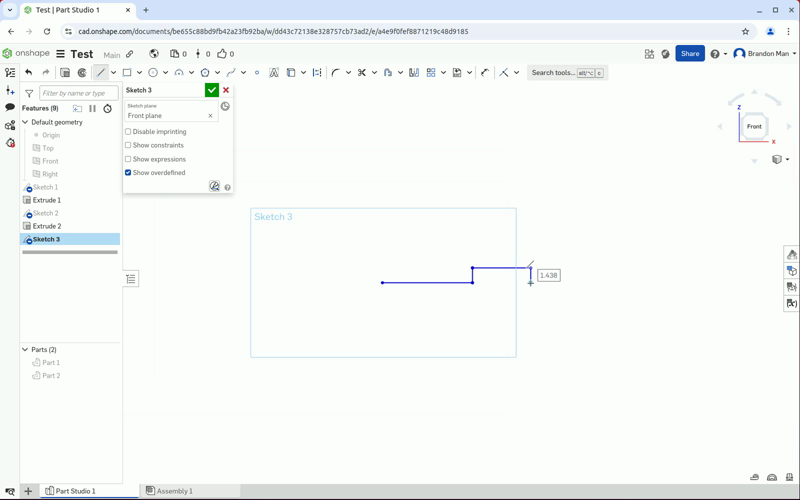
scroll(-6)
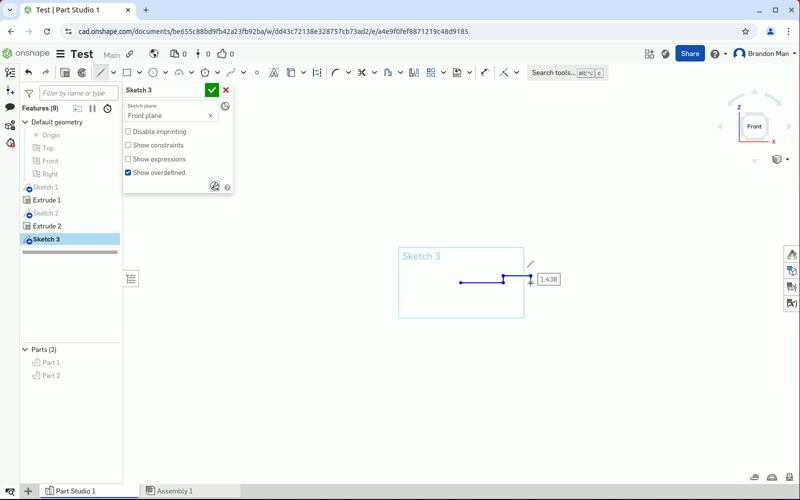
key_up(shift)
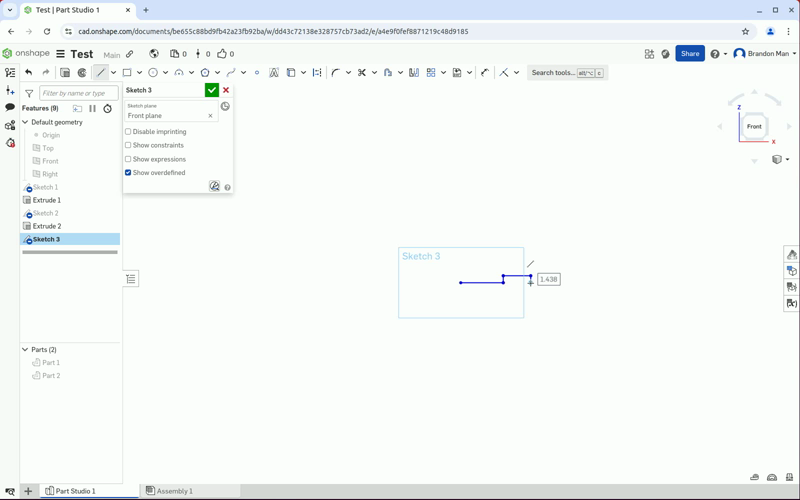
key_down(shift)
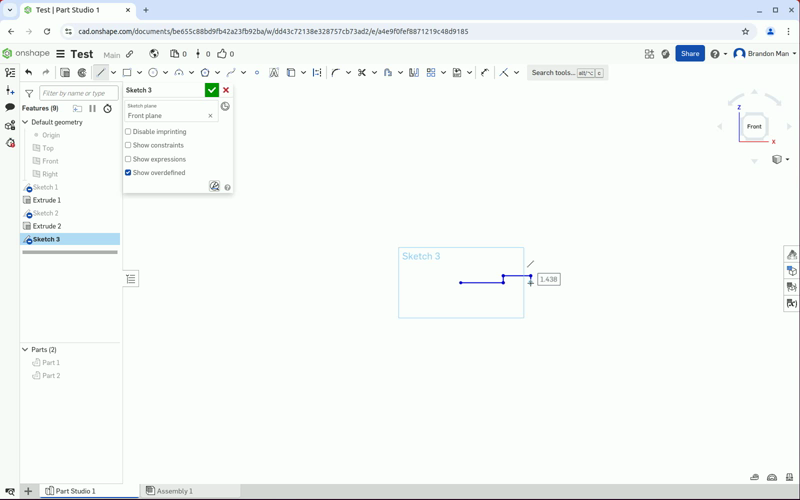
mouse_move(560, 282)
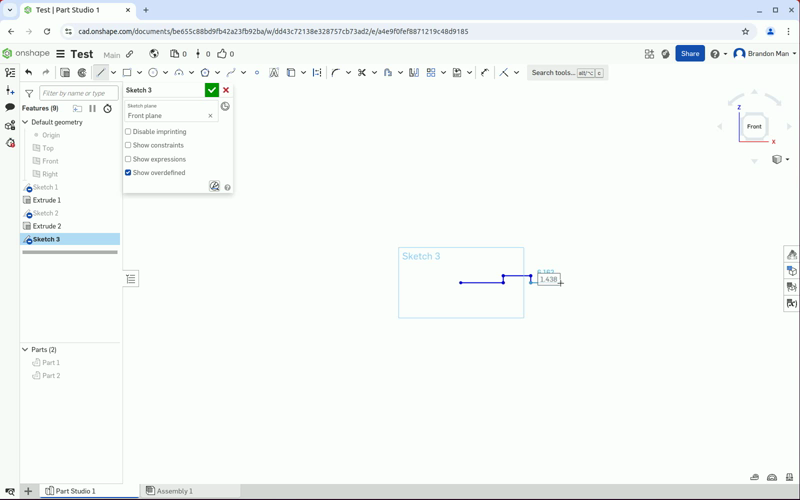
mouse_move(573, 282)
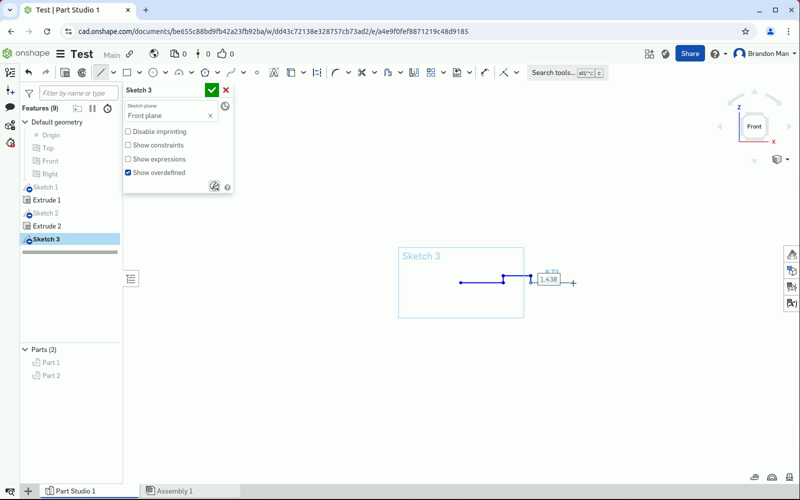
click(573, 282)
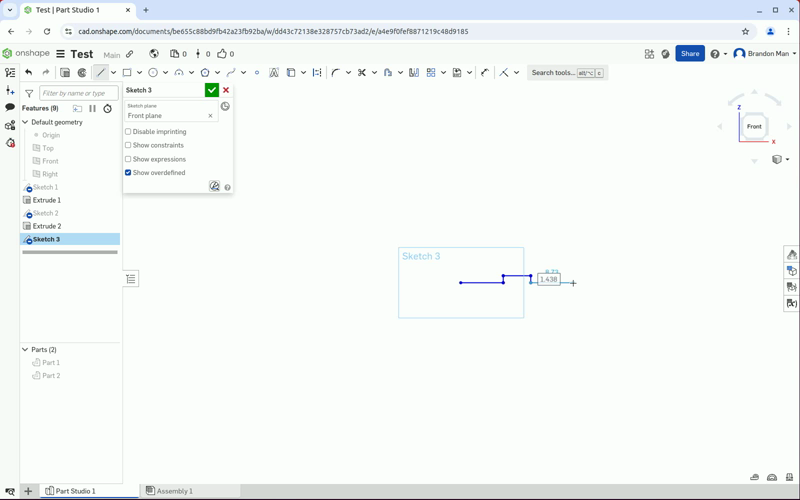
key_up(shift)
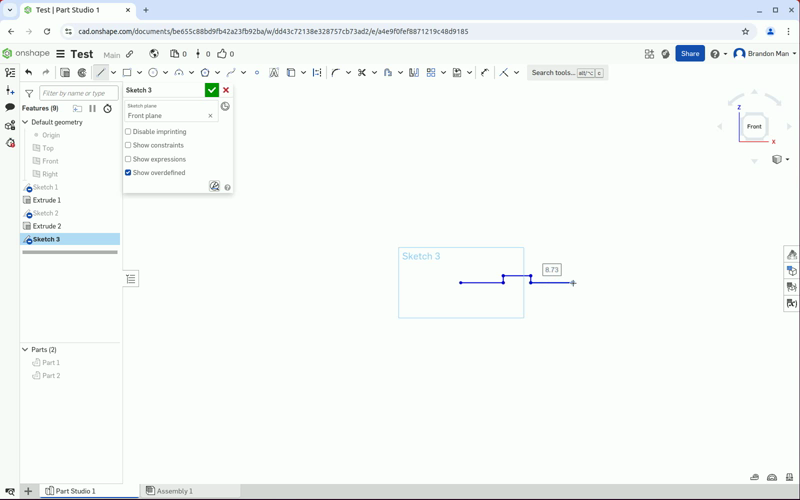
key_down(shift)
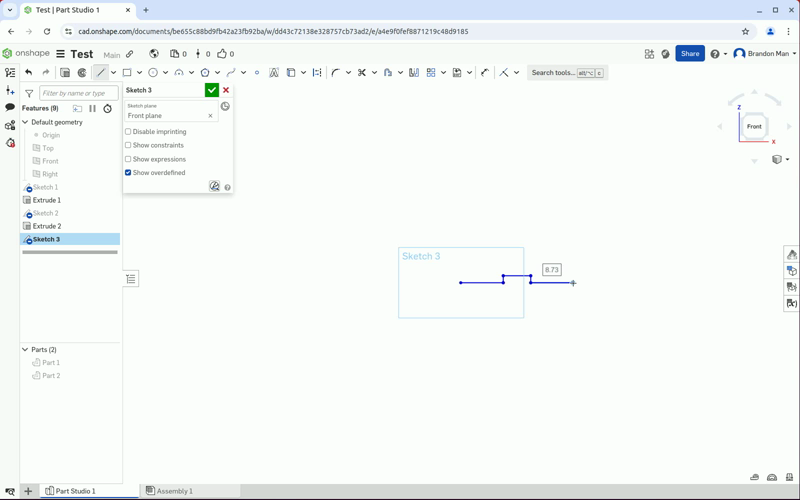
mouse_move(589, 282)
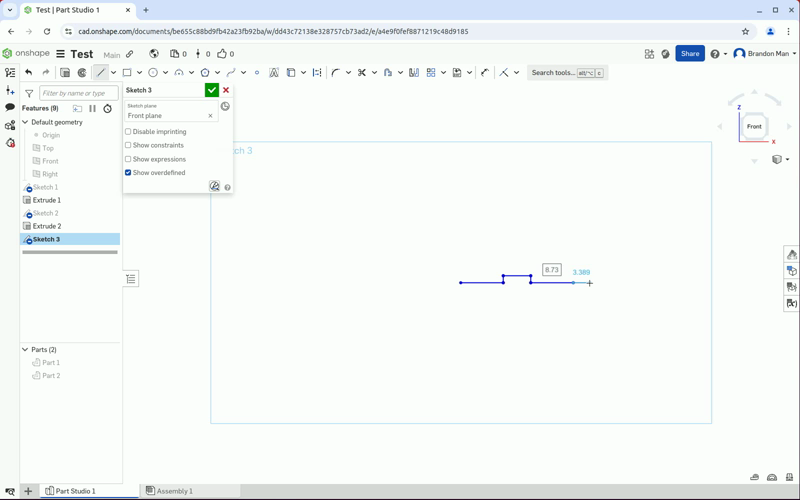
mouse_move(573, 268)
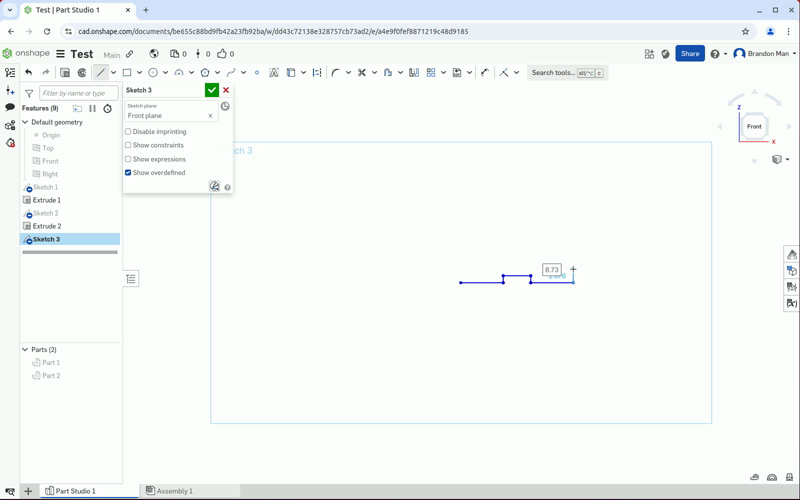
click(573, 268)
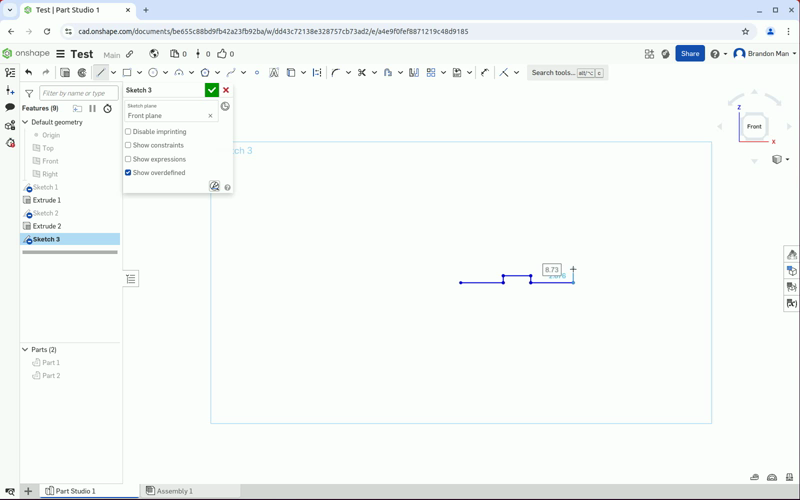
key_up(shift)
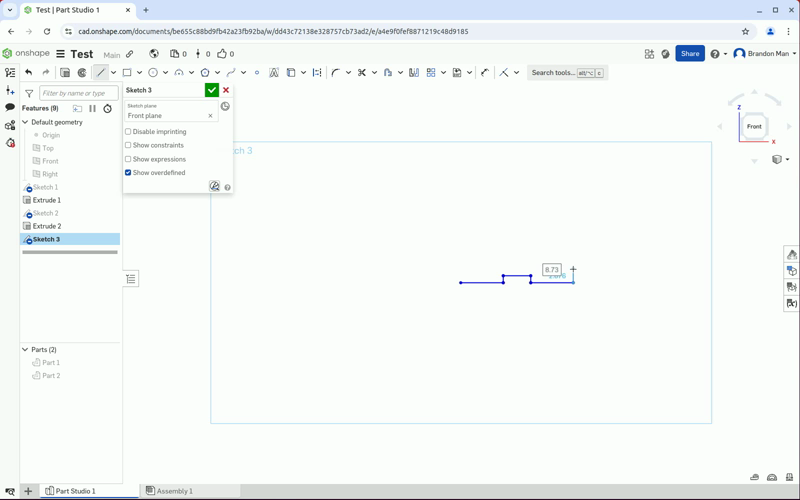
key_down(shift)
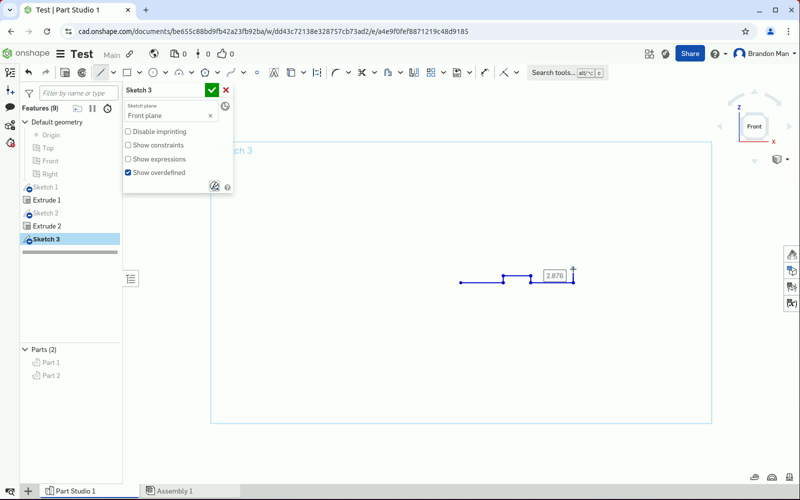
mouse_move(589, 268)
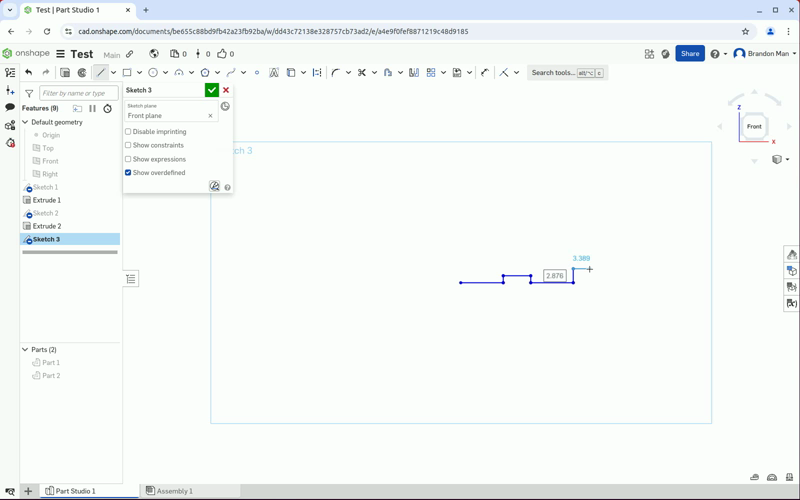
mouse_move(552, 268)
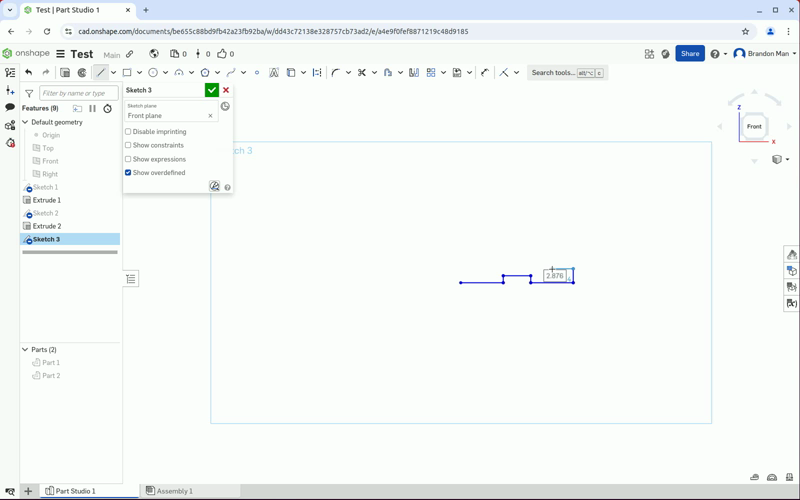
click(552, 268)
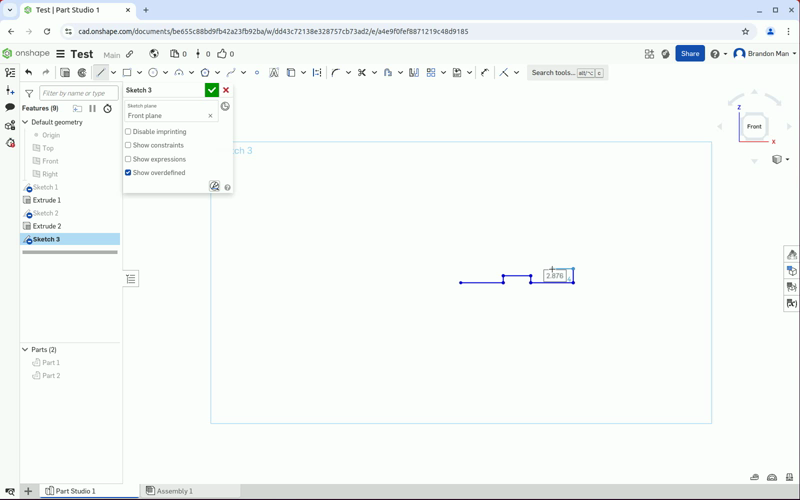
key_up(shift)
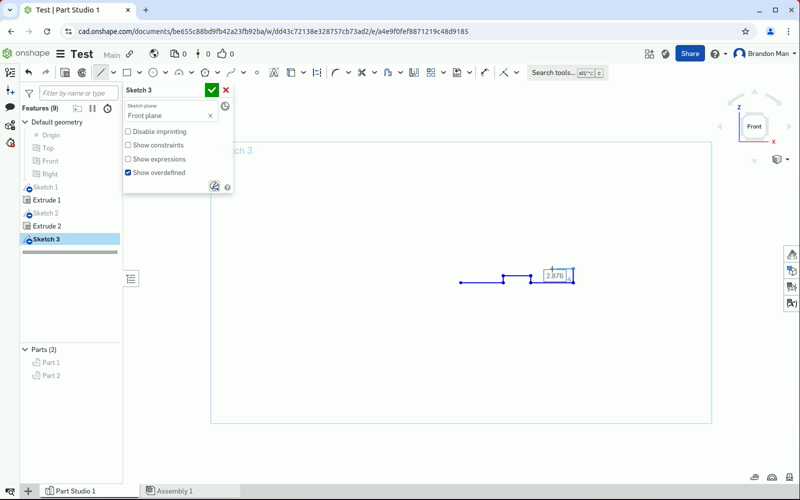
key_down(shift)
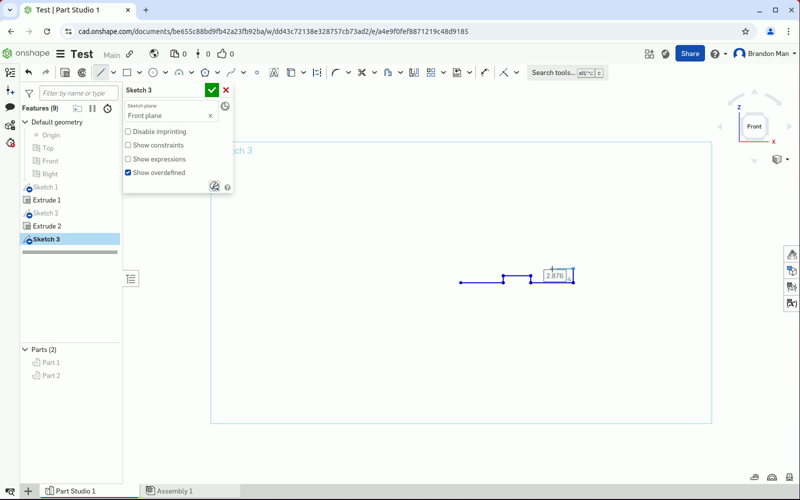
mouse_move(582, 268)
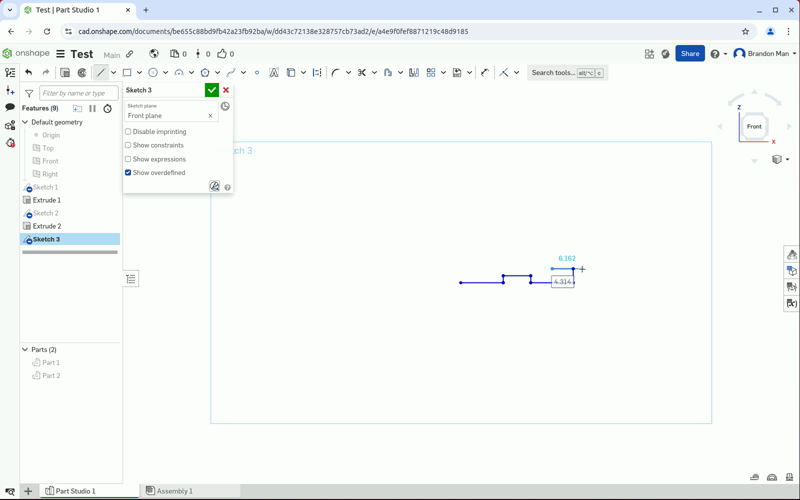
mouse_move(552, 254)
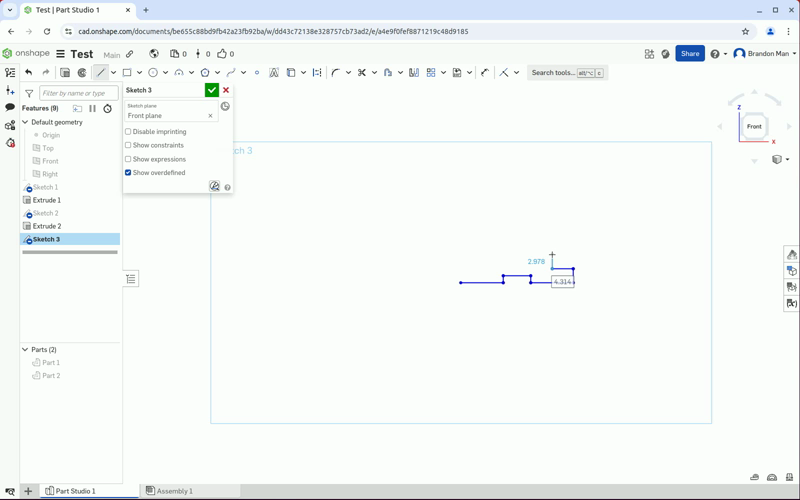
click(552, 254)
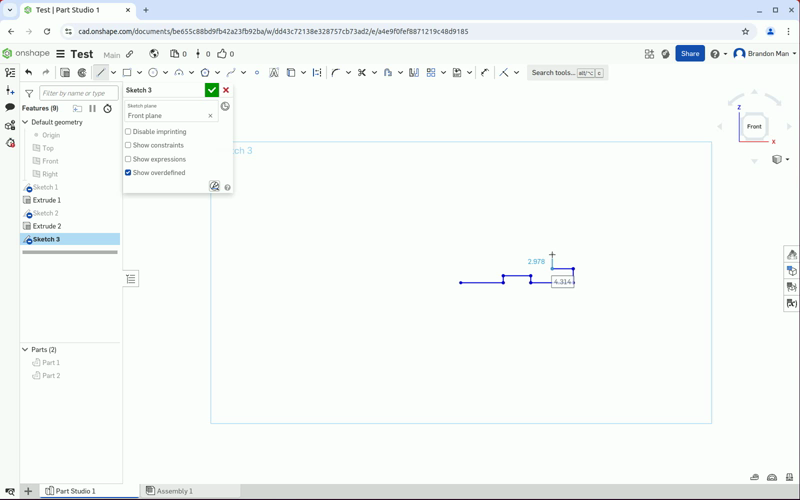
key_up(shift)
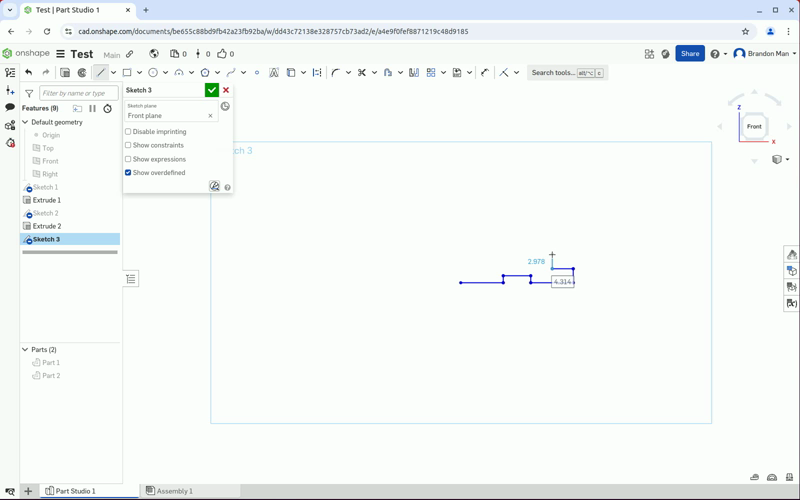
key_down(shift)
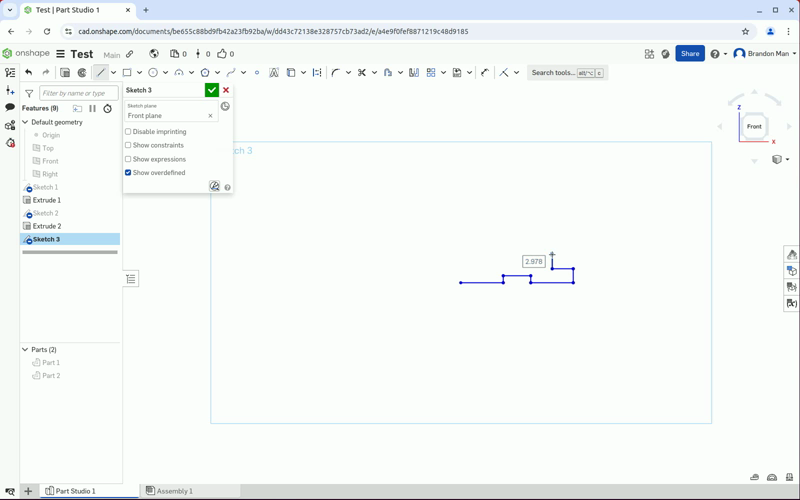
mouse_move(582, 254)
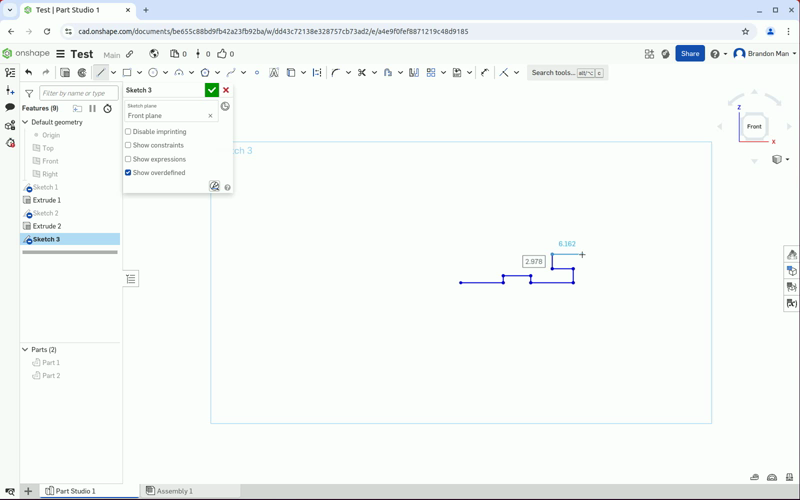
mouse_move(523, 254)
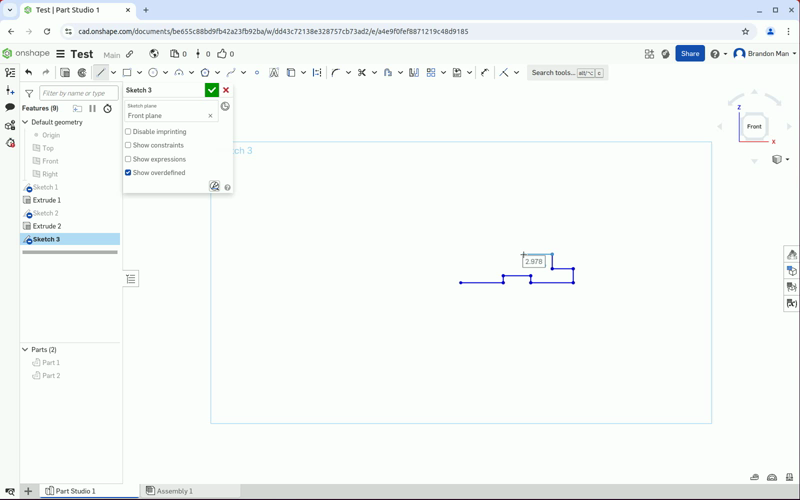
click(523, 254)
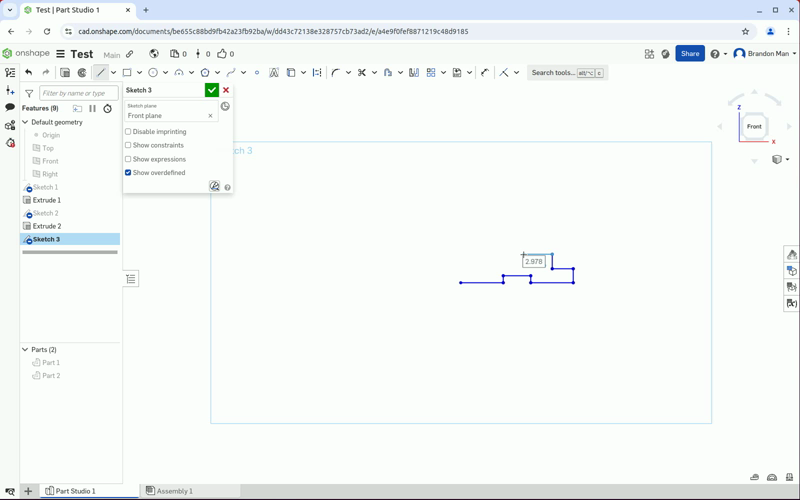
key_up(shift)
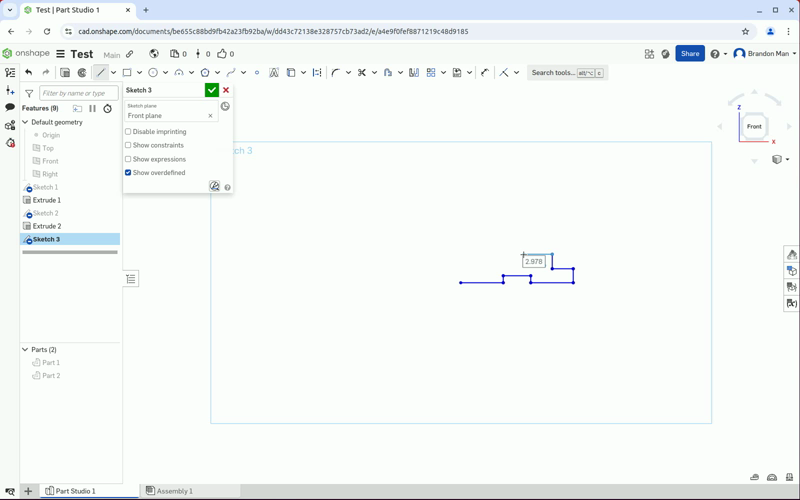
key(esc)
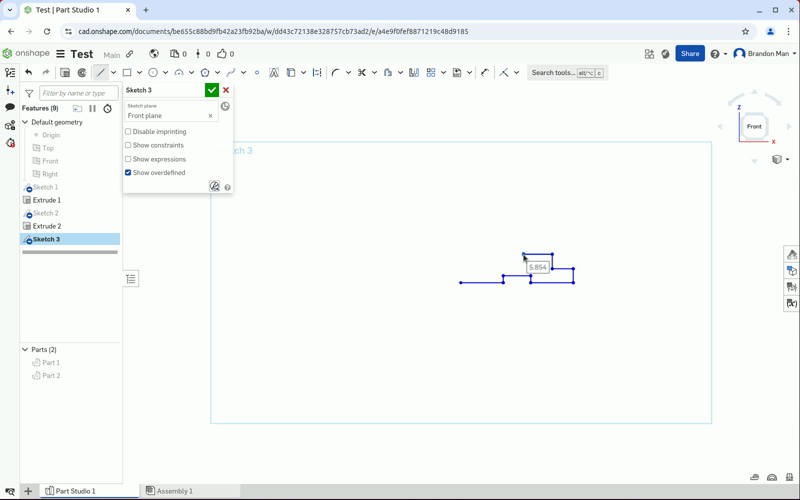
key(a)
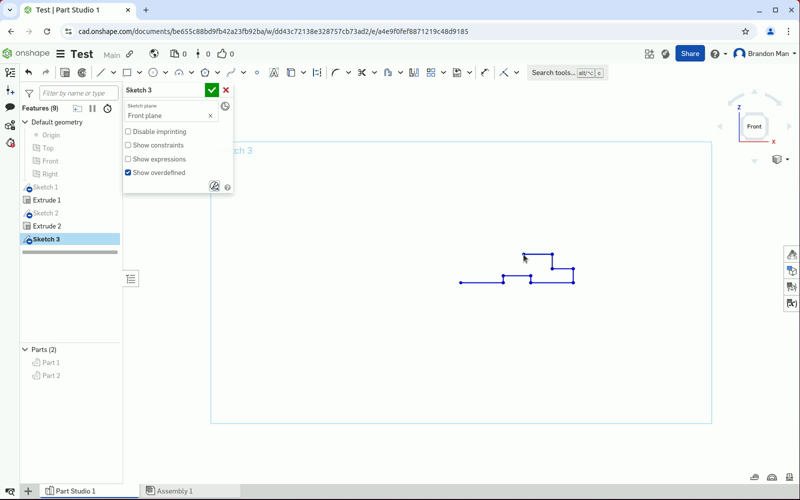
mouse_move(523, 254)
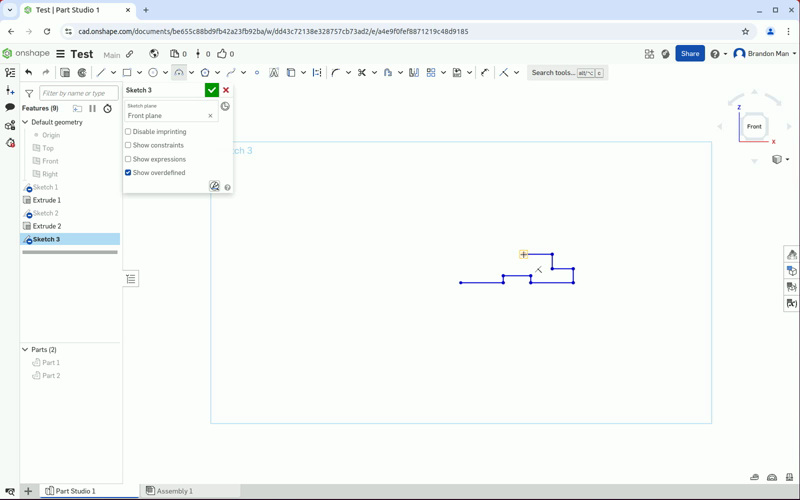
click(523, 254)
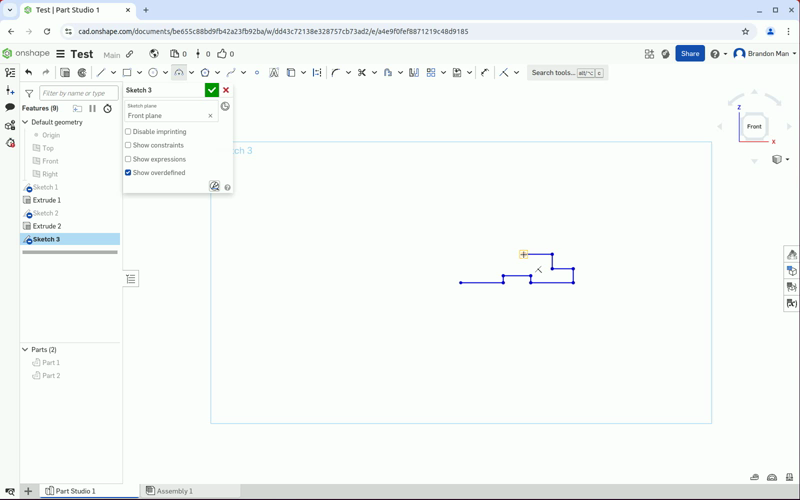
key_down(shift)
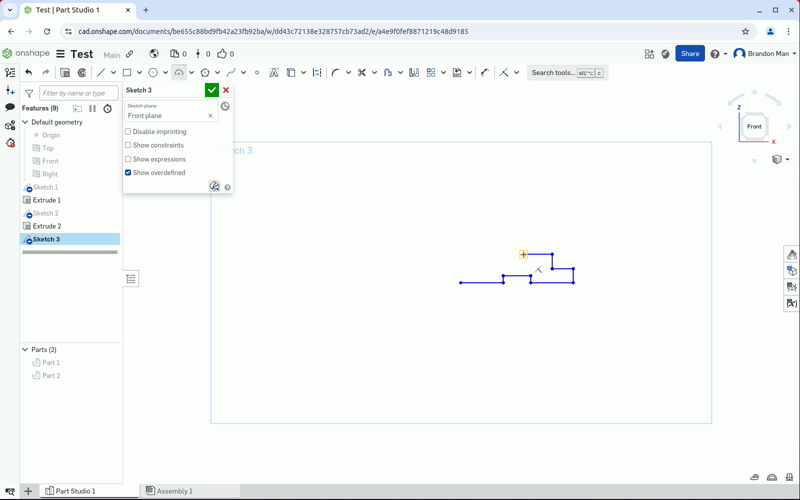
mouse_move(510, 254)
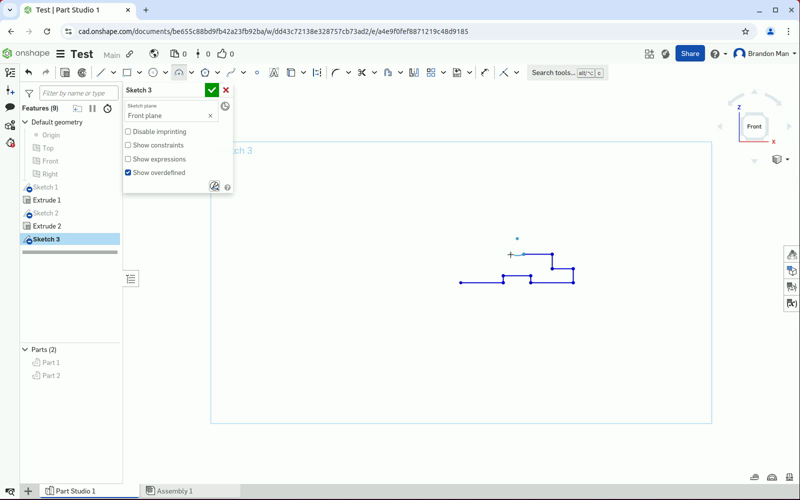
click(510, 254)
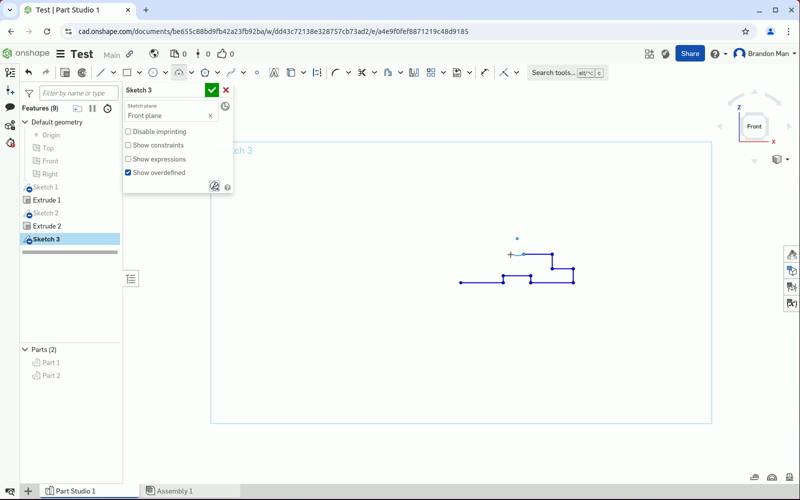
mouse_move(516, 261)
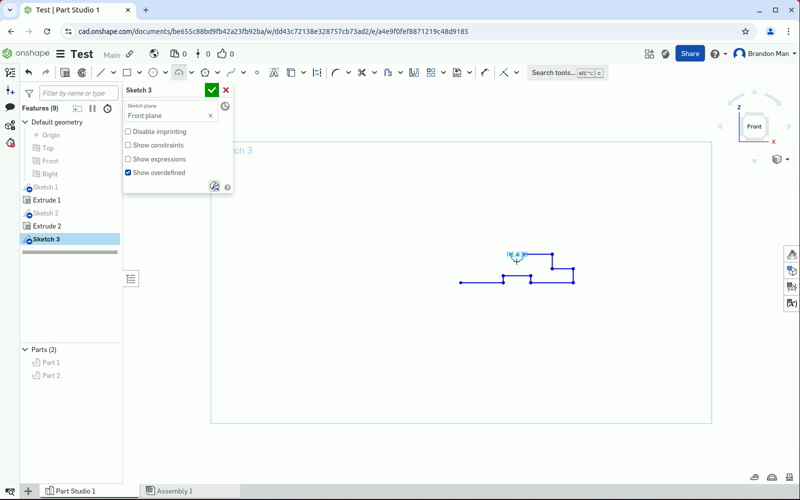
click(516, 261)
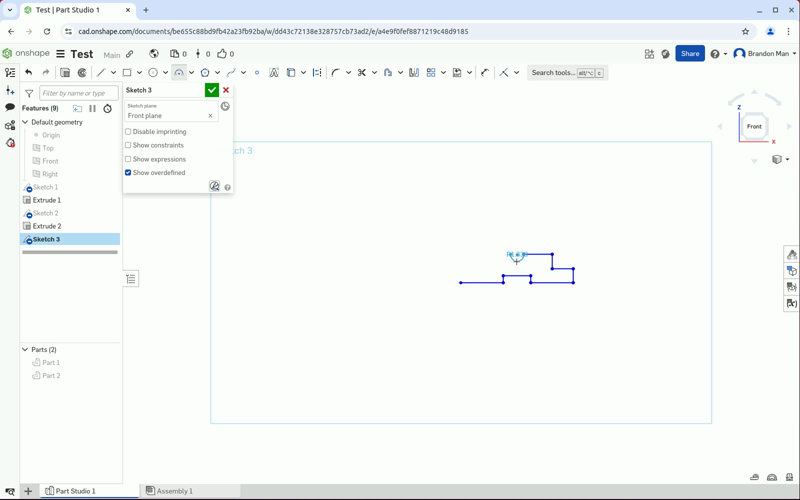
key_up(shift)
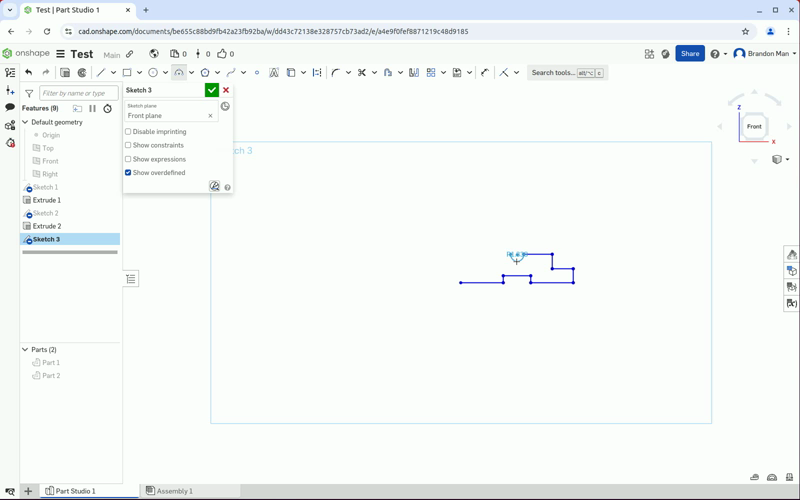
key(esc)
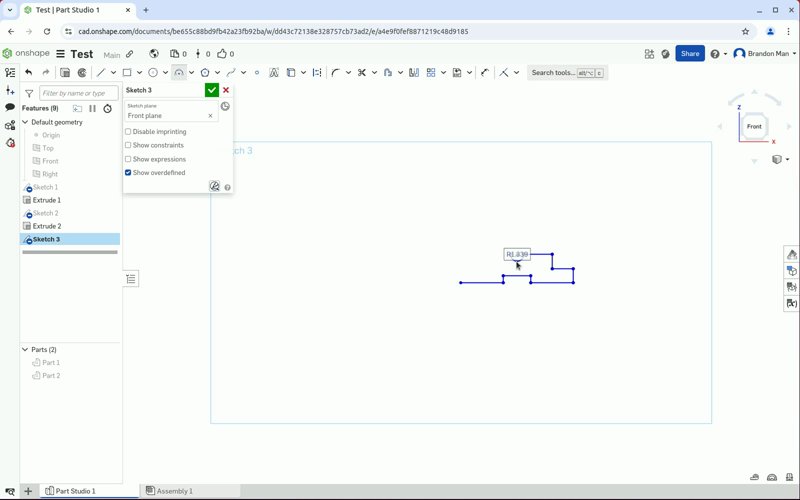
key(l)
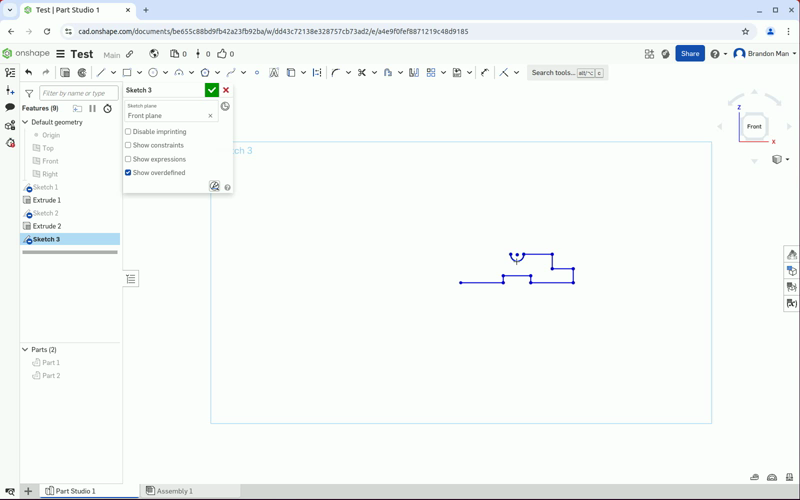
mouse_move(510, 254)
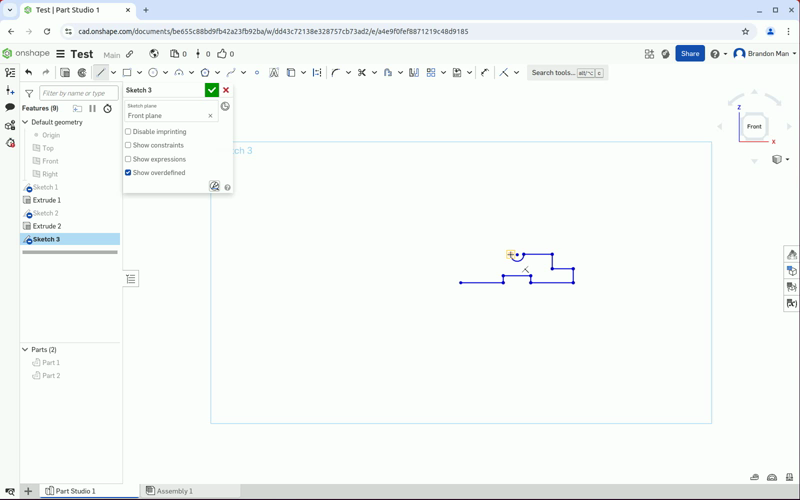
click(510, 254)
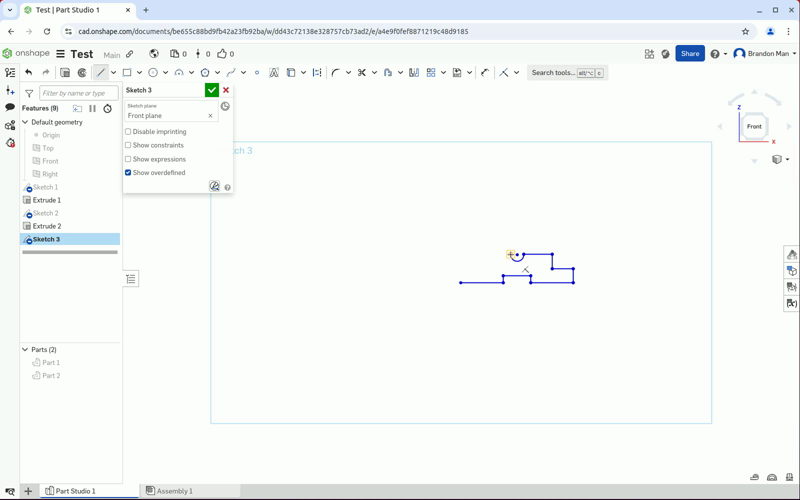
key_down(shift)
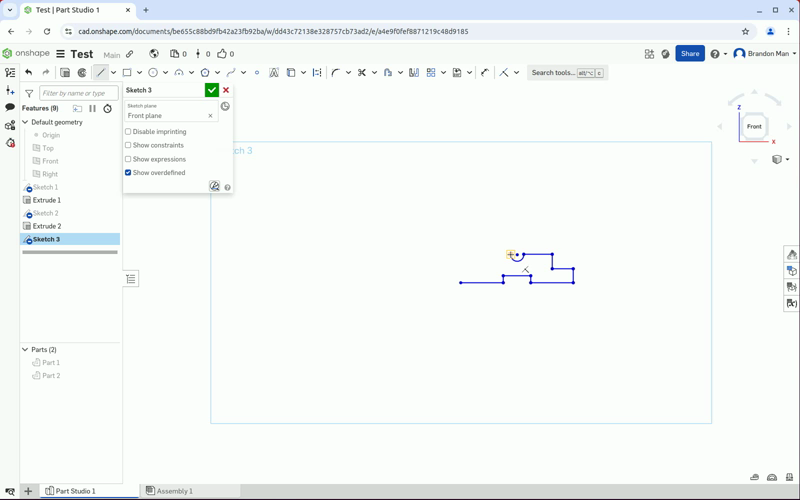
mouse_move(540, 254)
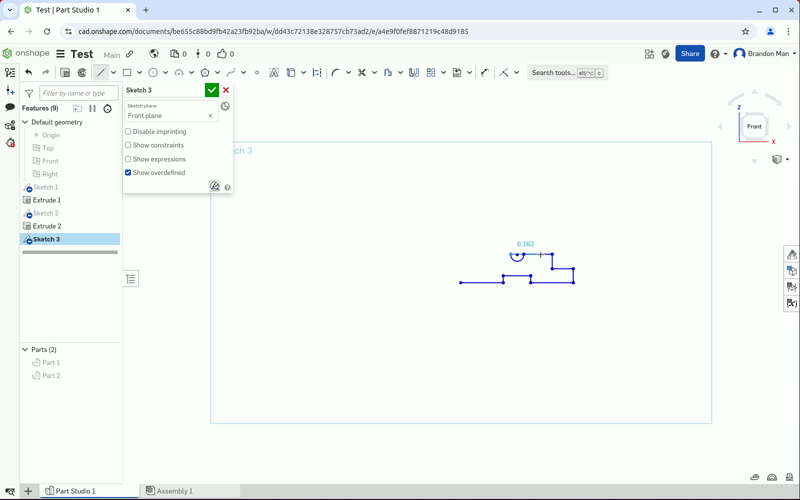
mouse_move(482, 254)
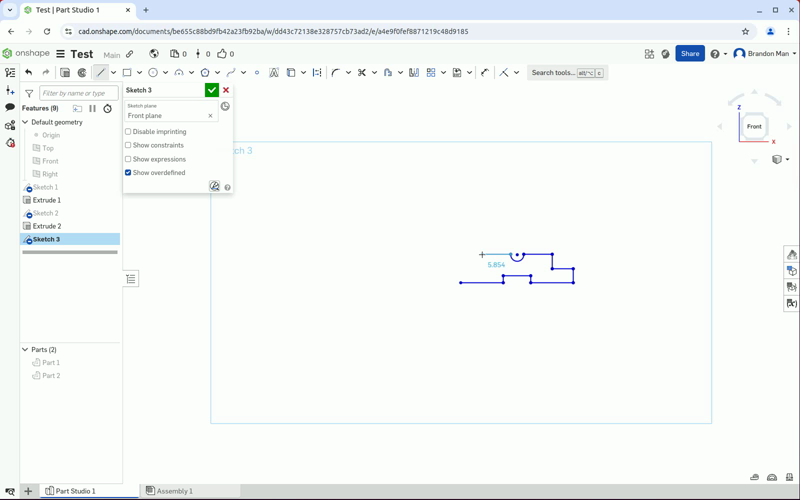
click(482, 254)
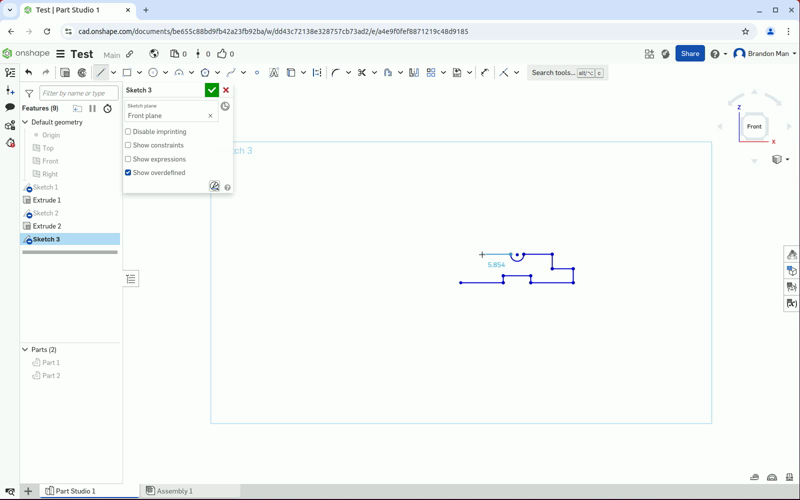
key_up(shift)
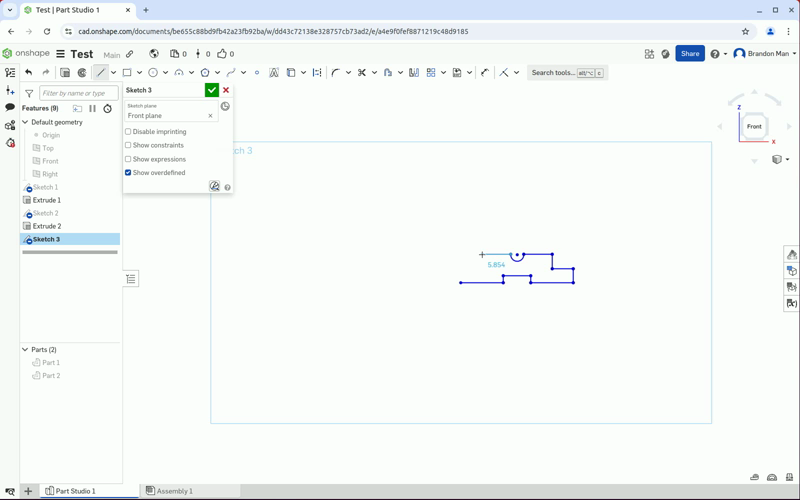
key_down(shift)
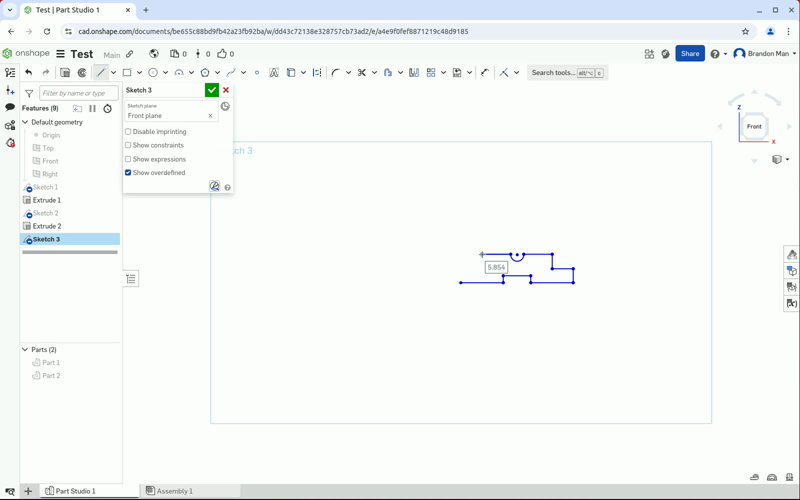
mouse_move(512, 254)
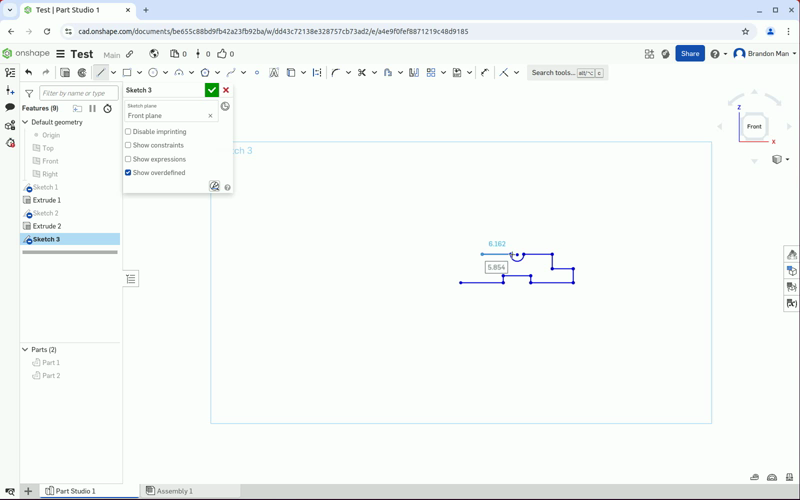
mouse_move(482, 268)
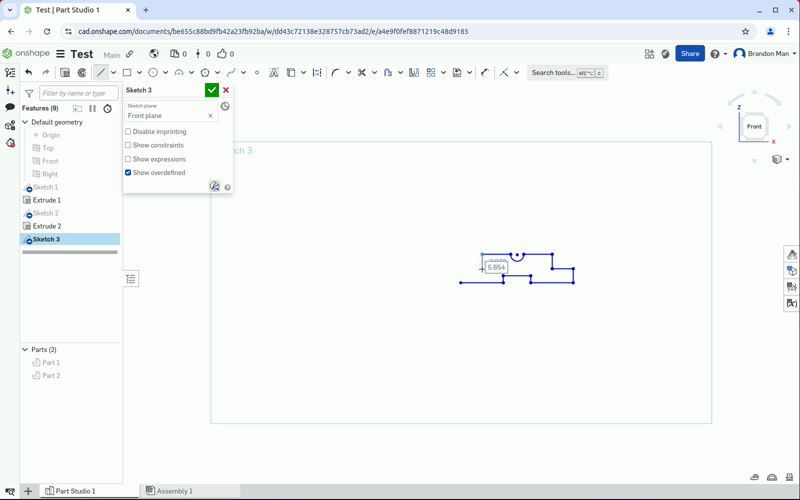
click(482, 268)
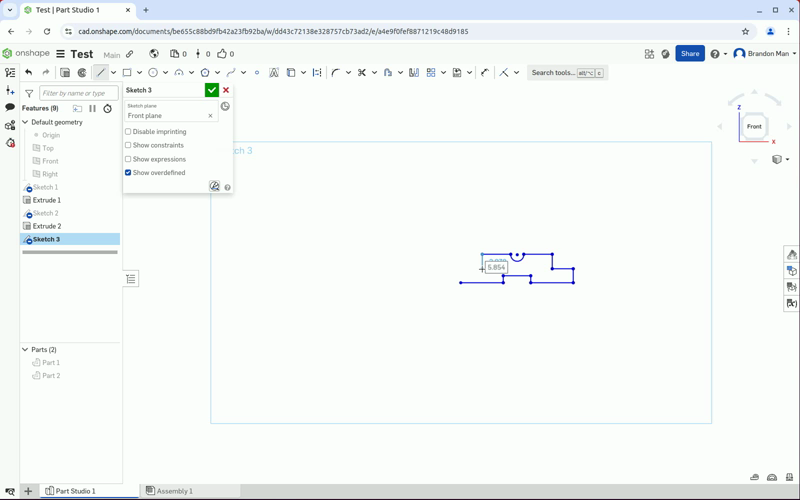
key_up(shift)
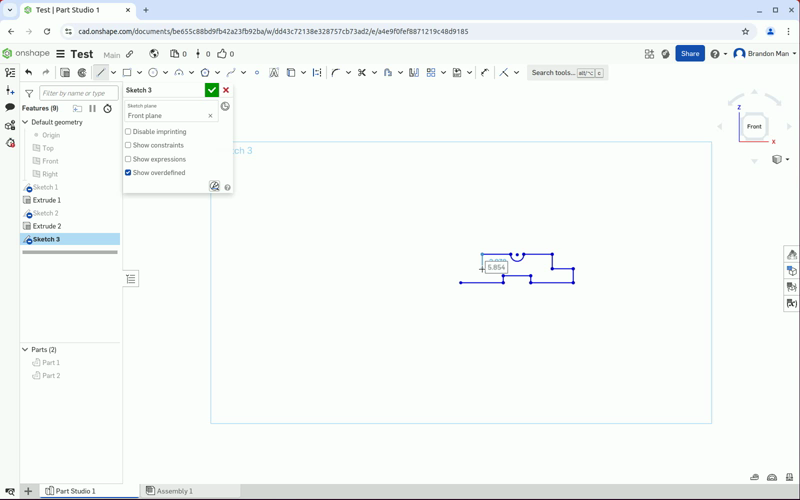
key_down(shift)
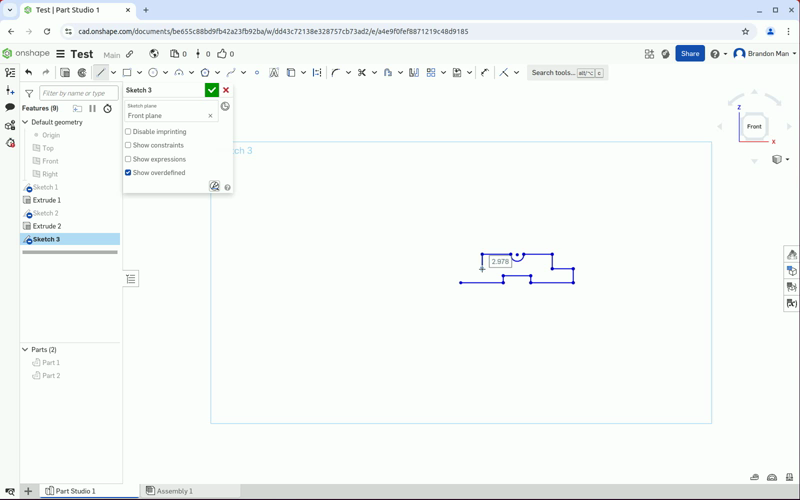
mouse_move(512, 268)
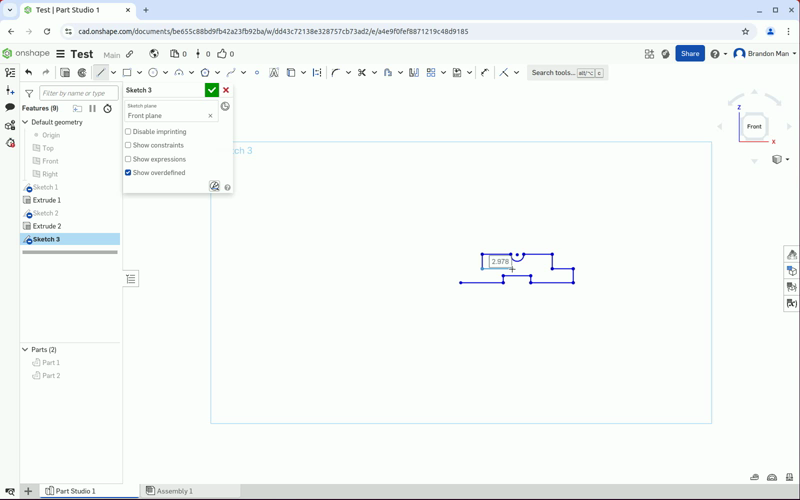
mouse_move(460, 268)
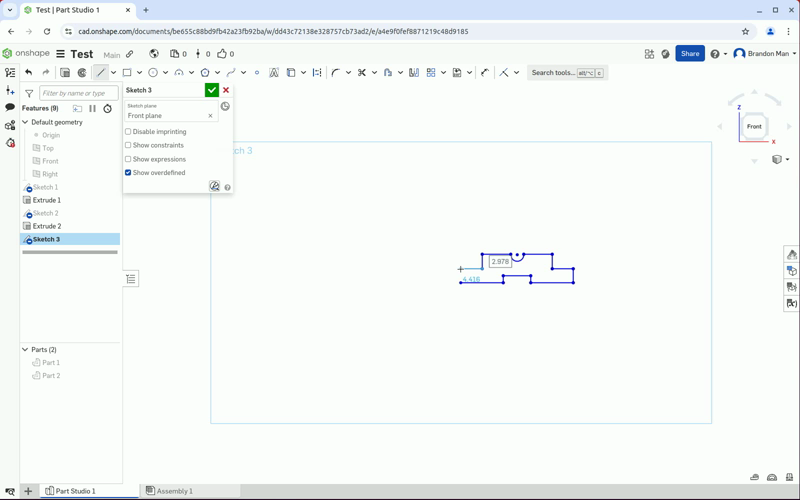
click(460, 268)
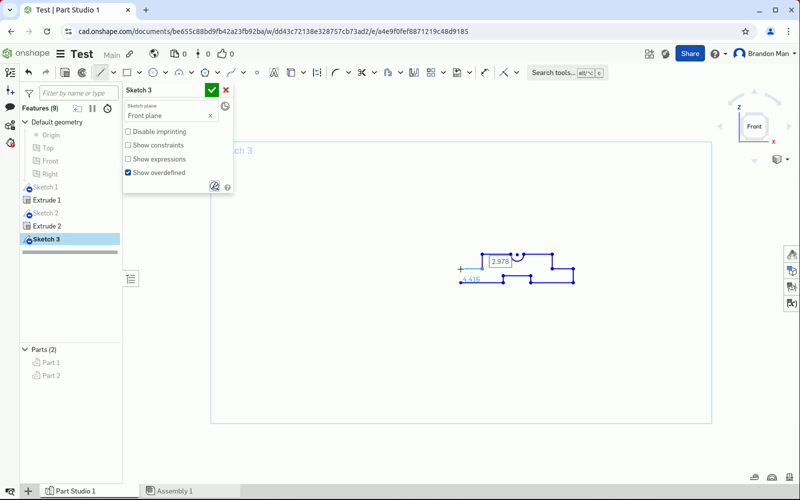
key_up(shift)
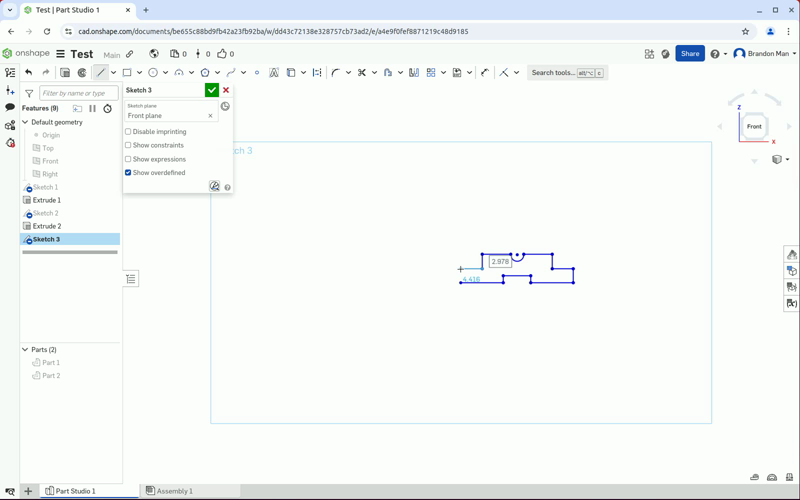
mouse_move(490, 268)
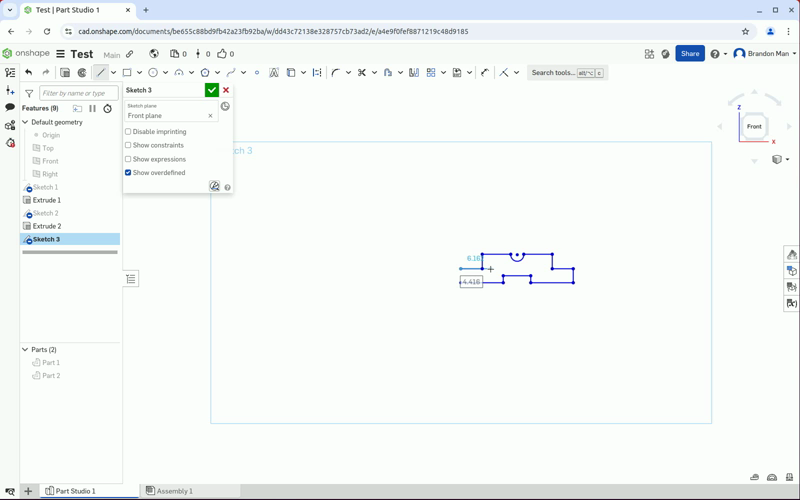
key_down(shift)
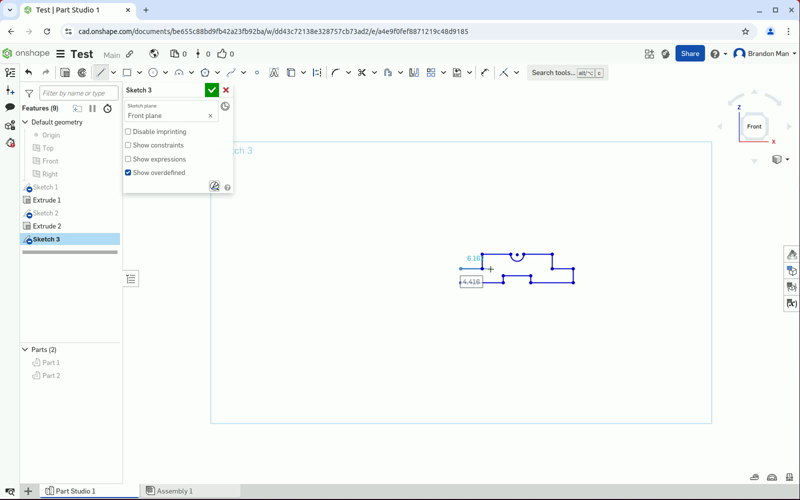
mouse_move(460, 282)
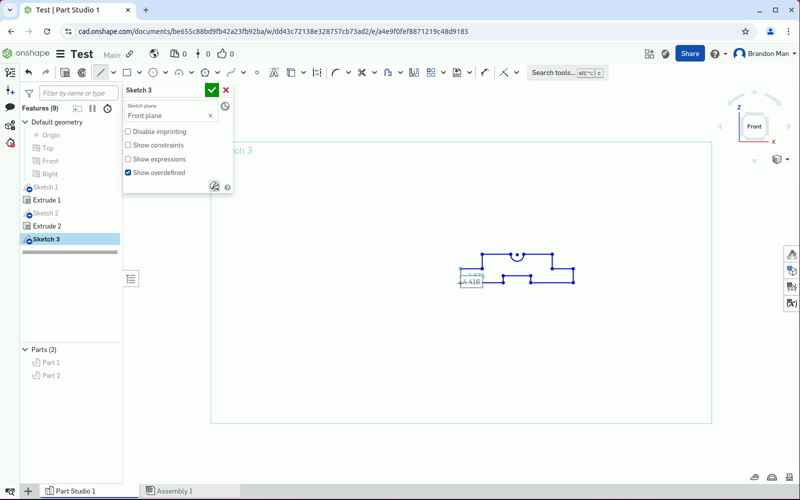
key_up(shift)
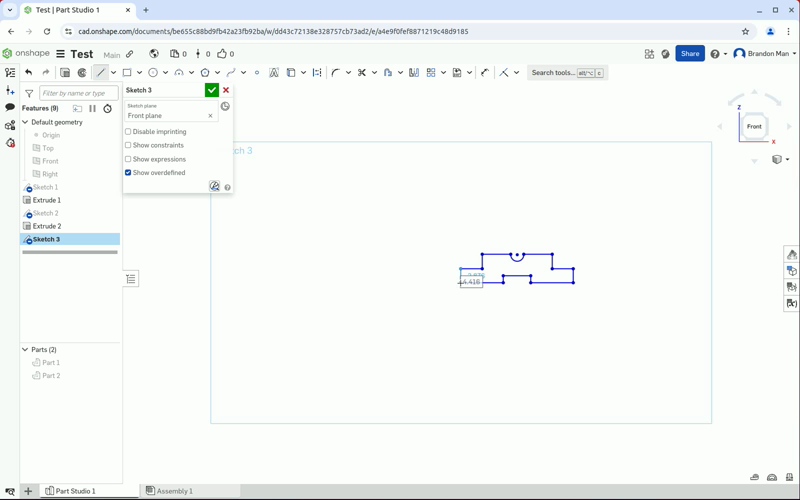
click(460, 282)
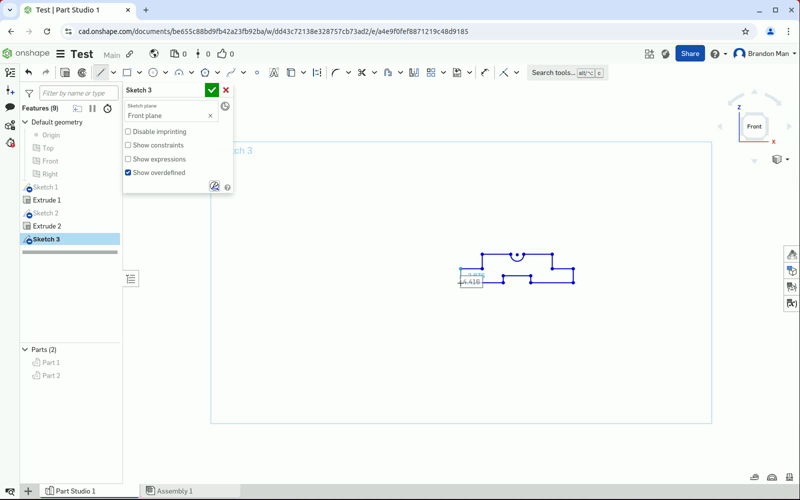
key(esc)
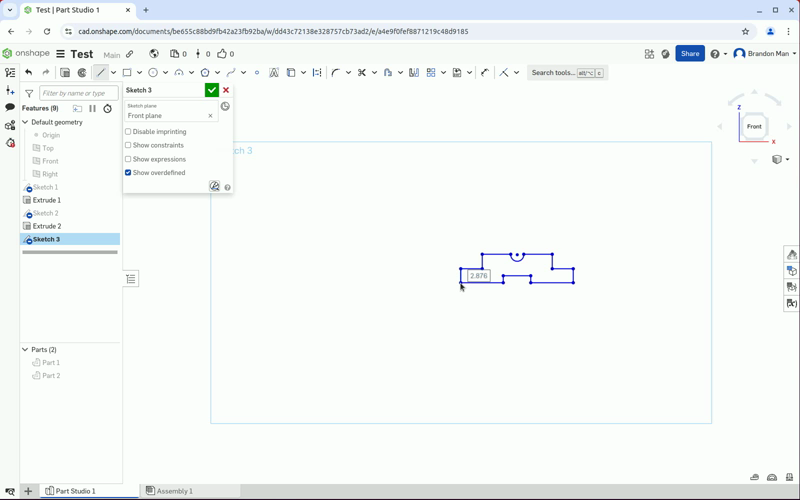
mouse_move(562, 275)
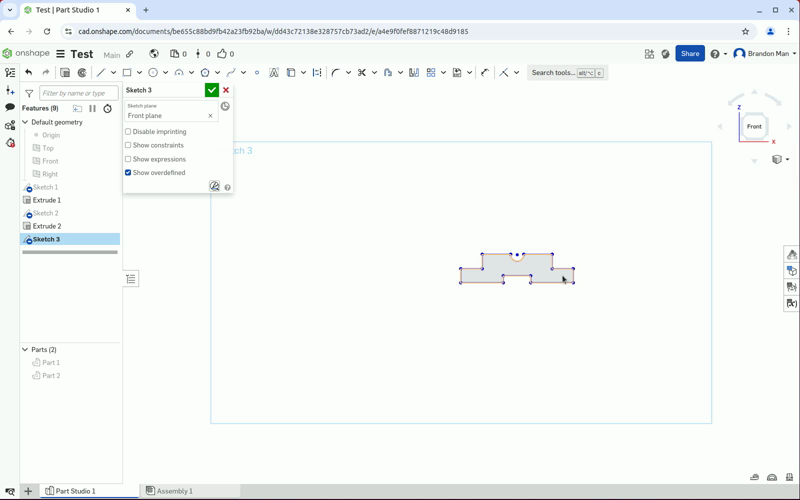
scroll(6)
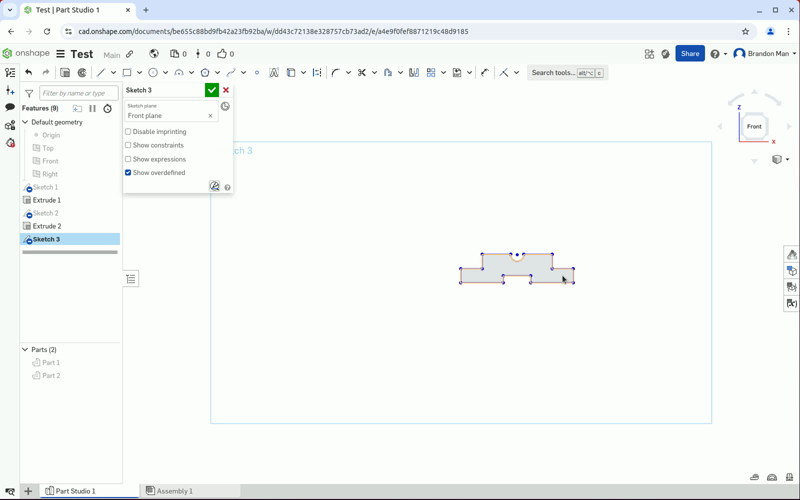
scroll(6)
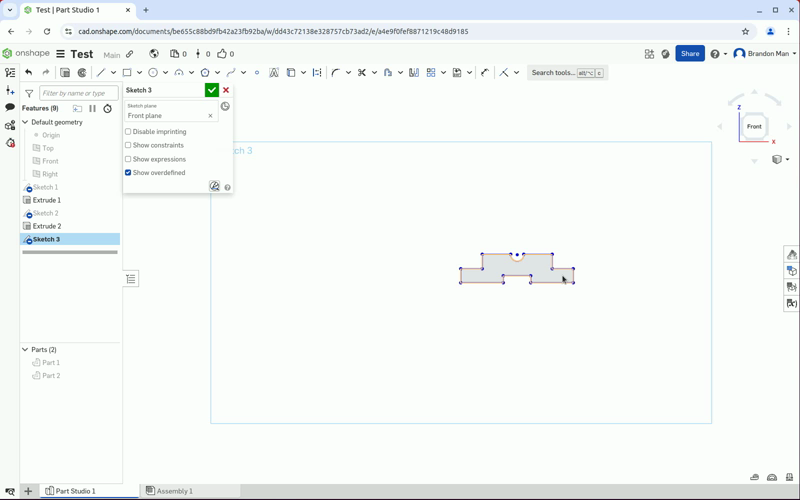
scroll(6)
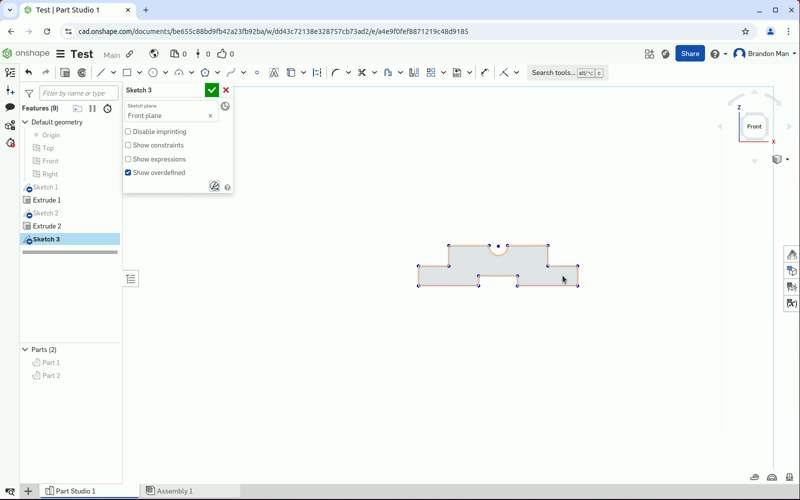
scroll(6)
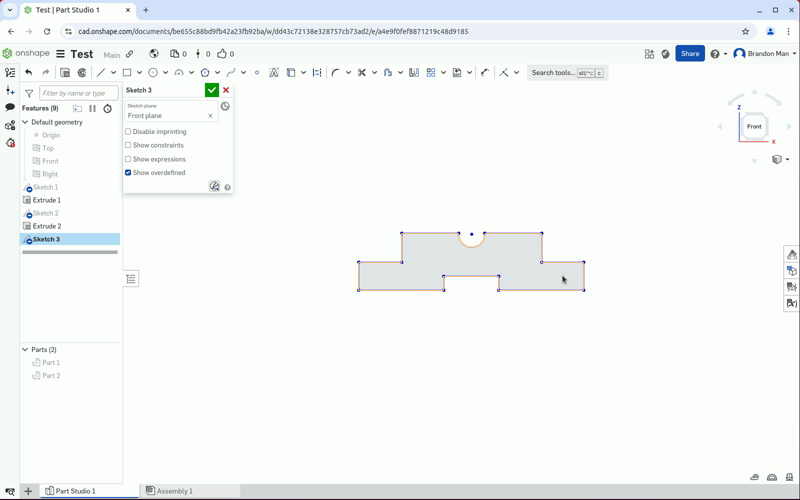
scroll(6)
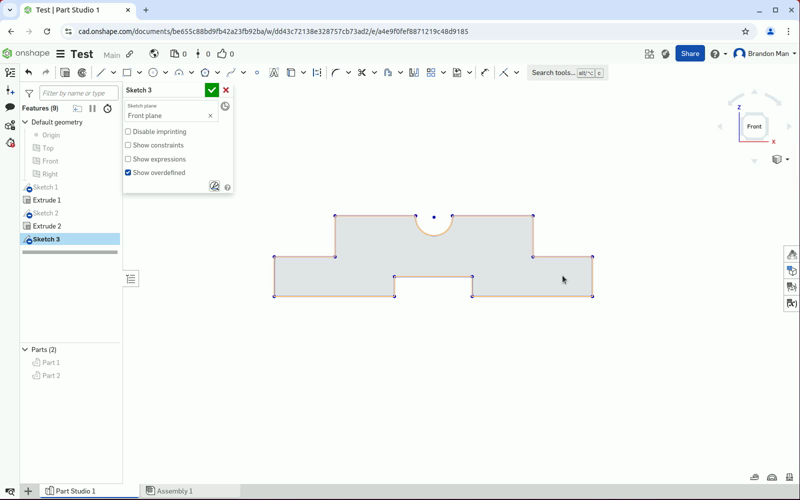
scroll(6)
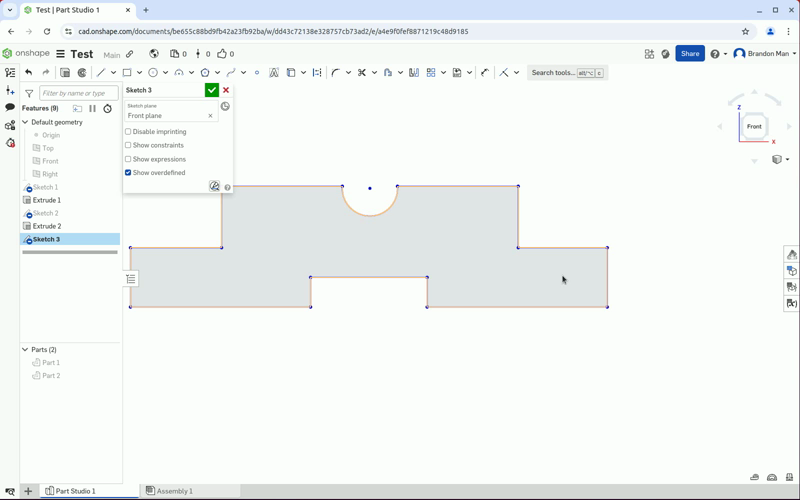
scroll(6)
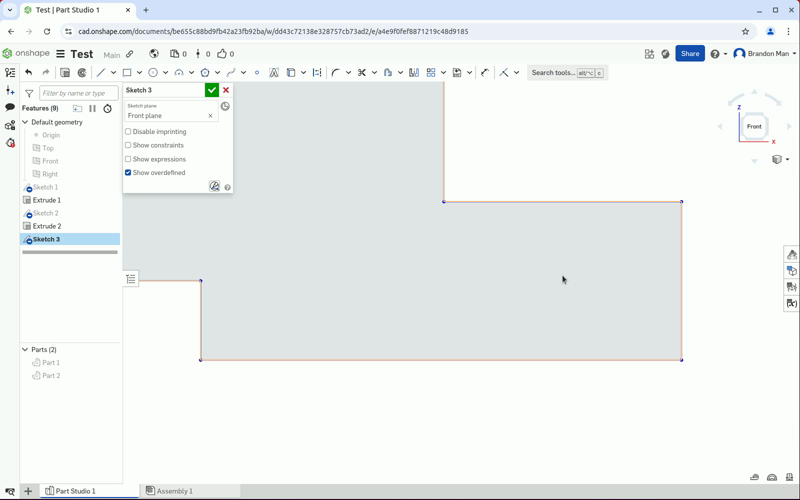
click(562, 275)
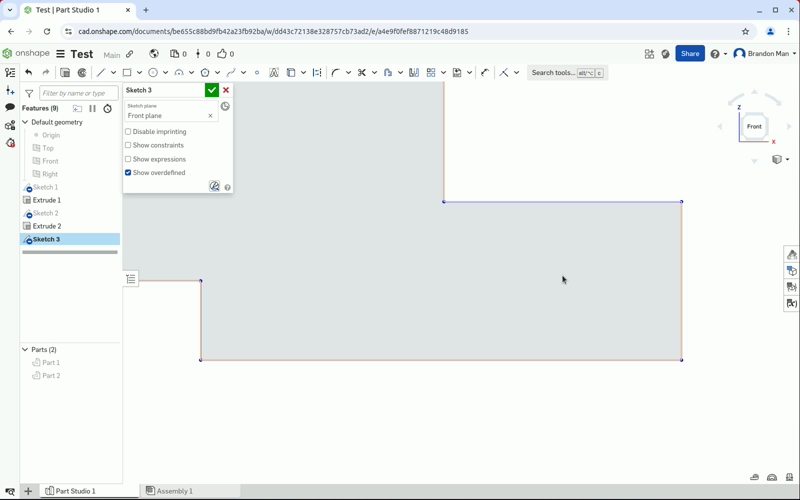
scroll(-6)
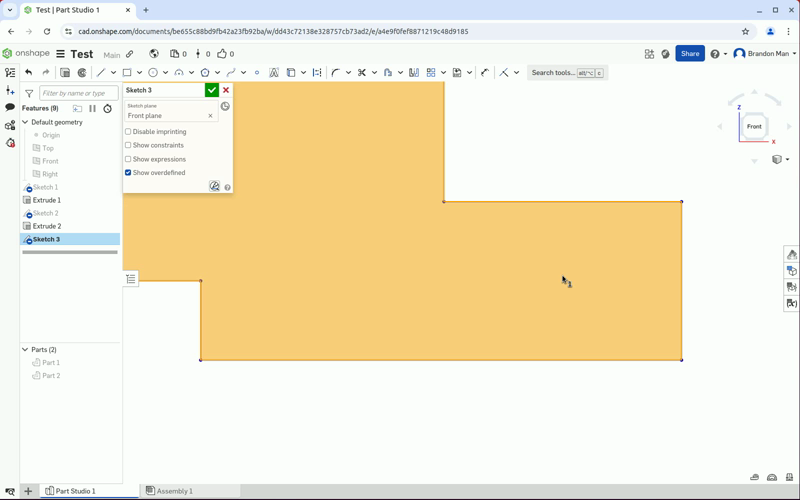
scroll(-6)
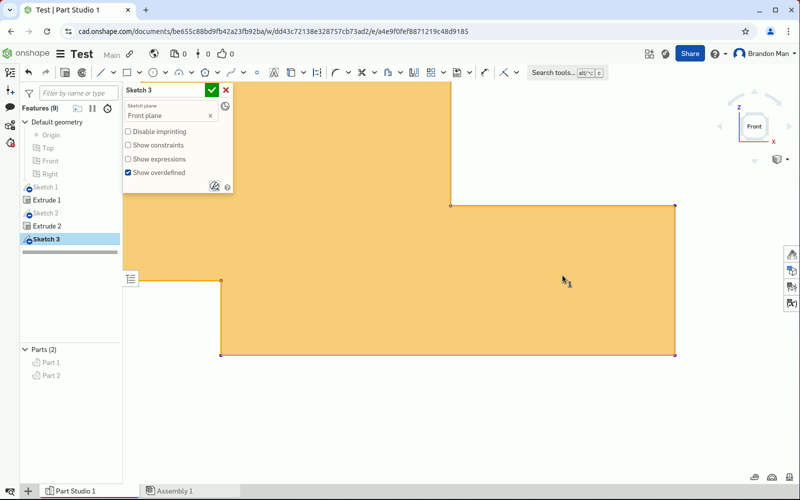
scroll(-6)
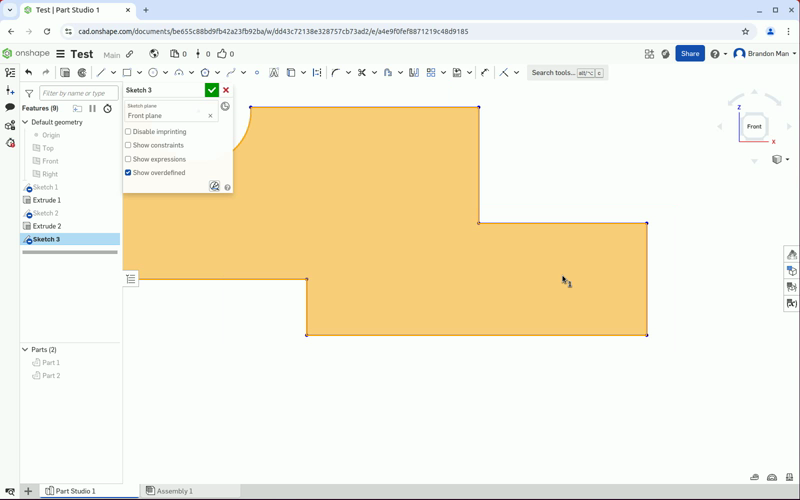
scroll(-6)
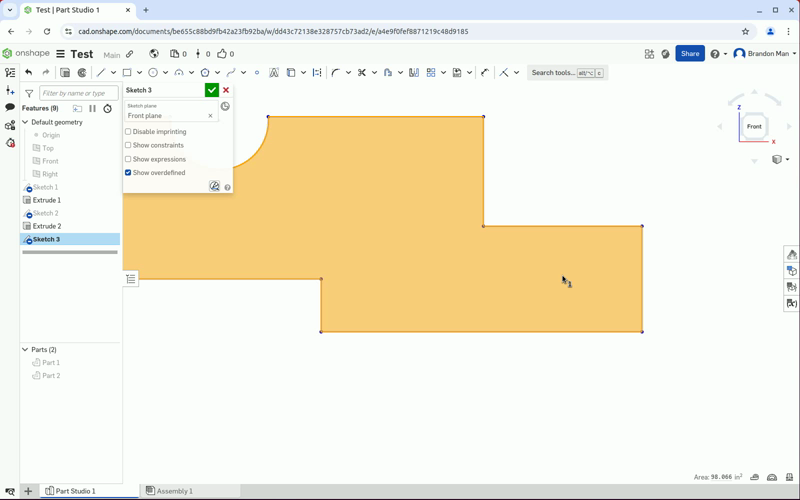
scroll(-6)
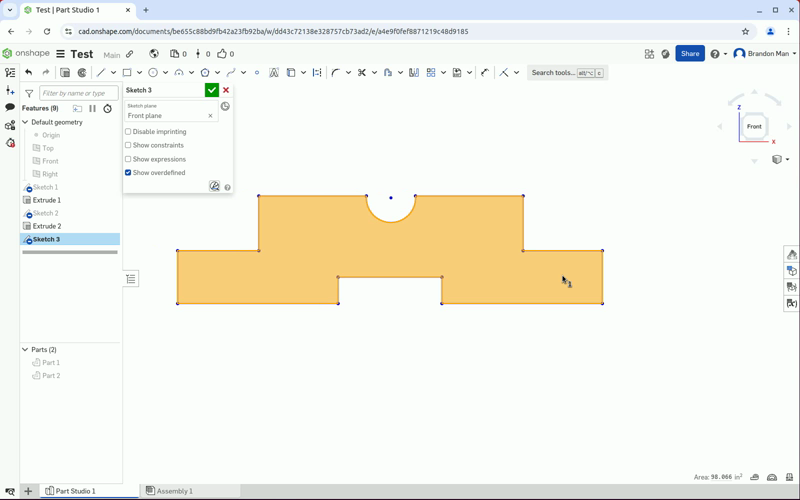
scroll(-6)
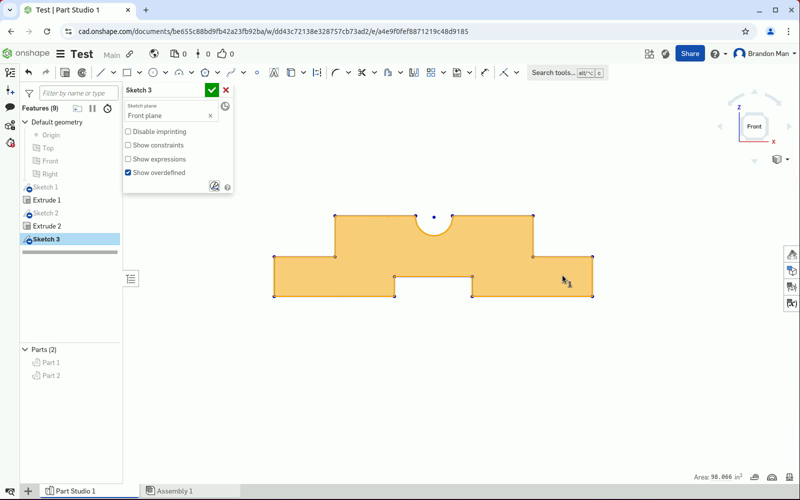
scroll(-6)
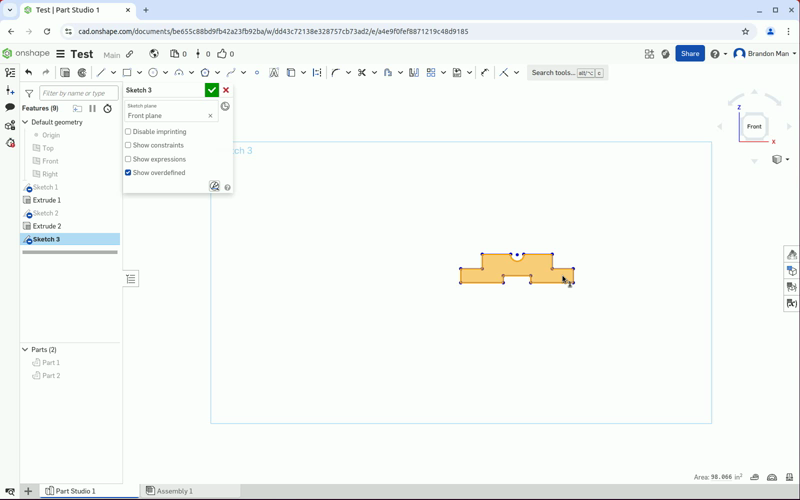
mouse_move(73, 352)
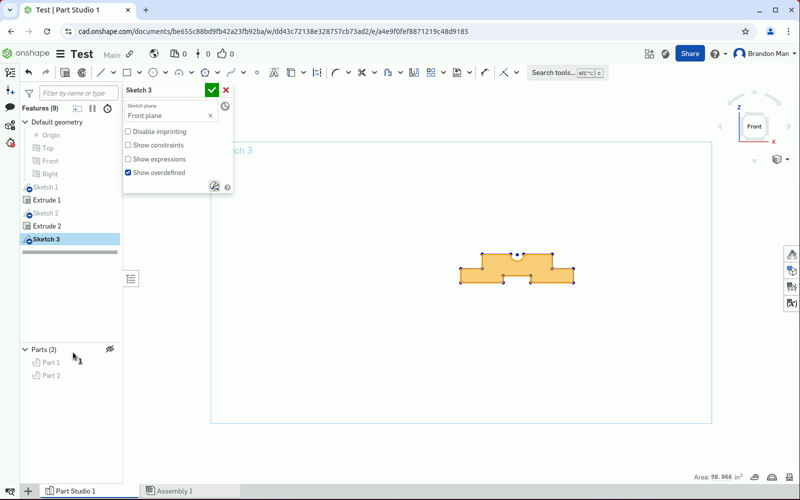
key(shift+y)
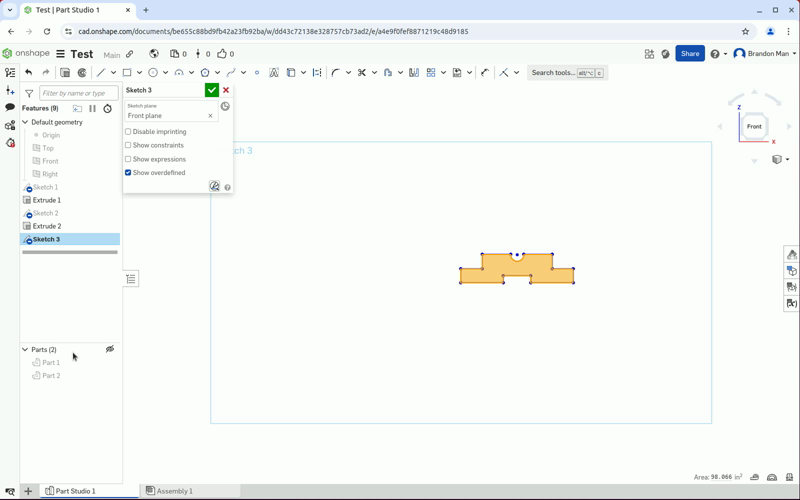
key(shift+e)
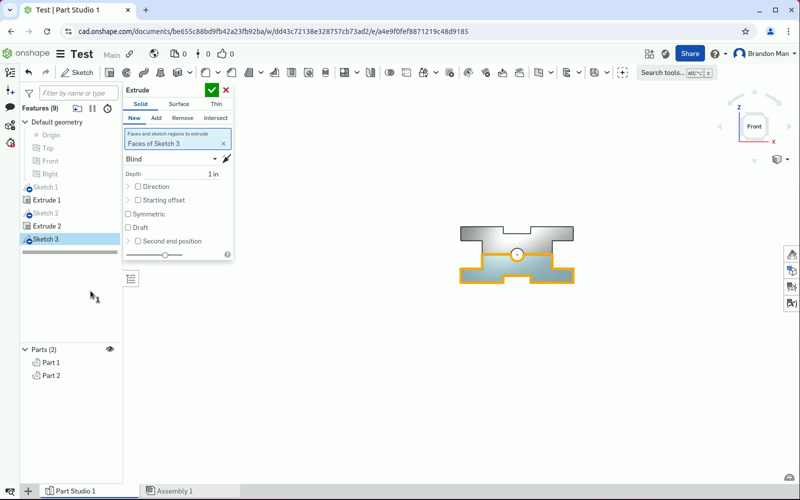
mouse_move(143, 106)
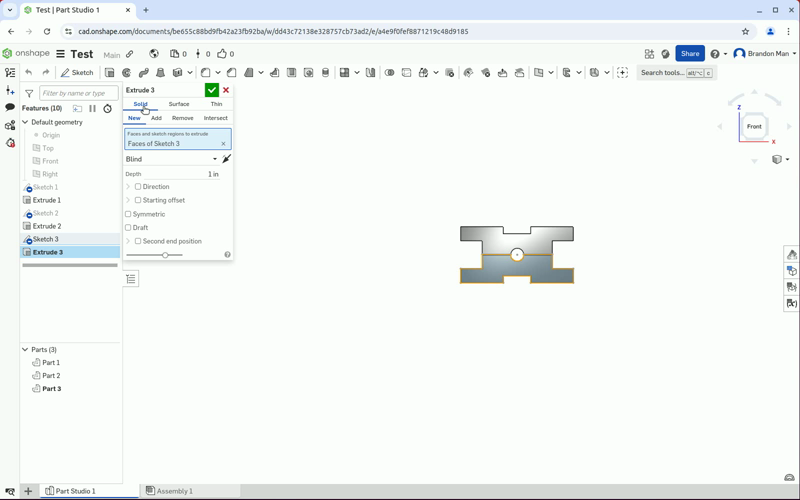
click(143, 106)
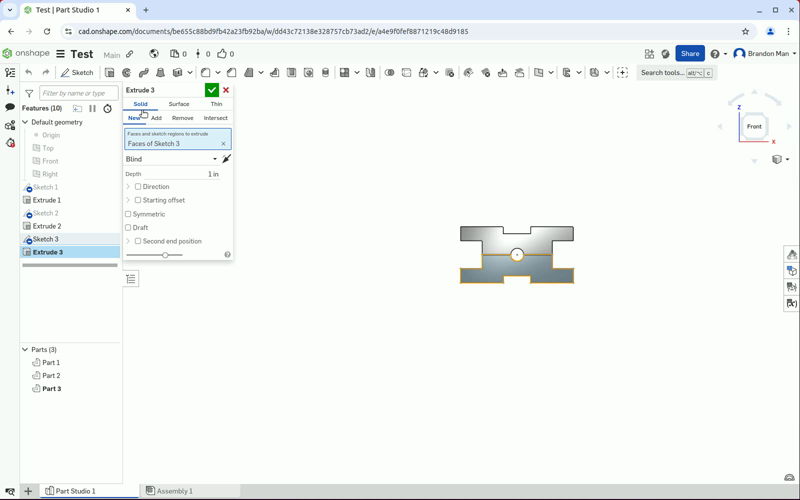
mouse_move(137, 120)
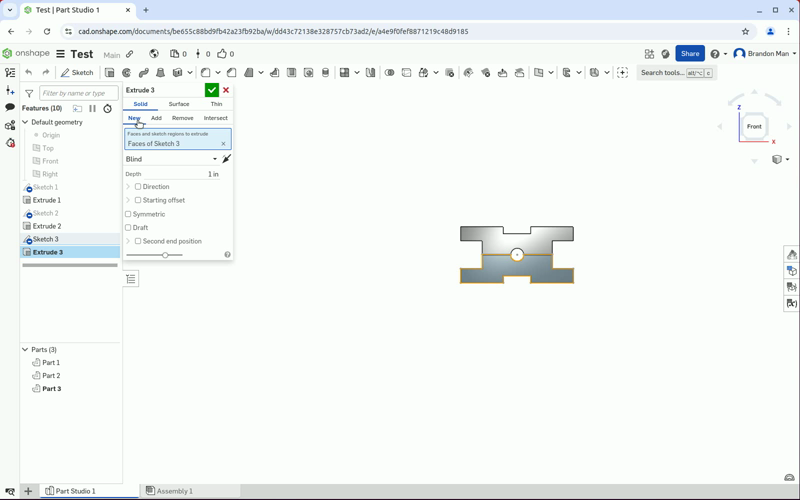
click(137, 120)
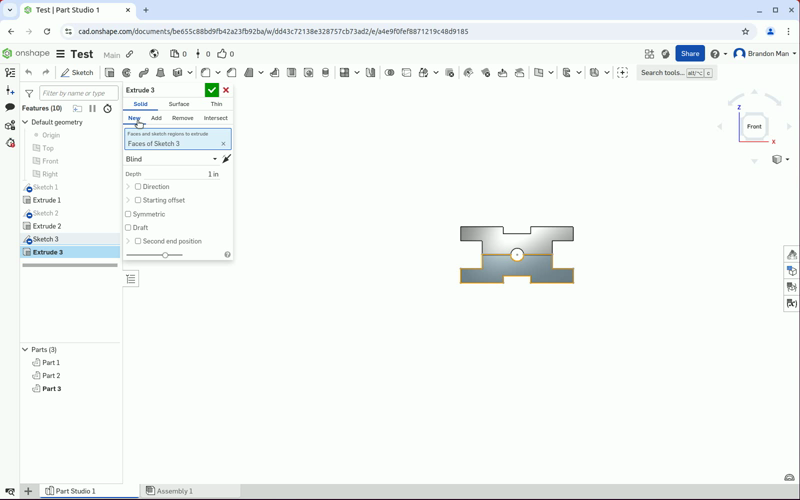
key(tab, 4)
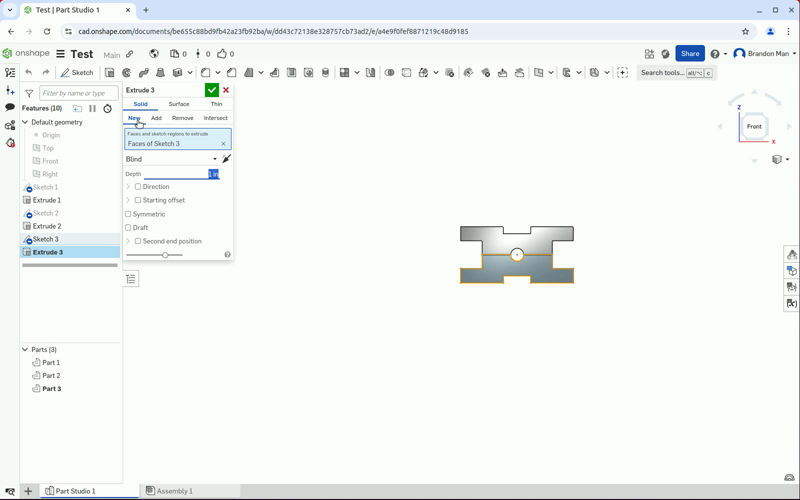
text(2.889)
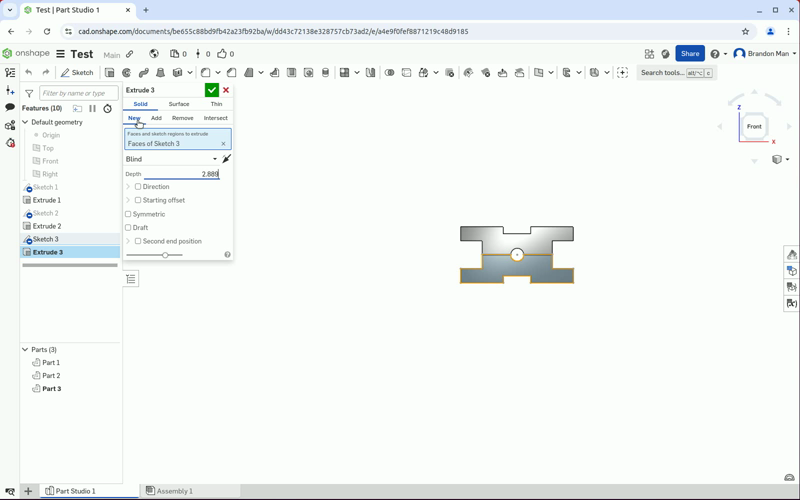
key(enter)
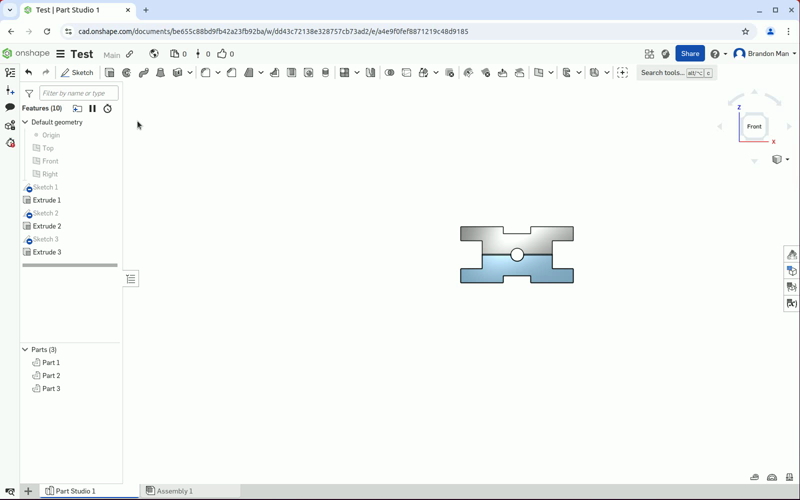
key(shift+h)
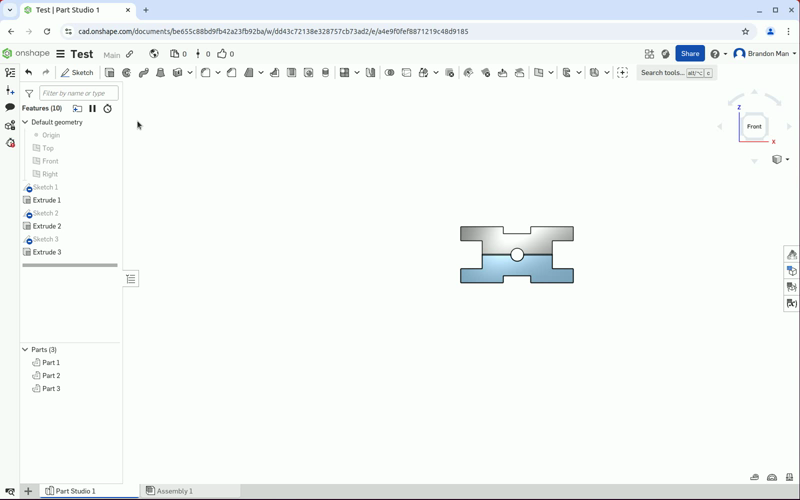
key(shift+h)
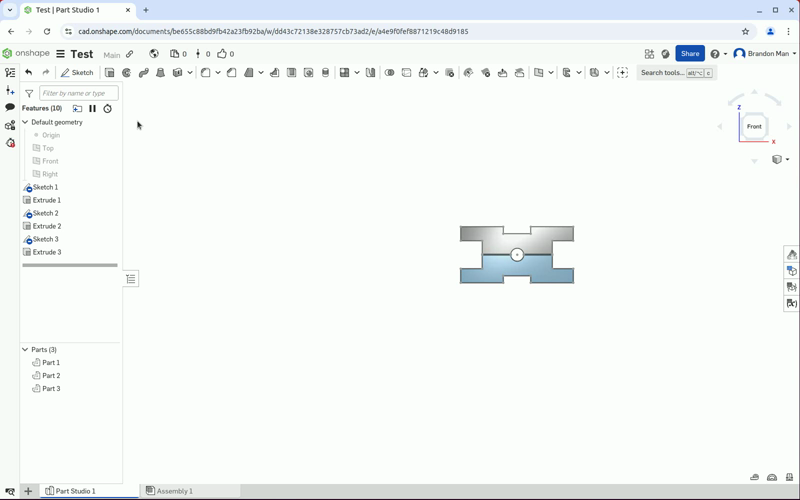
key(shift+7)
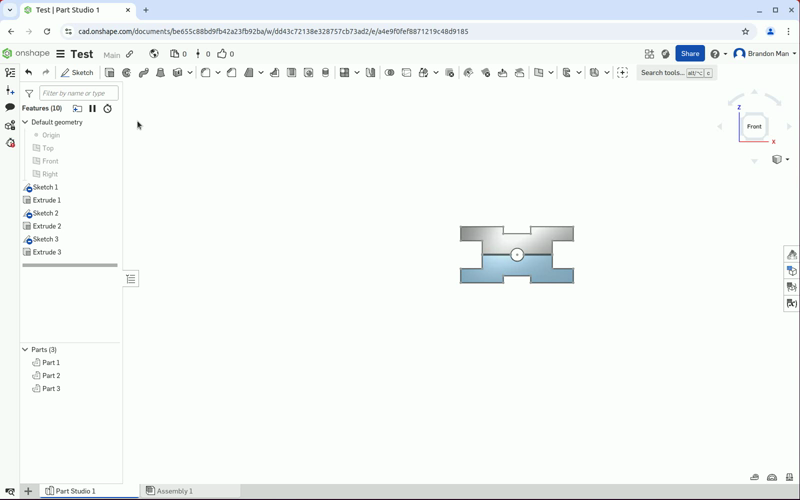
key(left, 2)
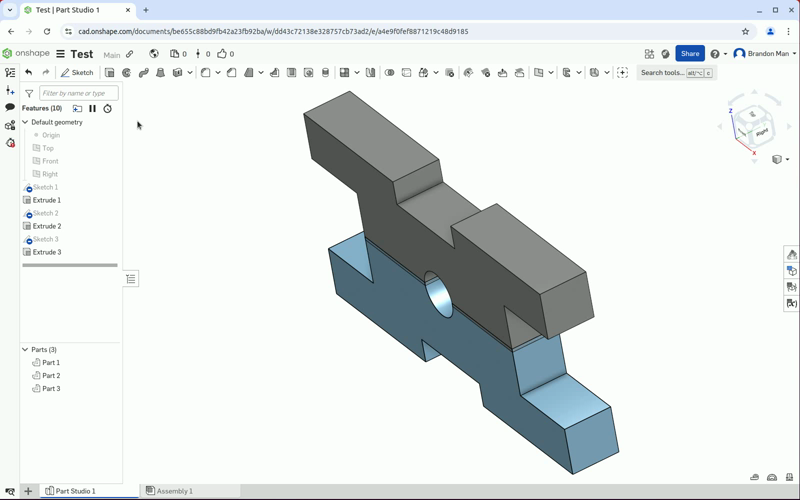
key(down, 2)
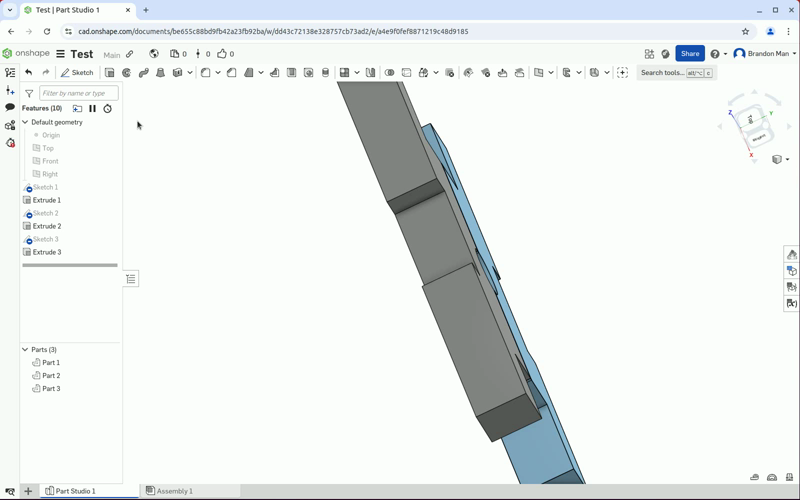
key(up, 2)
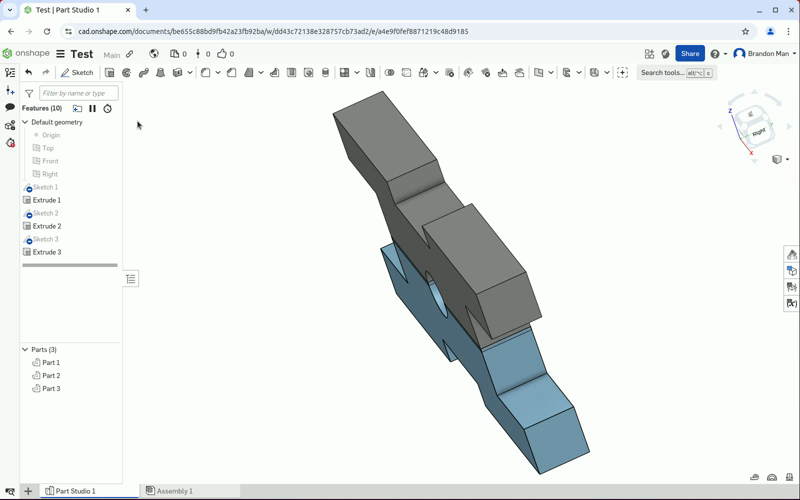
key(right, 2)
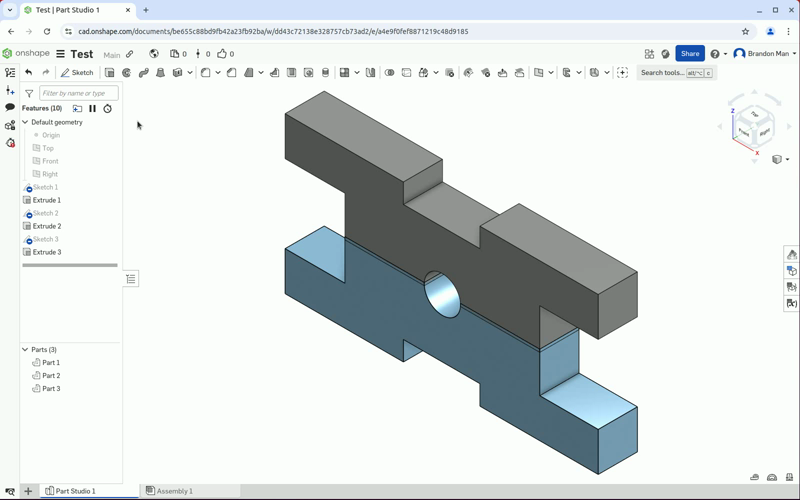
mouse_move(73, 189)
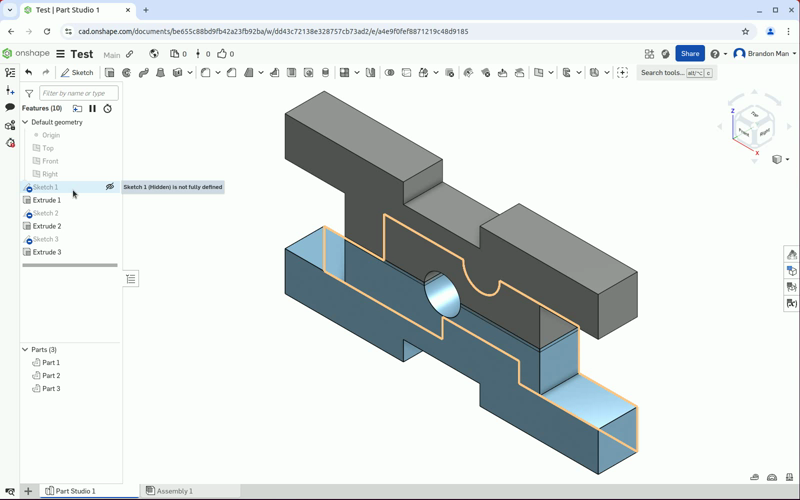
click(73, 189)